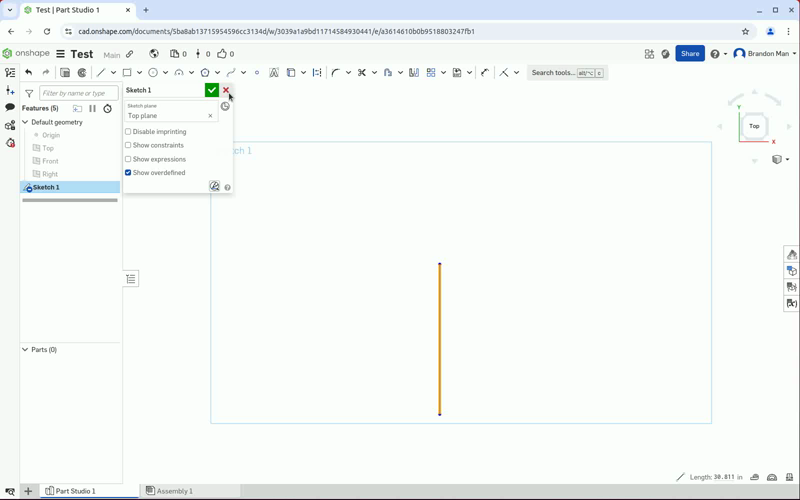
key(shift+h)
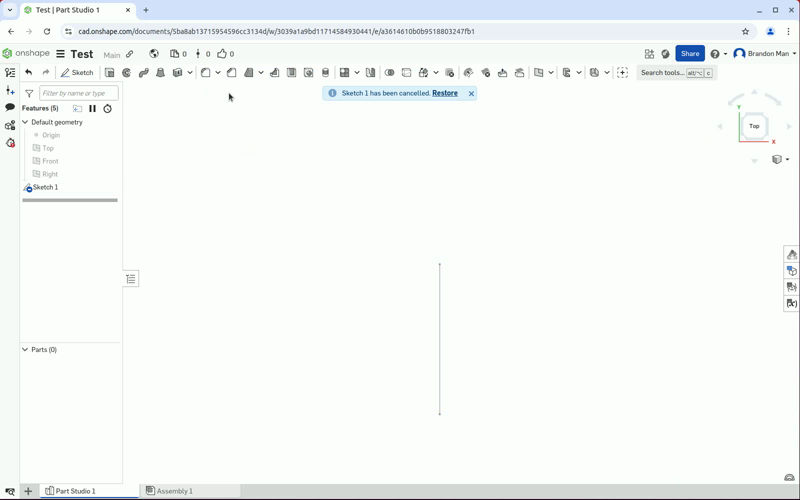
key(shift+s)
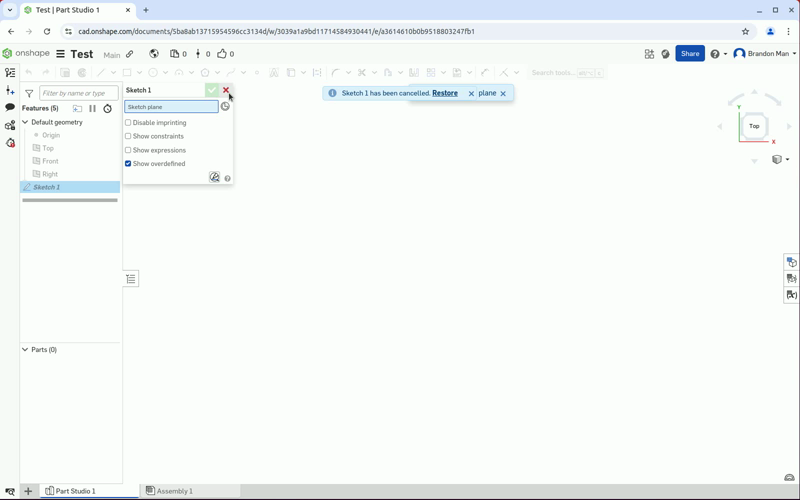
mouse_move(73, 150)
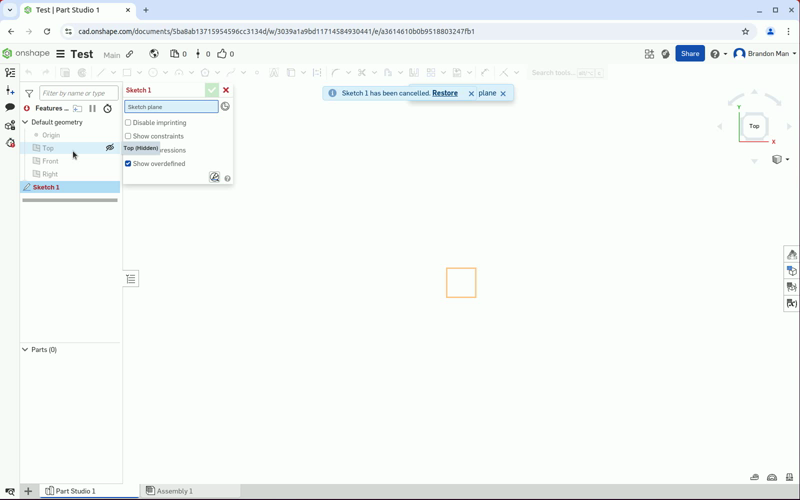
click(73, 150)
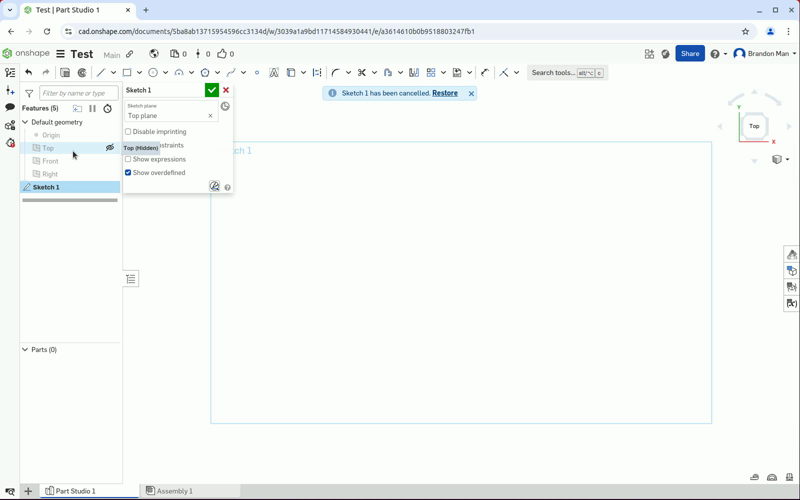
mouse_move(73, 352)
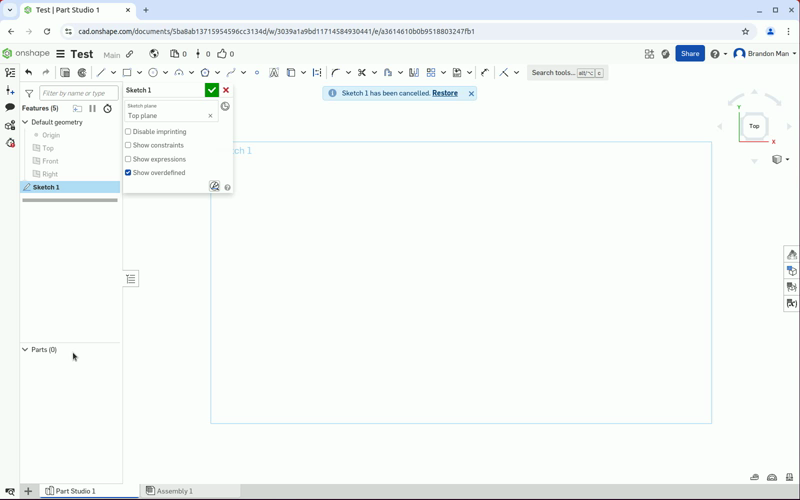
key(y)
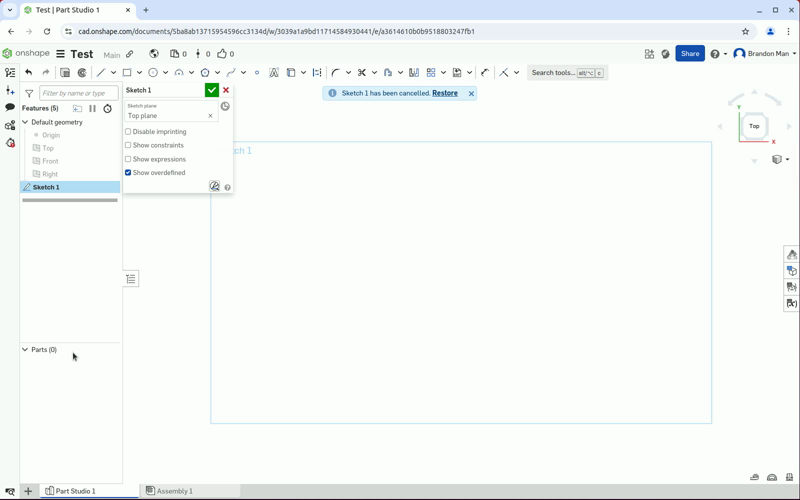
key(l)
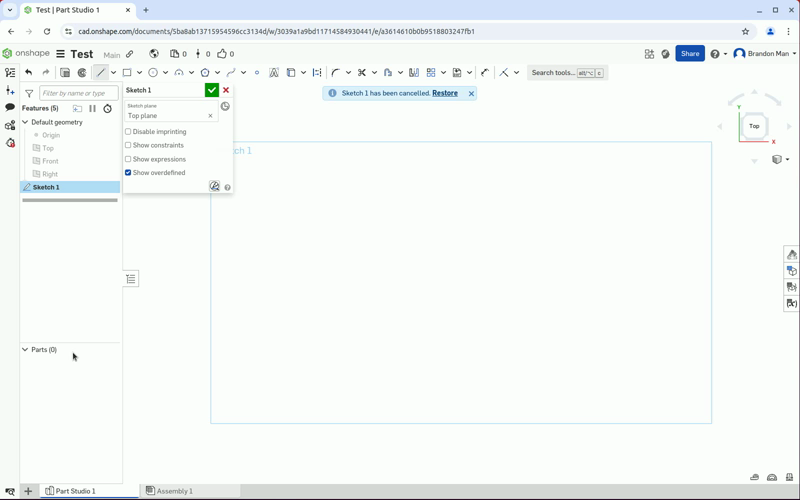
key_down(shift)
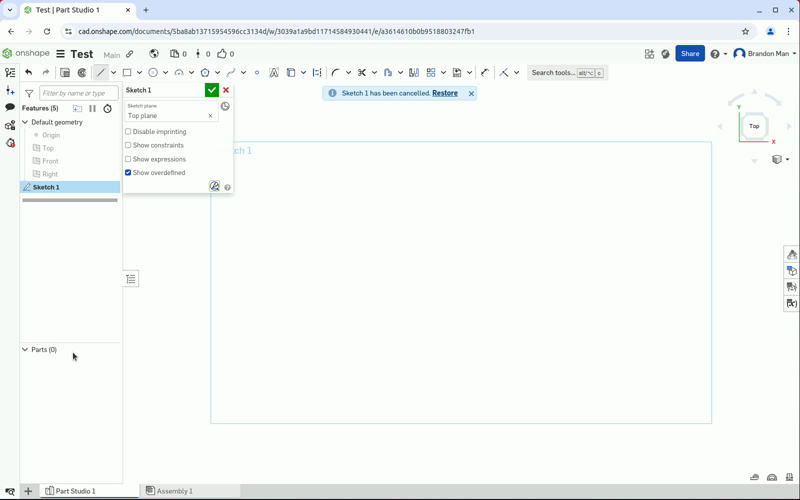
mouse_move(559, 336)
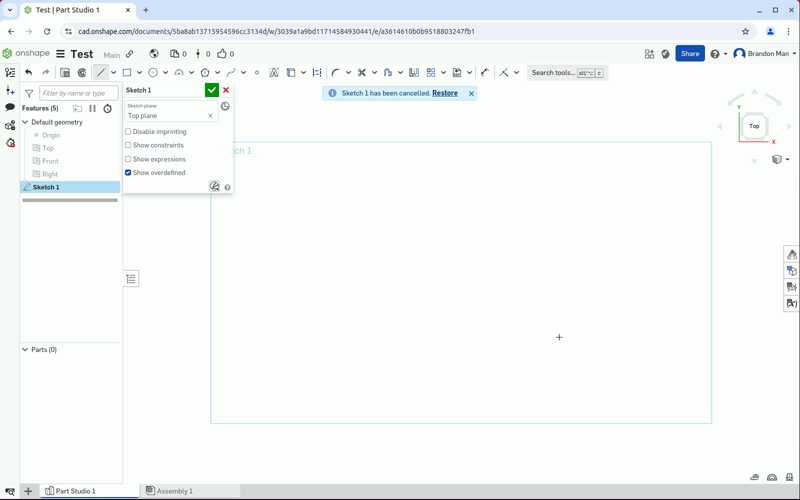
click(559, 336)
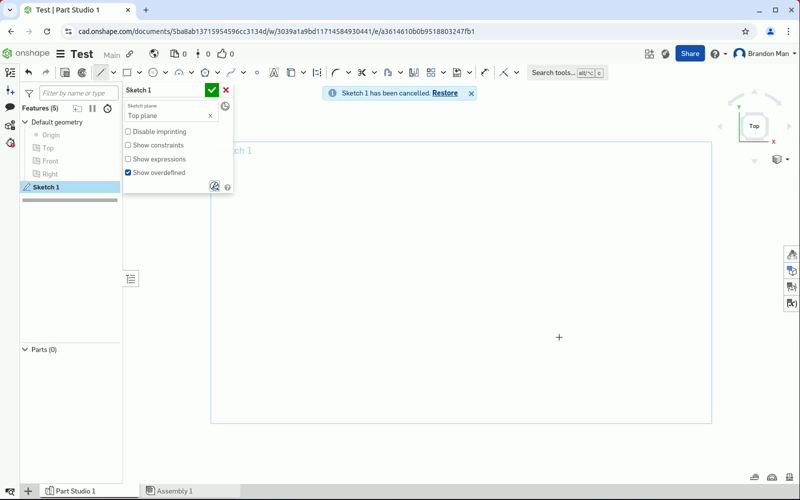
key_up(shift)
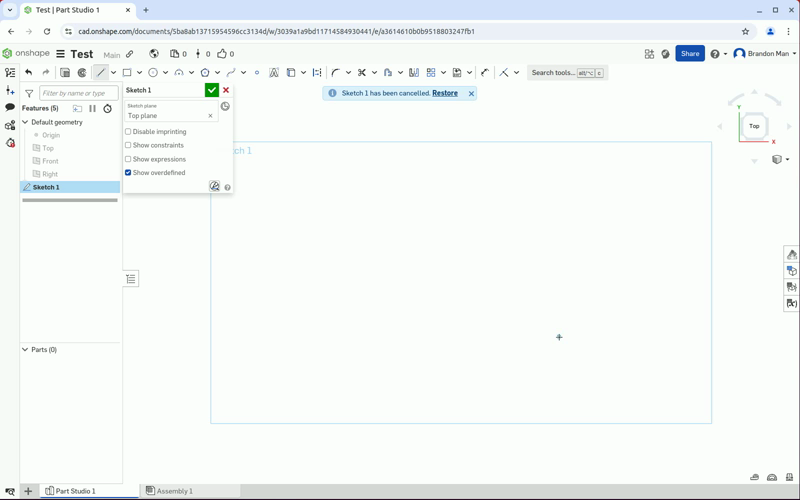
key_down(shift)
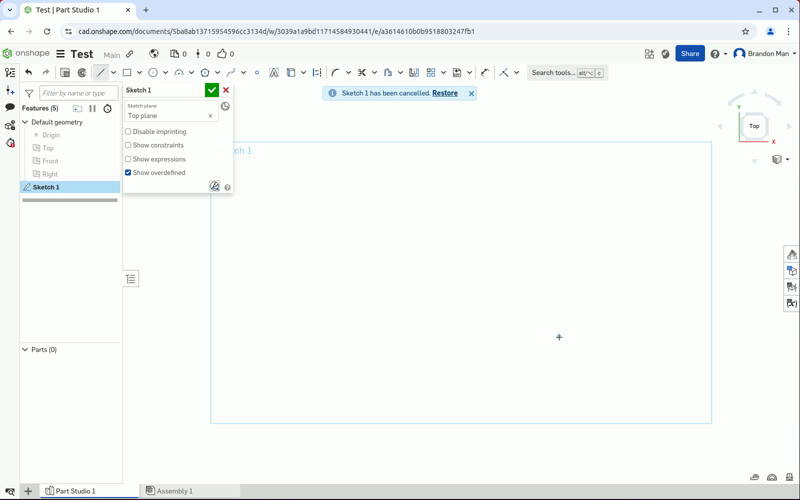
mouse_move(589, 336)
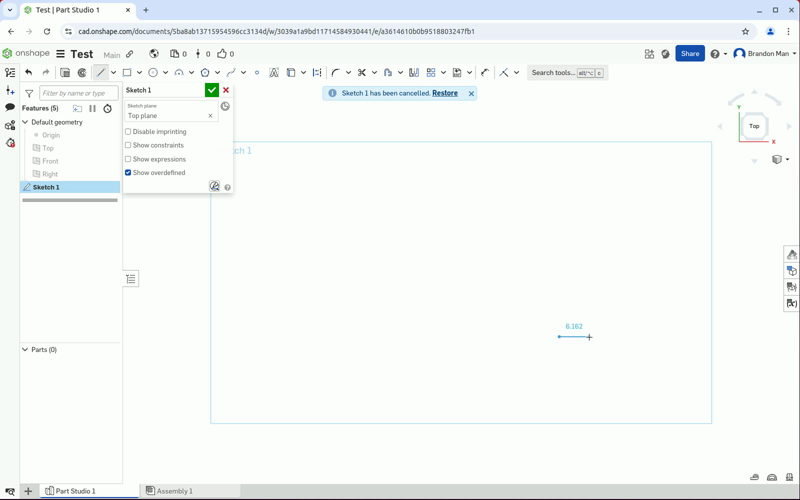
mouse_move(573, 336)
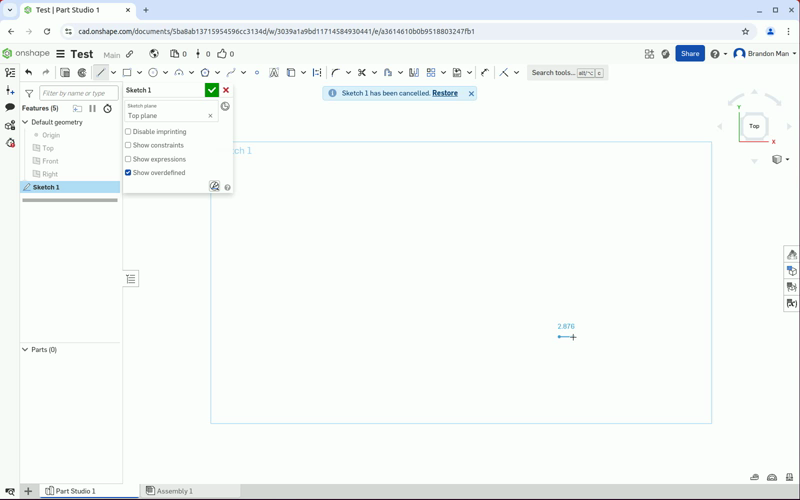
click(573, 336)
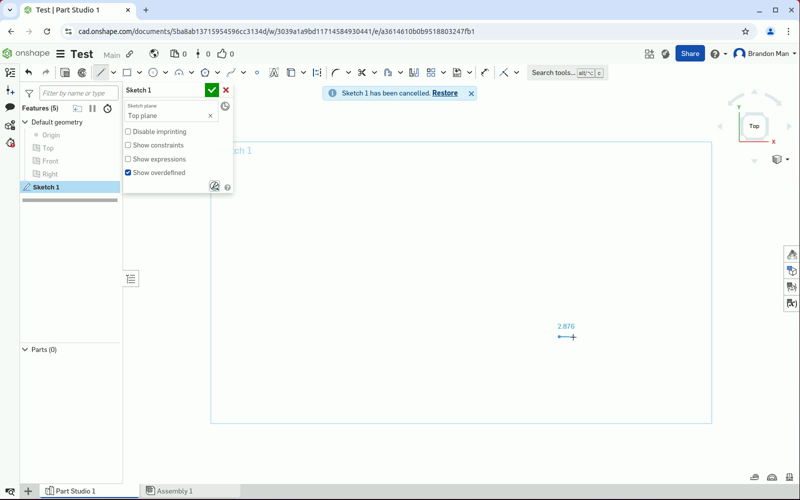
key_up(shift)
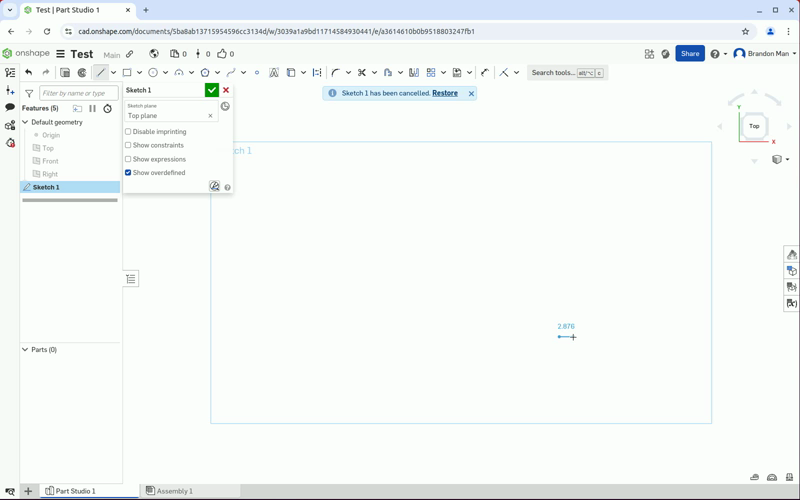
key_down(shift)
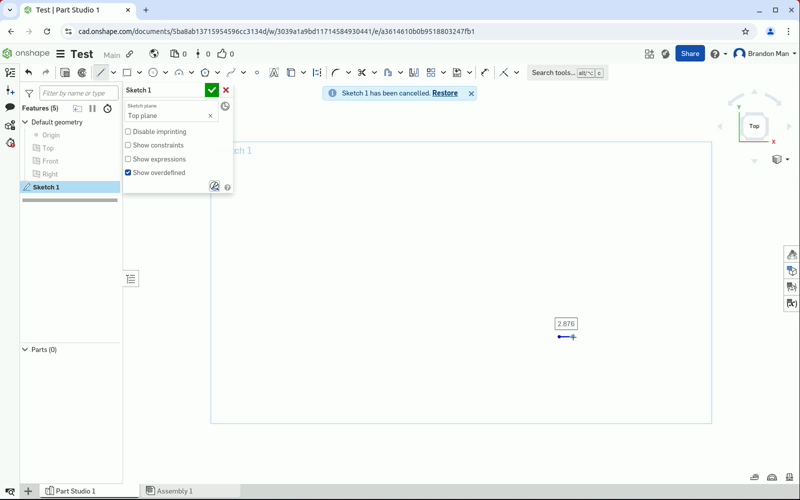
mouse_move(573, 227)
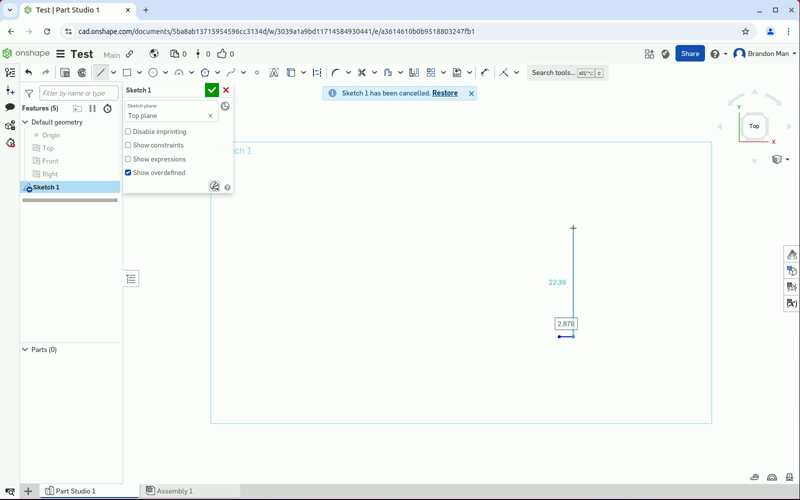
click(573, 227)
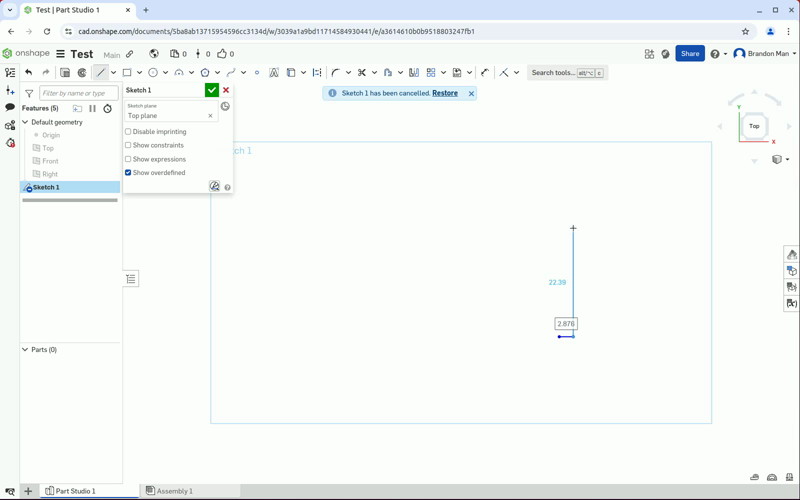
key_up(shift)
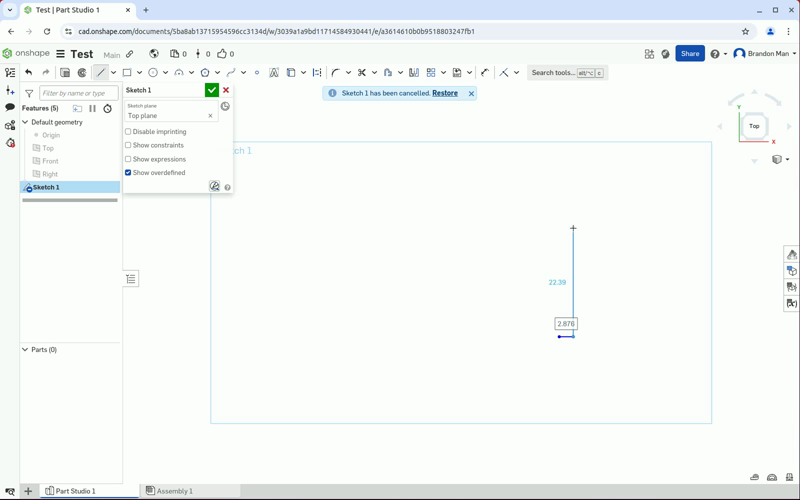
key_down(shift)
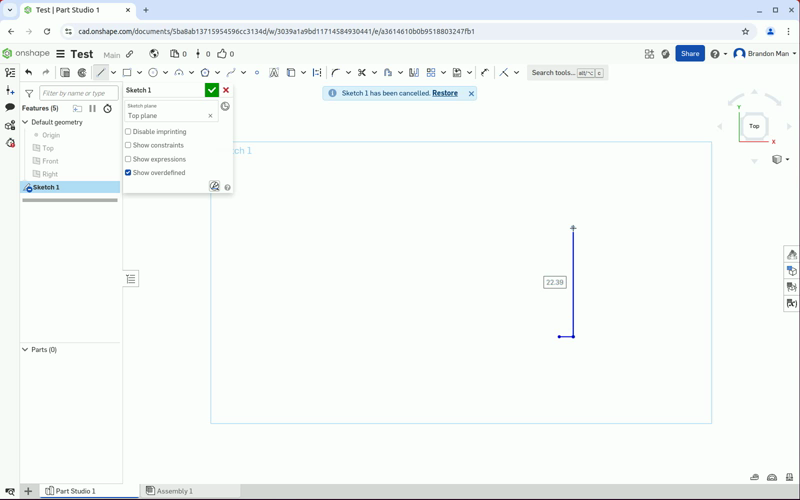
mouse_move(589, 227)
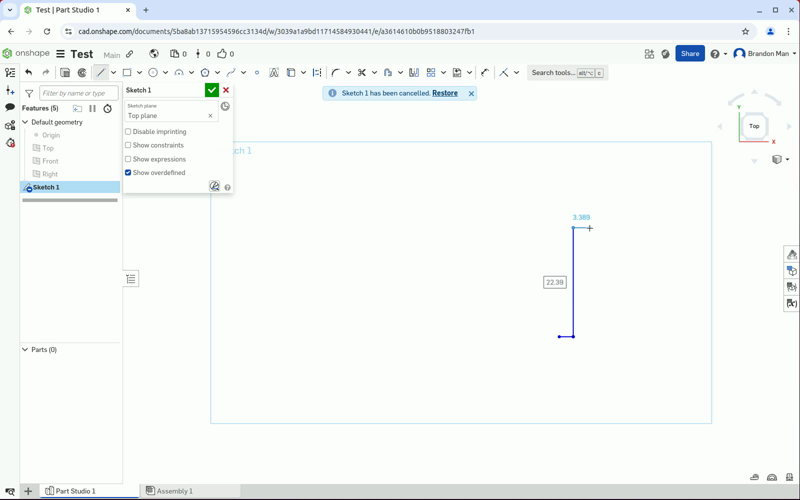
mouse_move(559, 227)
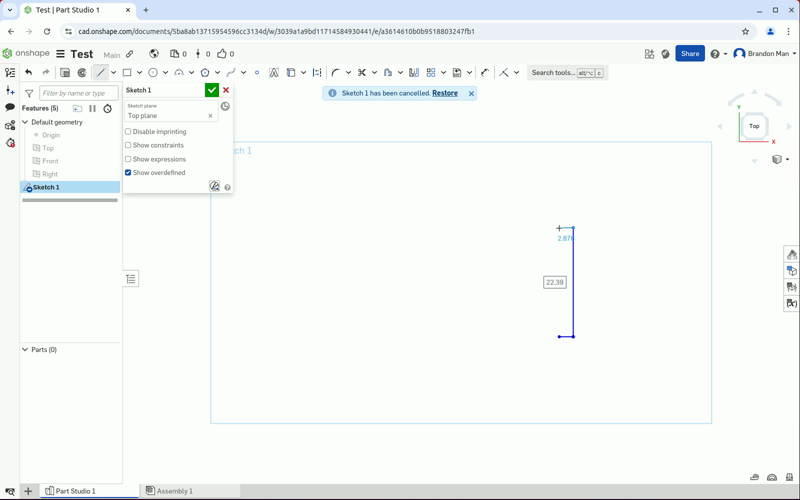
click(559, 227)
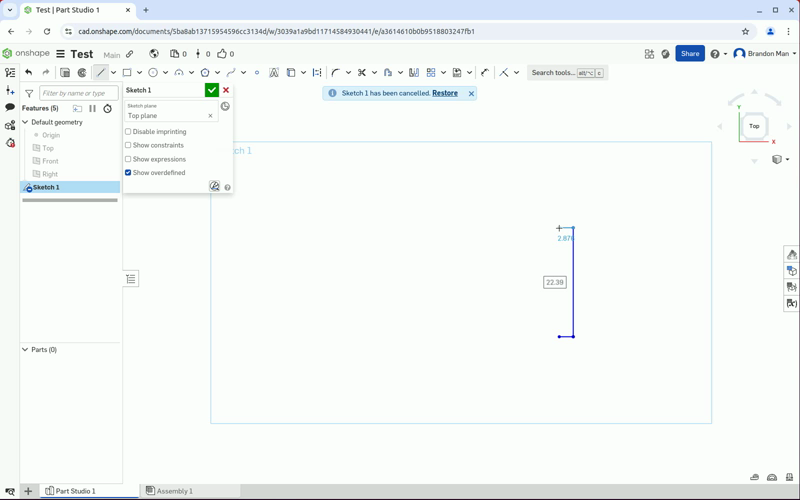
key_up(shift)
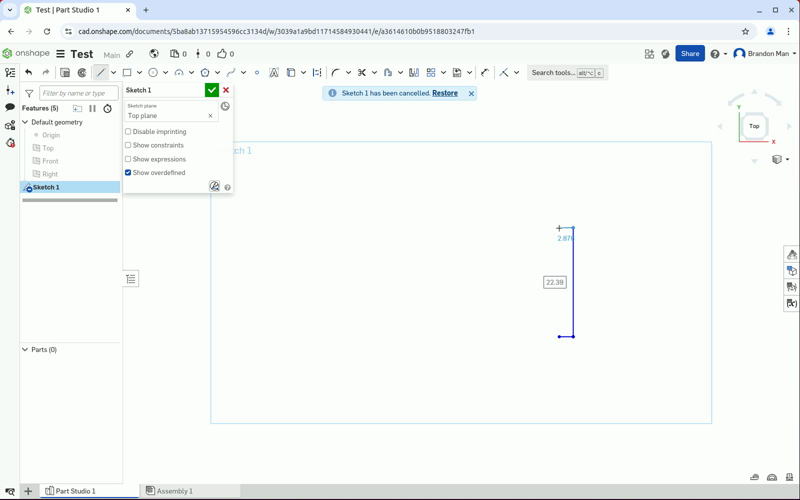
key_down(shift)
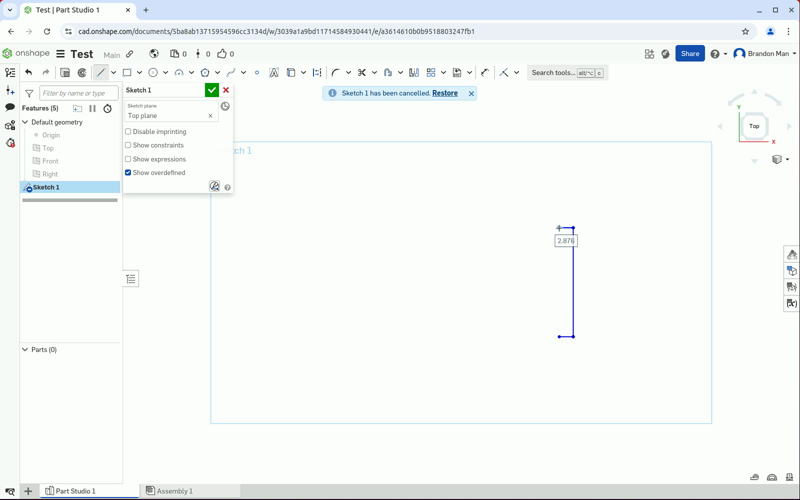
mouse_move(589, 227)
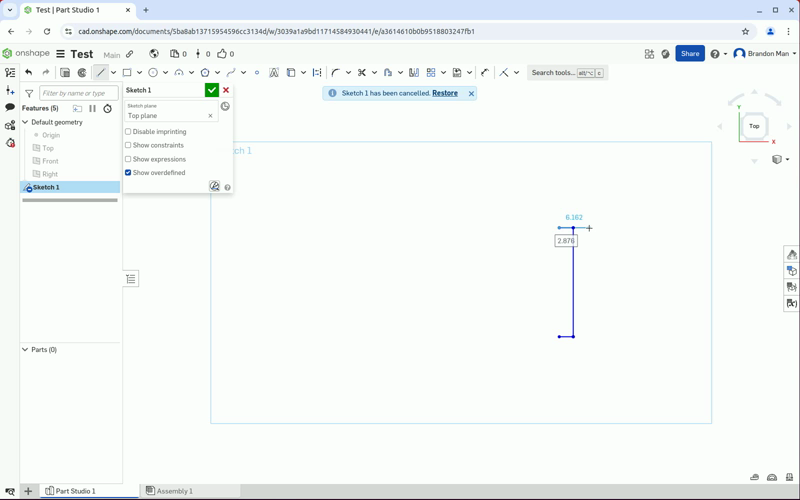
mouse_move(559, 241)
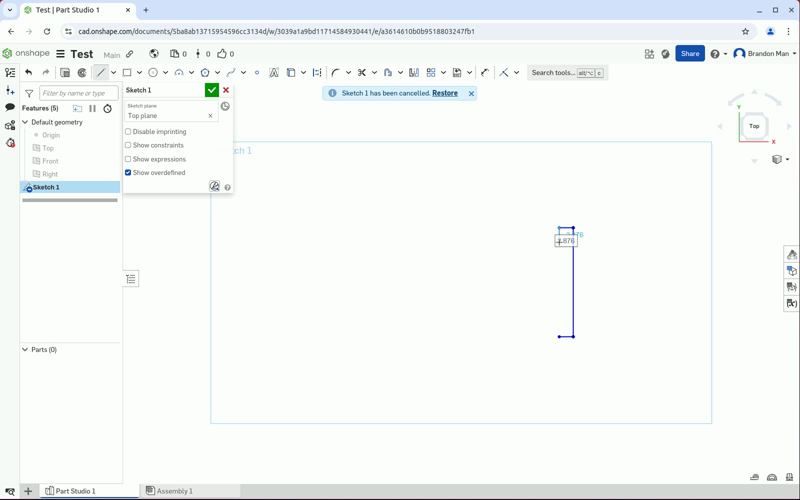
click(559, 241)
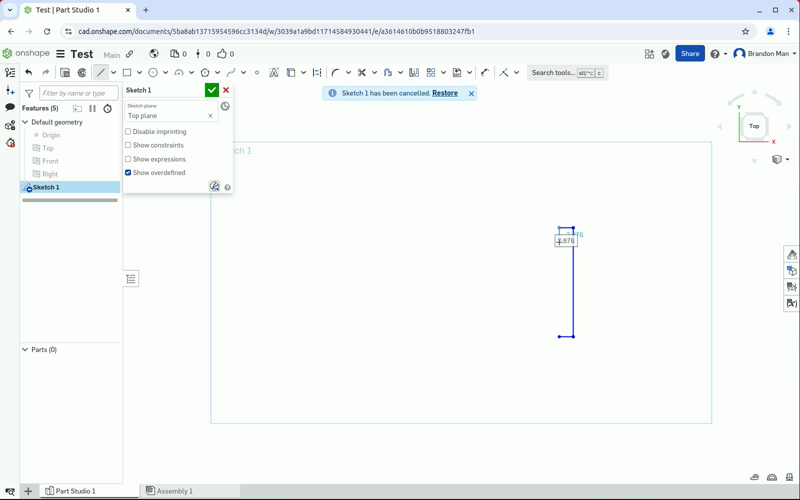
key_up(shift)
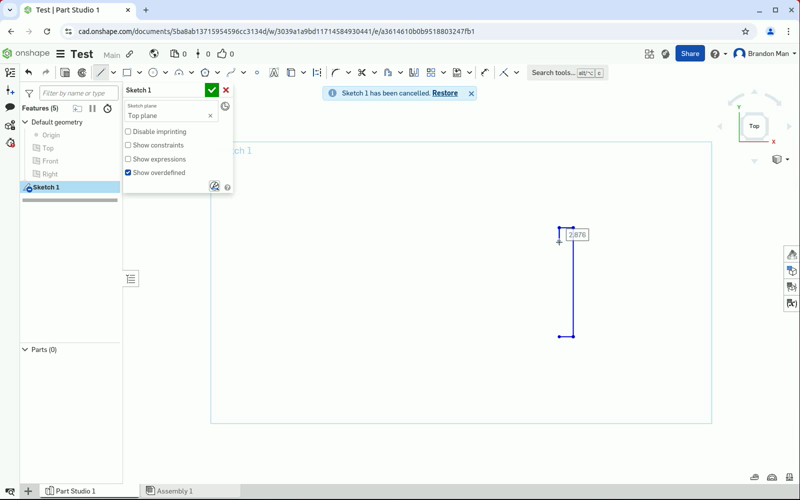
key_down(shift)
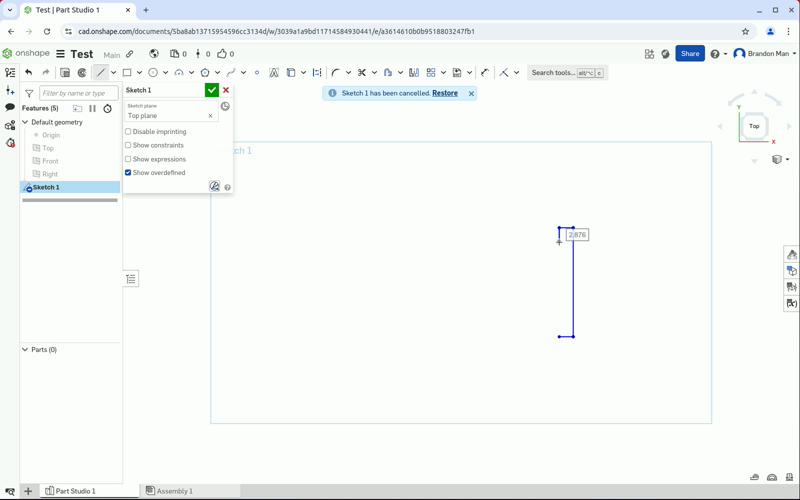
mouse_move(559, 323)
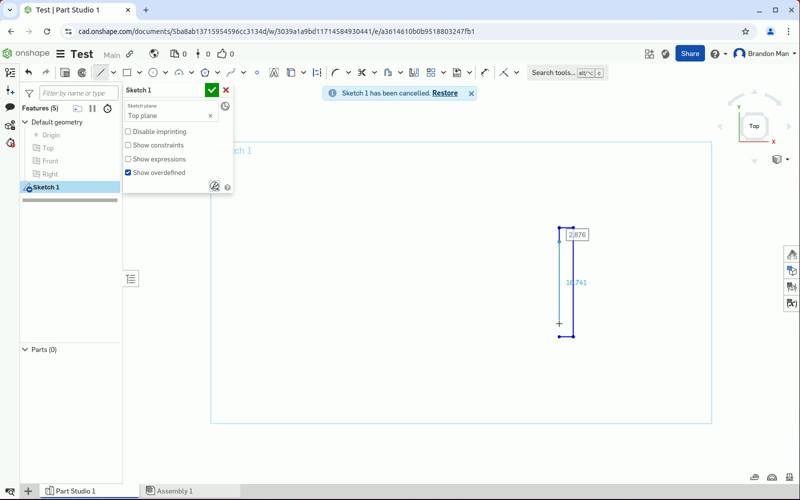
click(559, 323)
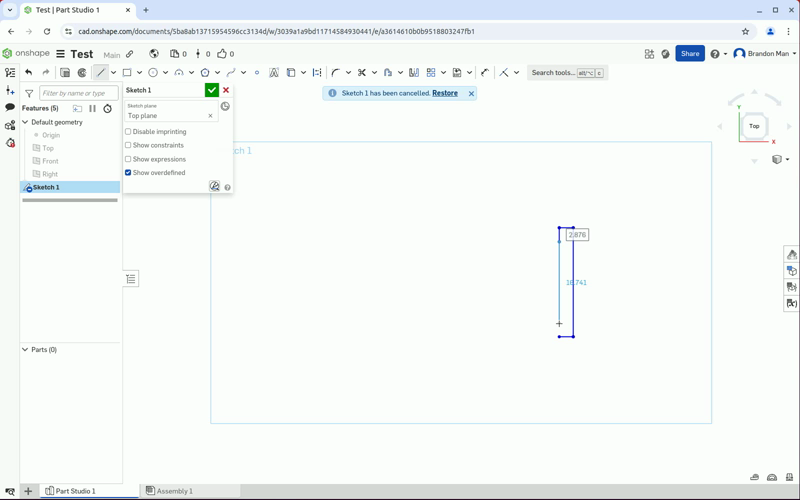
key_up(shift)
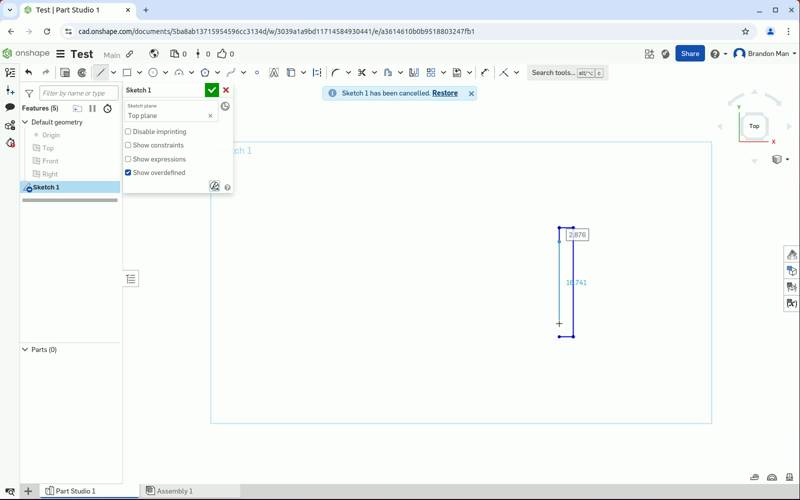
mouse_move(589, 323)
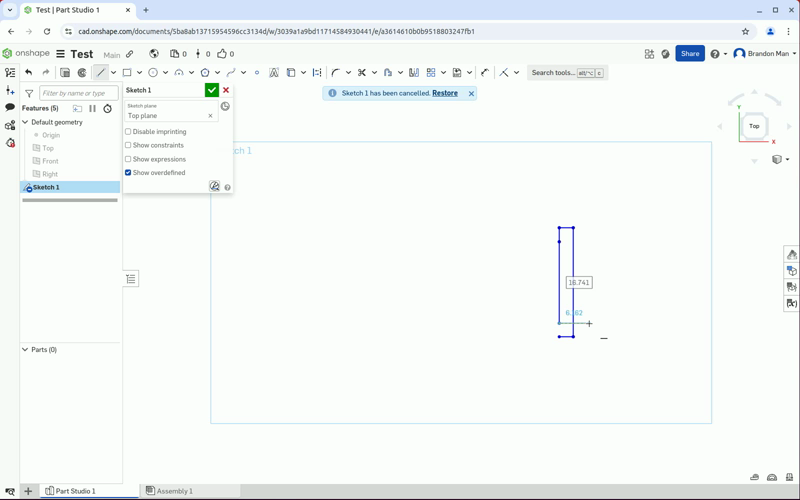
key_down(shift)
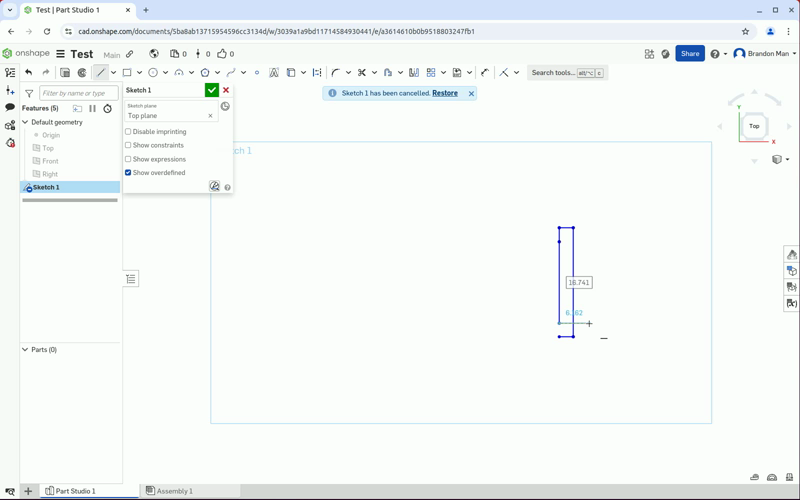
mouse_move(559, 336)
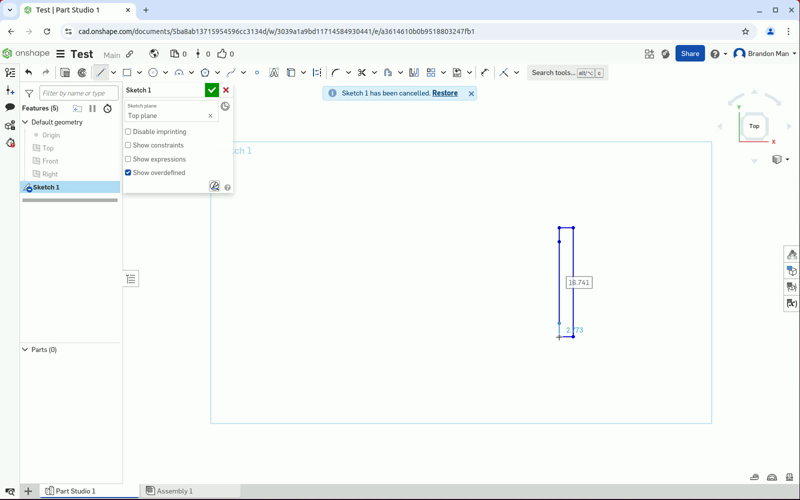
key_up(shift)
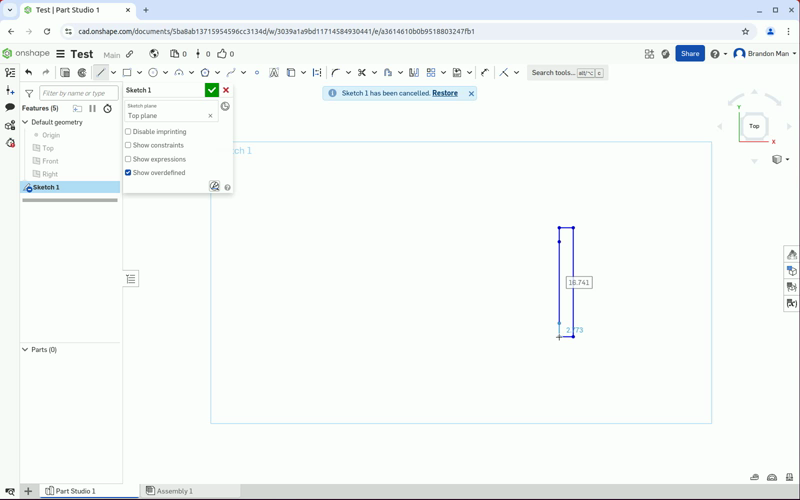
click(559, 336)
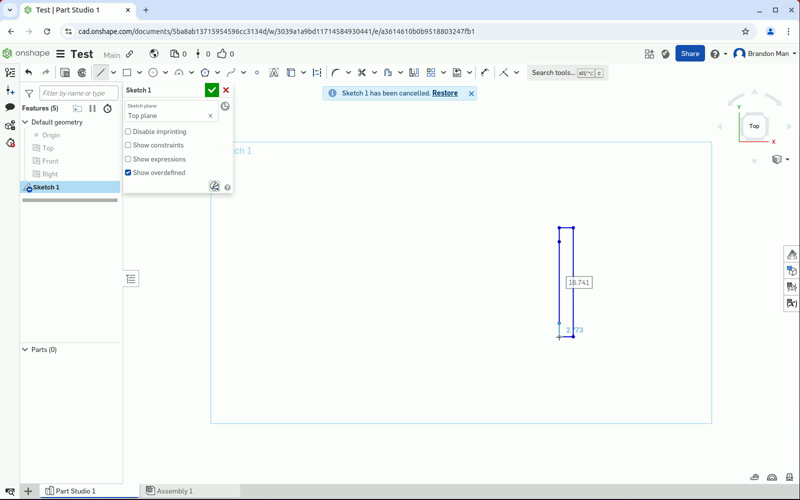
key(esc)
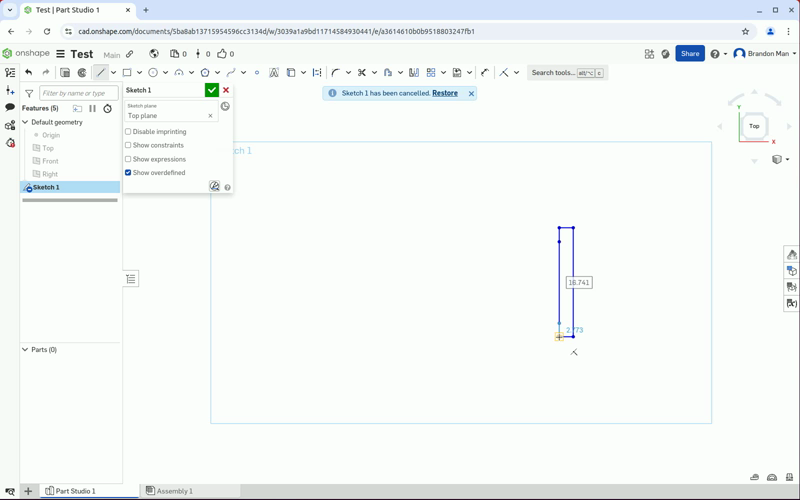
mouse_move(565, 243)
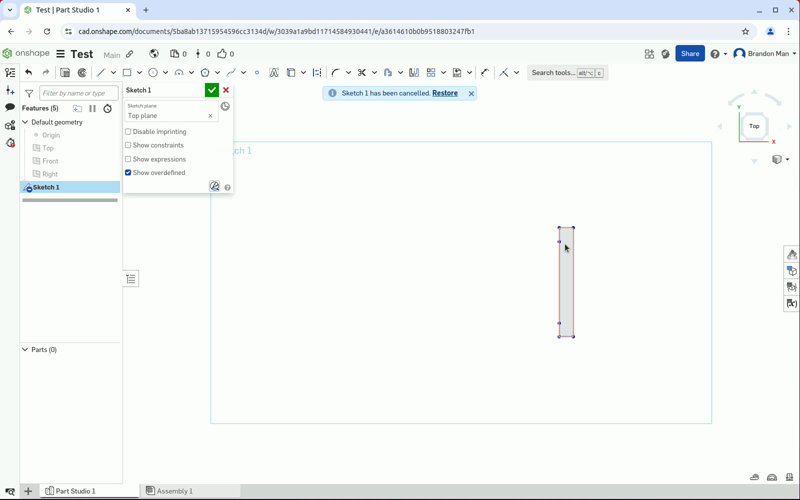
scroll(6)
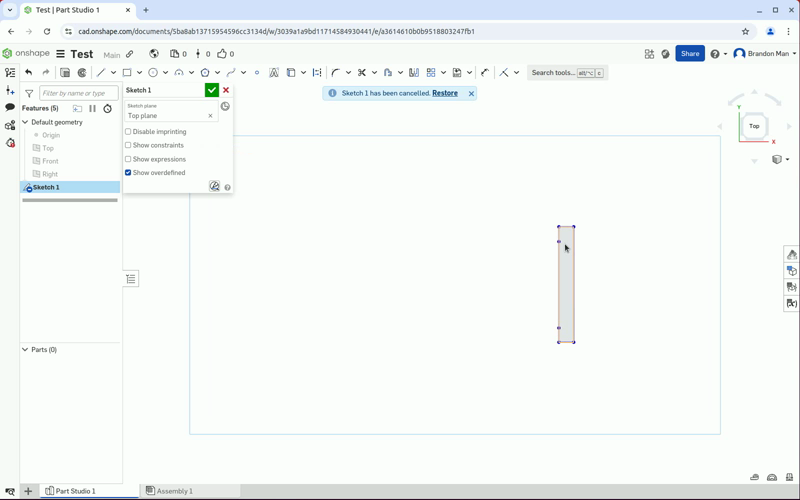
scroll(6)
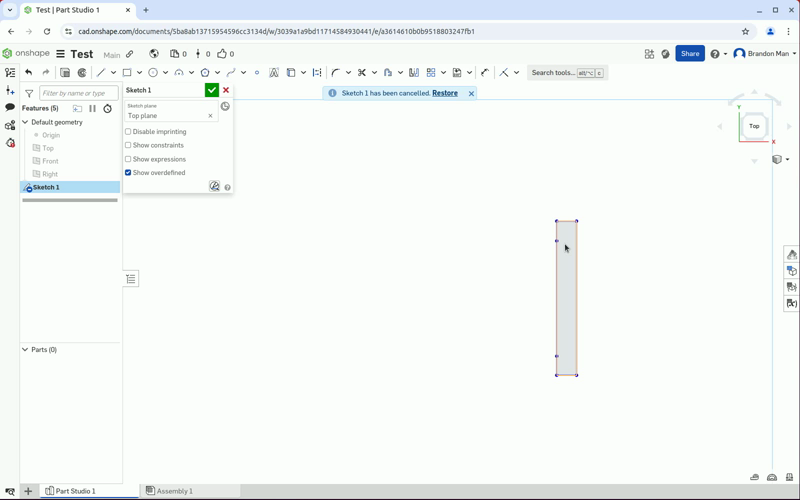
scroll(6)
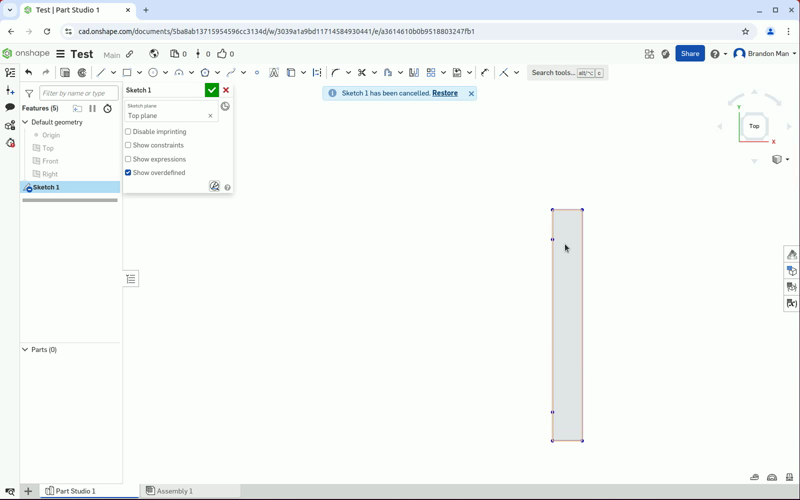
scroll(6)
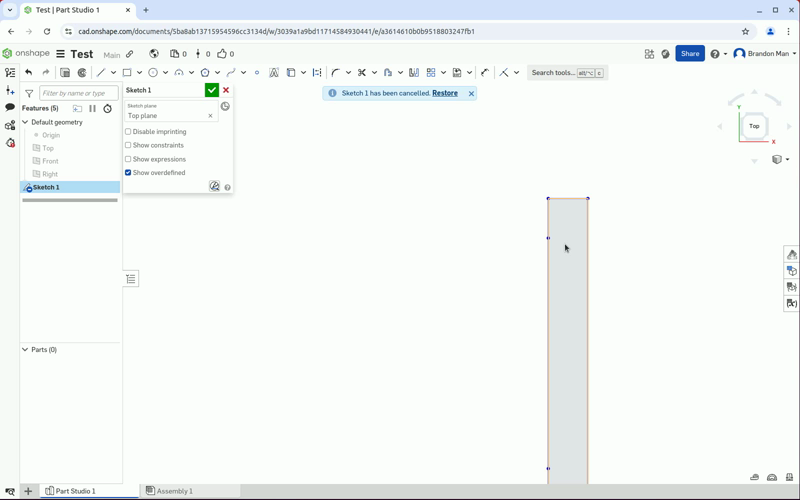
scroll(6)
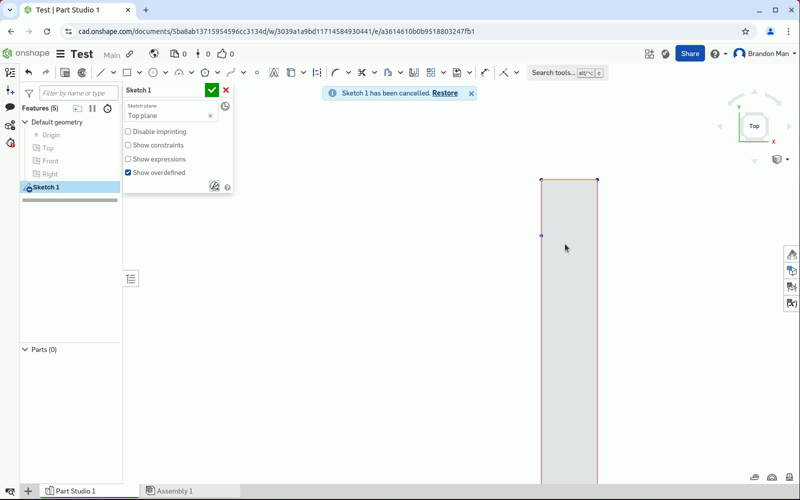
scroll(6)
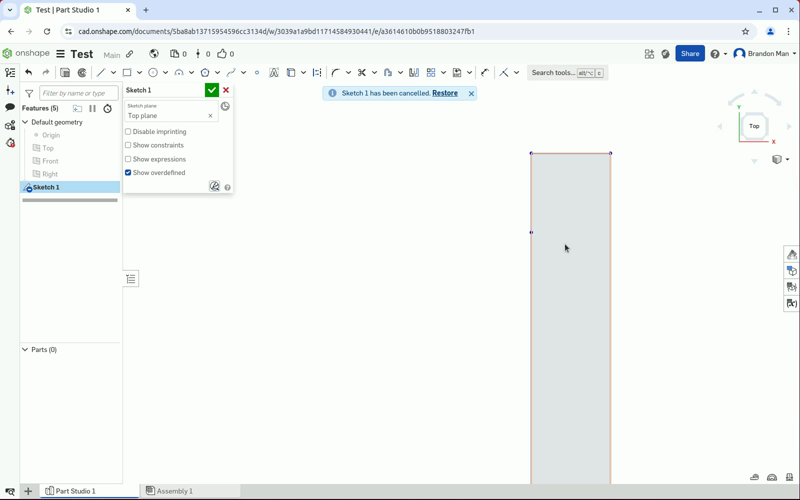
scroll(6)
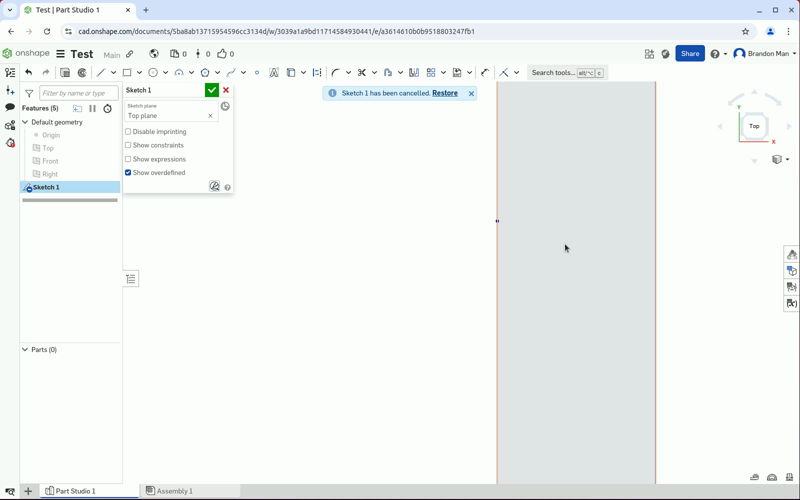
click(565, 243)
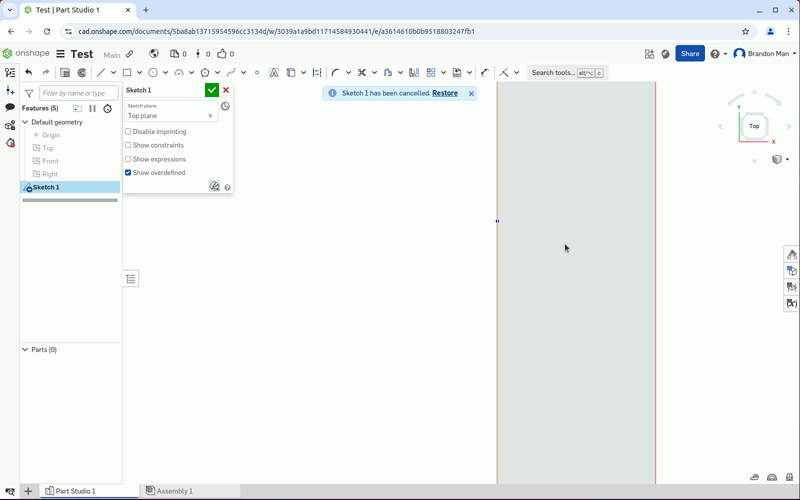
scroll(-6)
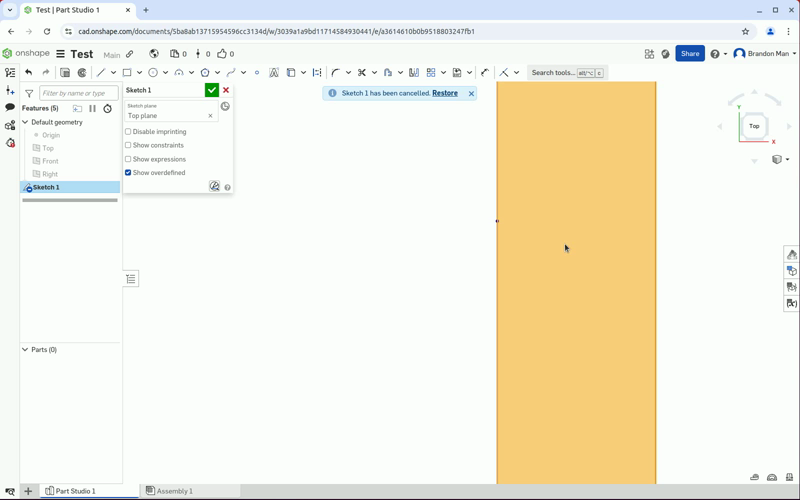
scroll(-6)
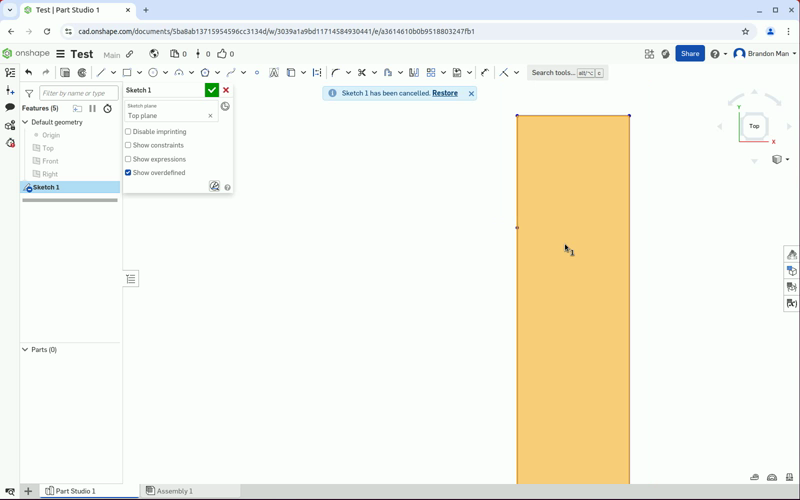
scroll(-6)
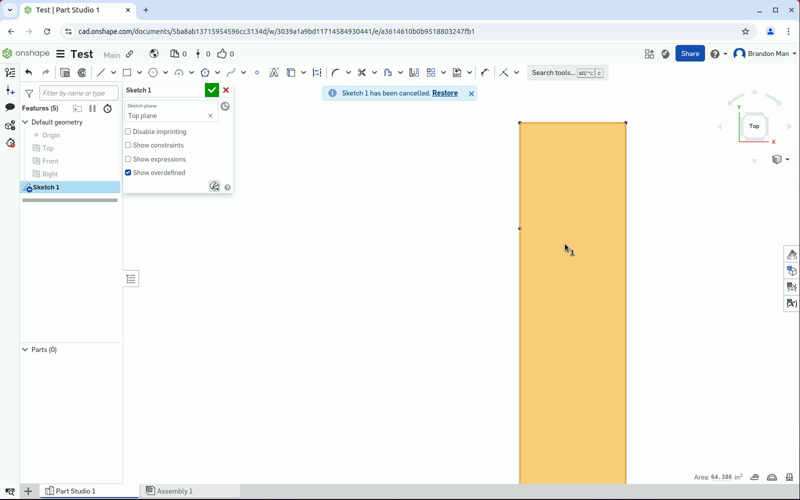
scroll(-6)
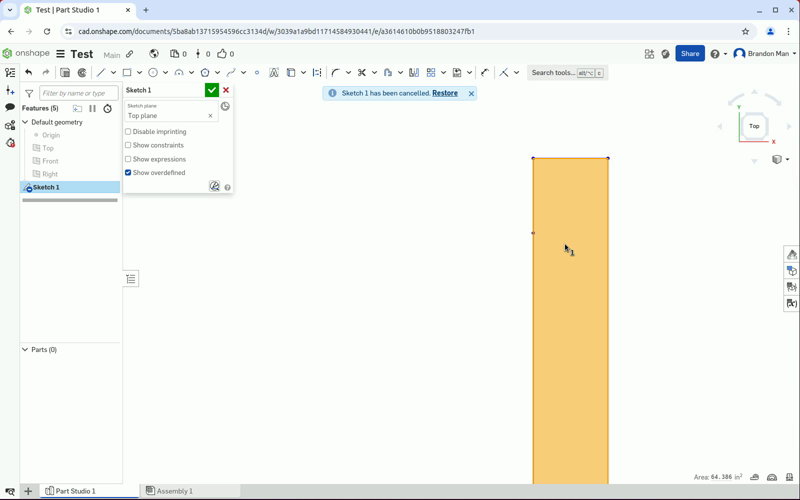
scroll(-6)
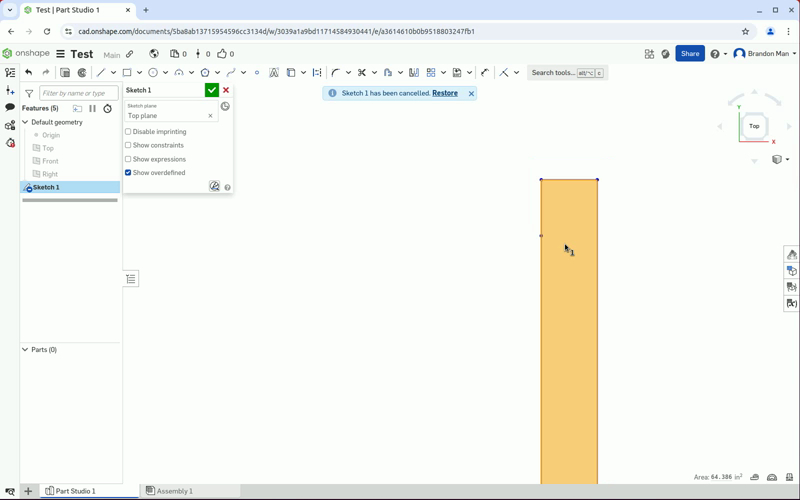
scroll(-6)
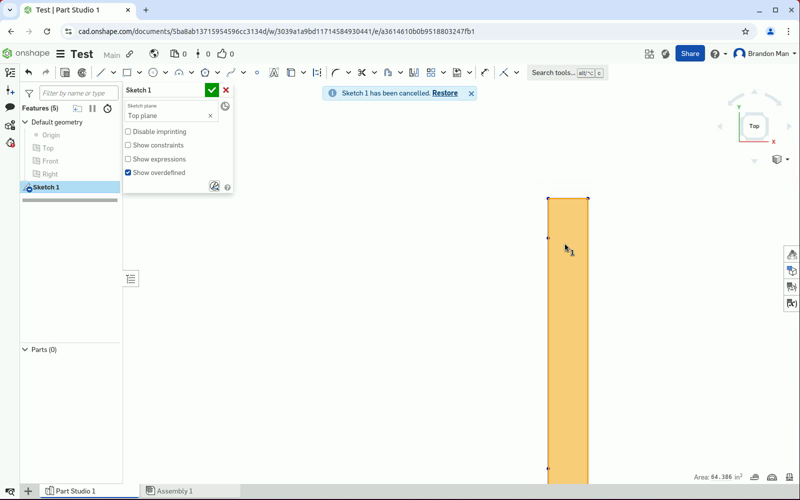
scroll(-6)
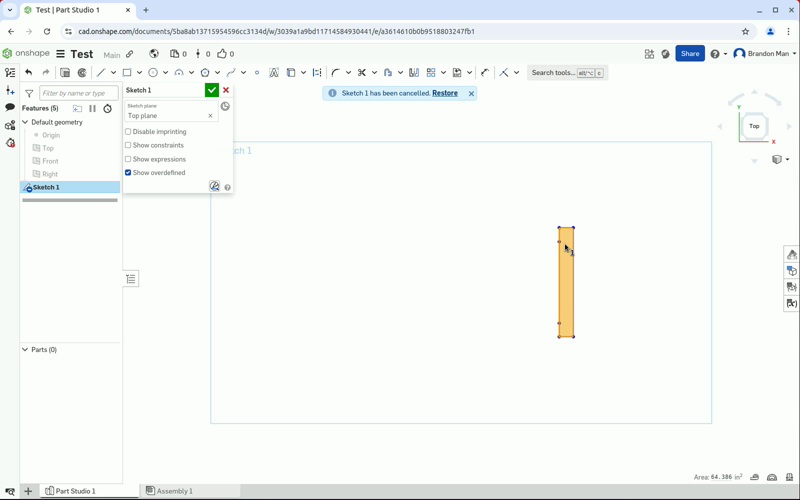
mouse_move(73, 352)
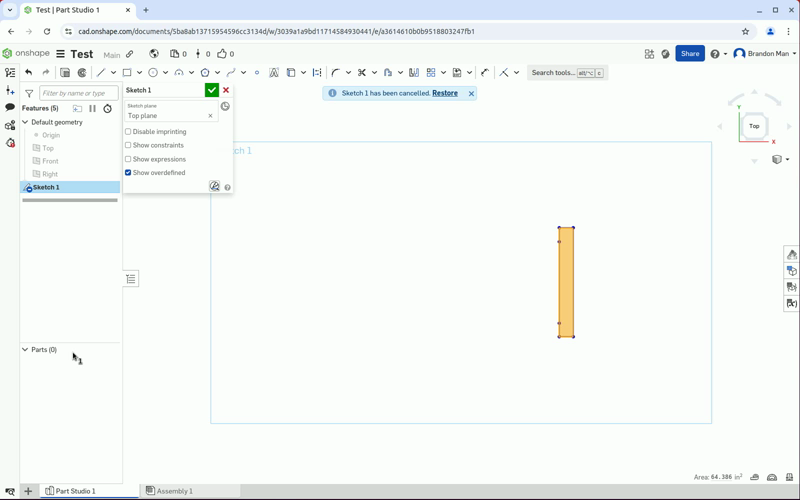
key(shift+y)
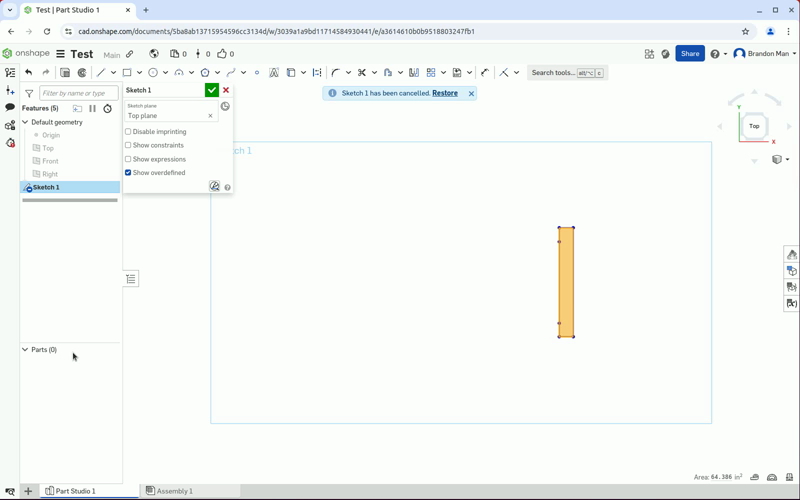
key(shift+e)
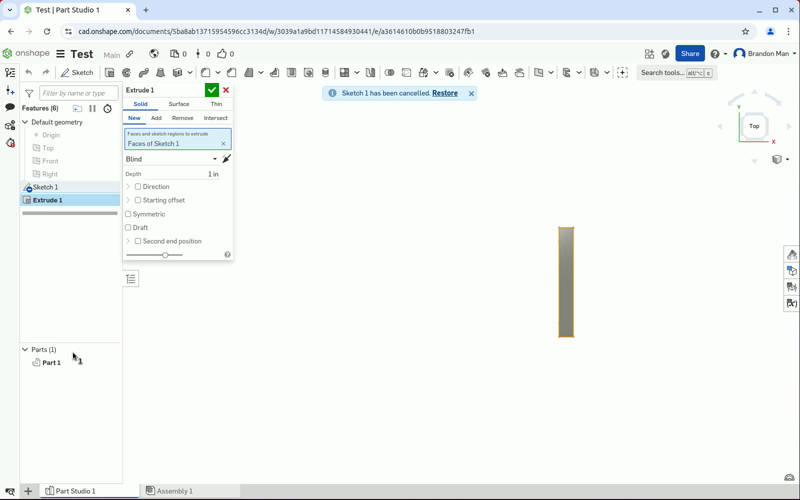
mouse_move(143, 106)
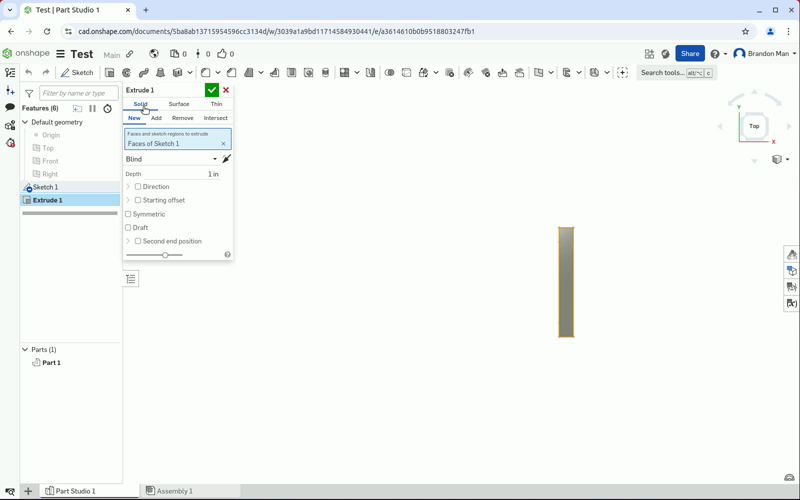
click(143, 106)
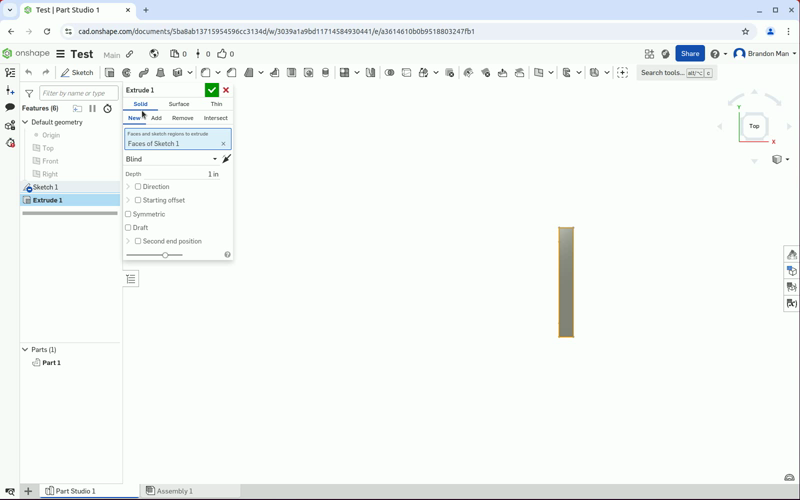
mouse_move(137, 120)
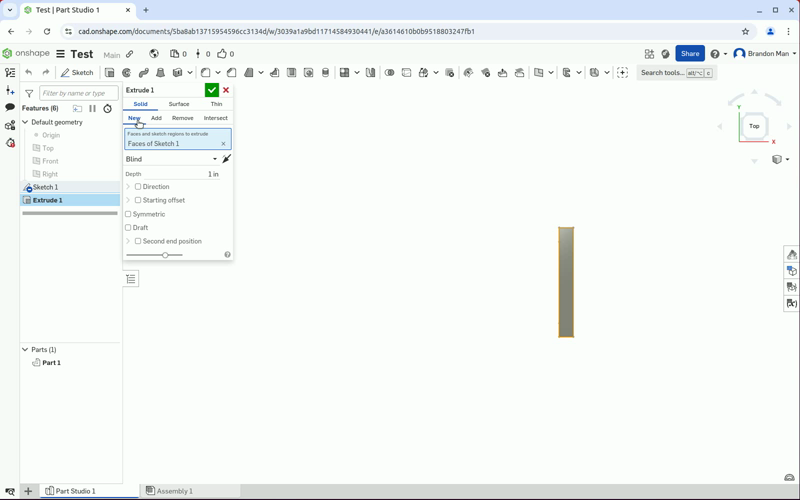
click(137, 120)
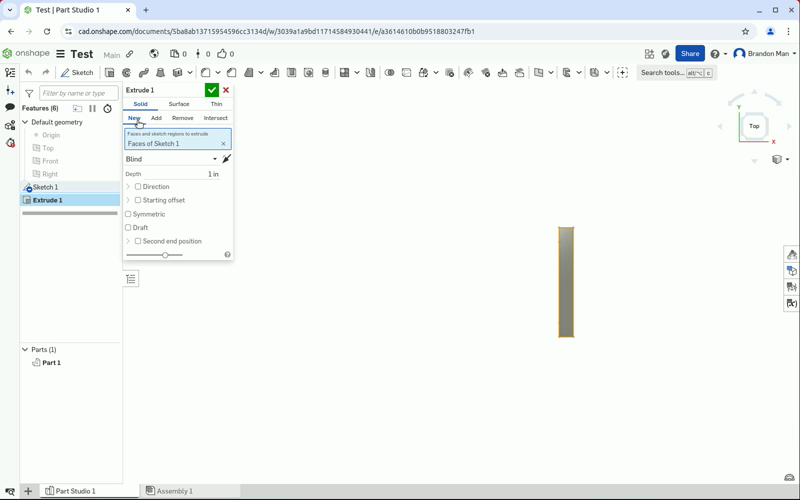
key(tab, 4)
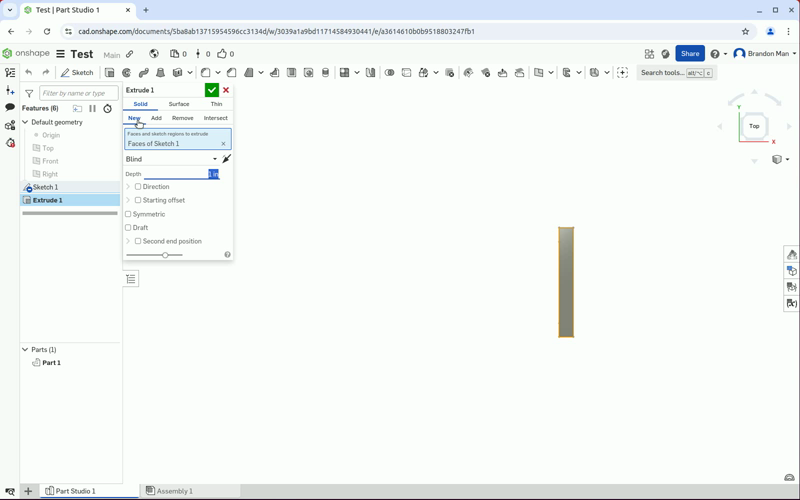
text(5.536)
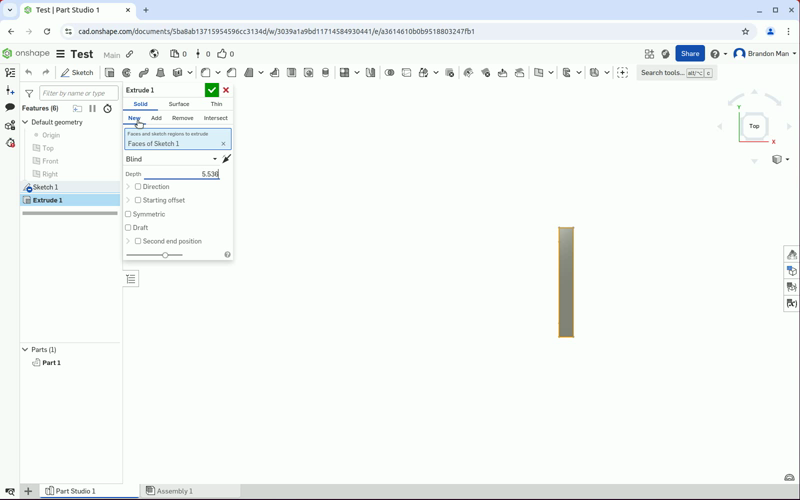
key(enter)
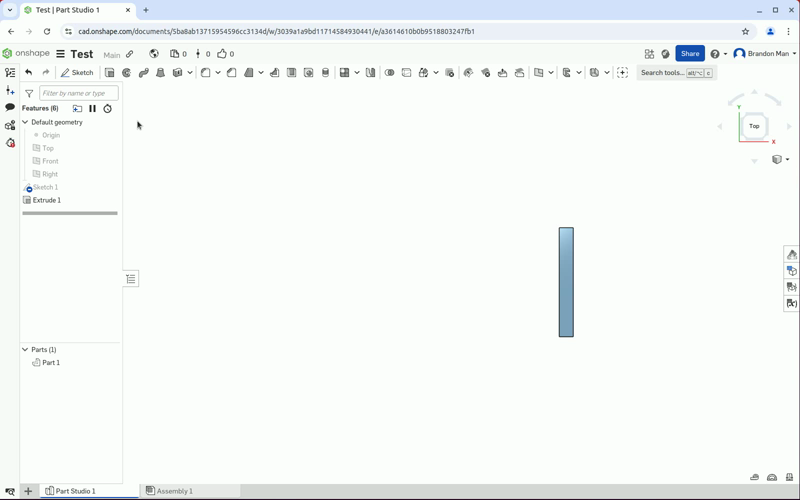
key(shift+h)
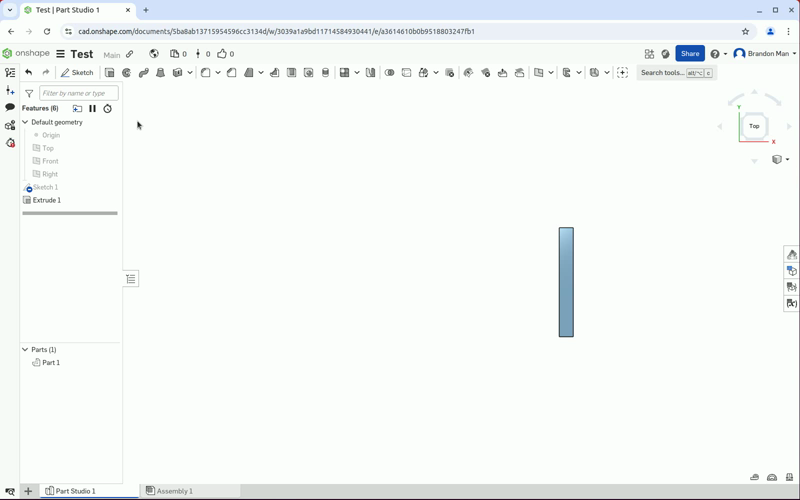
key(shift+h)
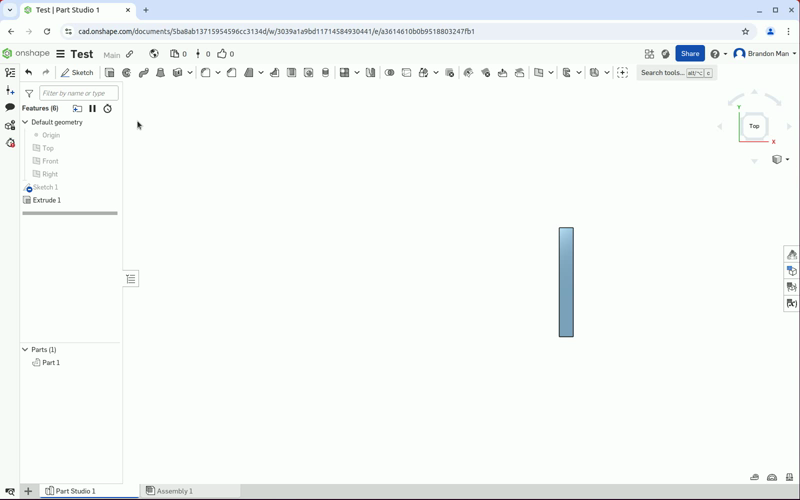
mouse_move(73, 189)
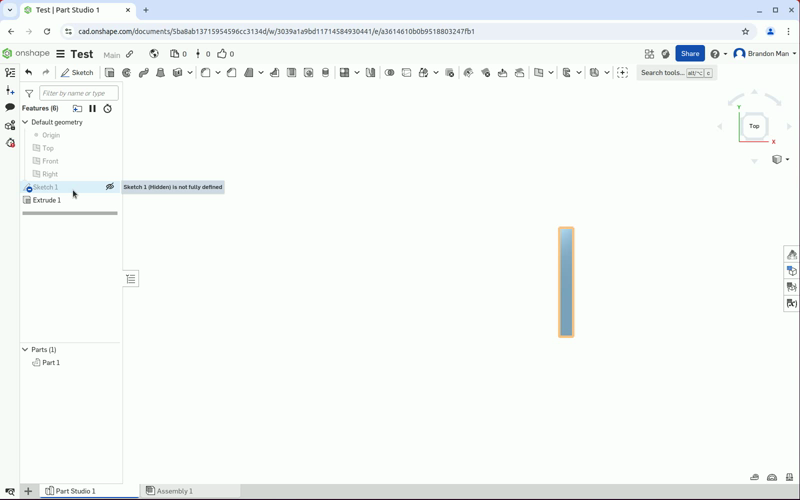
click(73, 189)
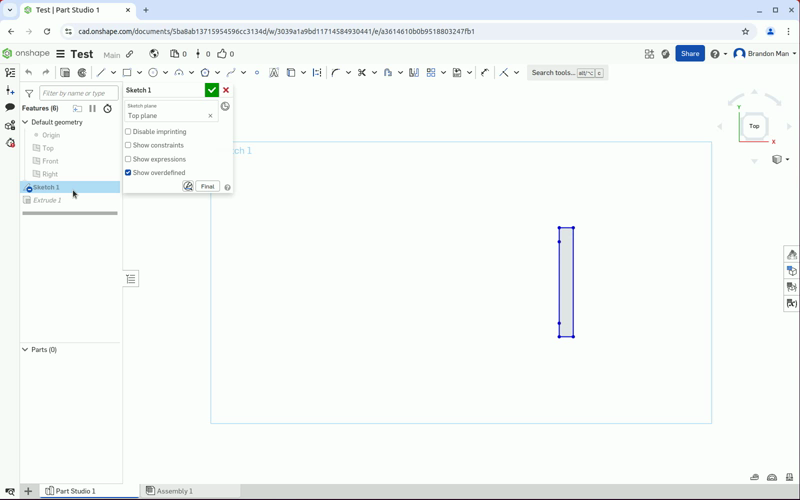
mouse_move(229, 92)
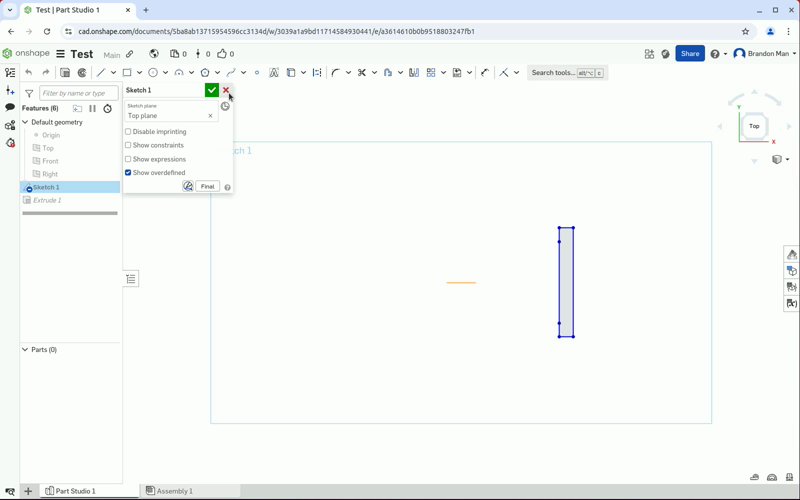
click(229, 92)
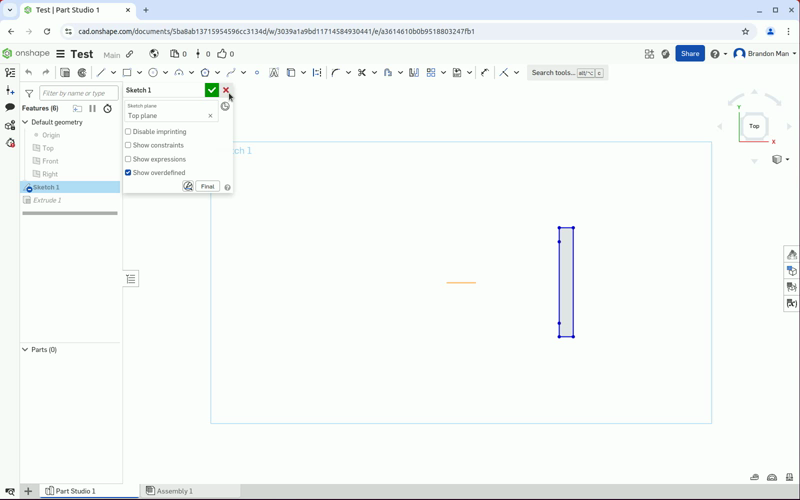
key(shift+s)
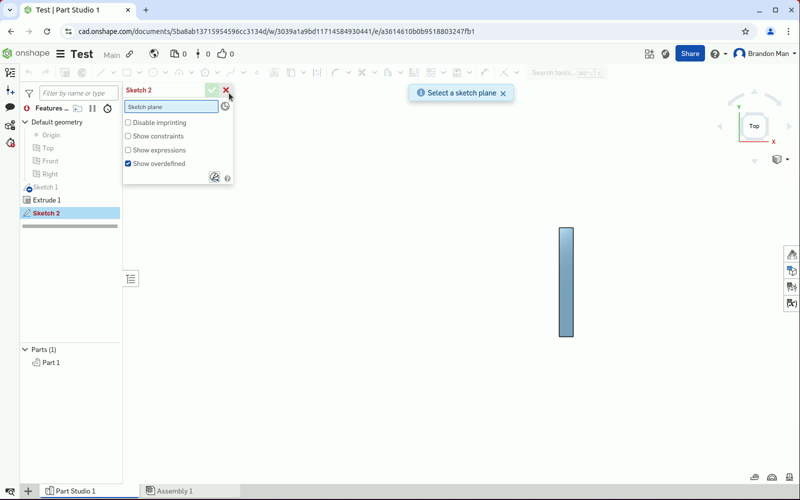
mouse_move(73, 150)
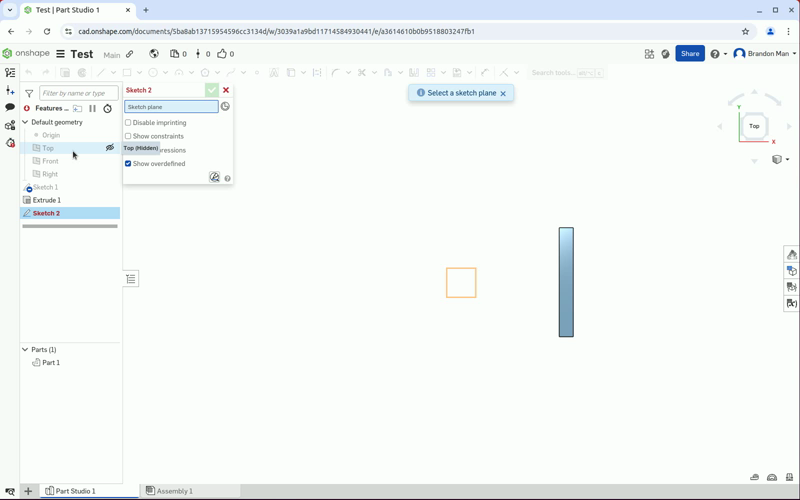
click(73, 150)
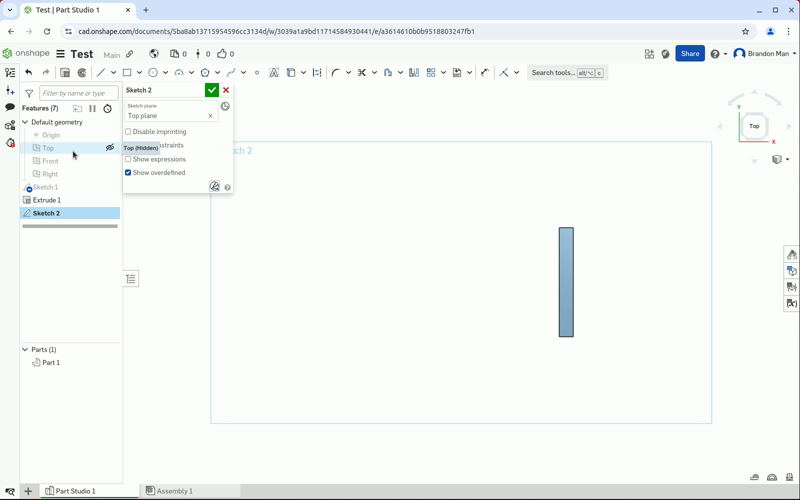
mouse_move(73, 352)
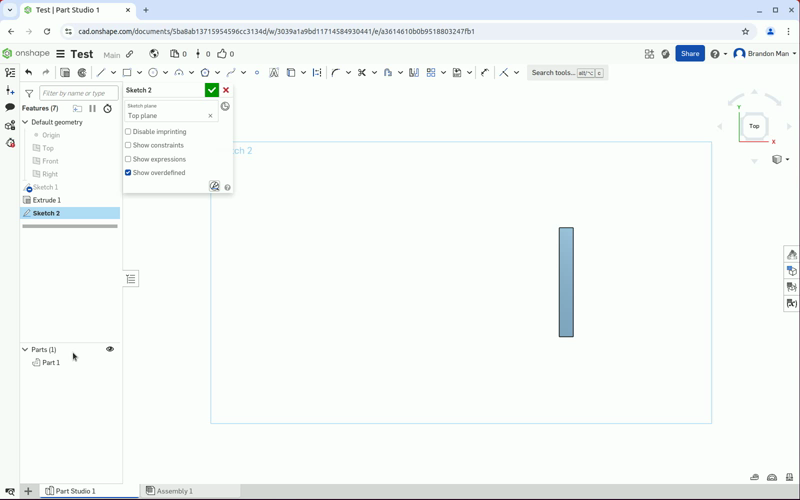
key(y)
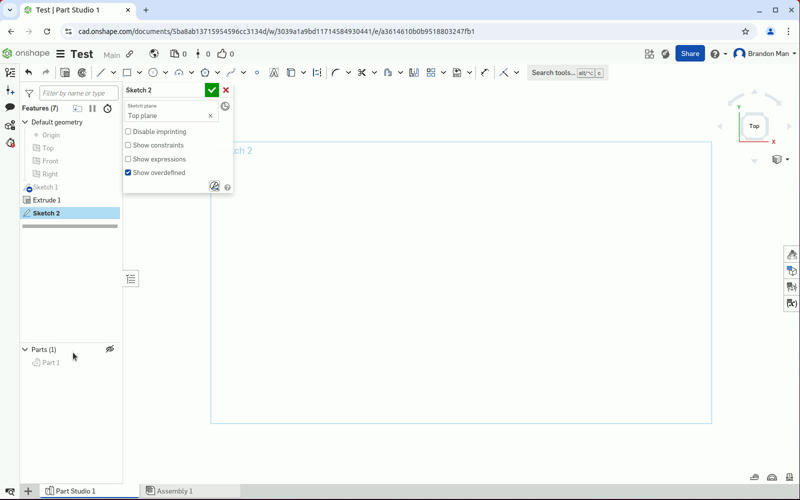
key(l)
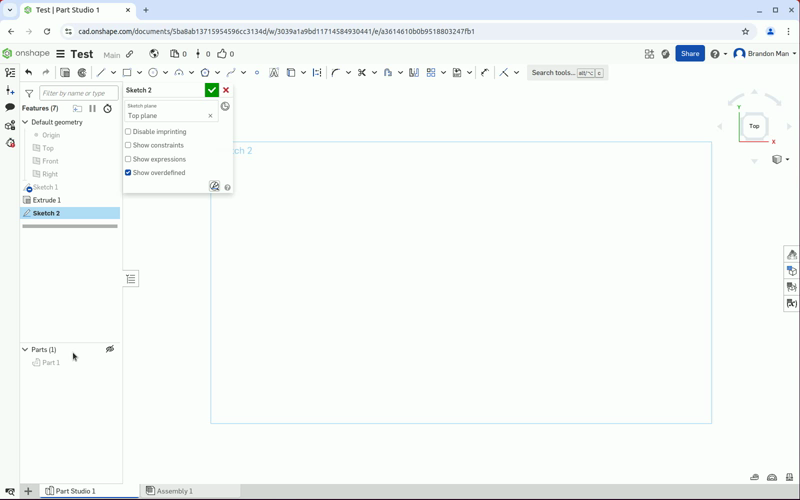
key_down(shift)
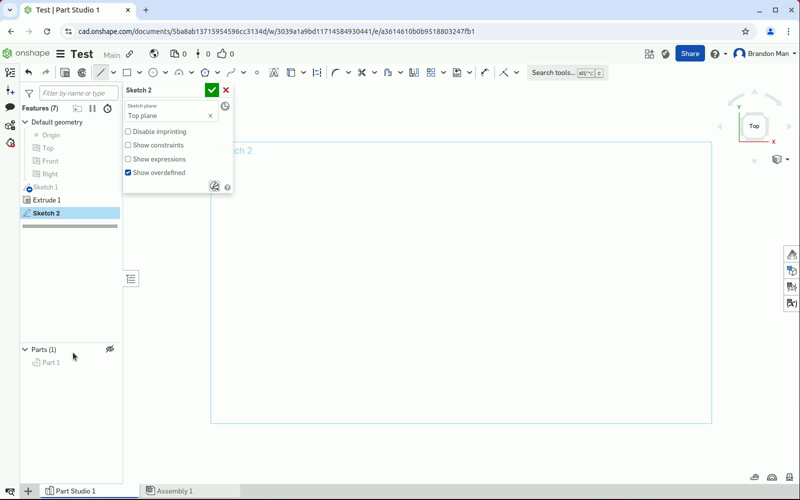
mouse_move(417, 336)
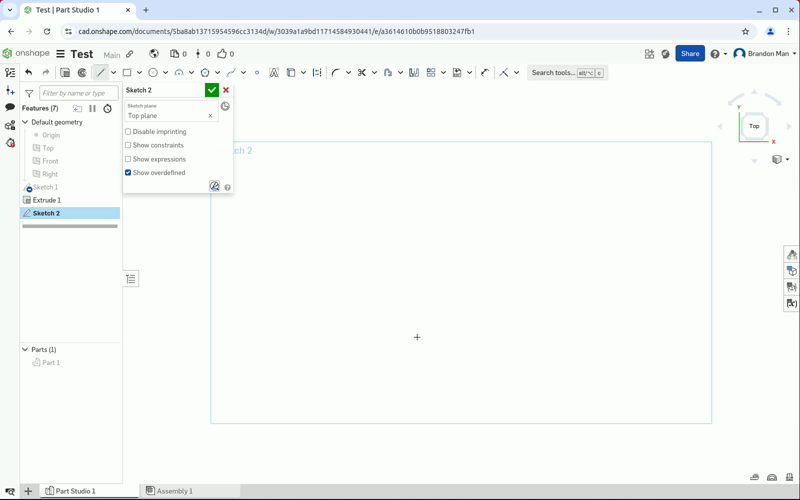
click(417, 336)
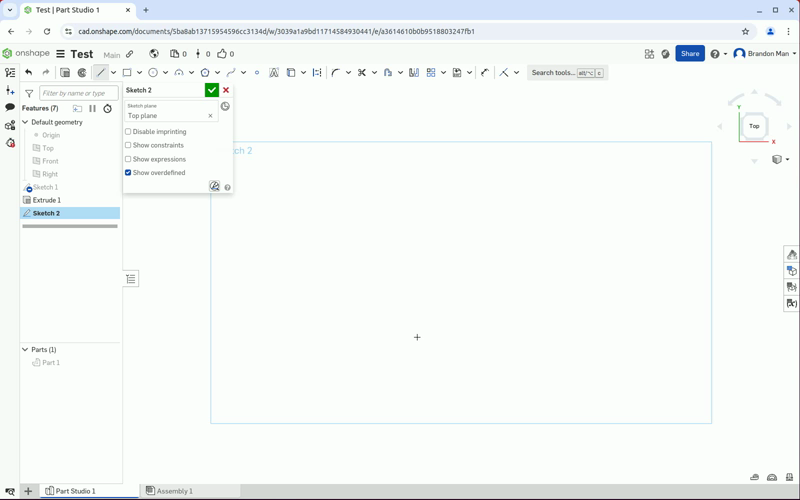
key_up(shift)
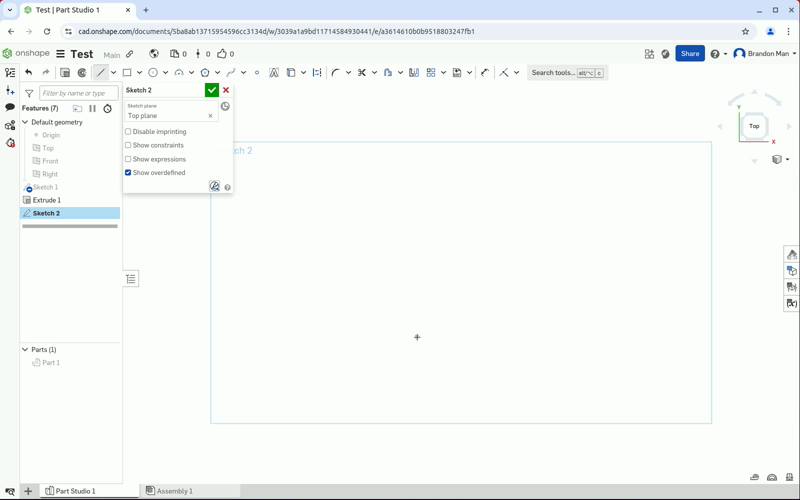
key_down(shift)
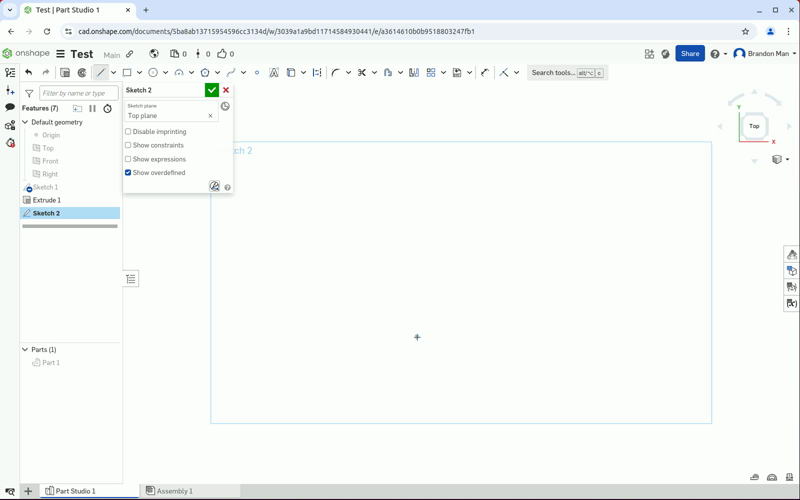
mouse_move(447, 336)
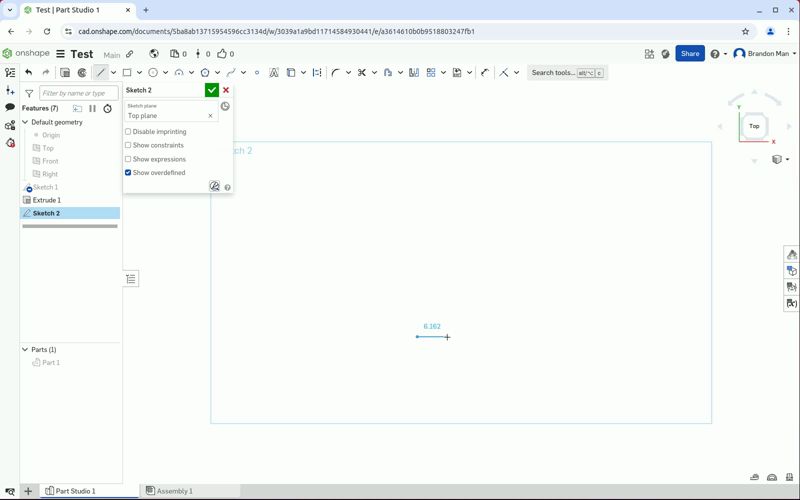
mouse_move(431, 336)
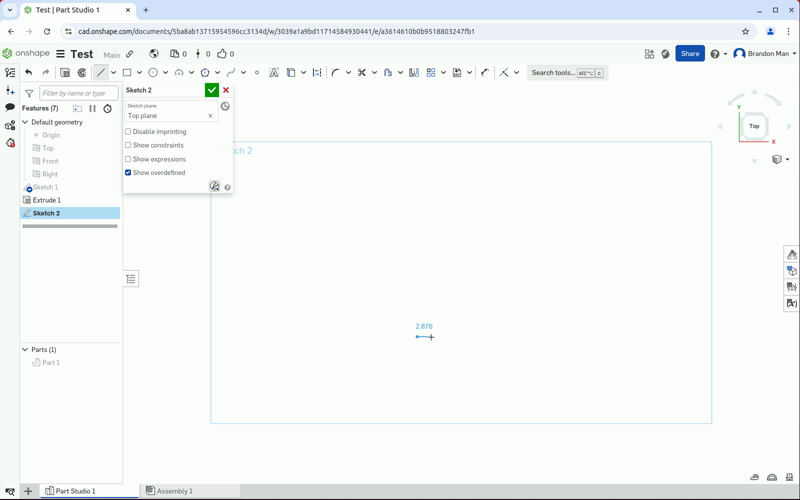
click(431, 336)
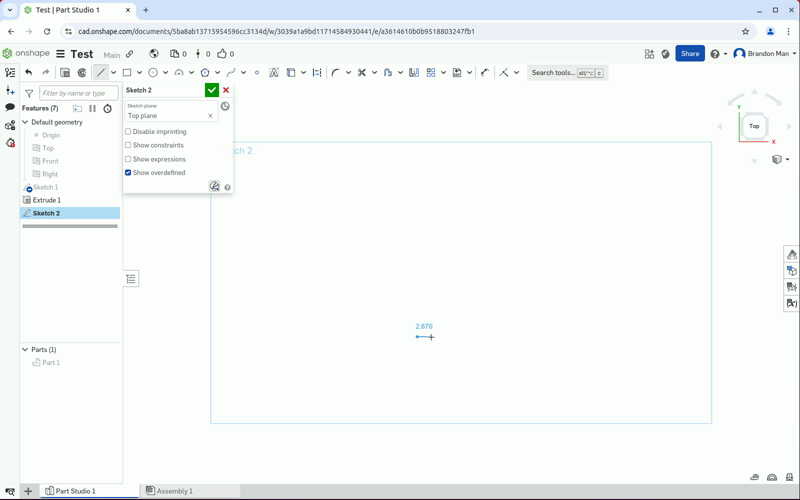
key_up(shift)
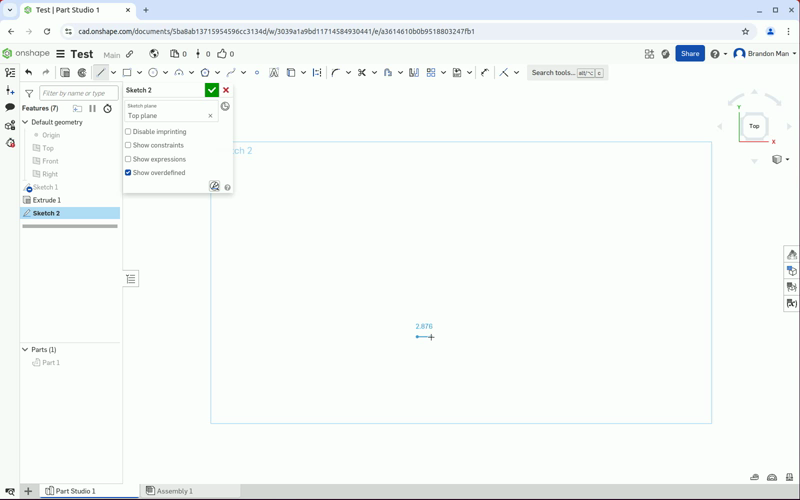
key_down(shift)
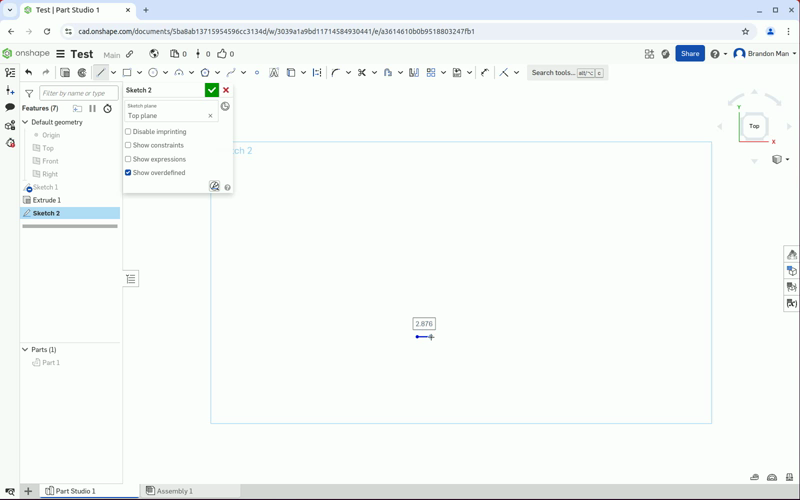
mouse_move(461, 336)
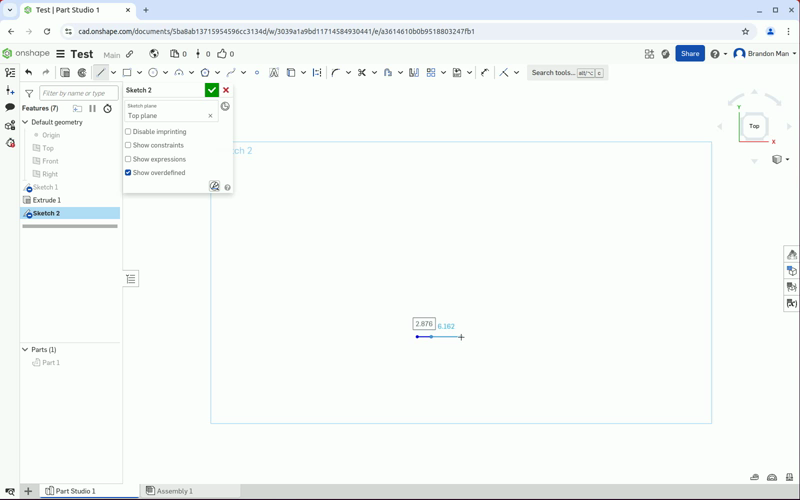
mouse_move(431, 323)
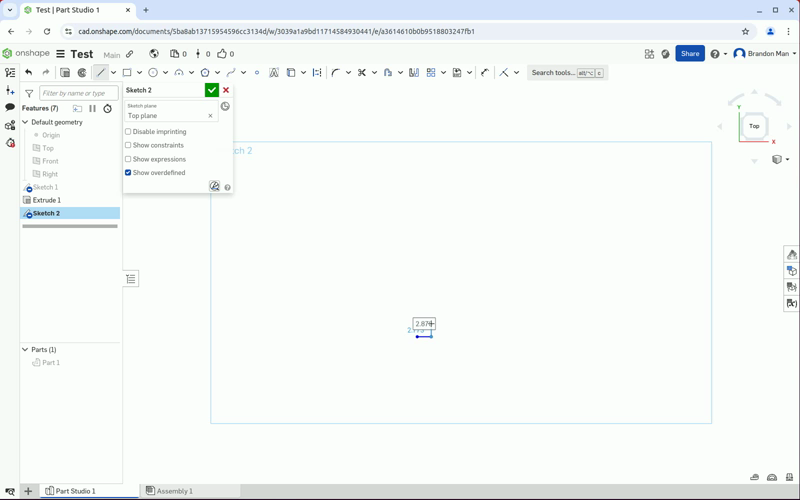
click(431, 323)
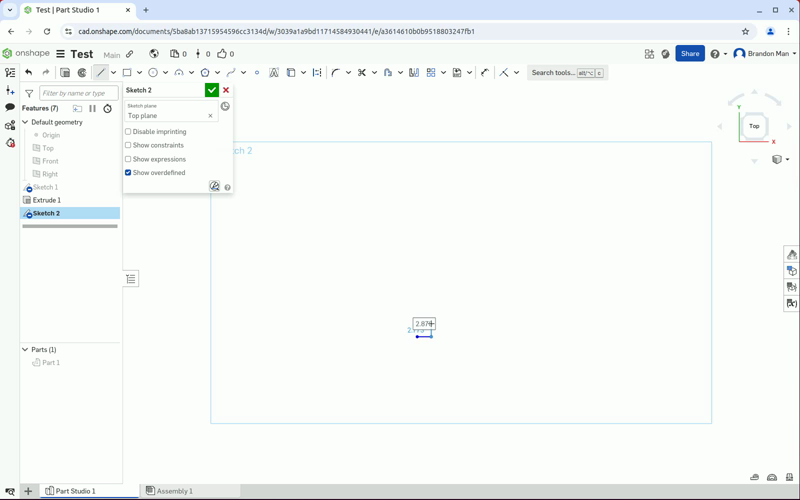
key_up(shift)
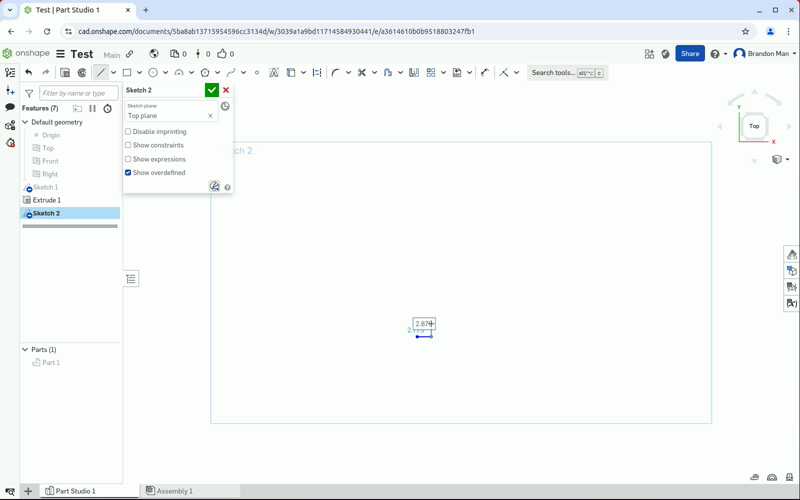
key_down(shift)
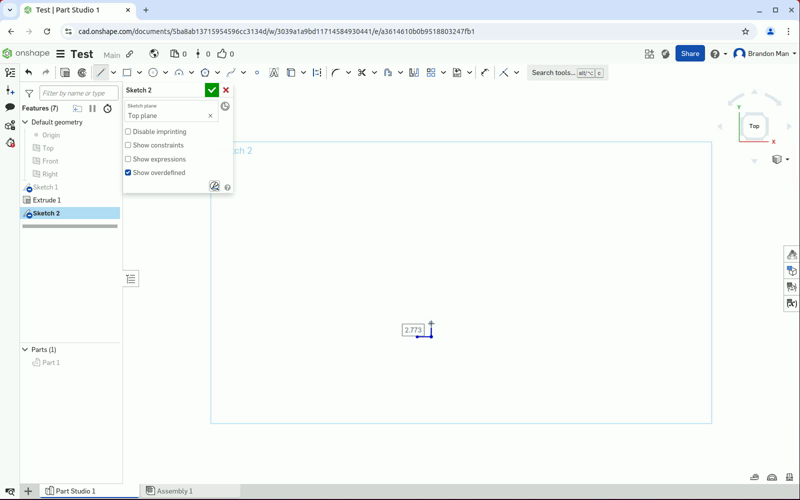
mouse_move(431, 242)
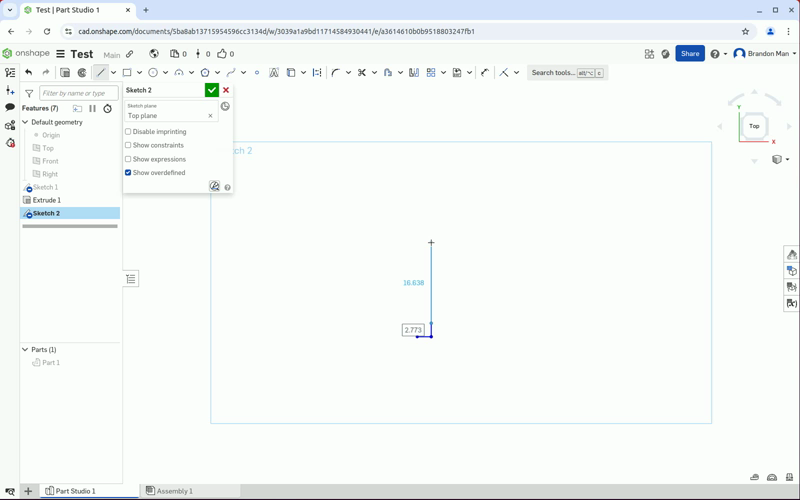
click(431, 242)
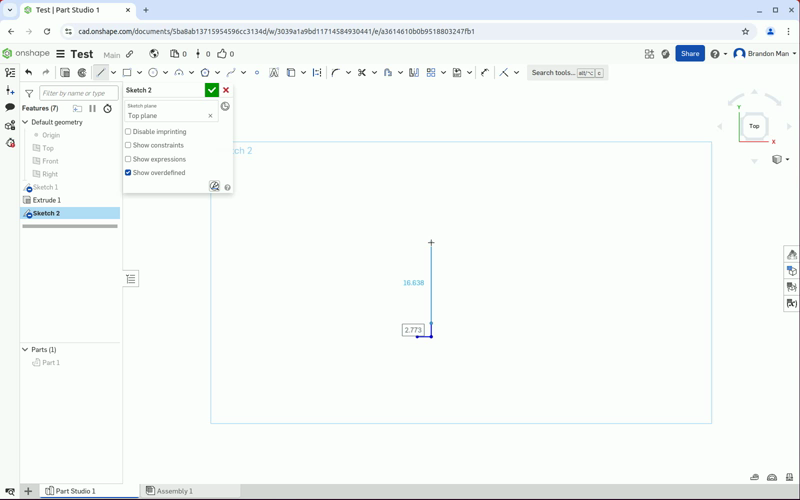
key_up(shift)
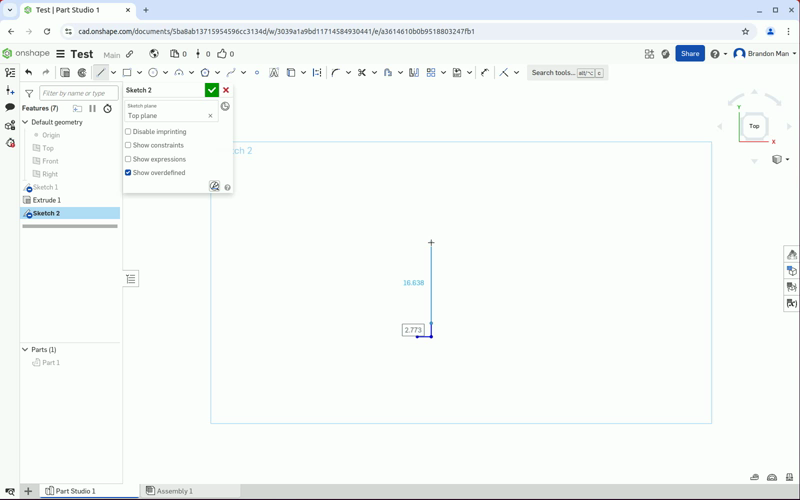
key_down(shift)
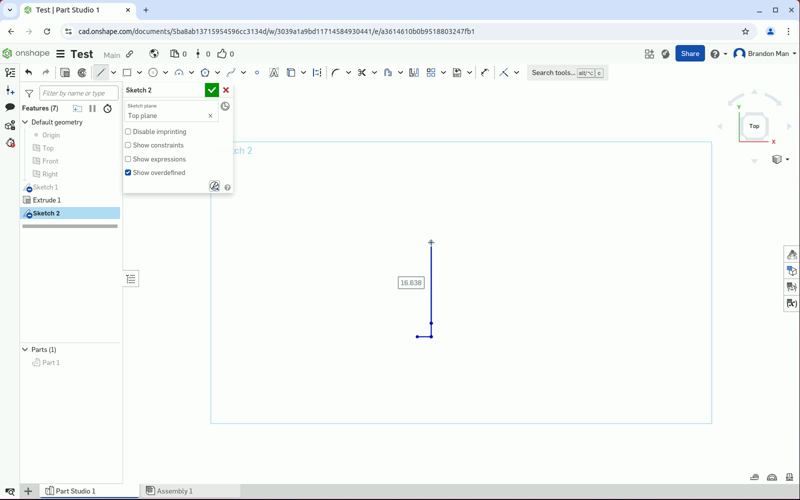
mouse_move(461, 242)
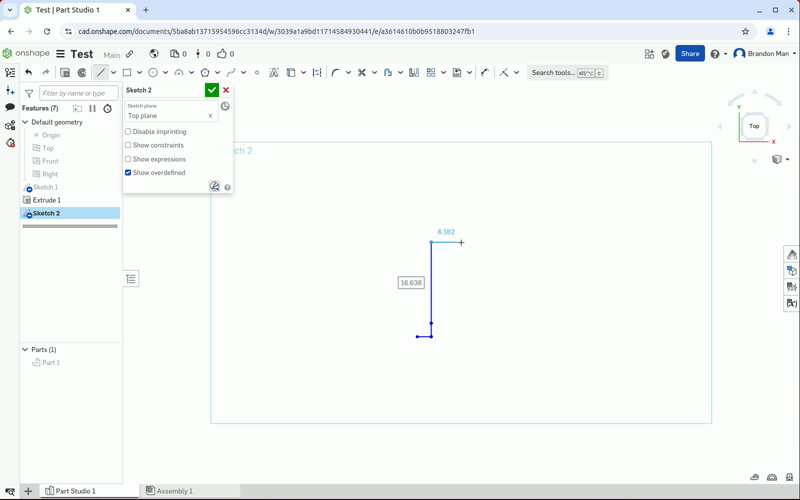
mouse_move(431, 228)
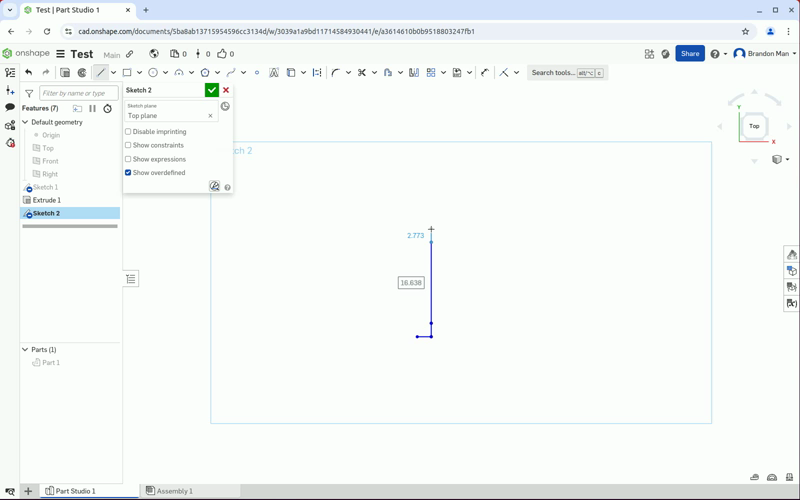
click(431, 228)
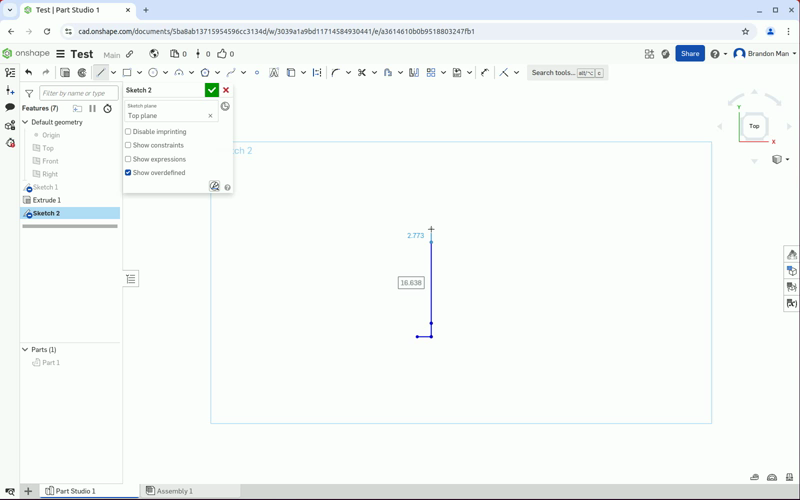
key_up(shift)
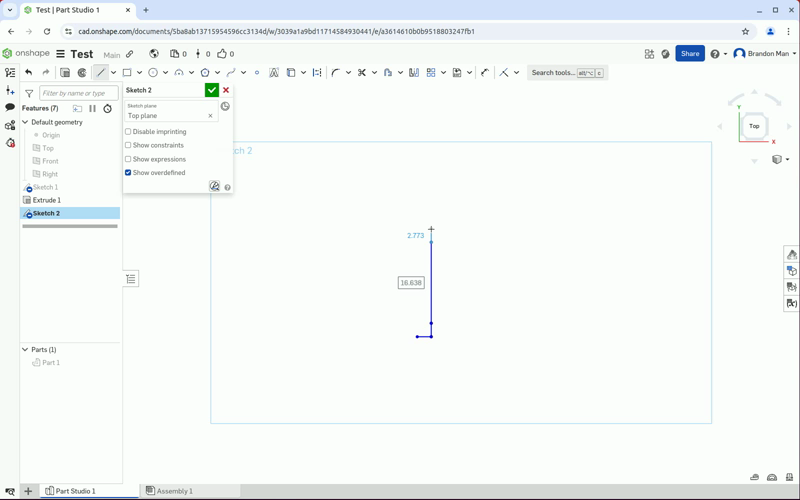
key_down(shift)
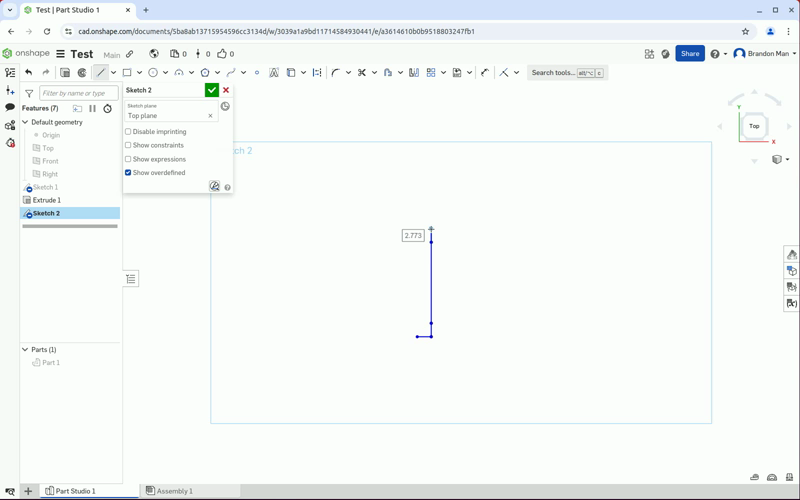
mouse_move(461, 228)
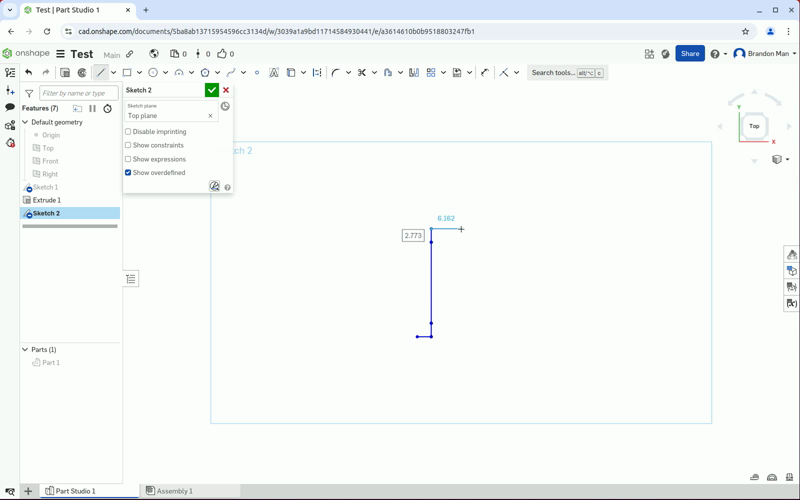
mouse_move(417, 228)
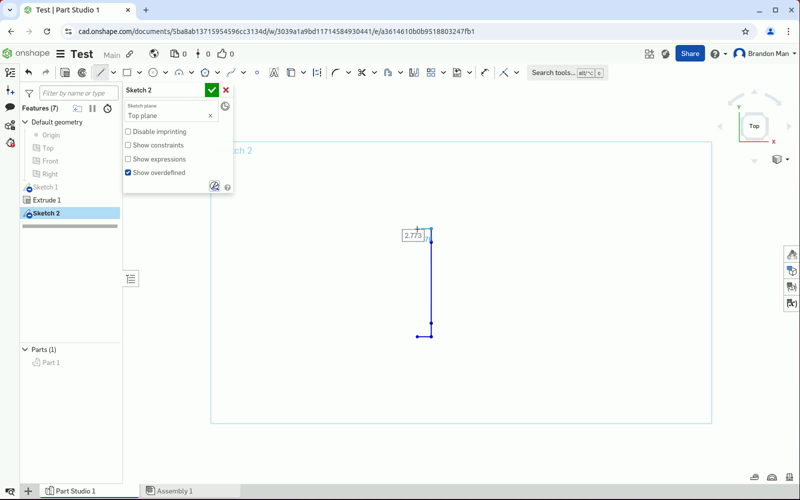
click(417, 228)
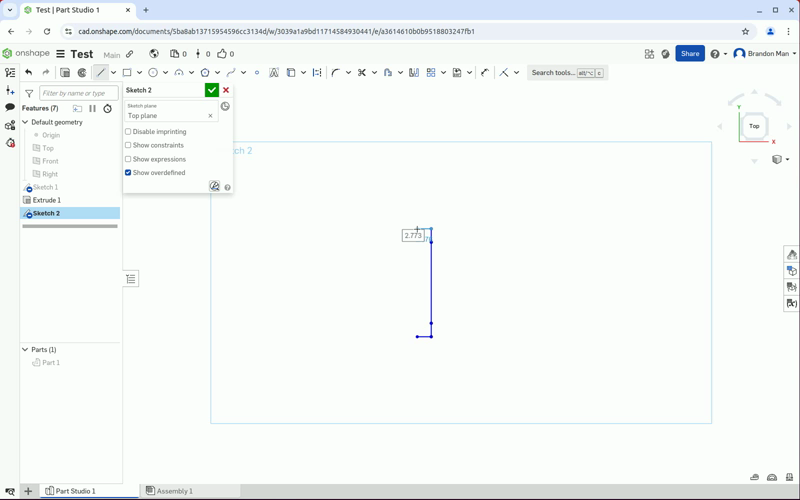
key_up(shift)
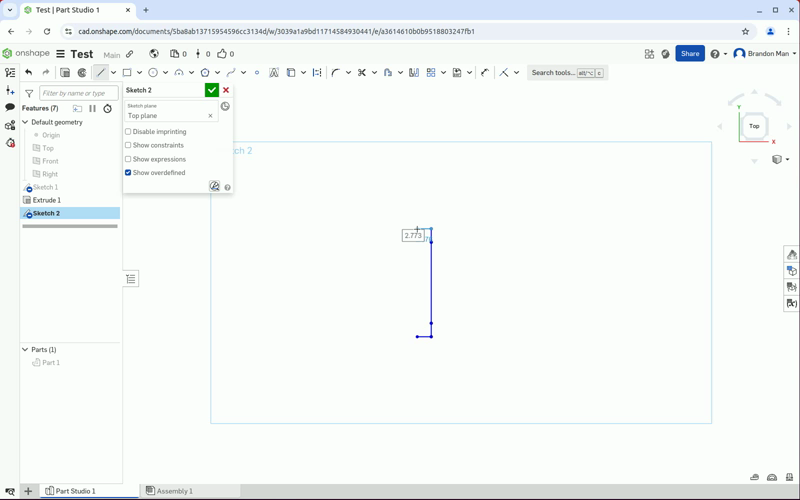
key_down(shift)
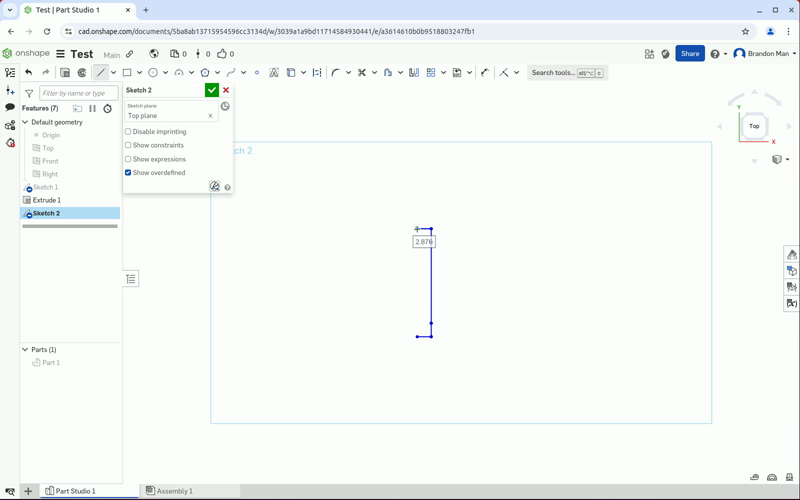
mouse_move(417, 323)
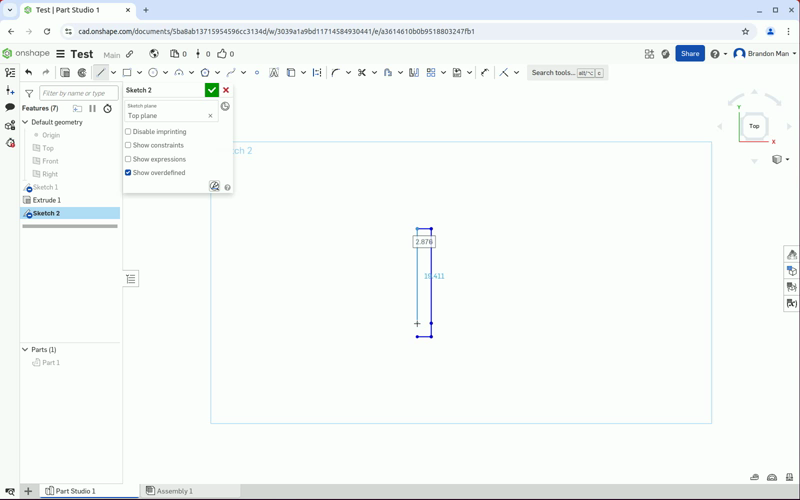
click(417, 323)
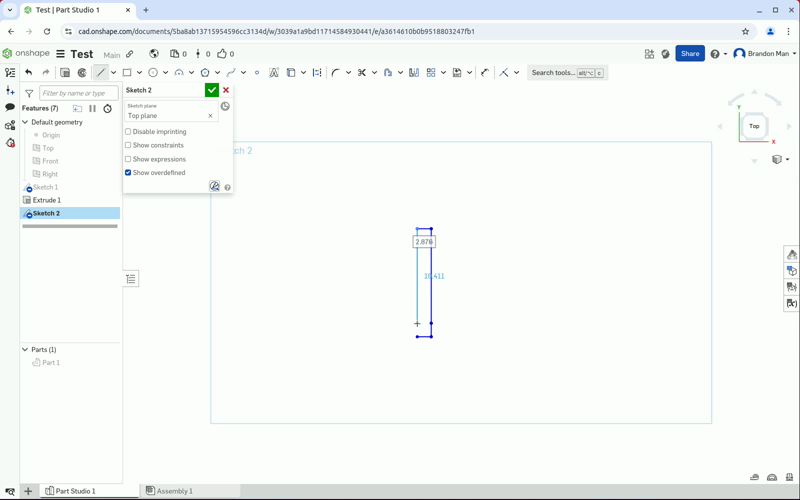
key_up(shift)
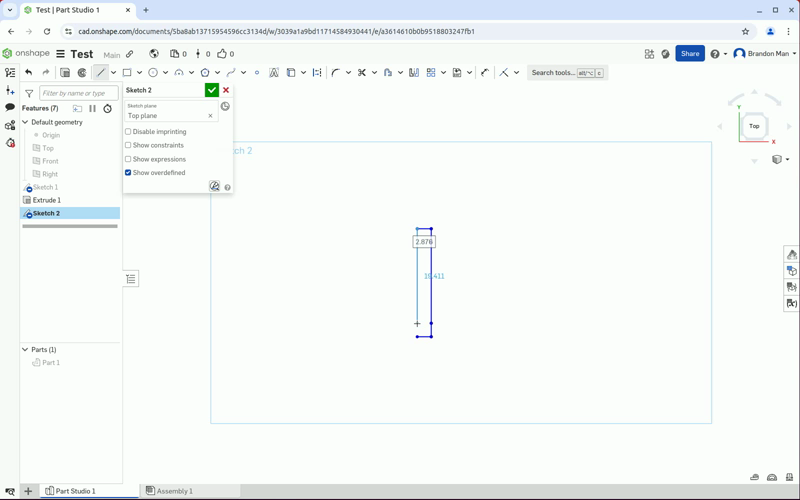
mouse_move(447, 323)
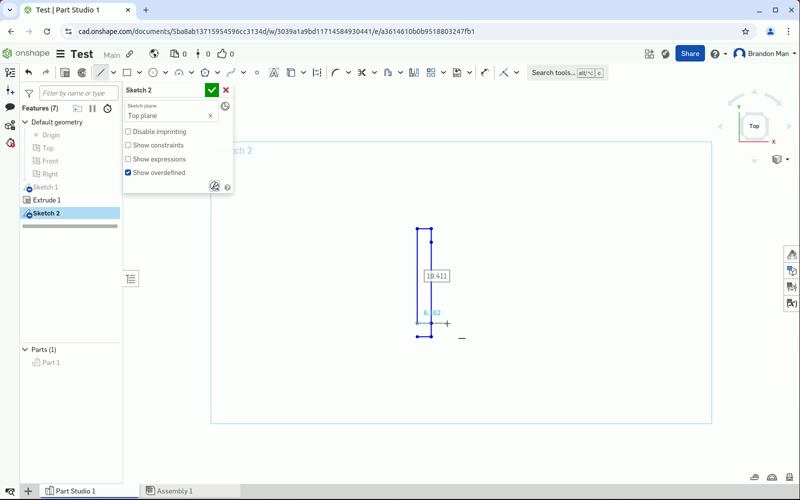
key_down(shift)
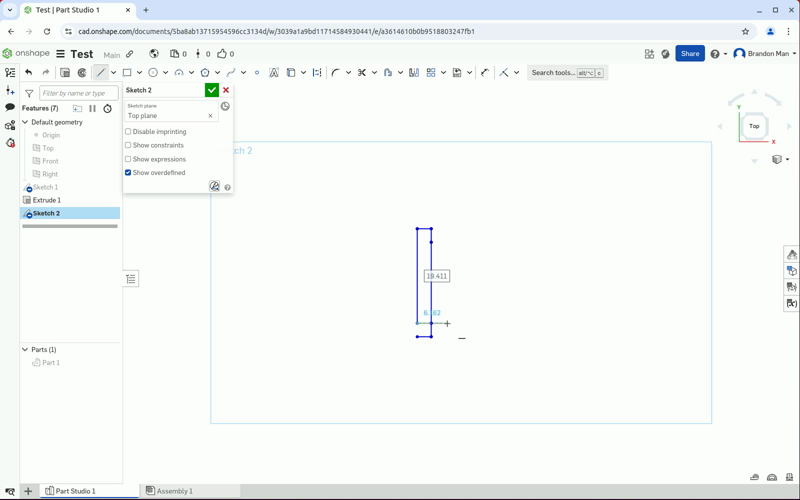
mouse_move(417, 336)
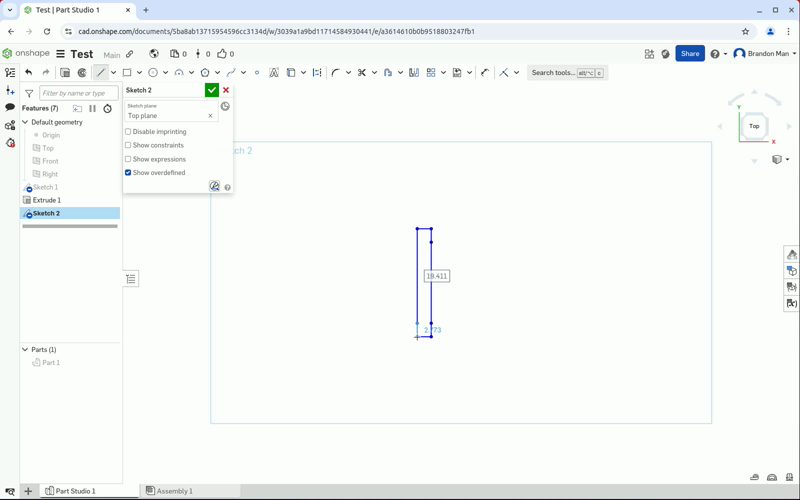
key_up(shift)
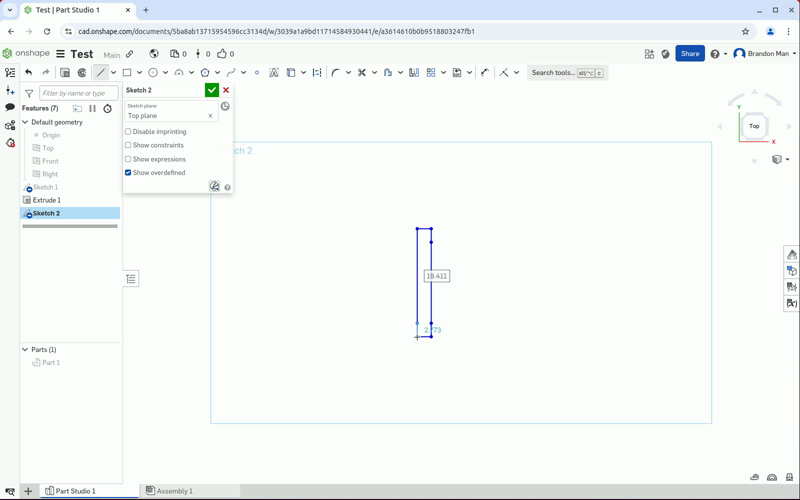
click(417, 336)
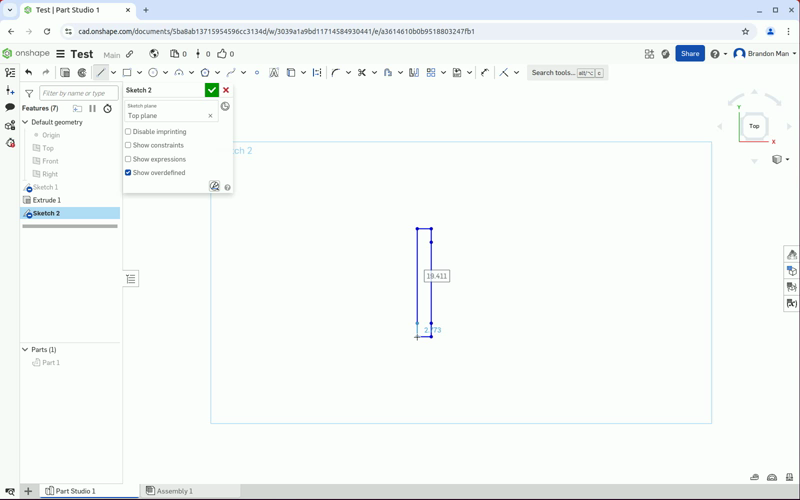
key(esc)
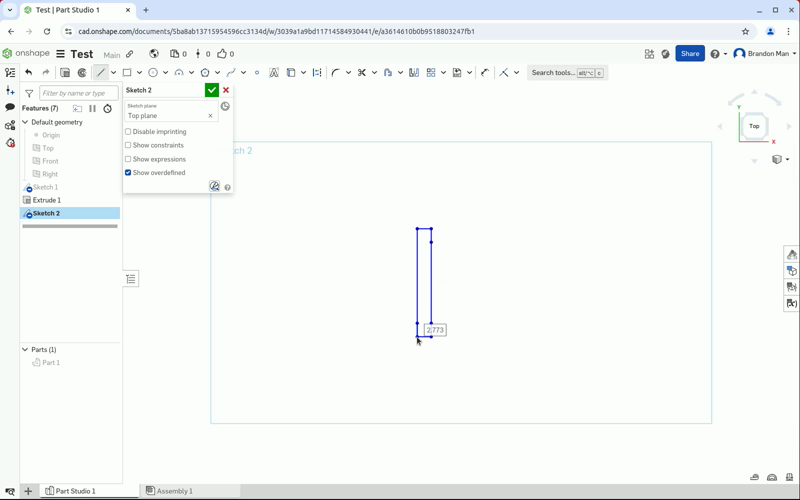
mouse_move(419, 332)
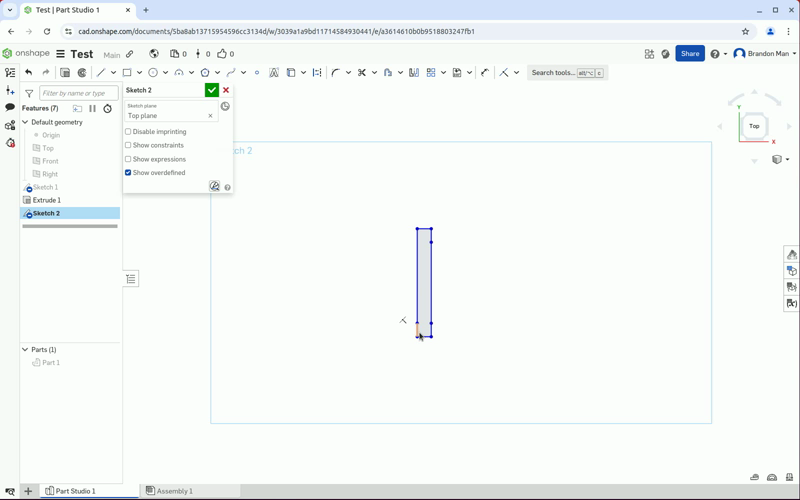
scroll(6)
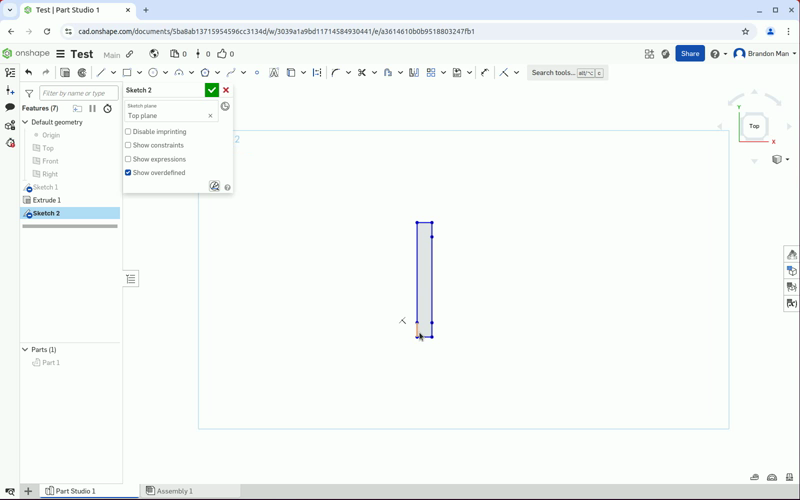
scroll(6)
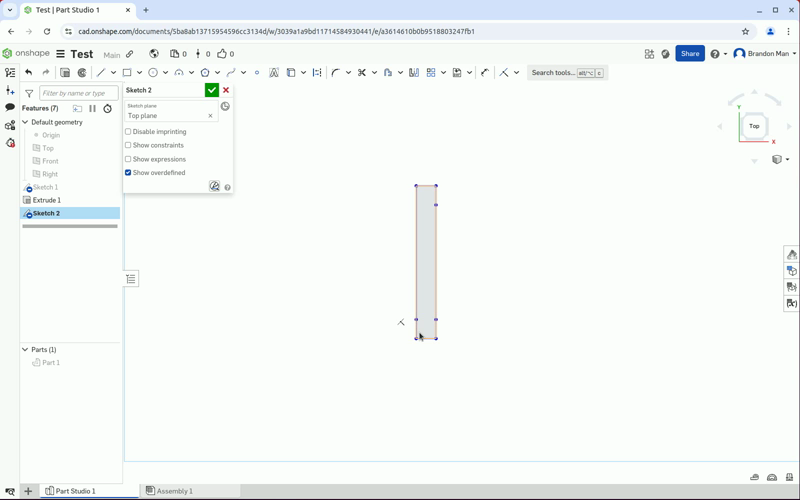
scroll(6)
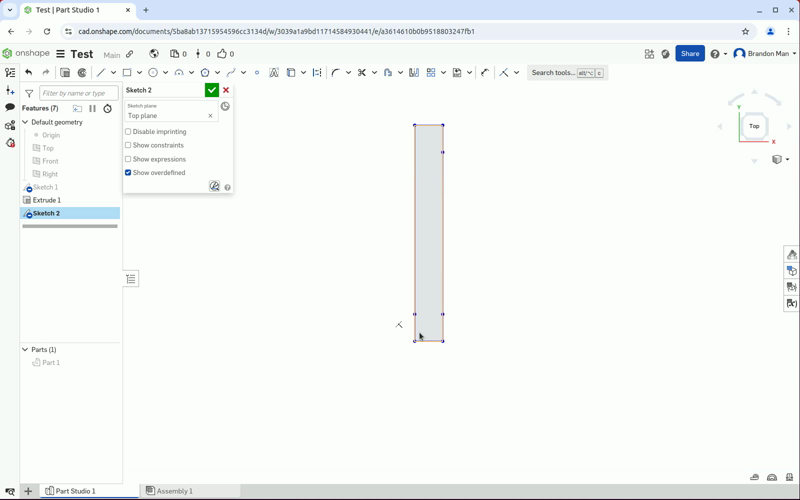
scroll(6)
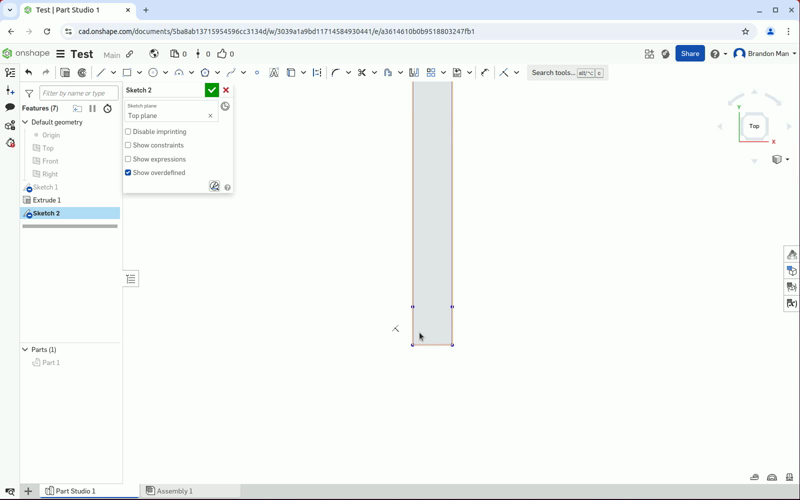
scroll(6)
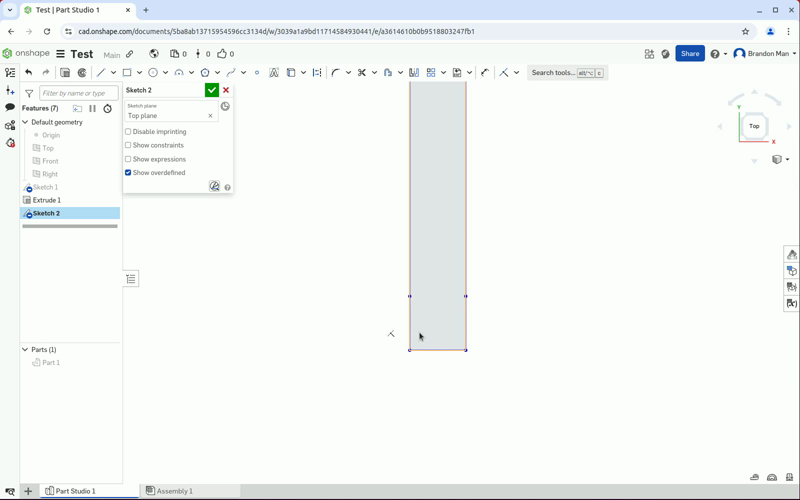
scroll(6)
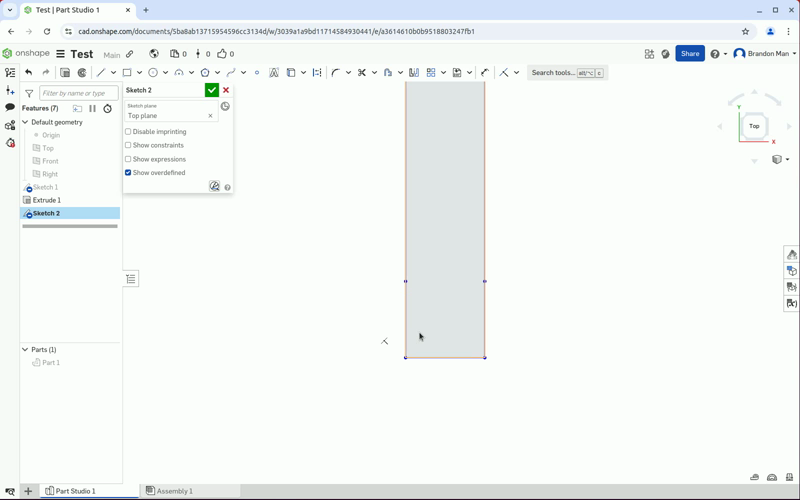
scroll(6)
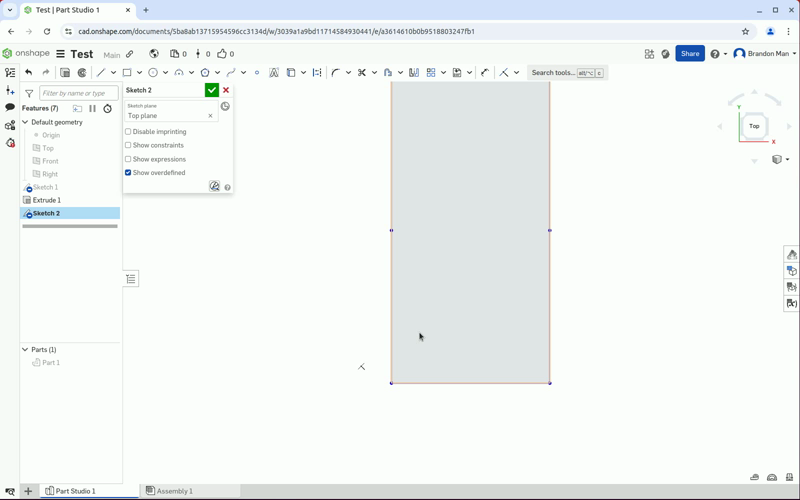
click(419, 332)
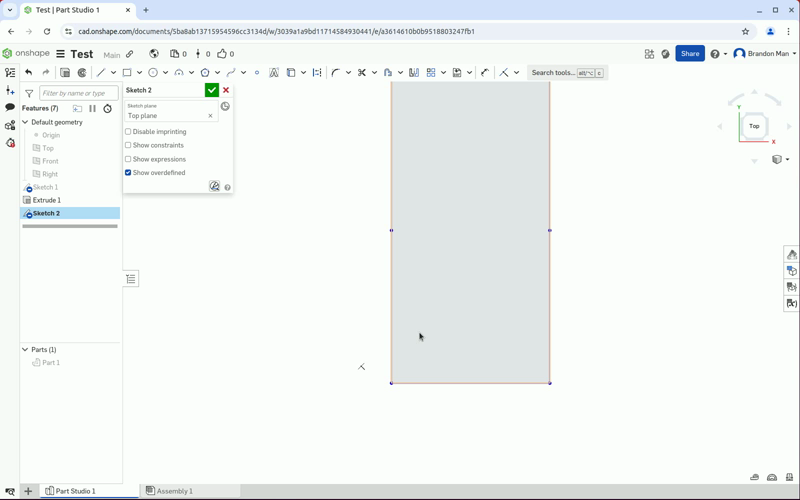
scroll(-6)
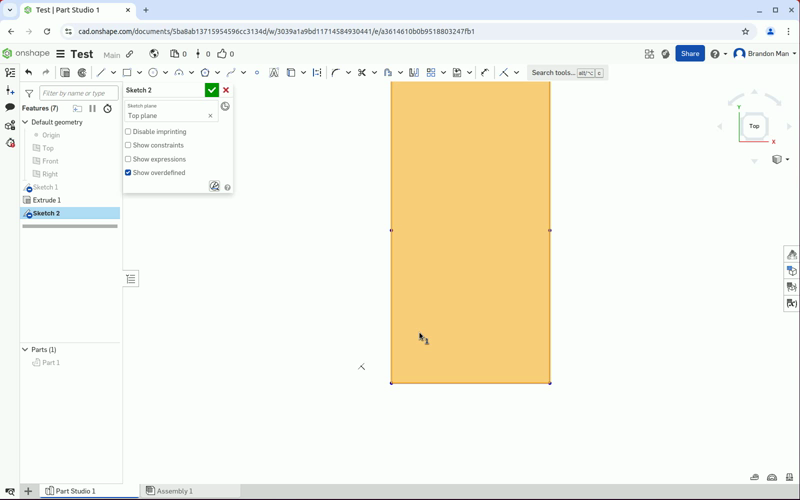
scroll(-6)
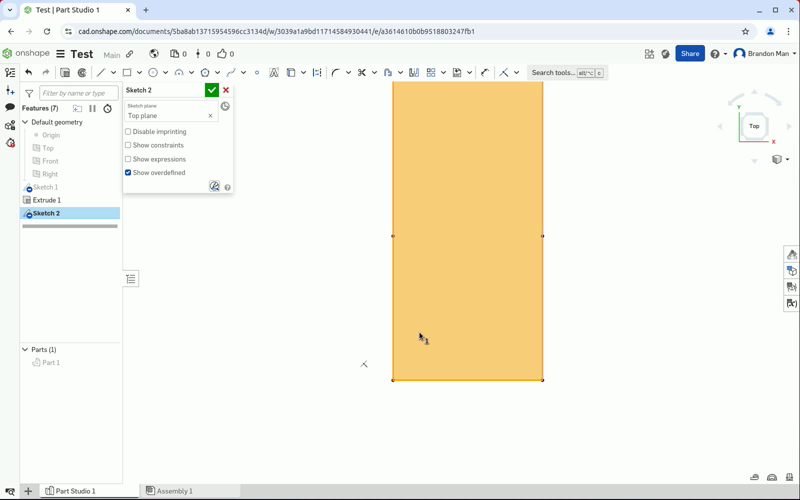
scroll(-6)
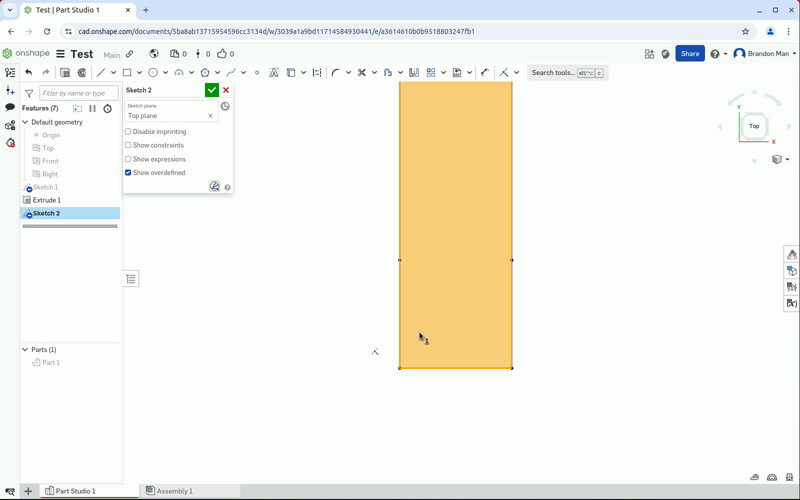
scroll(-6)
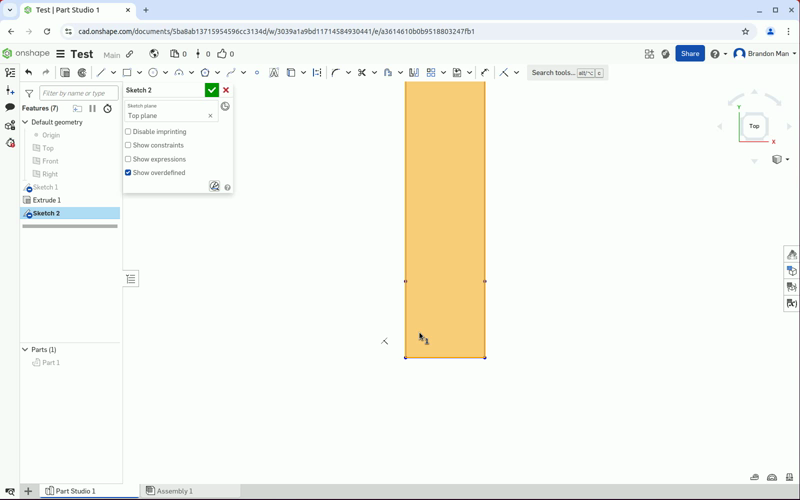
scroll(-6)
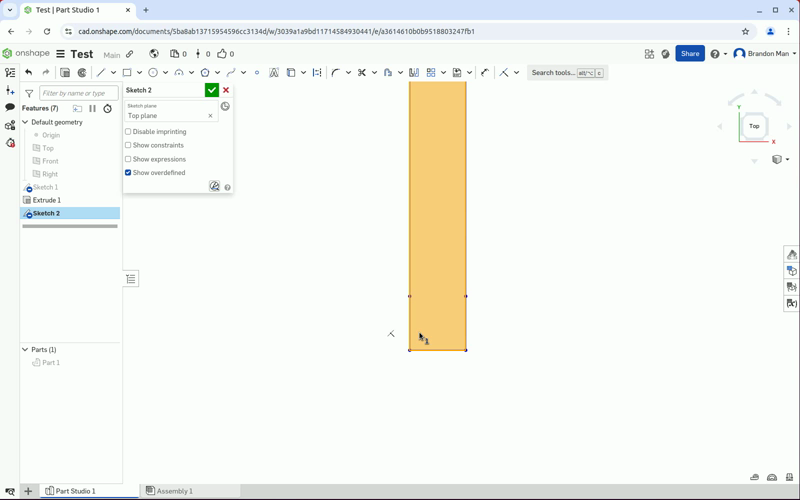
scroll(-6)
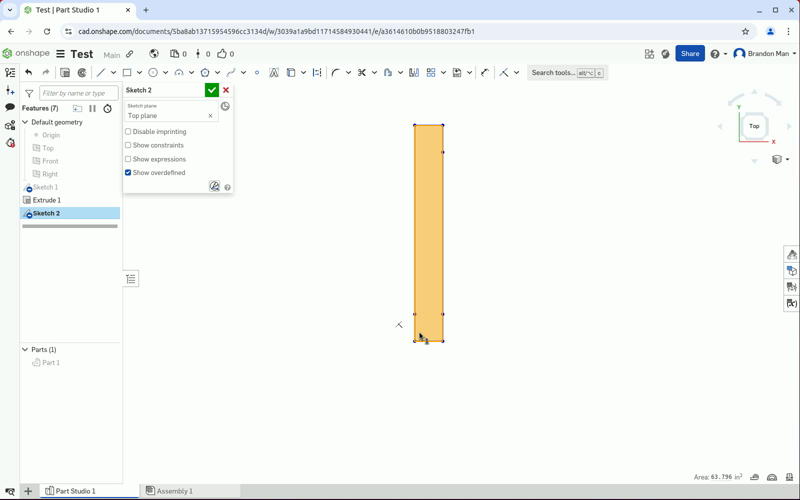
scroll(-6)
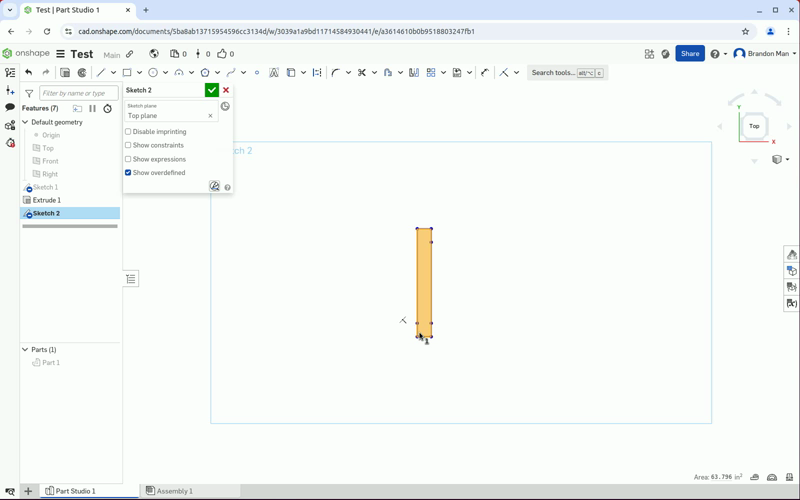
mouse_move(73, 352)
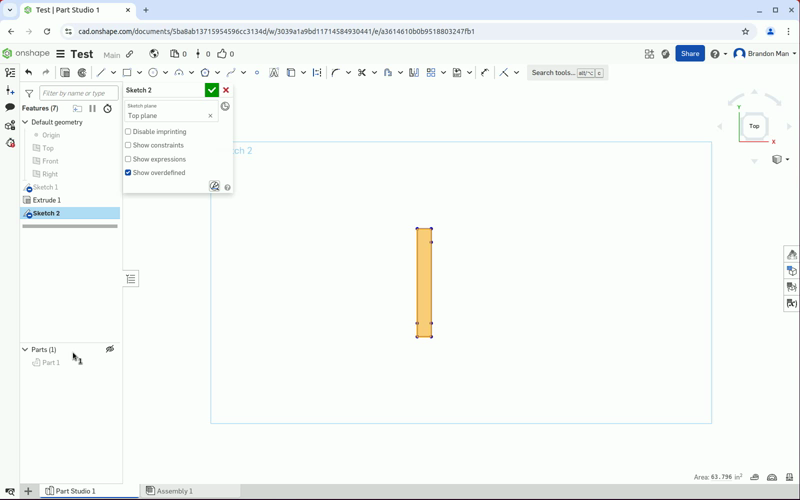
key(shift+y)
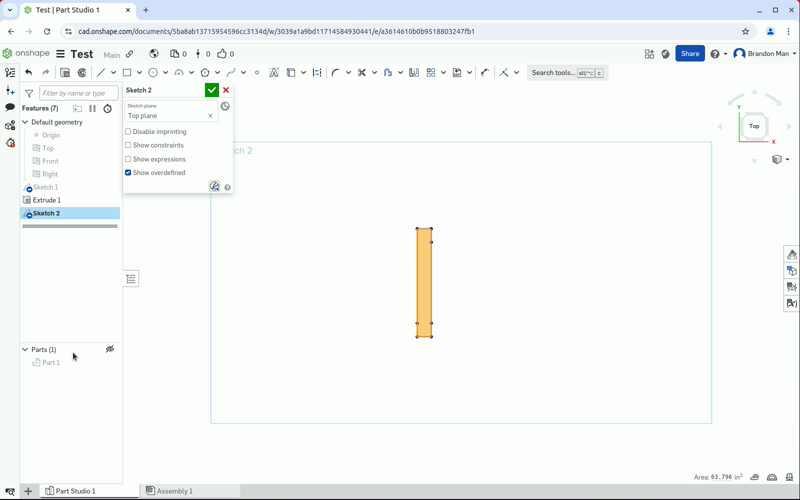
key(shift+e)
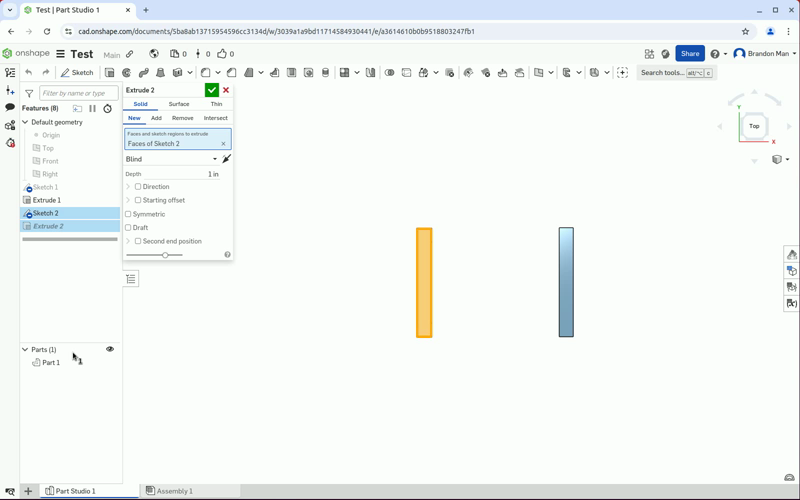
mouse_move(143, 106)
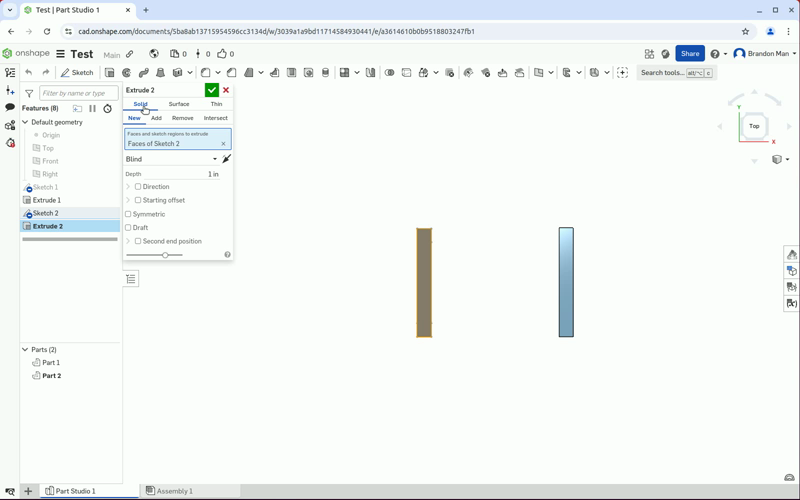
click(143, 106)
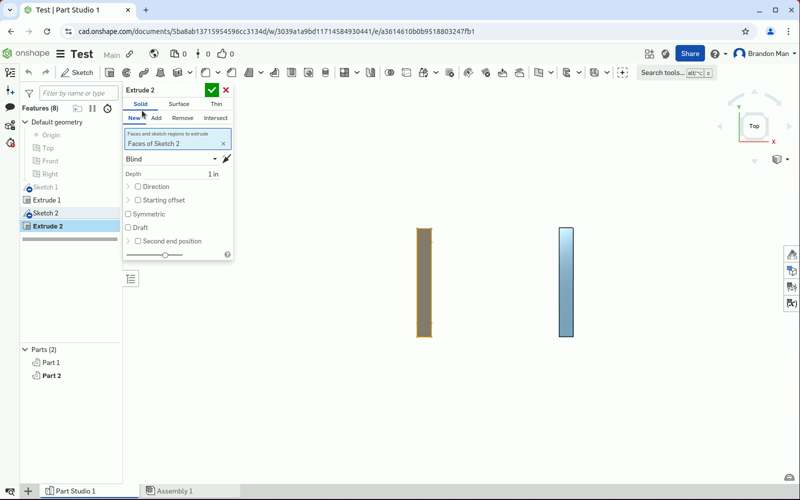
mouse_move(137, 120)
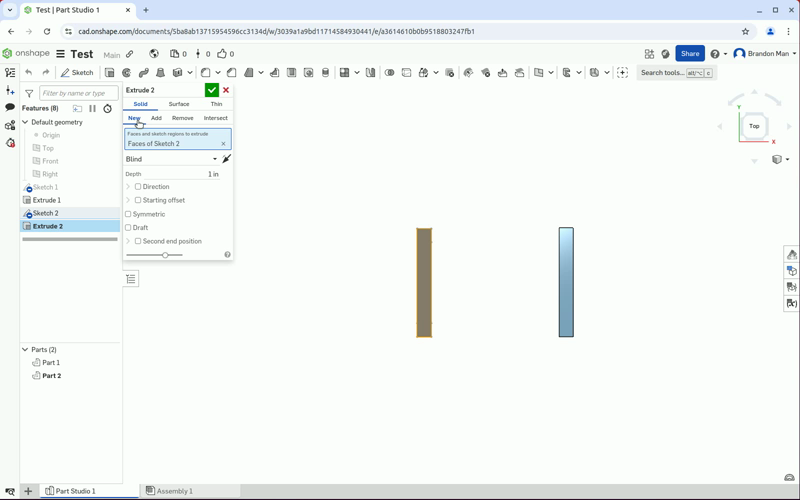
click(137, 120)
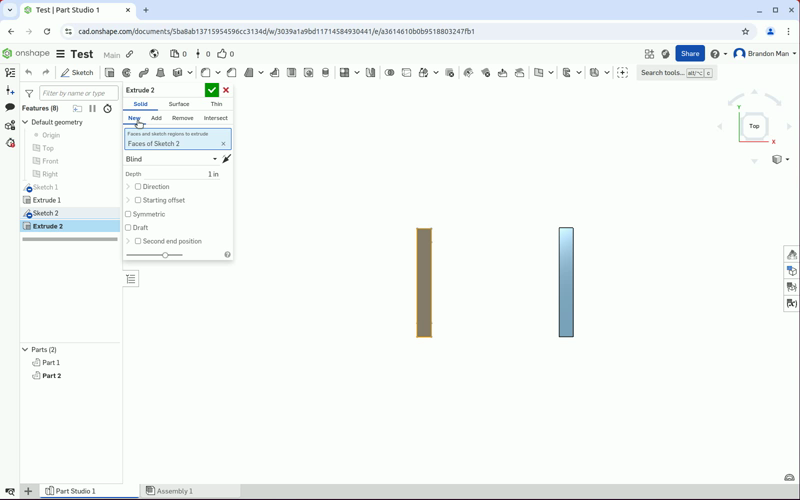
key(tab, 4)
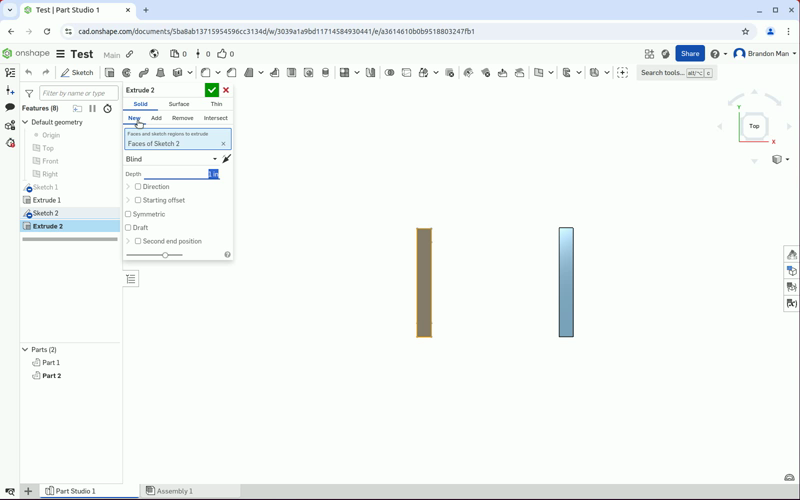
text(5.536)
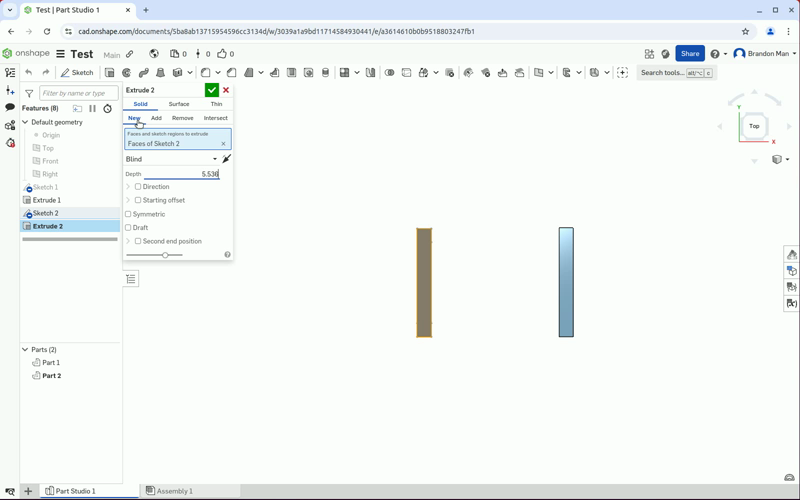
key(enter)
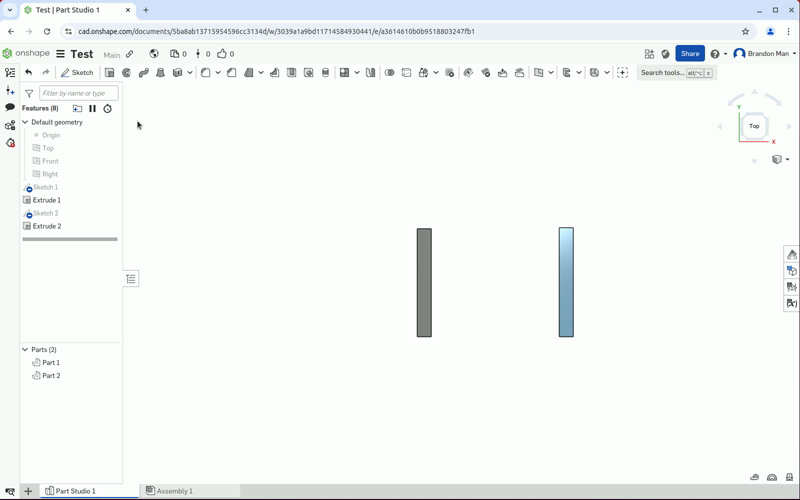
key(shift+h)
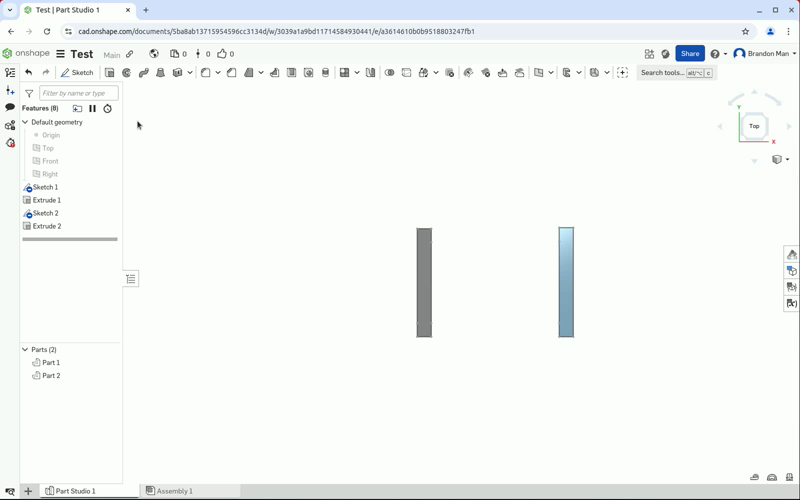
key(shift+h)
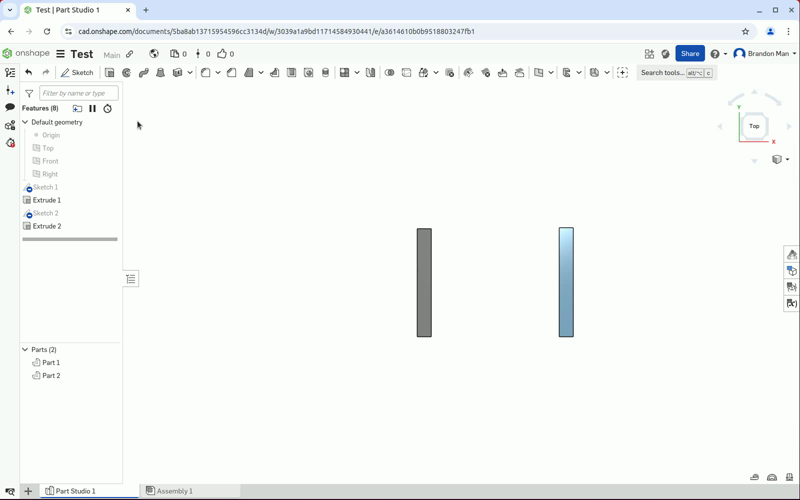
mouse_move(73, 189)
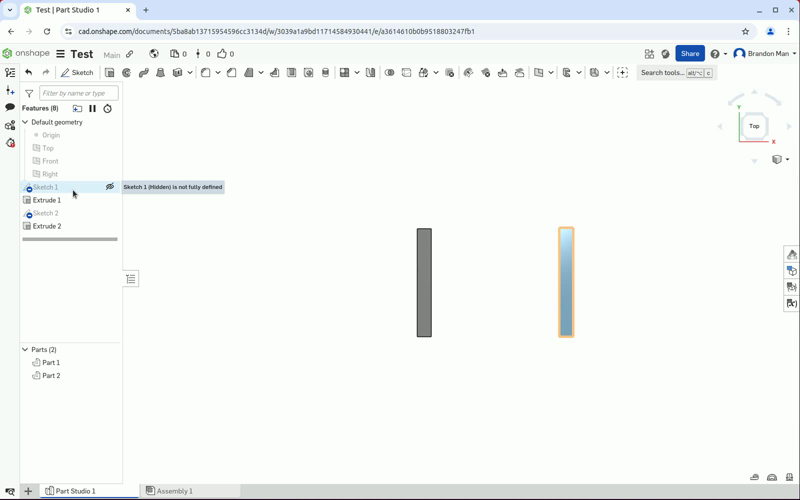
click(73, 189)
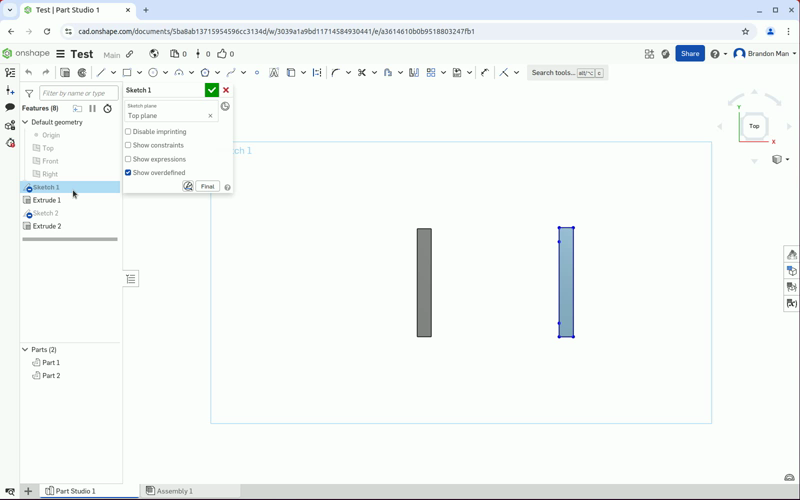
mouse_move(229, 92)
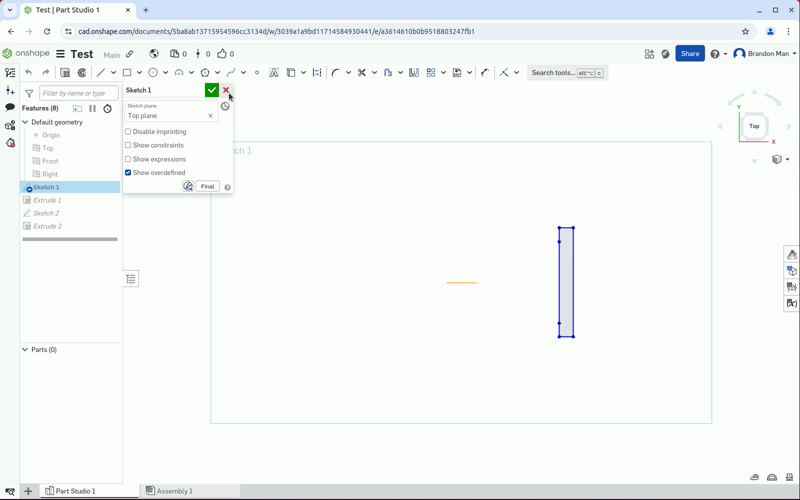
click(229, 92)
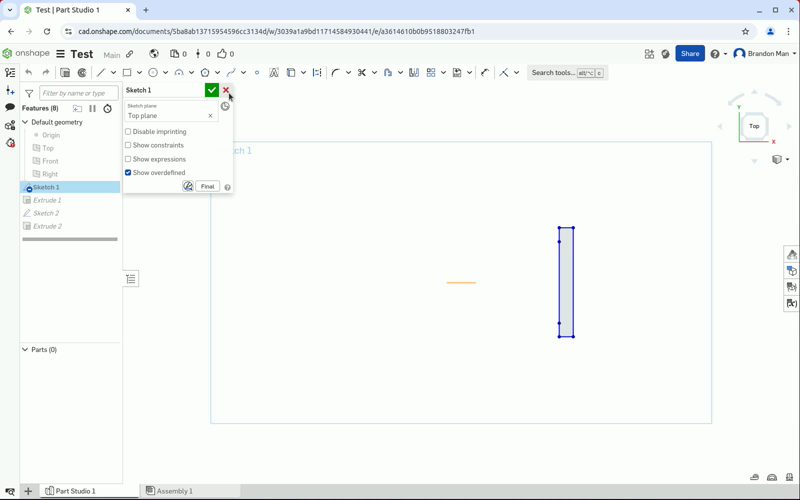
key(shift+s)
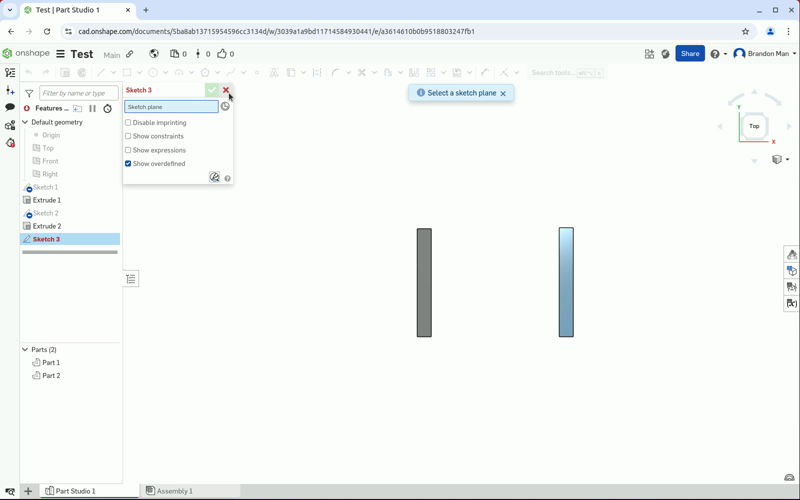
mouse_move(73, 150)
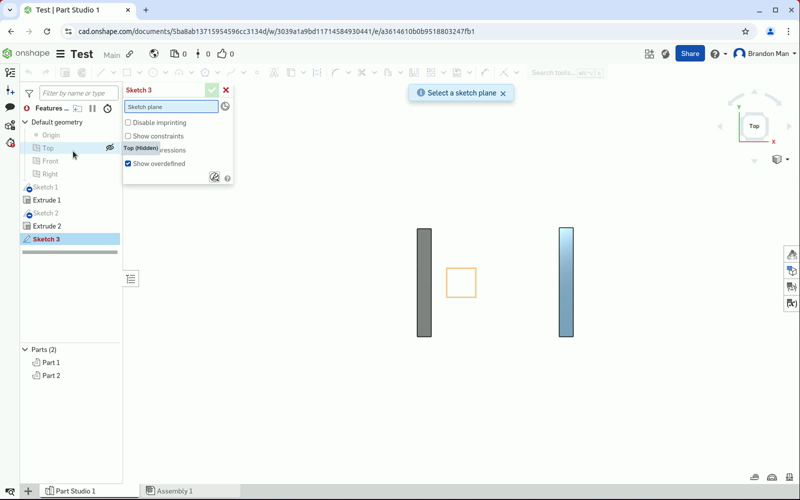
click(73, 150)
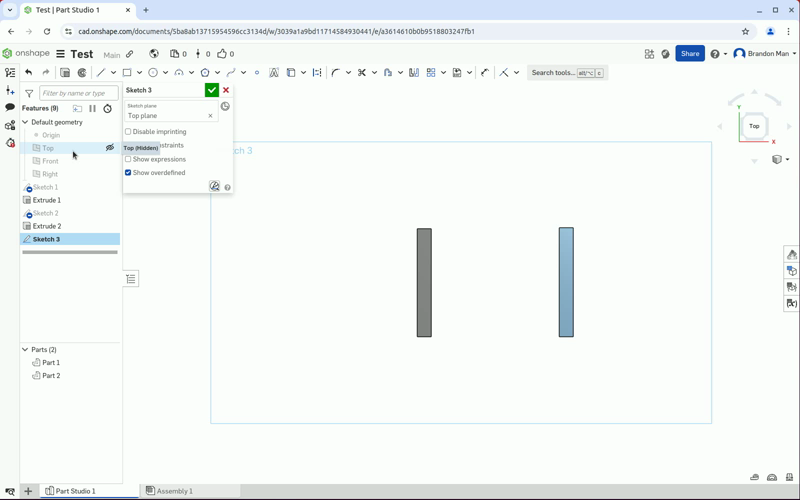
mouse_move(73, 352)
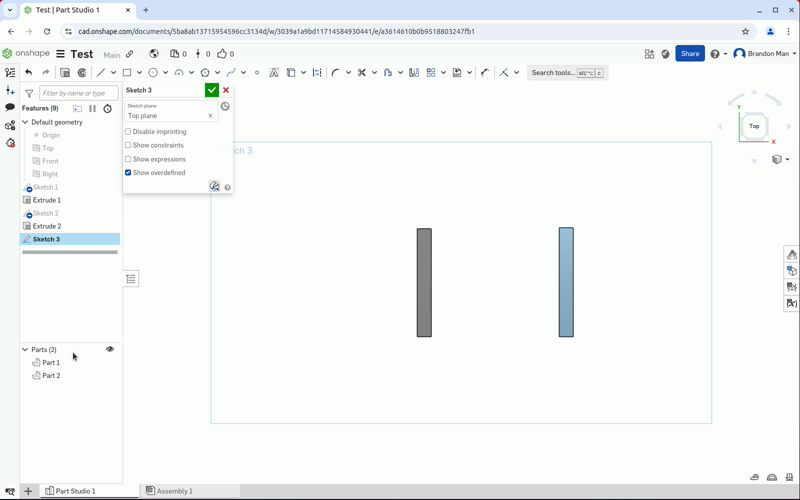
key(y)
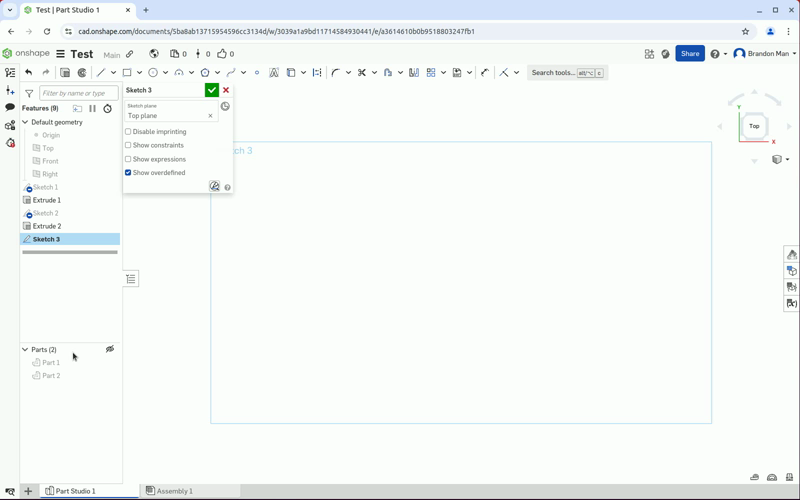
key(l)
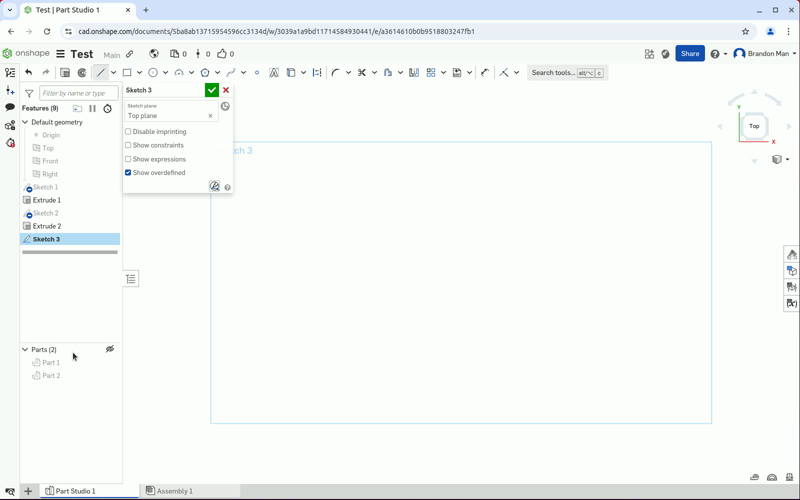
key_down(shift)
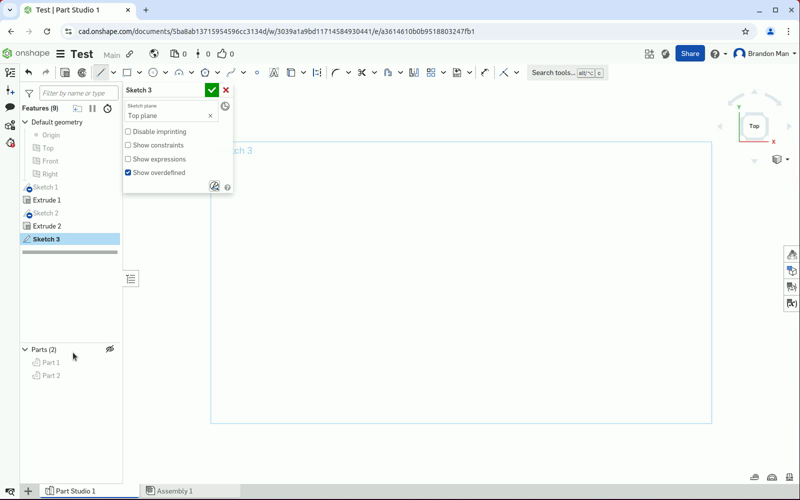
mouse_move(431, 241)
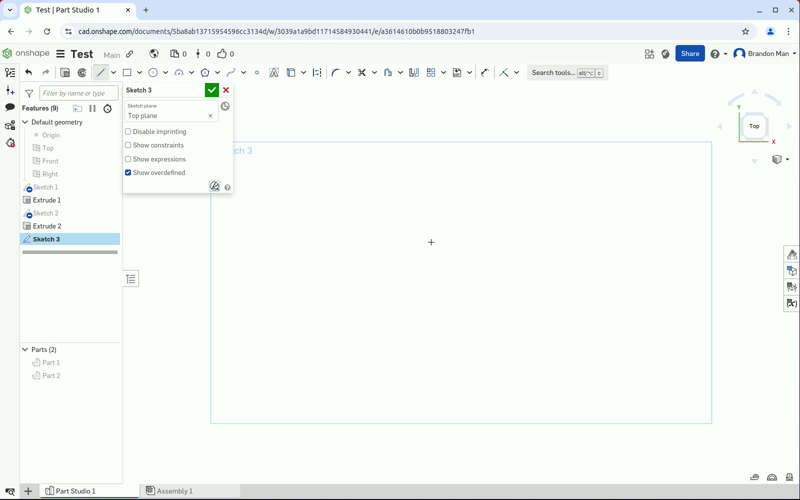
click(431, 241)
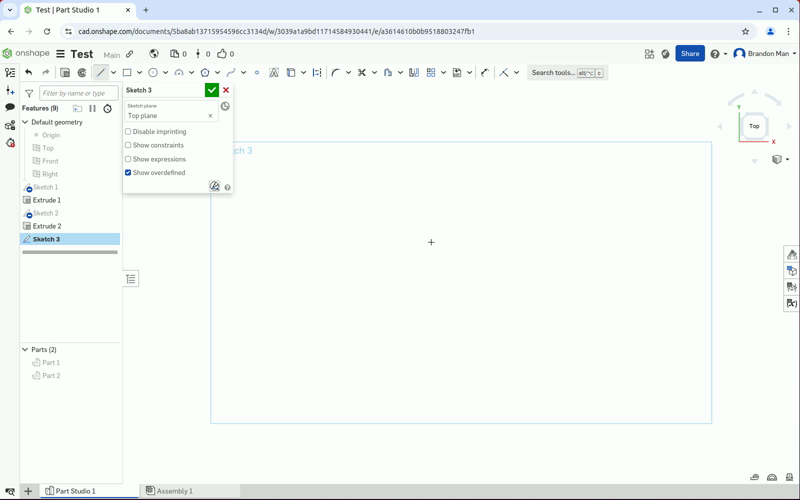
key_up(shift)
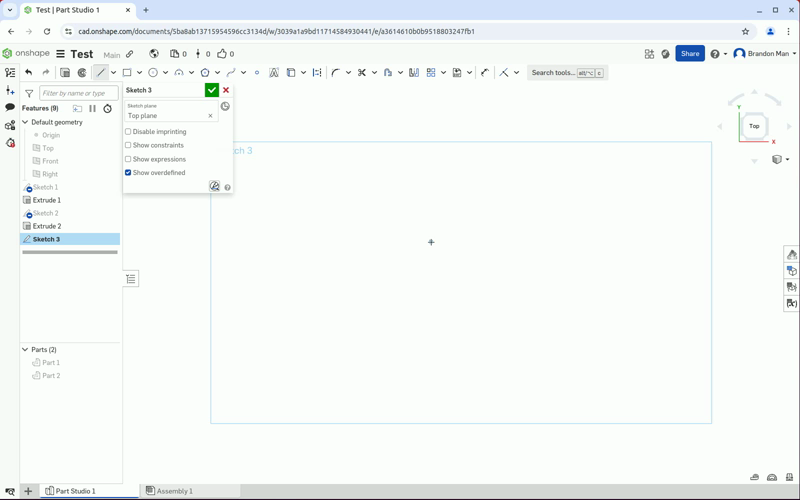
key_down(shift)
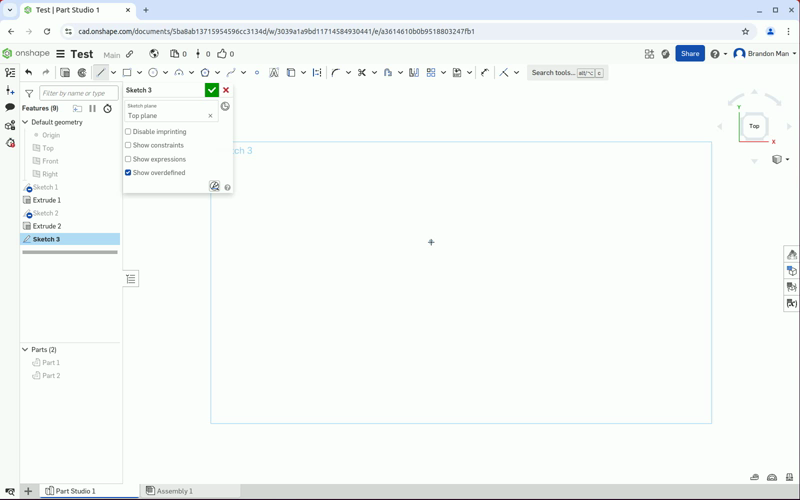
mouse_move(461, 241)
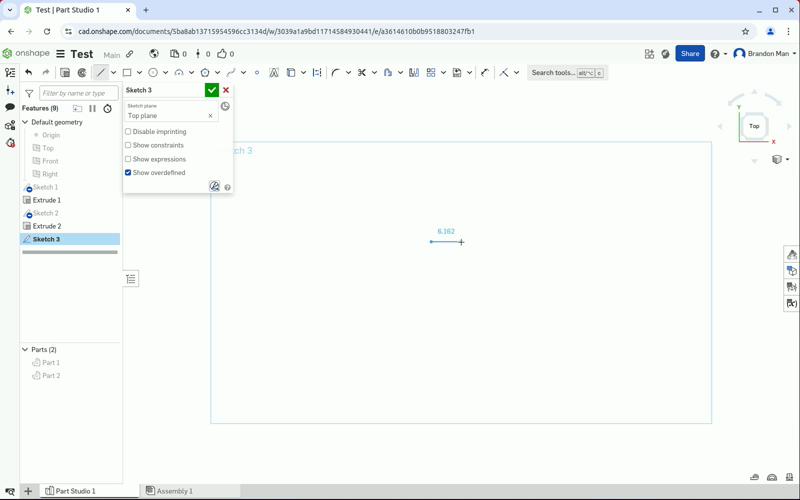
mouse_move(465, 241)
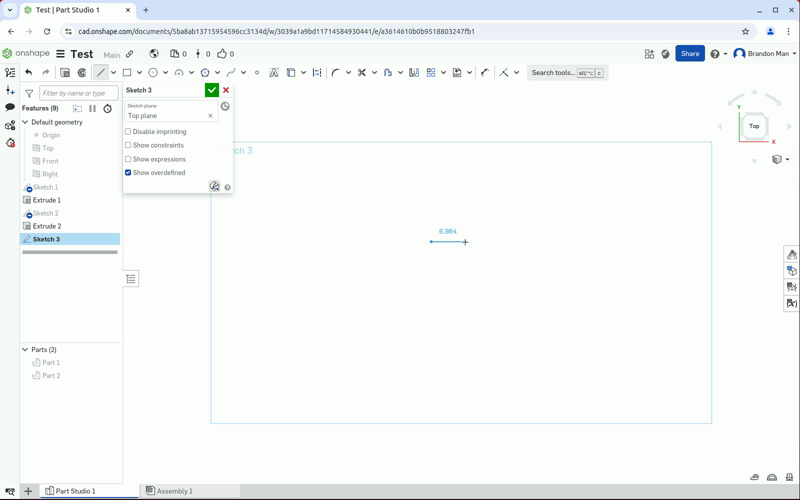
click(465, 241)
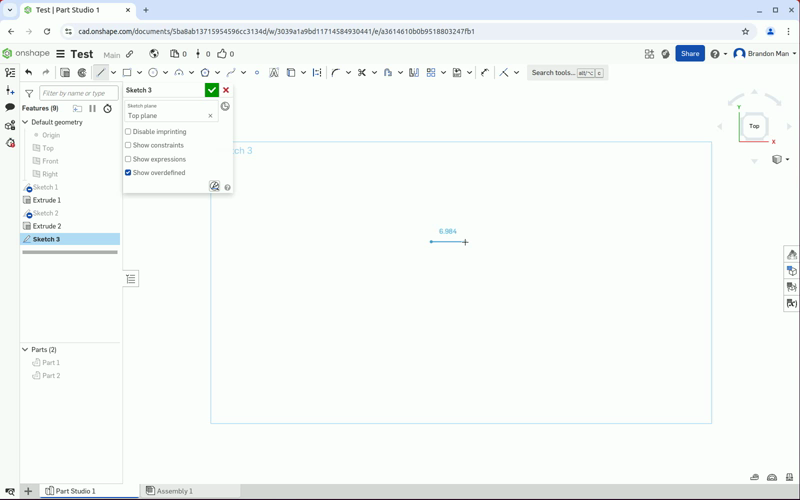
key_up(shift)
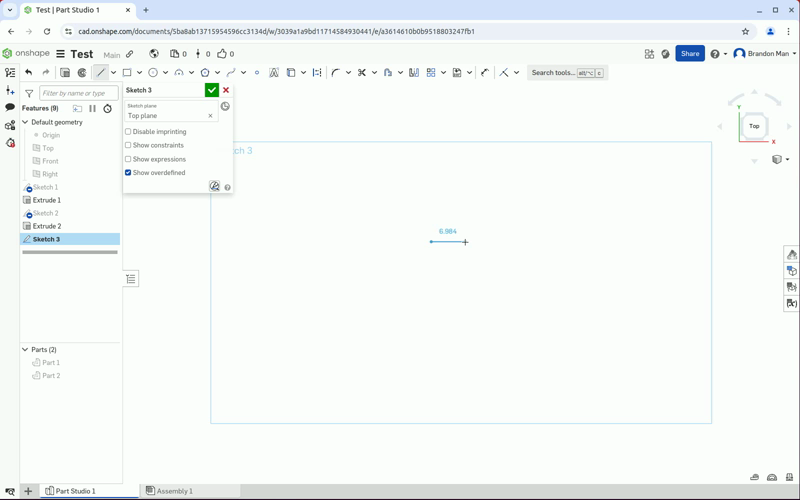
key_down(shift)
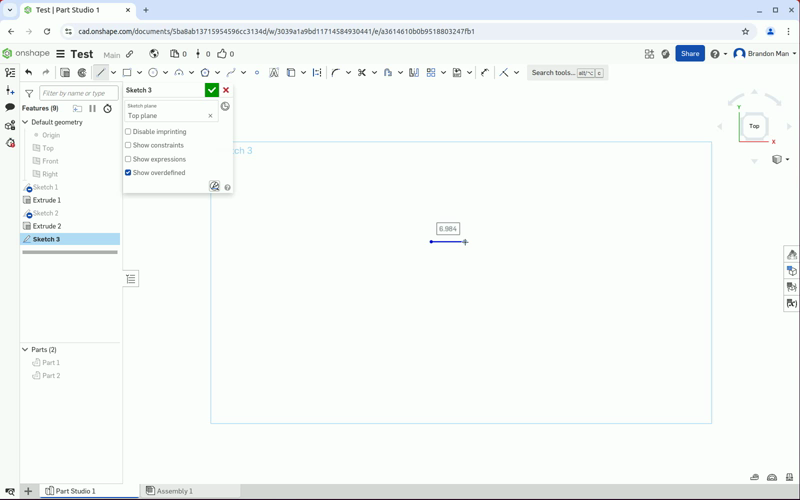
mouse_move(495, 241)
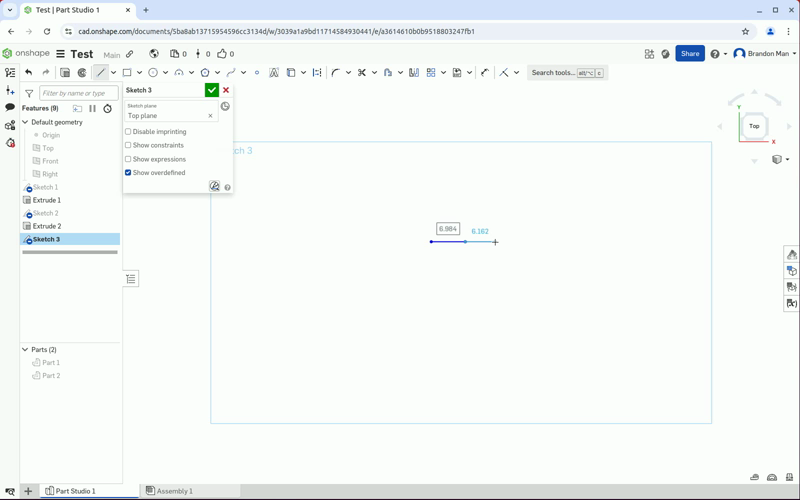
mouse_move(479, 241)
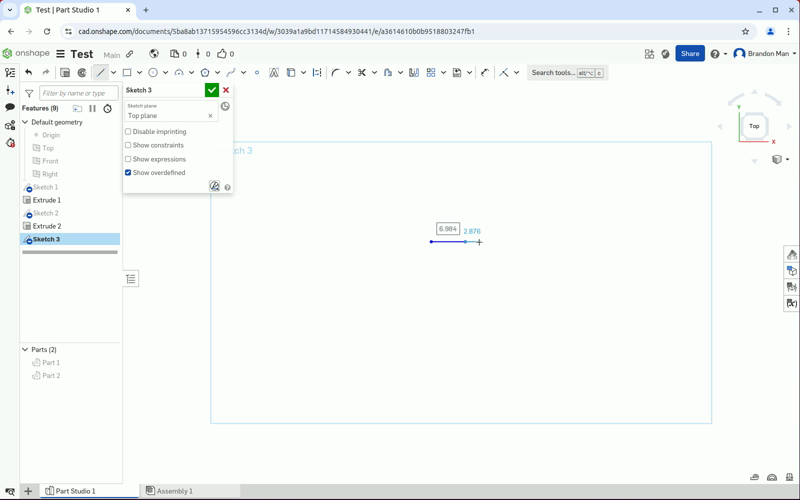
click(479, 241)
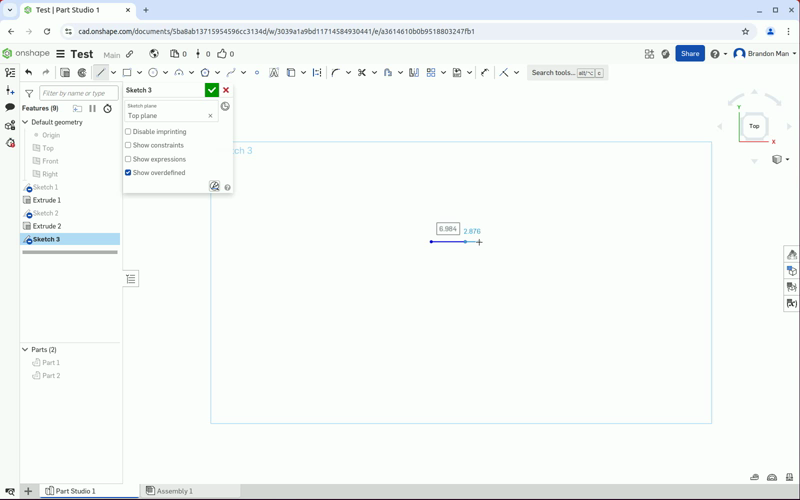
key_up(shift)
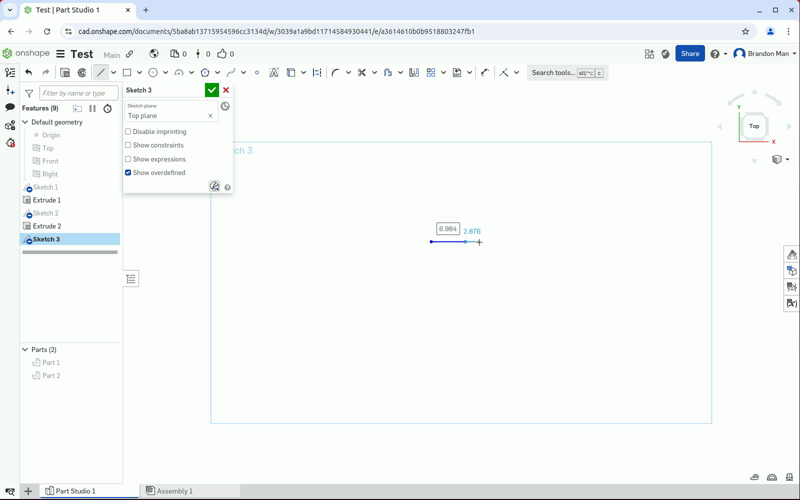
key_down(shift)
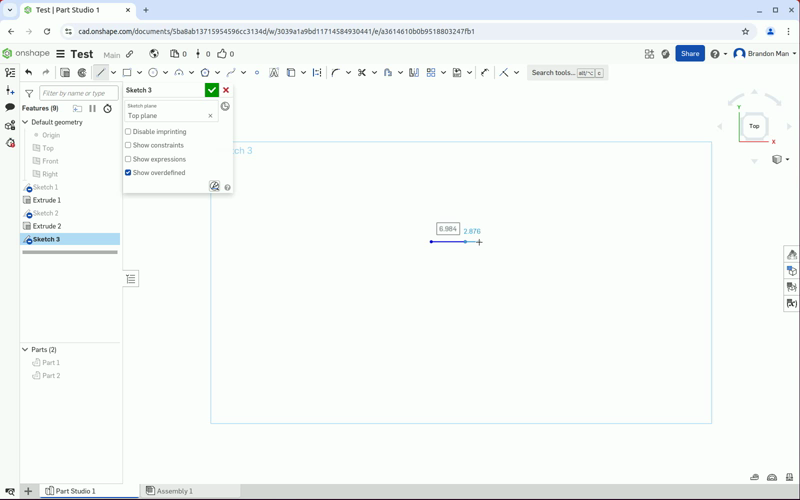
mouse_move(509, 241)
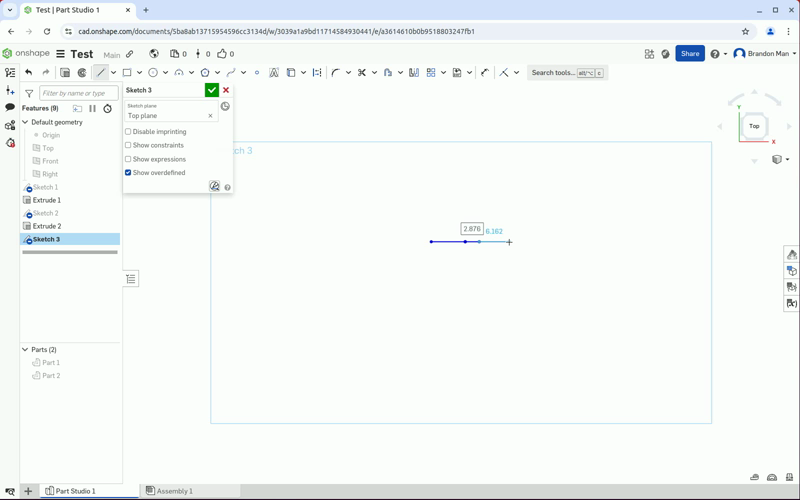
mouse_move(512, 241)
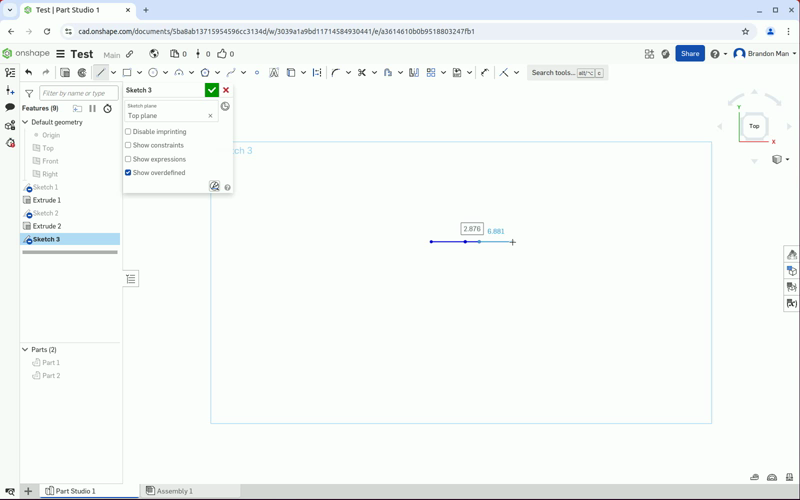
click(512, 241)
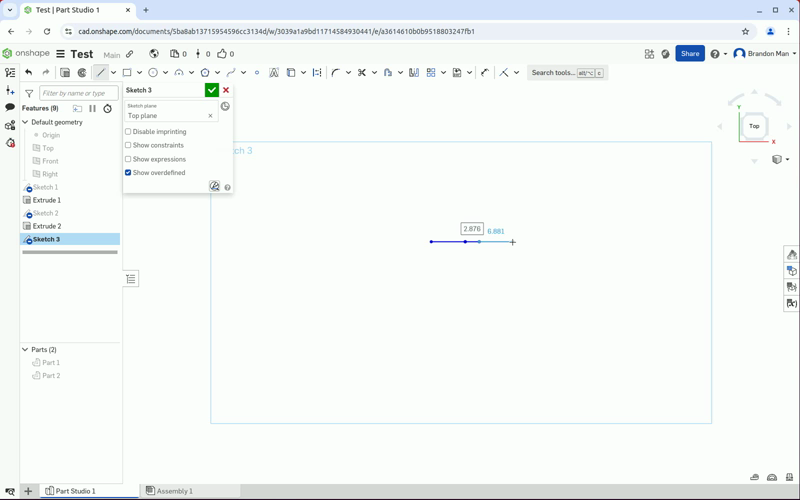
key_up(shift)
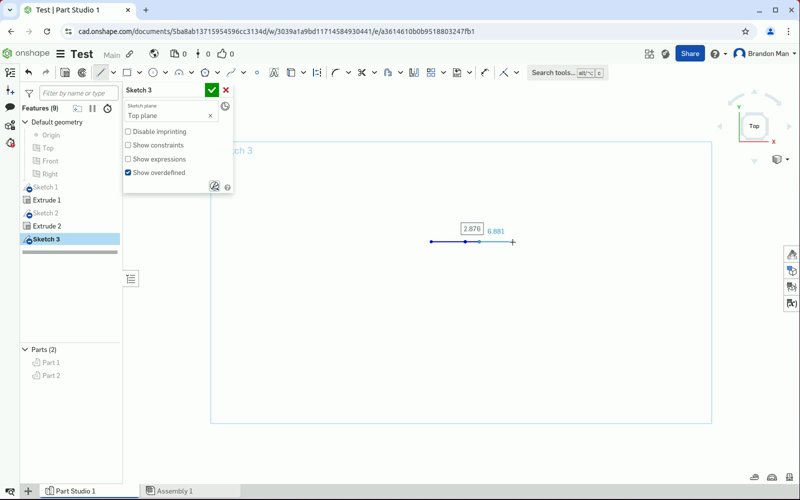
key_down(shift)
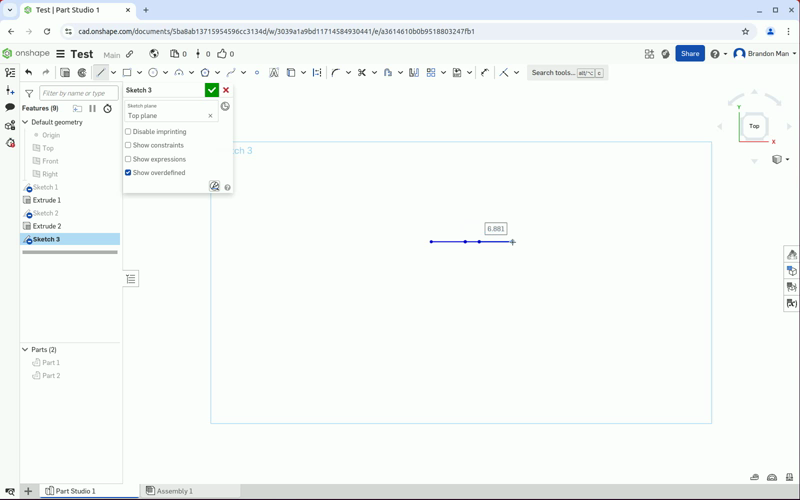
mouse_move(542, 241)
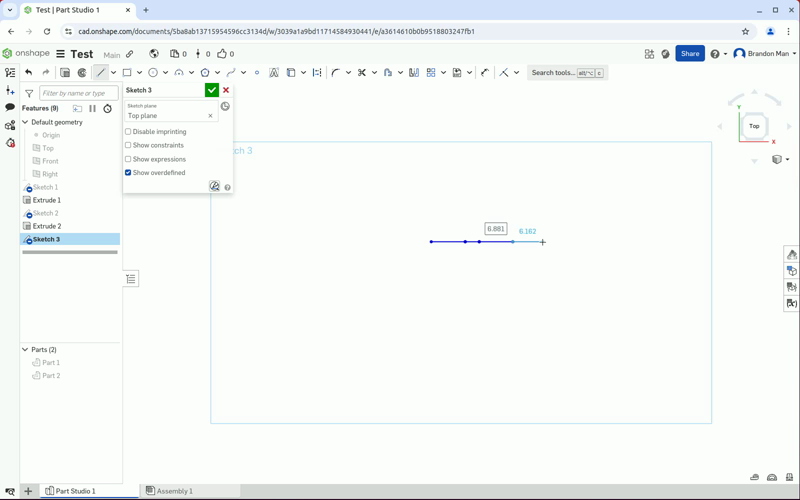
mouse_move(526, 241)
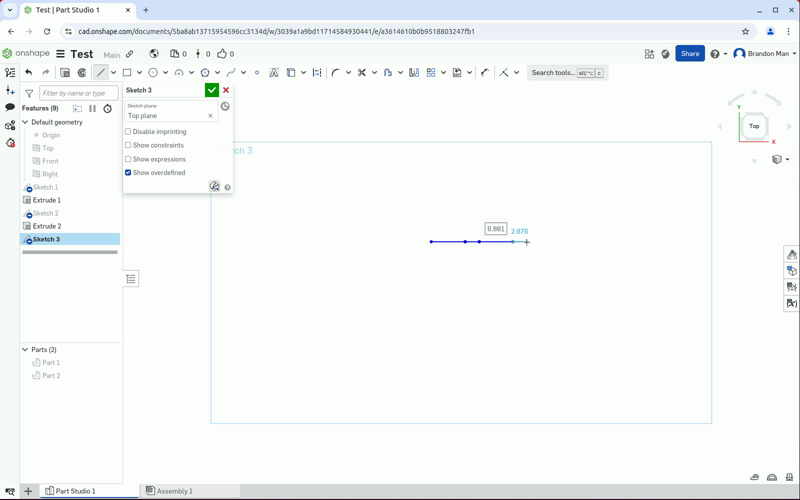
click(526, 241)
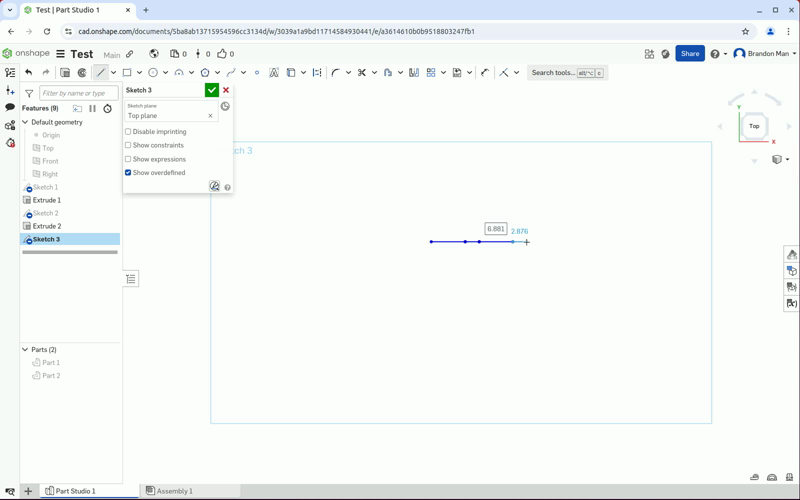
key_up(shift)
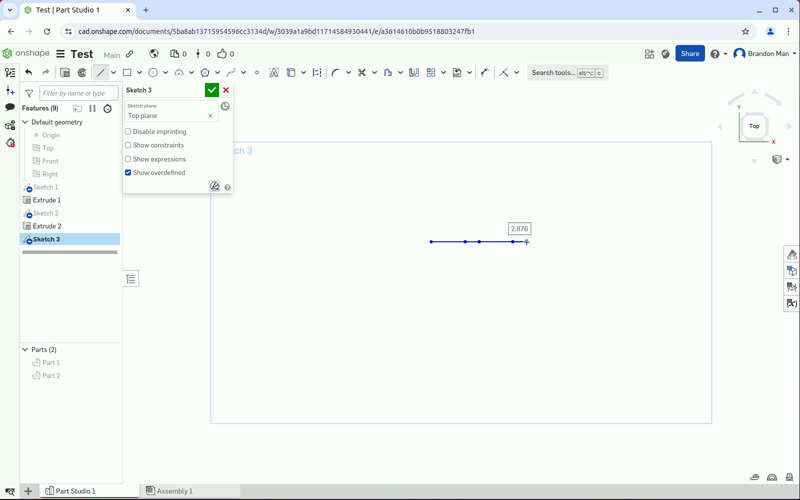
key_down(shift)
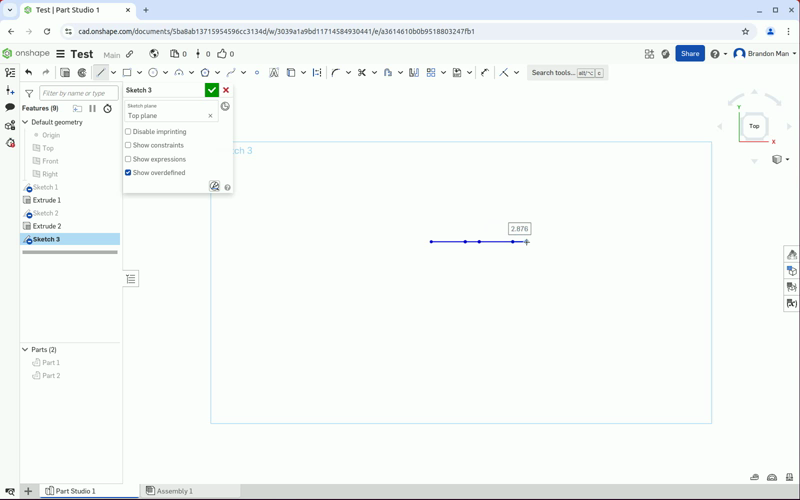
mouse_move(556, 241)
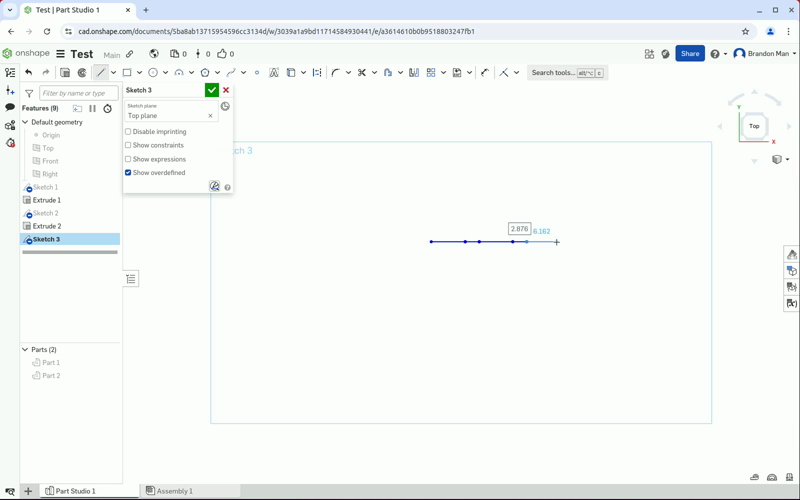
mouse_move(560, 241)
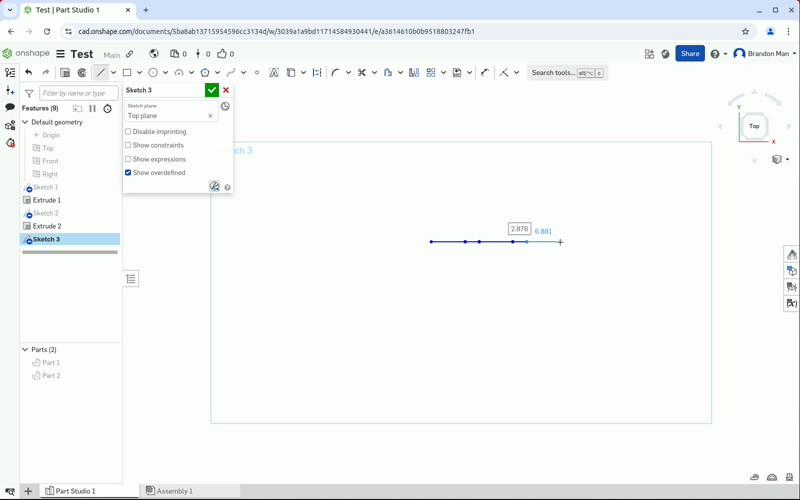
click(560, 241)
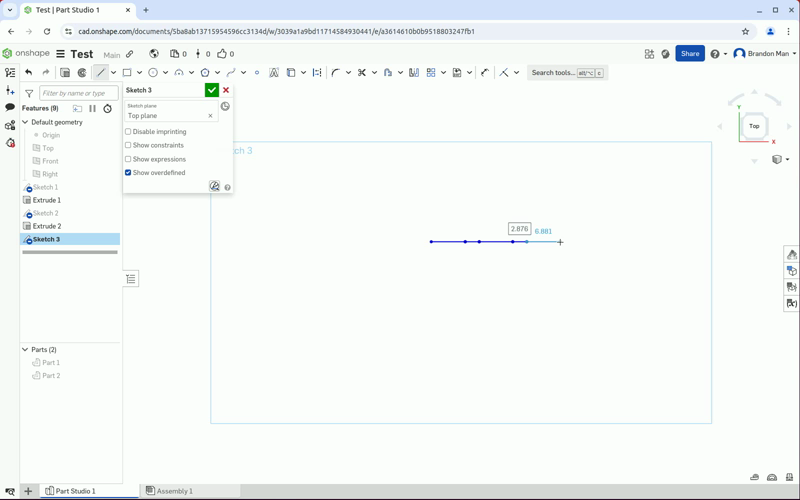
key_up(shift)
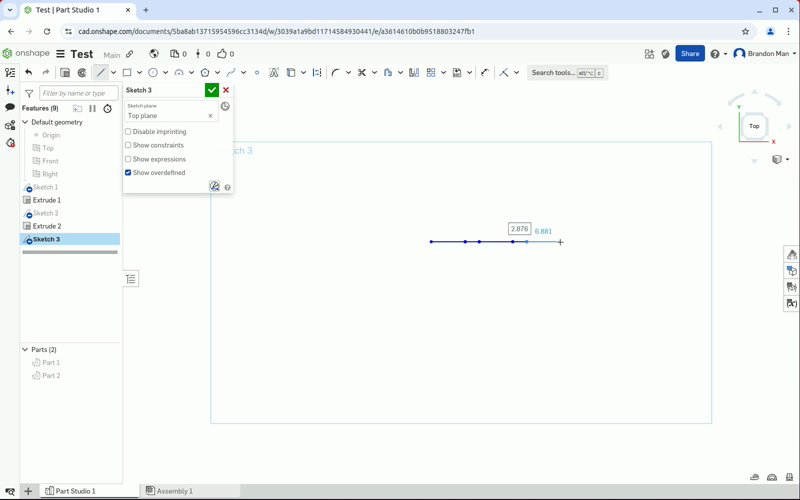
key_down(shift)
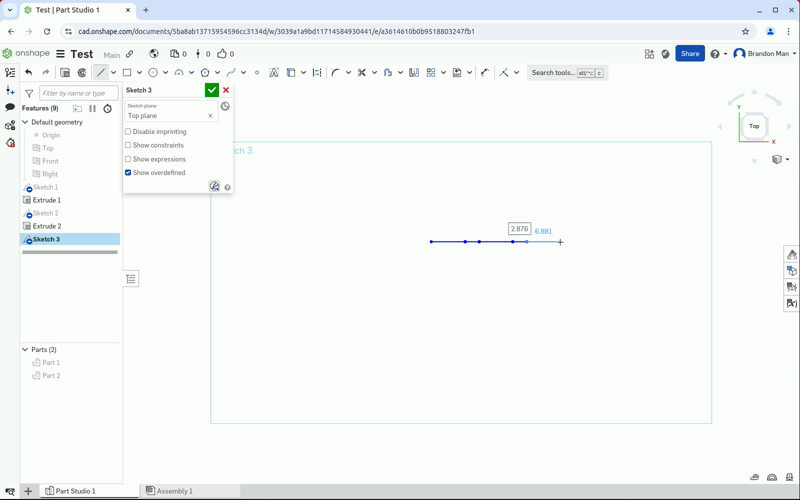
mouse_move(589, 241)
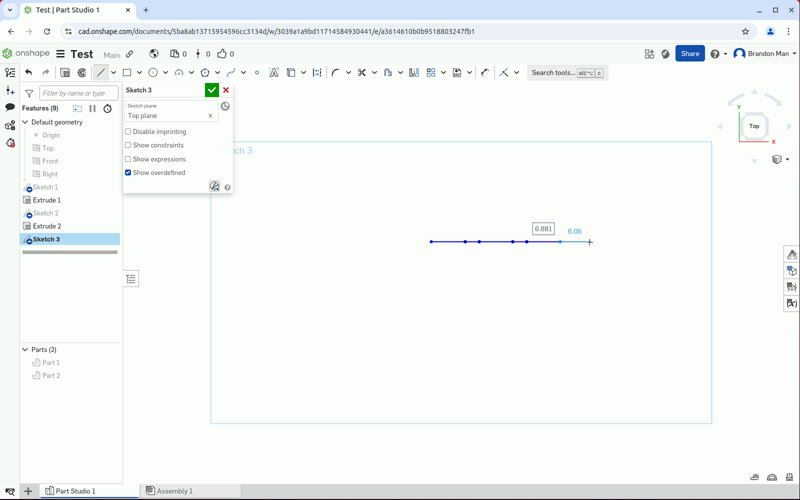
mouse_move(560, 228)
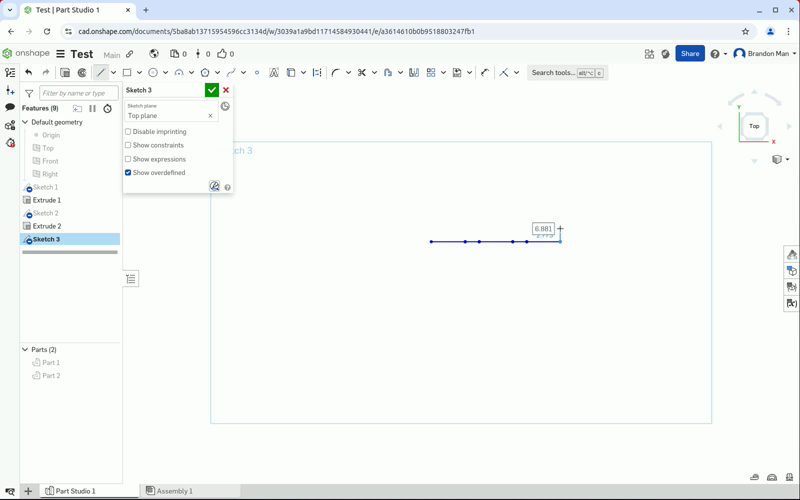
click(560, 228)
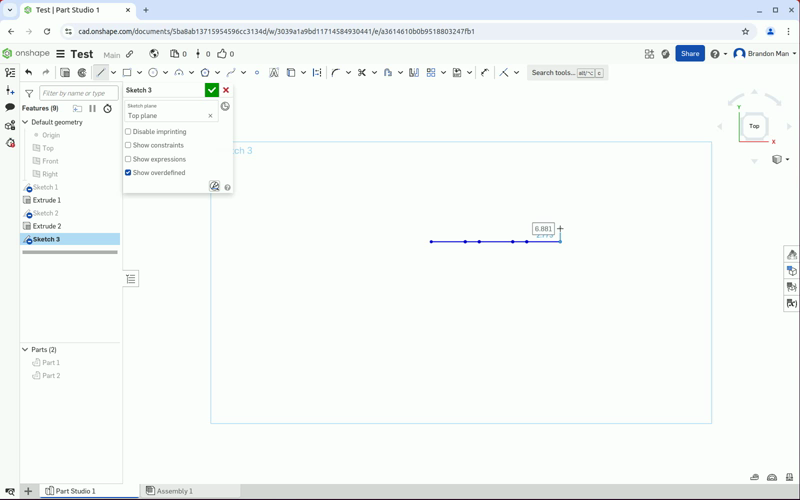
key_up(shift)
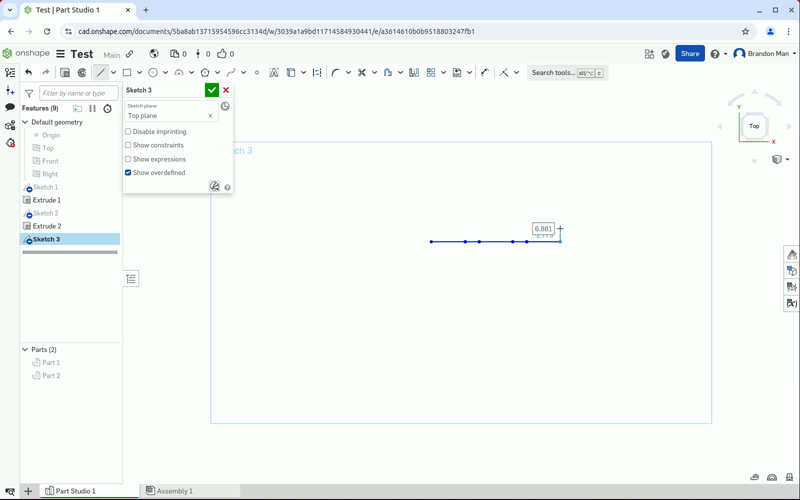
key_down(shift)
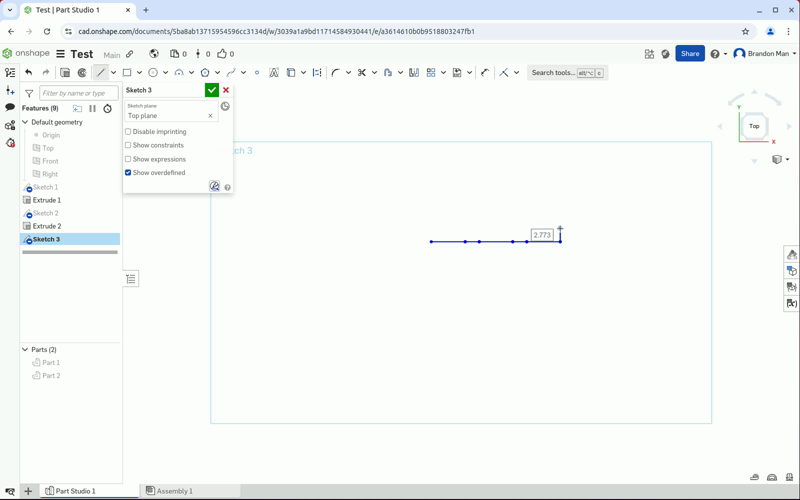
mouse_move(431, 228)
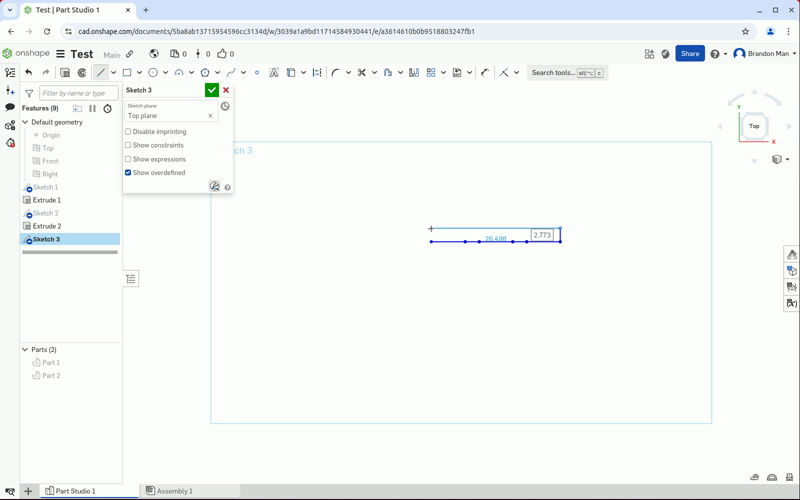
click(431, 228)
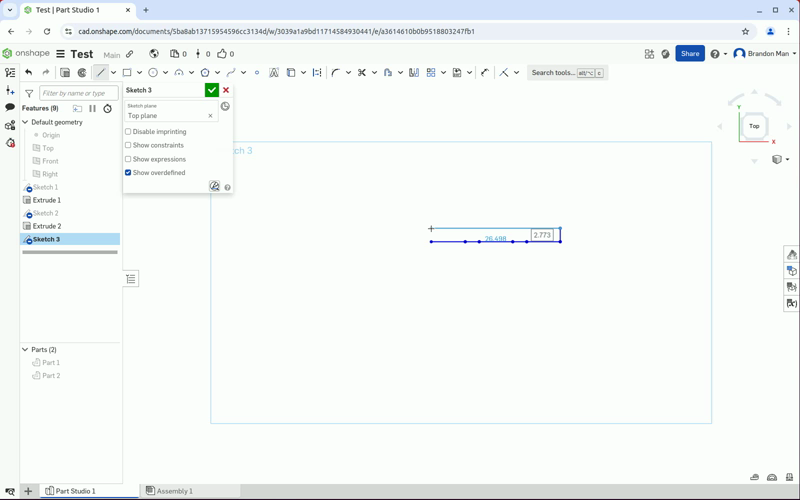
key_up(shift)
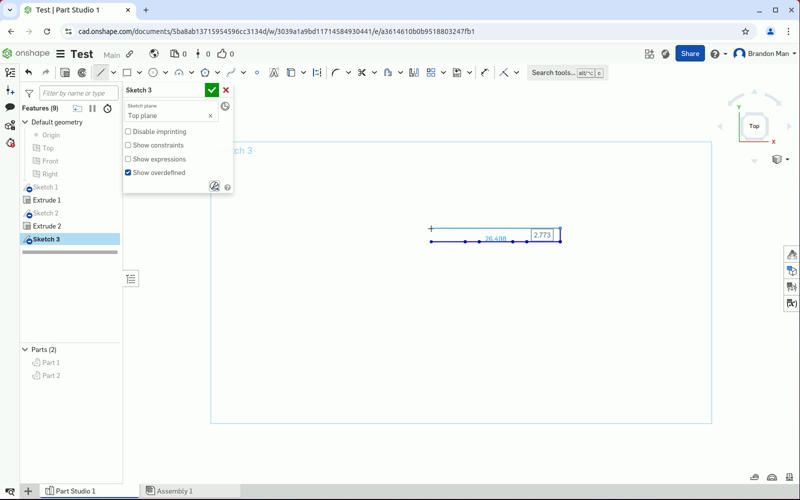
mouse_move(461, 228)
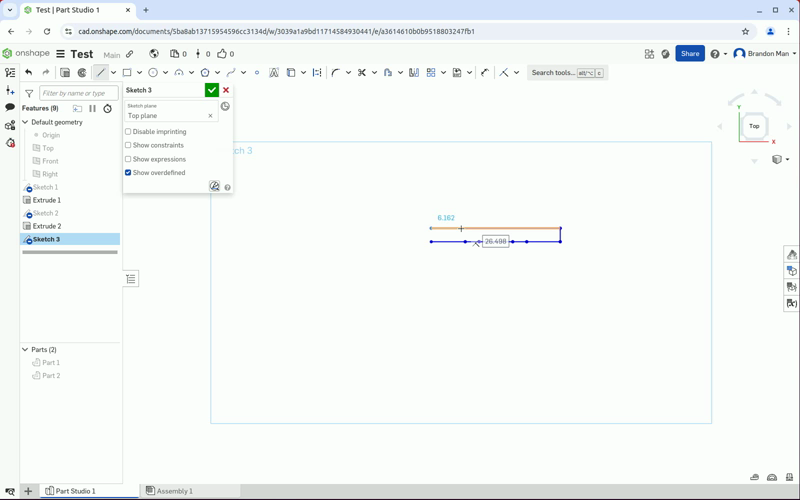
key_down(shift)
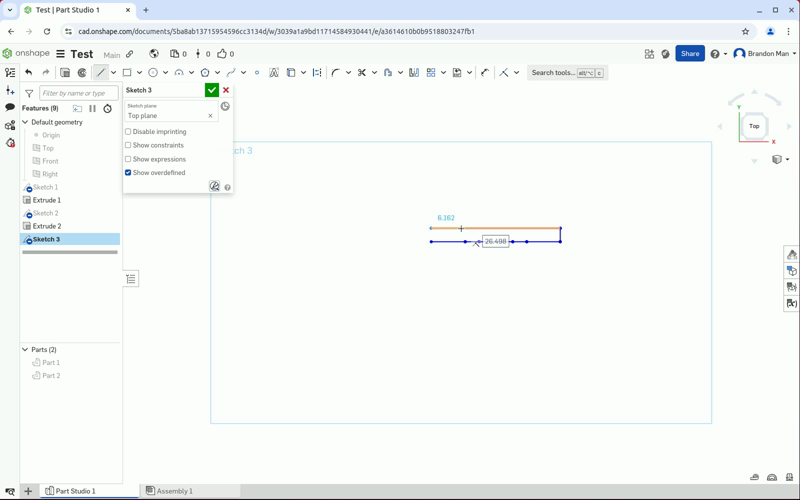
mouse_move(431, 241)
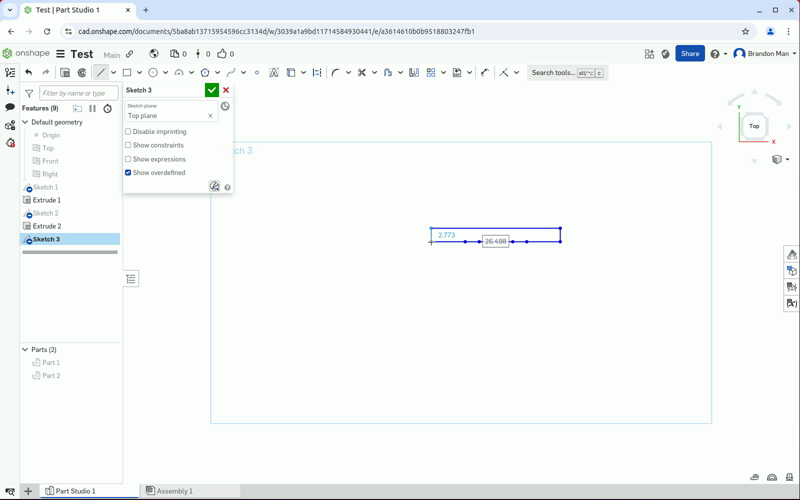
key_up(shift)
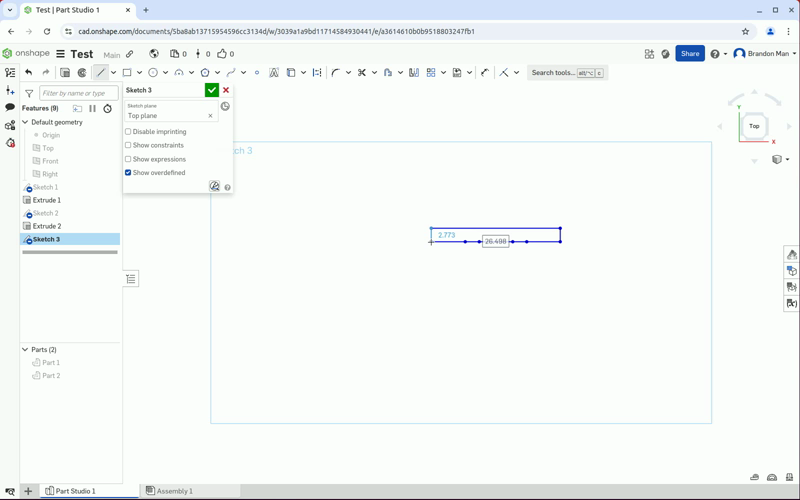
click(431, 241)
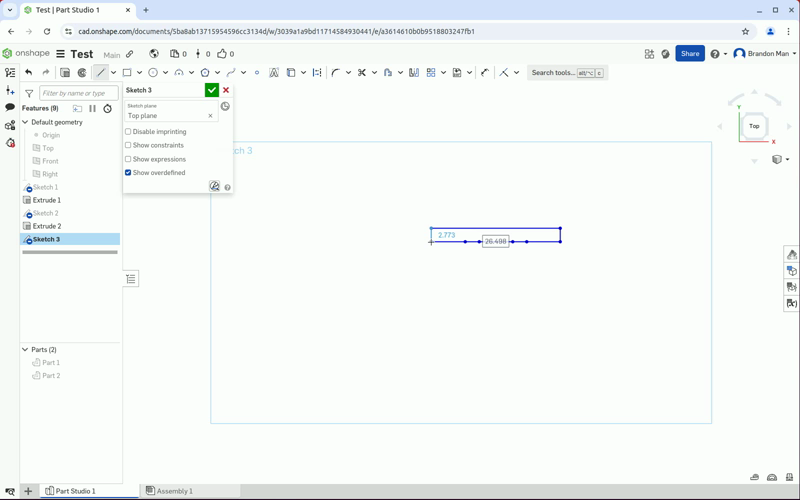
key(esc)
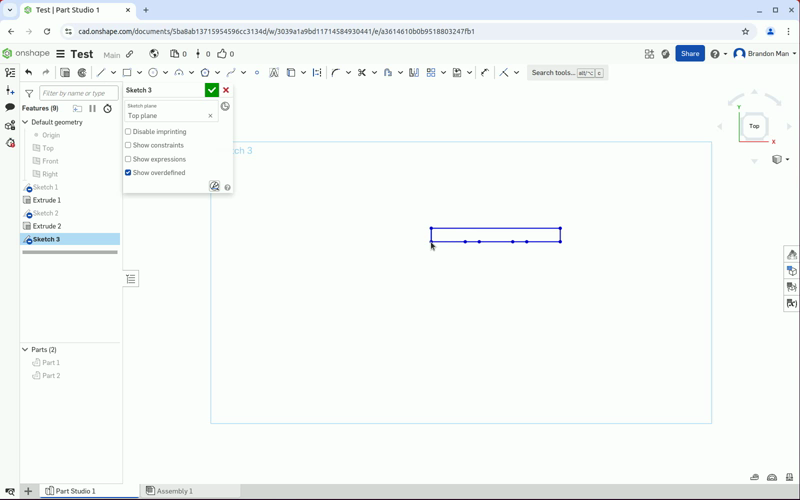
mouse_move(442, 231)
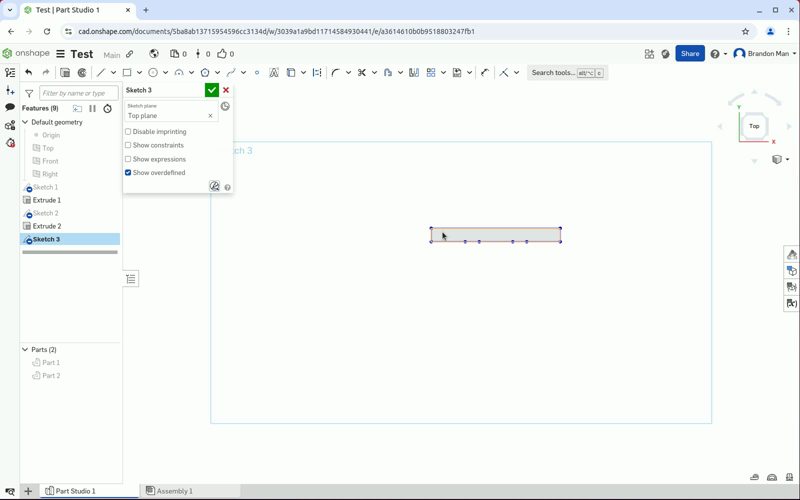
scroll(6)
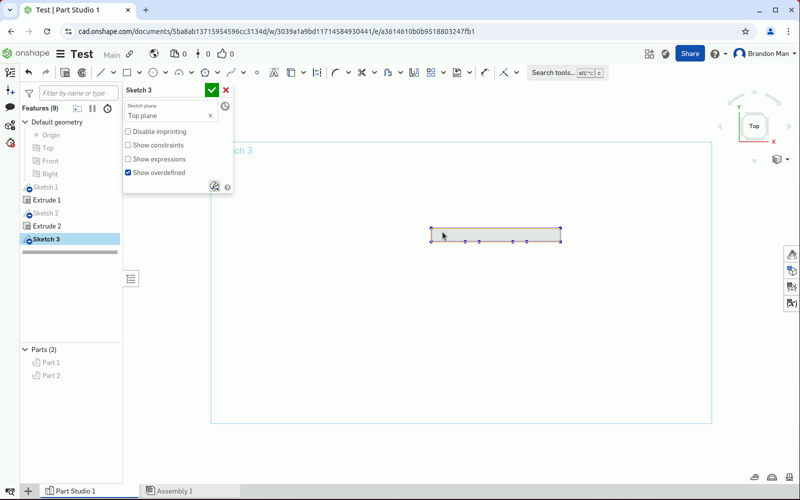
scroll(6)
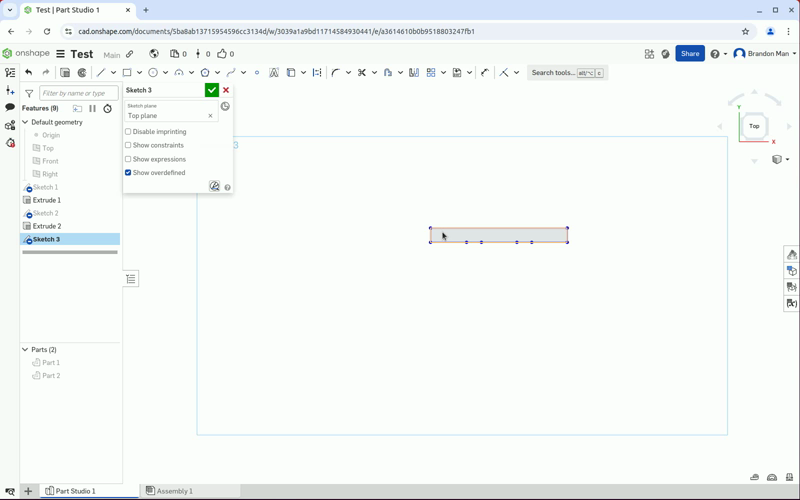
scroll(6)
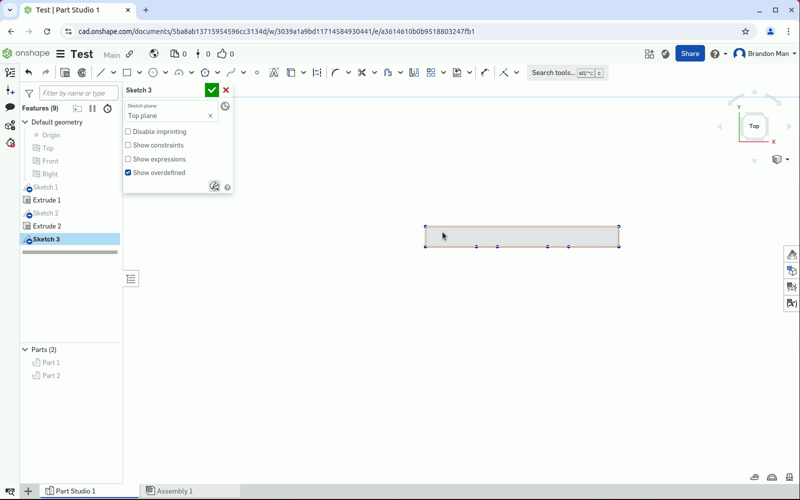
scroll(6)
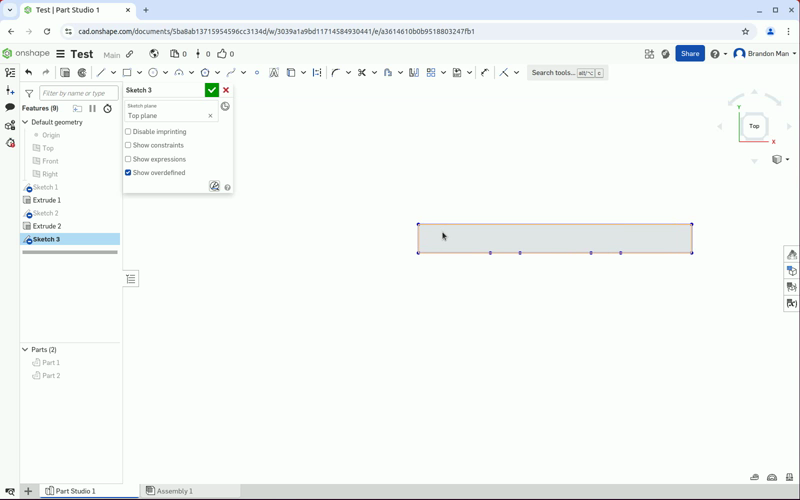
scroll(6)
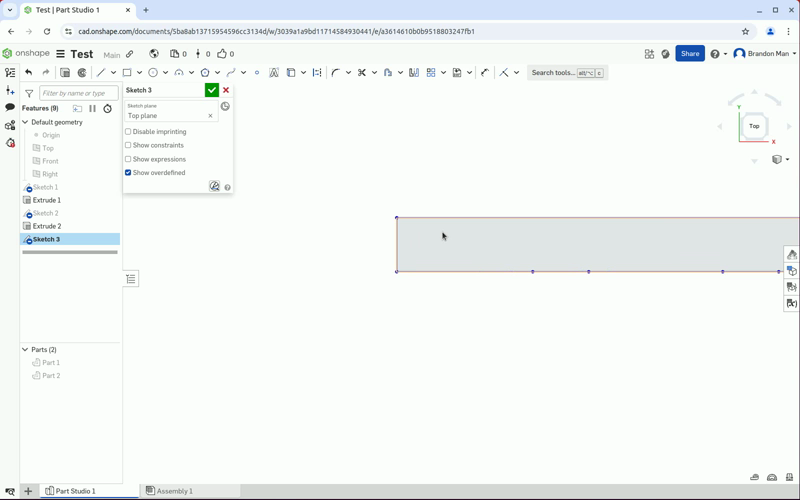
scroll(6)
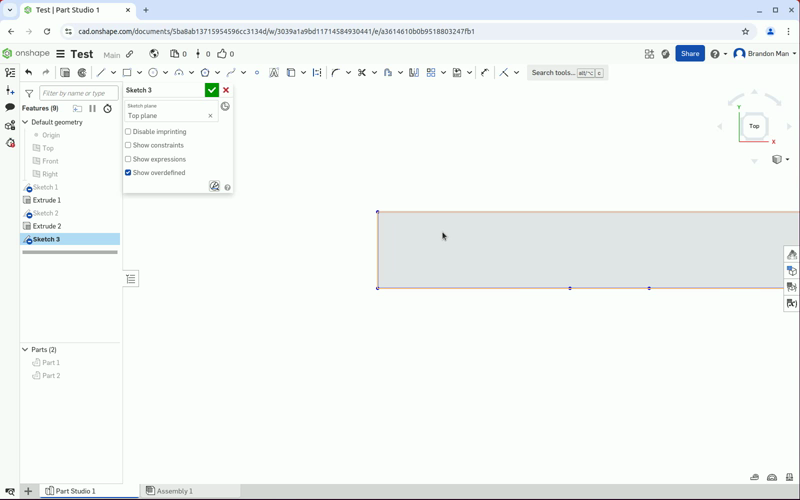
scroll(6)
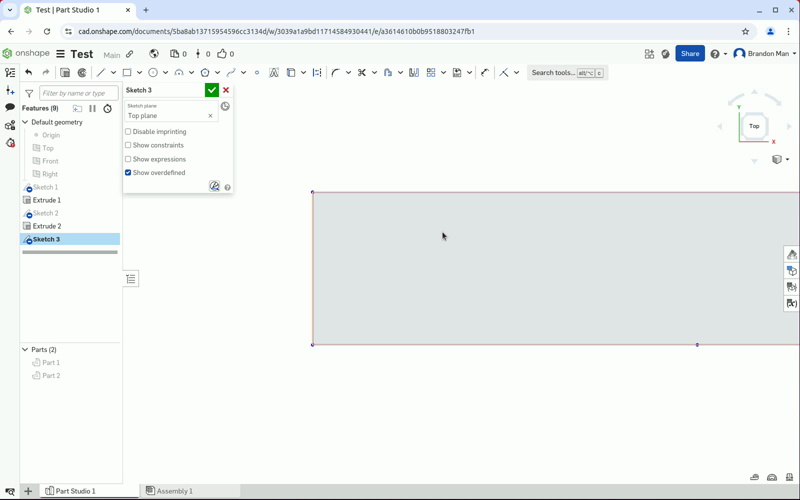
click(442, 231)
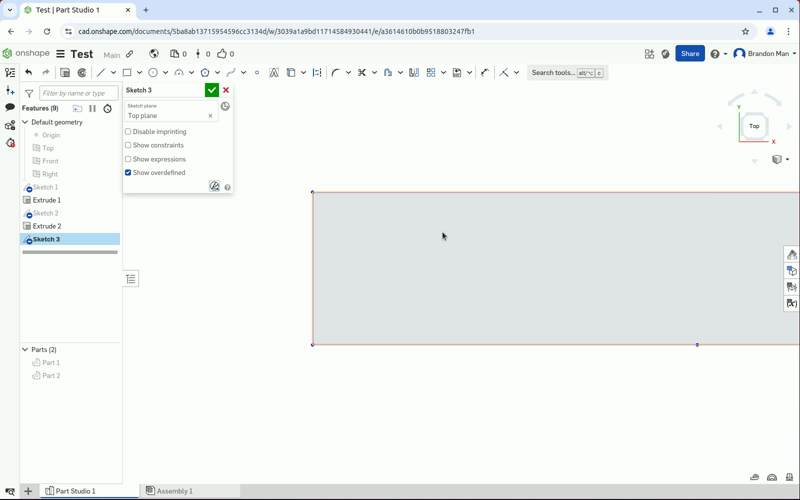
scroll(-6)
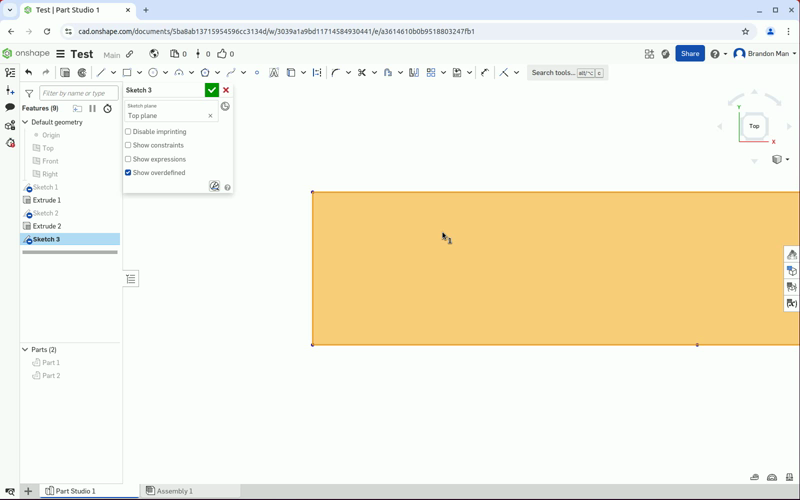
scroll(-6)
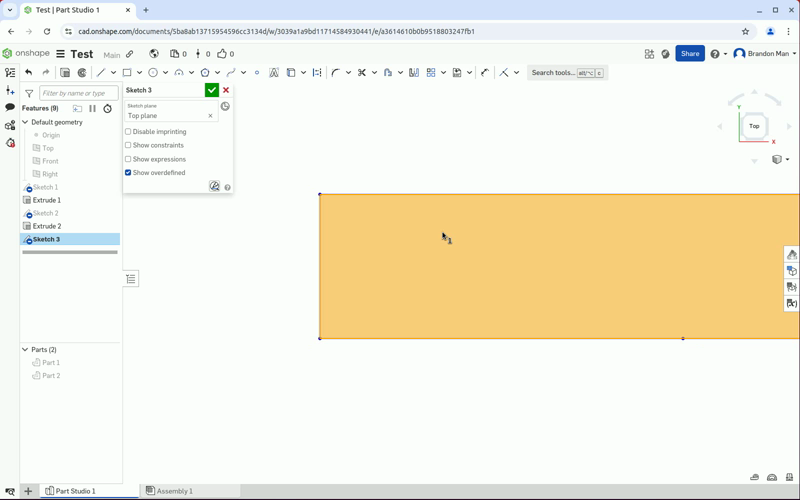
scroll(-6)
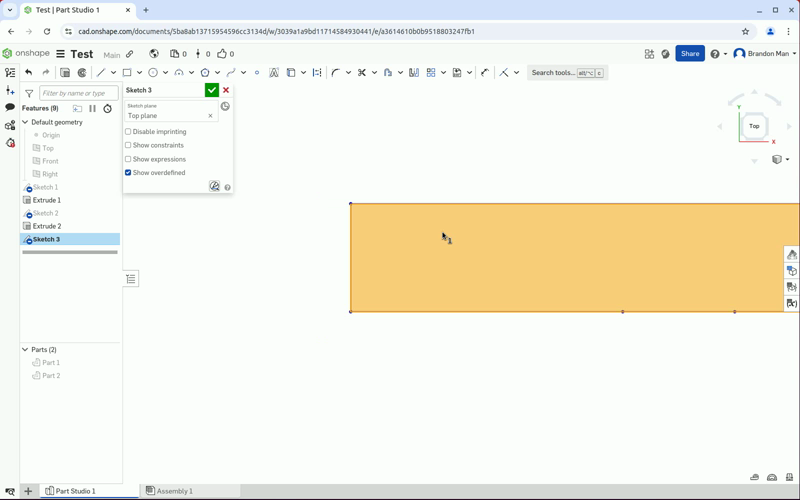
scroll(-6)
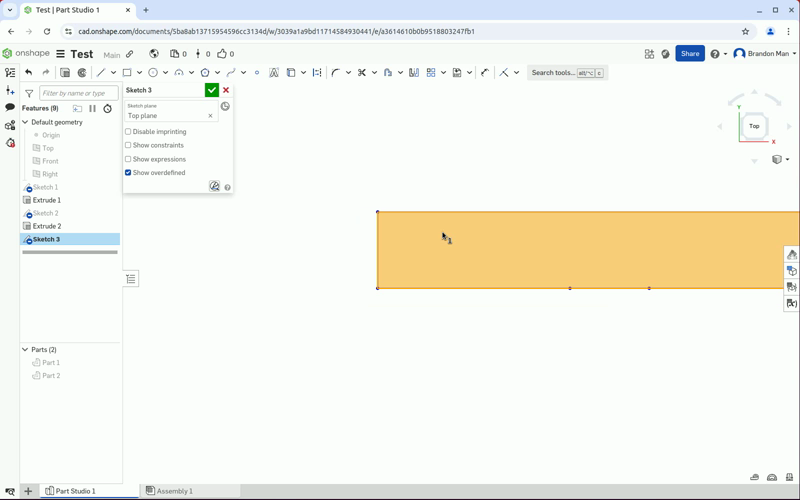
scroll(-6)
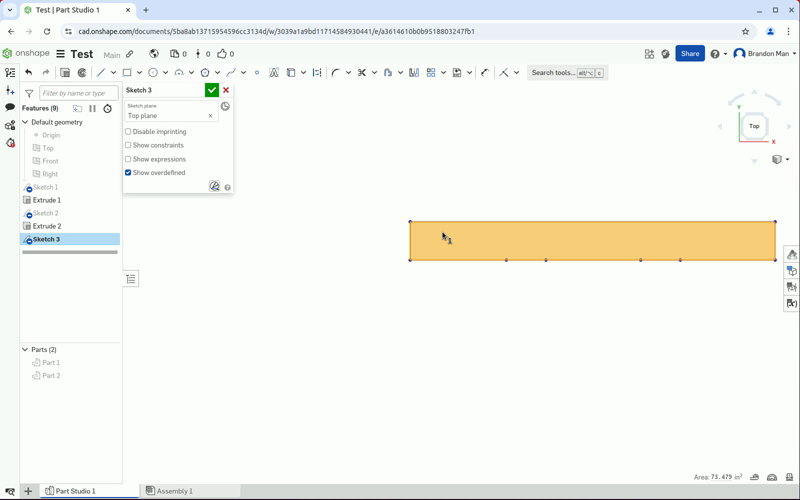
scroll(-6)
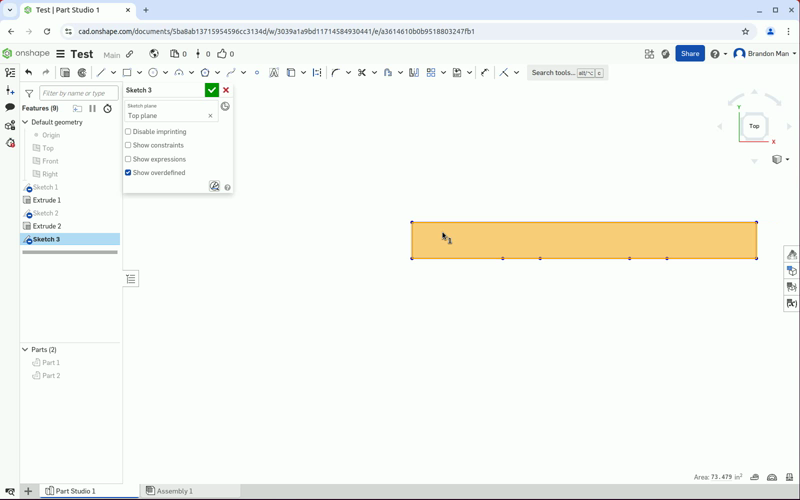
scroll(-6)
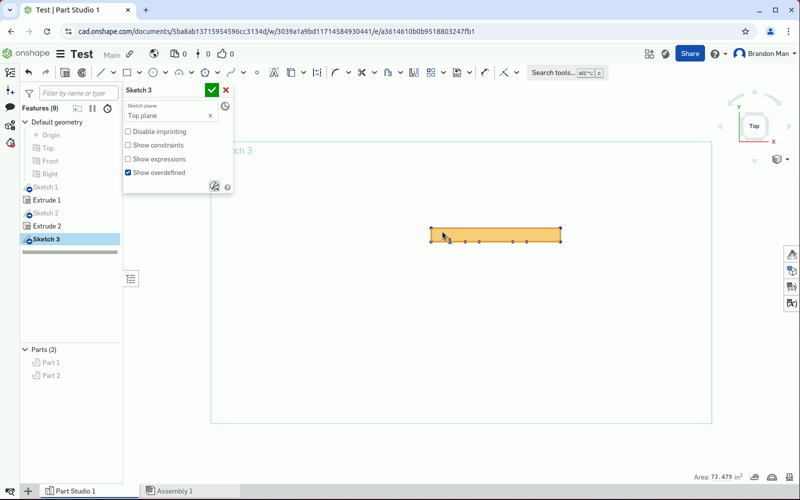
mouse_move(73, 352)
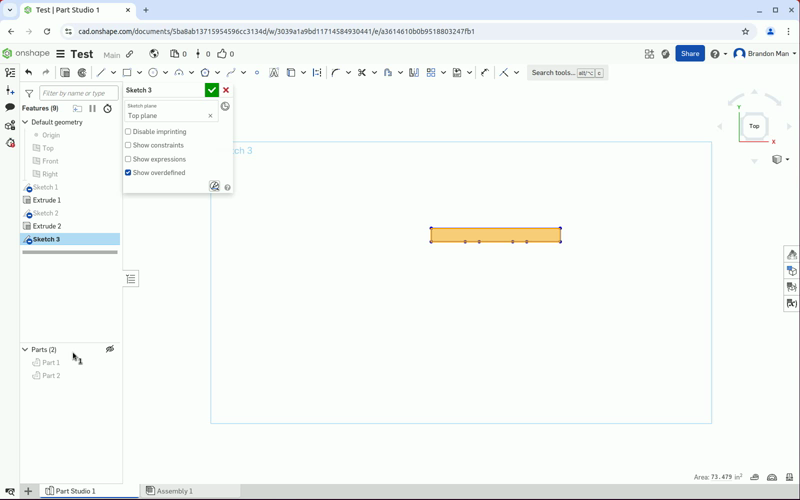
key(shift+y)
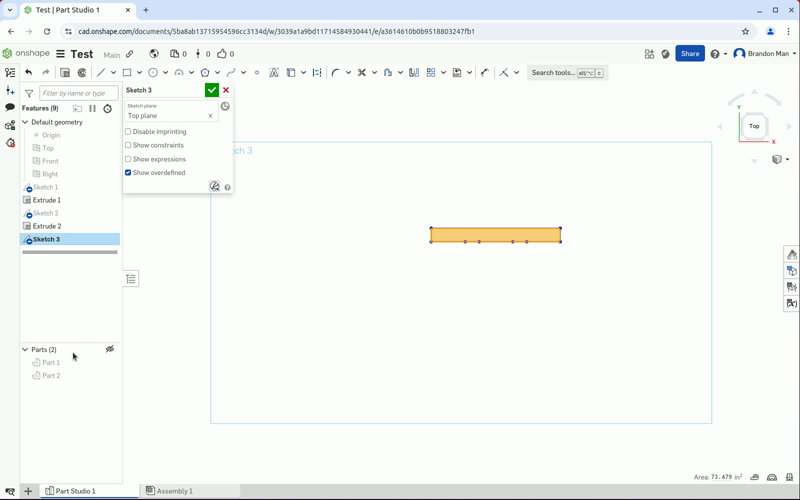
key(shift+e)
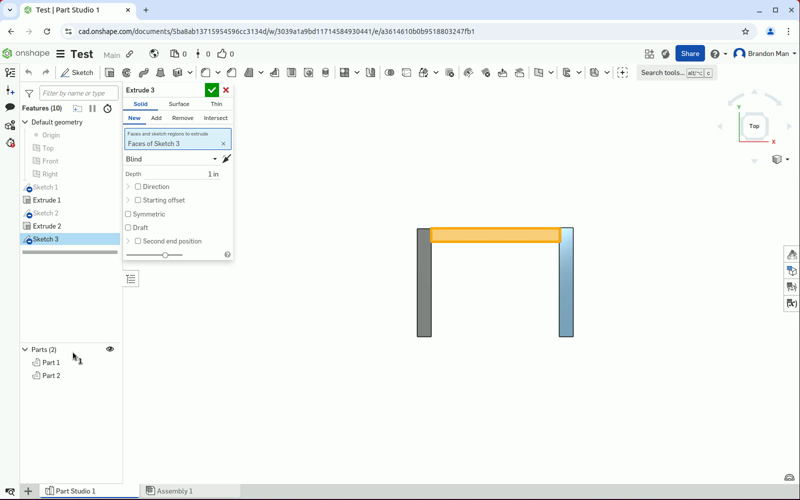
mouse_move(143, 106)
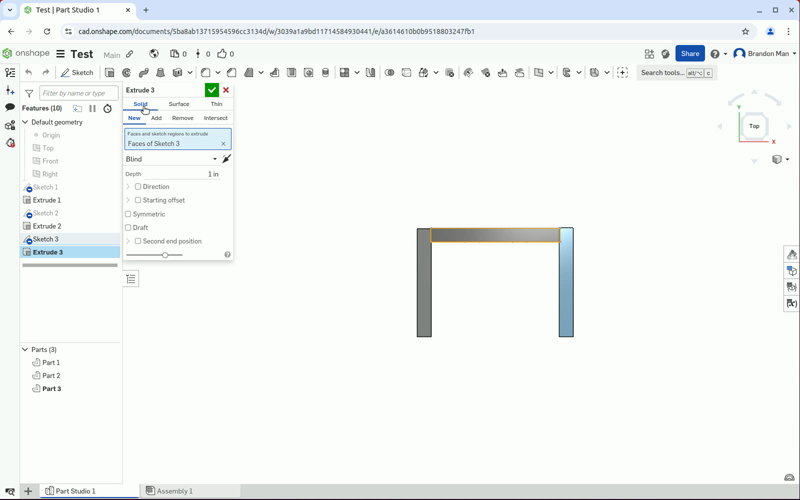
click(143, 106)
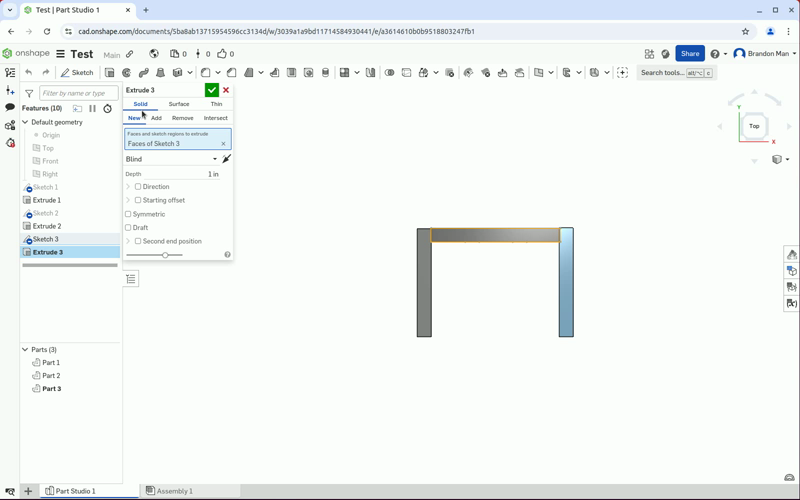
mouse_move(137, 120)
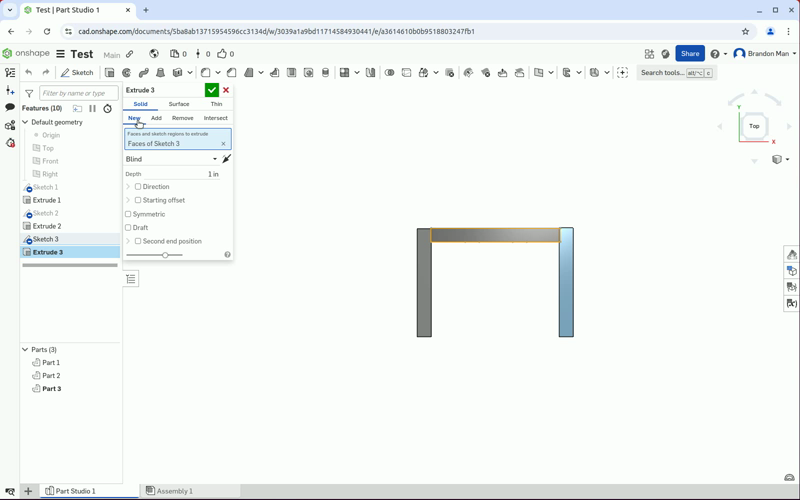
click(137, 120)
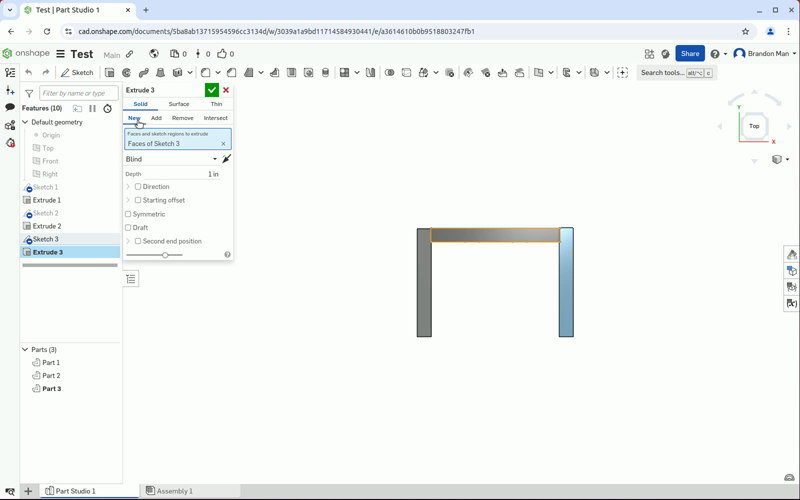
key(tab, 4)
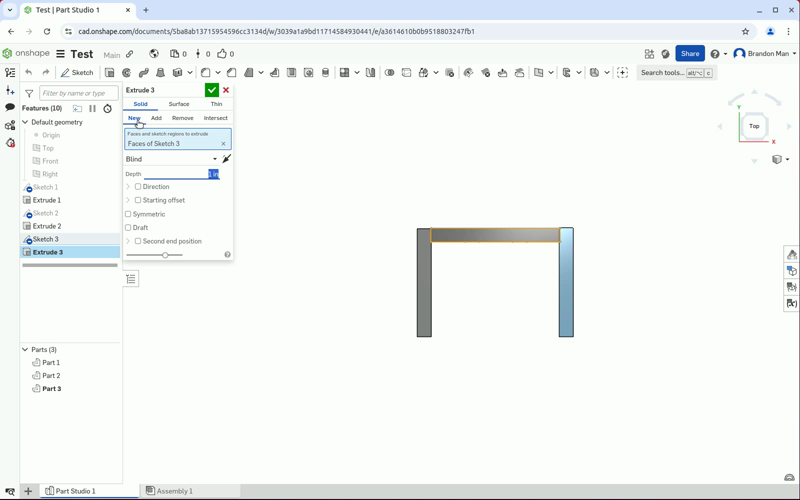
text(5.536)
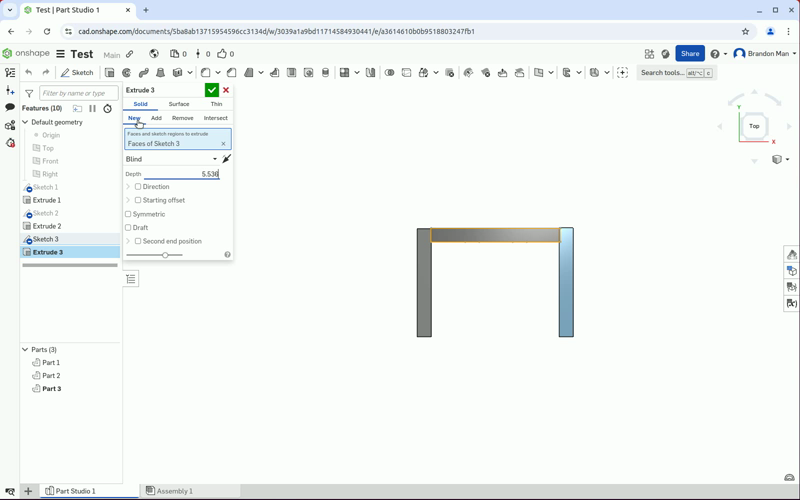
key(enter)
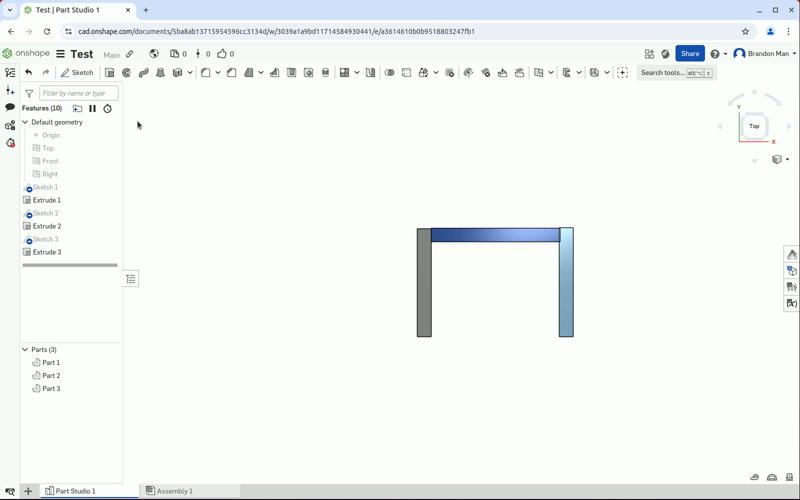
key(shift+h)
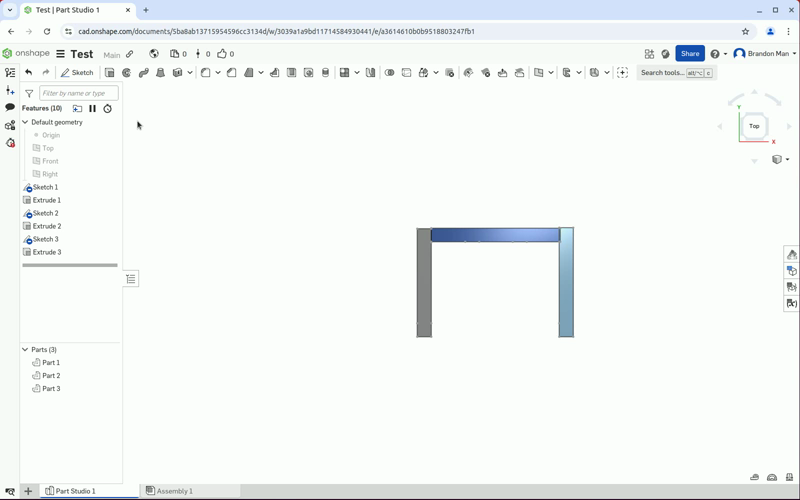
key(shift+h)
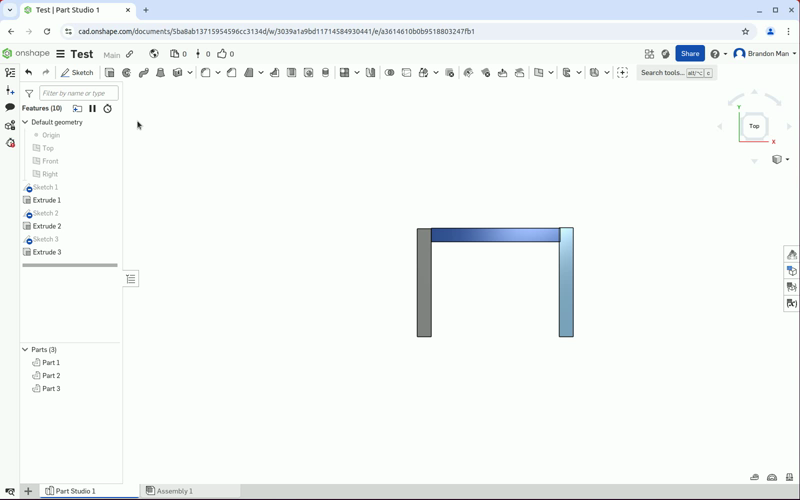
mouse_move(73, 189)
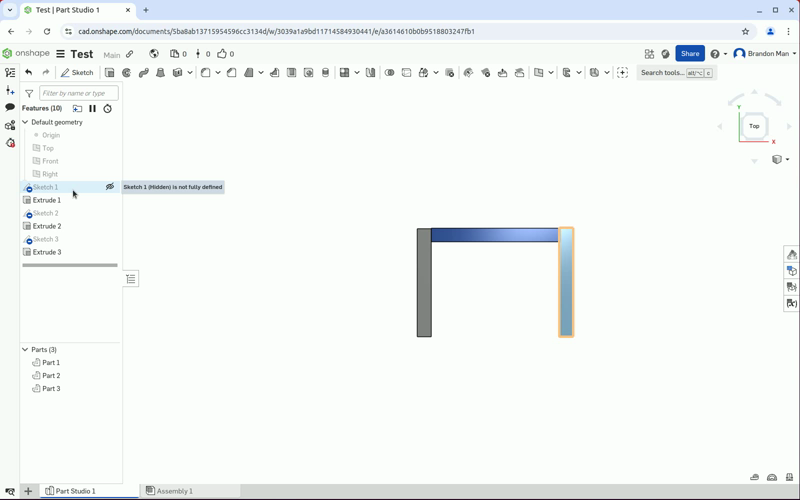
click(73, 189)
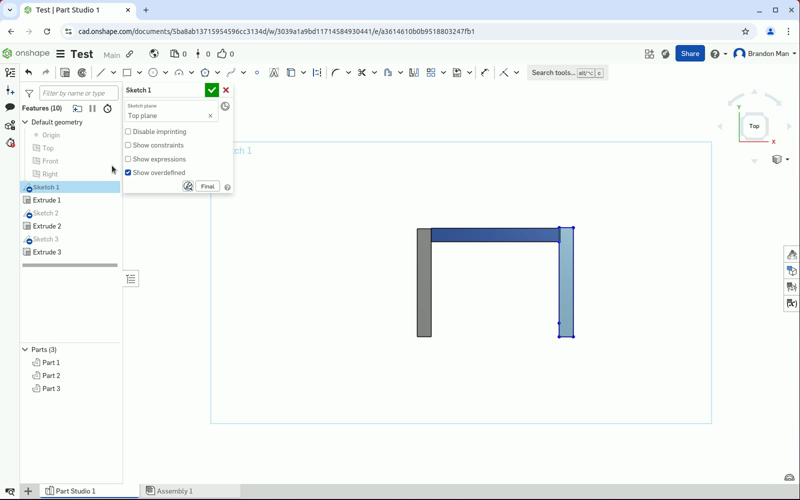
mouse_move(229, 92)
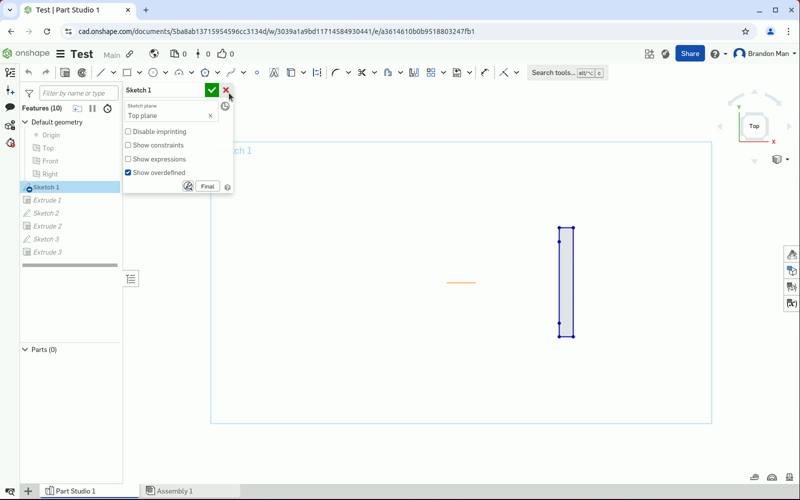
click(229, 92)
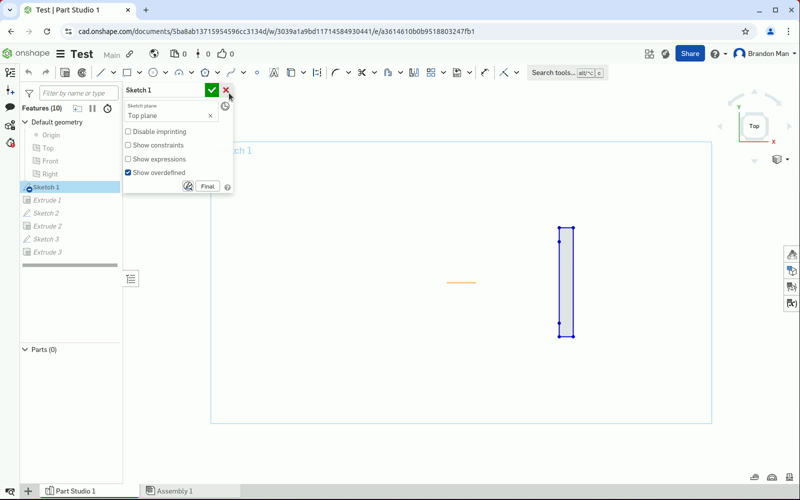
key(shift+s)
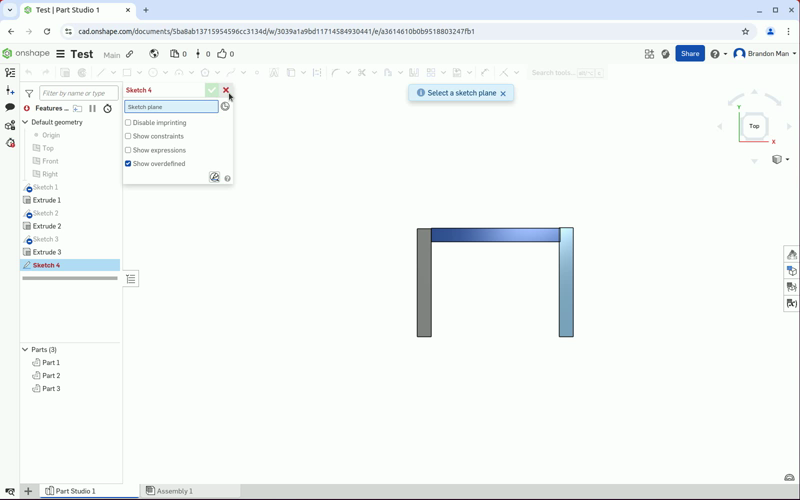
mouse_move(73, 150)
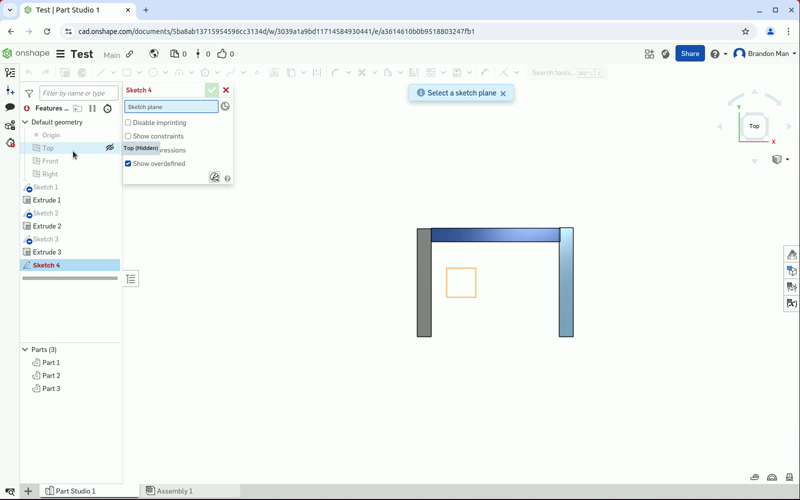
click(73, 150)
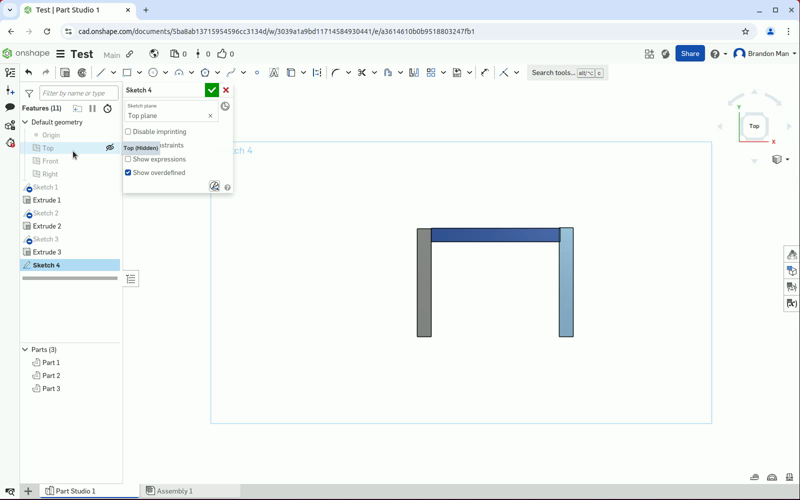
mouse_move(73, 352)
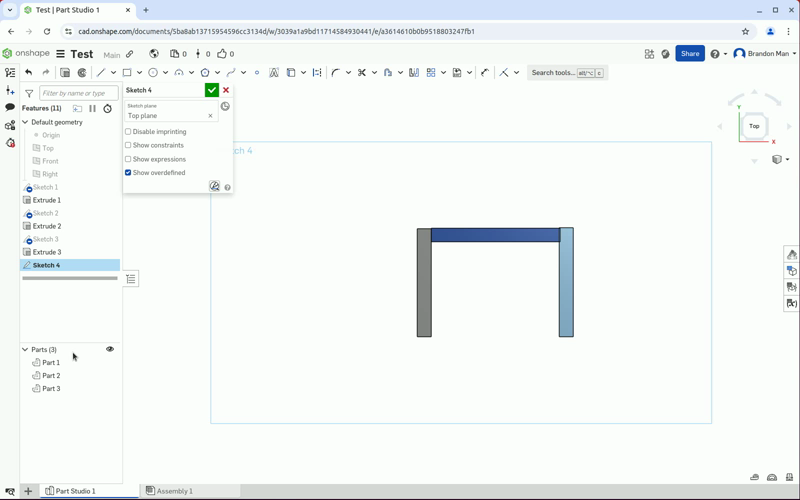
key(y)
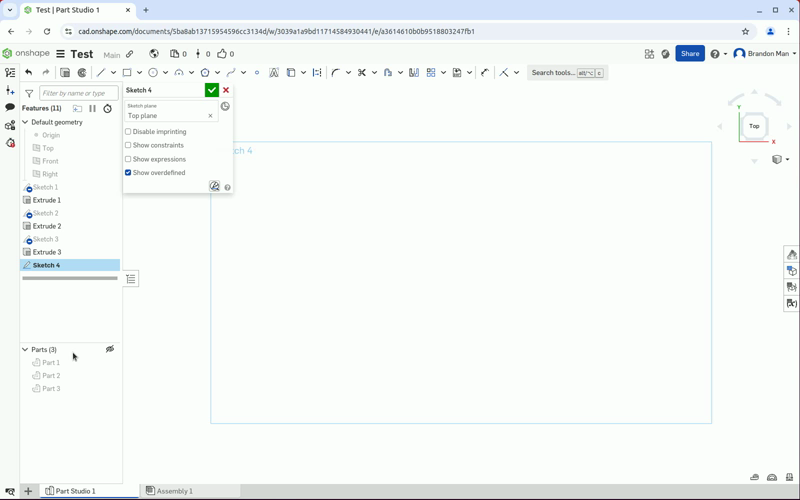
key(l)
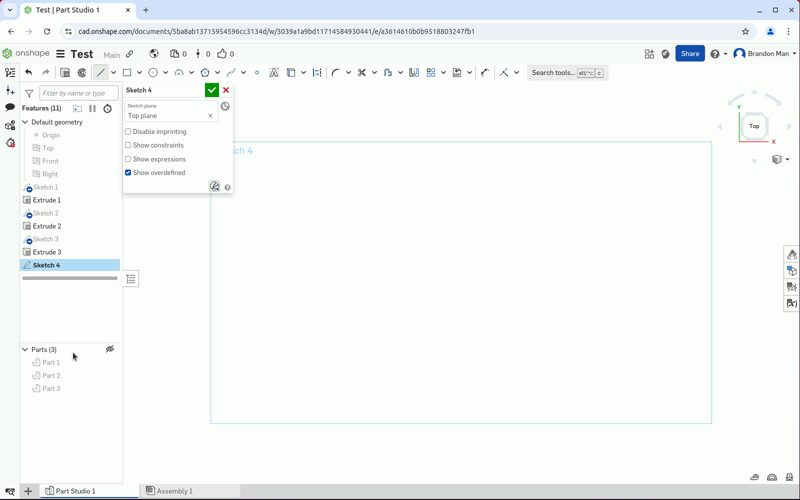
key_down(shift)
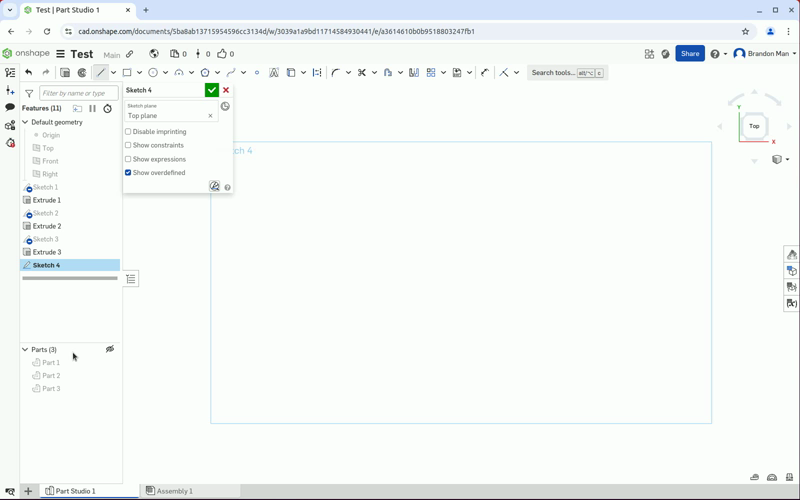
mouse_move(465, 324)
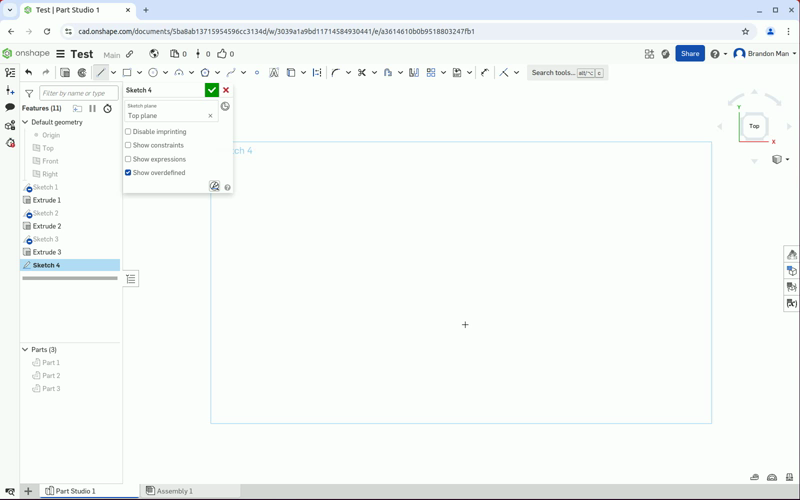
click(465, 324)
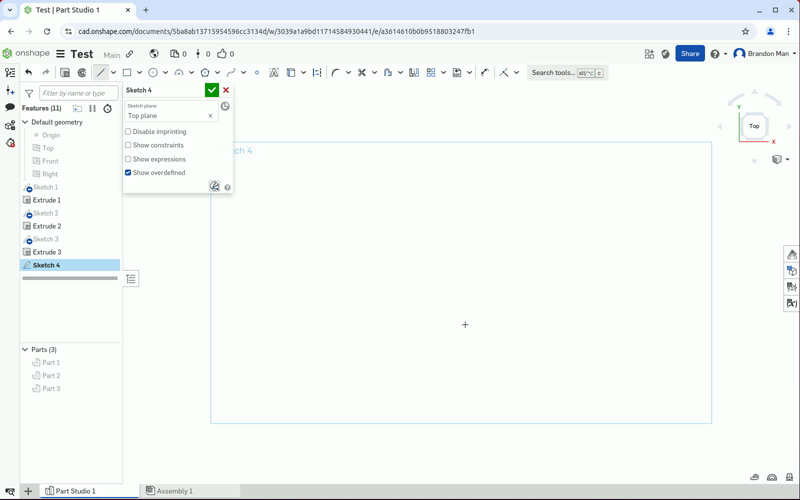
key_up(shift)
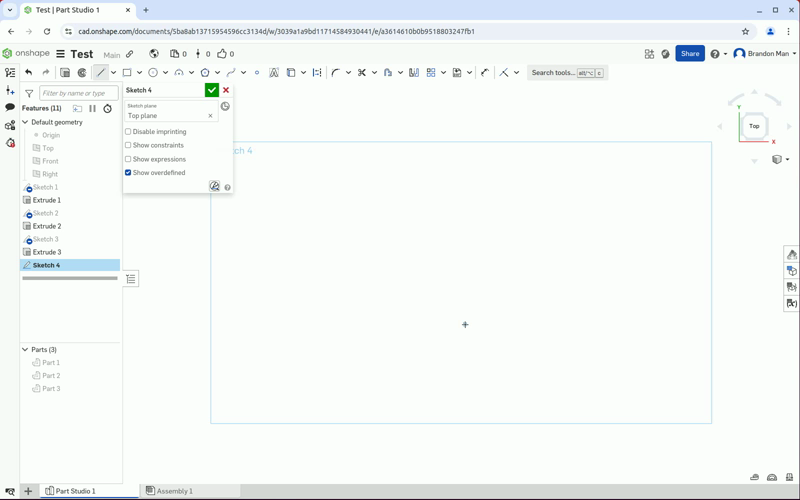
key_down(shift)
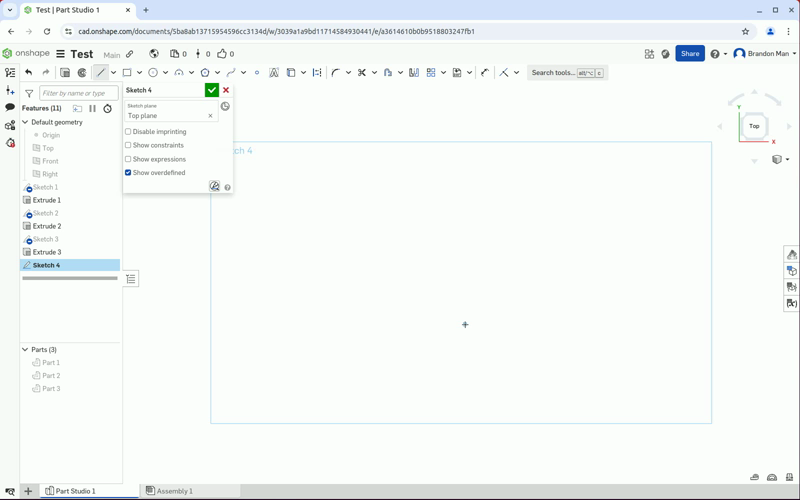
mouse_move(495, 324)
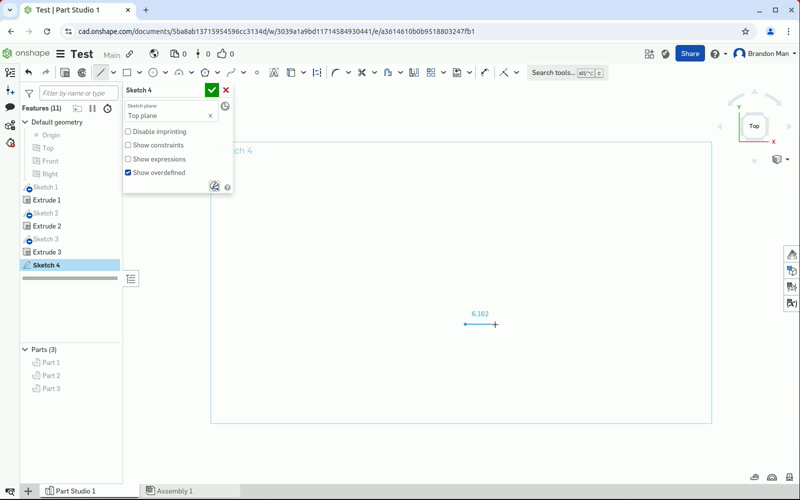
mouse_move(479, 324)
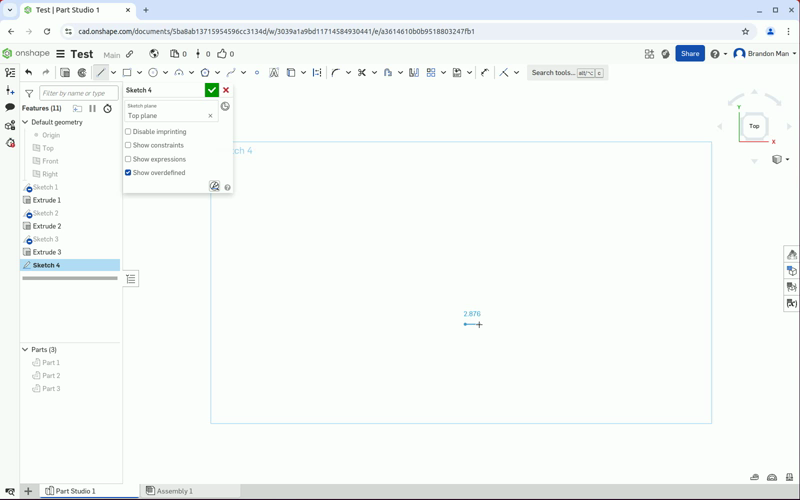
click(479, 324)
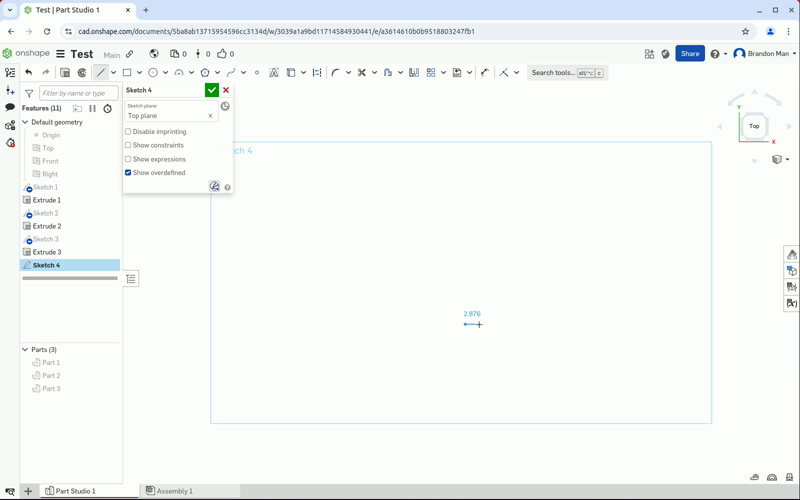
key_up(shift)
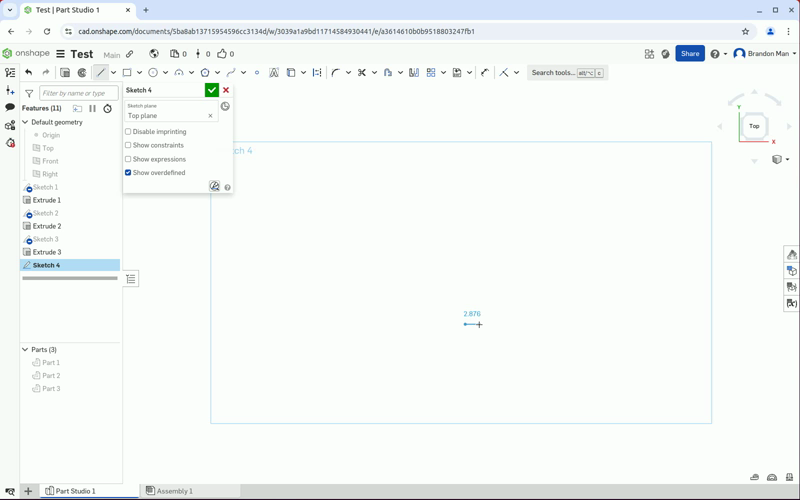
key_down(shift)
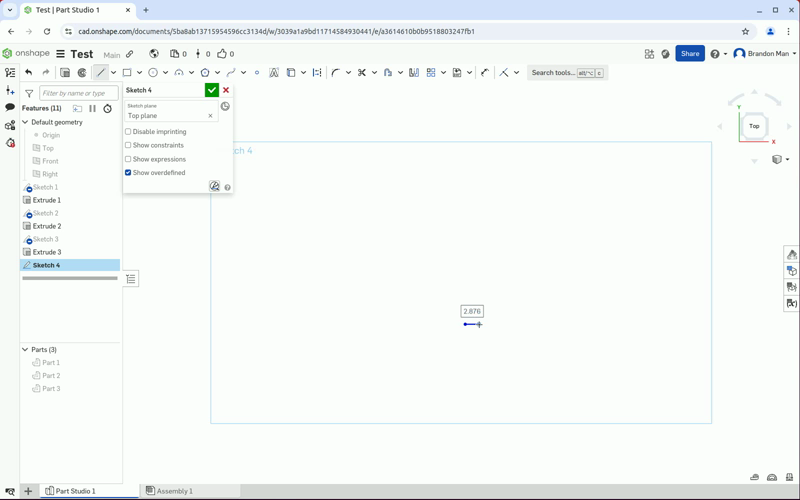
mouse_move(479, 242)
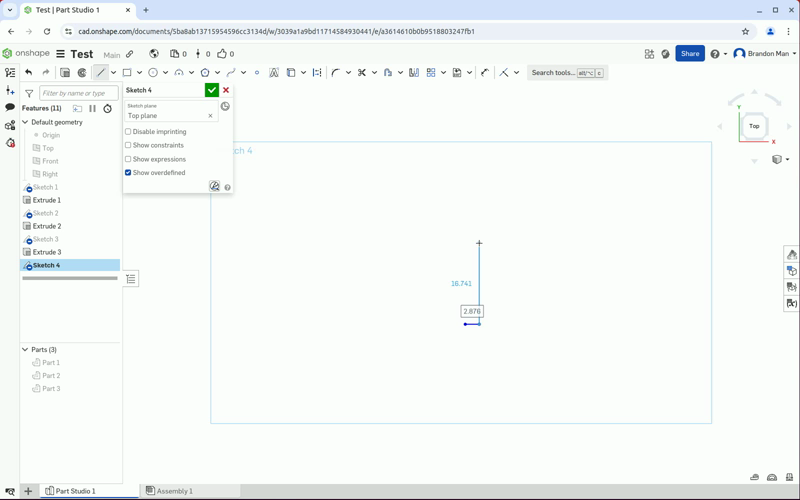
click(479, 242)
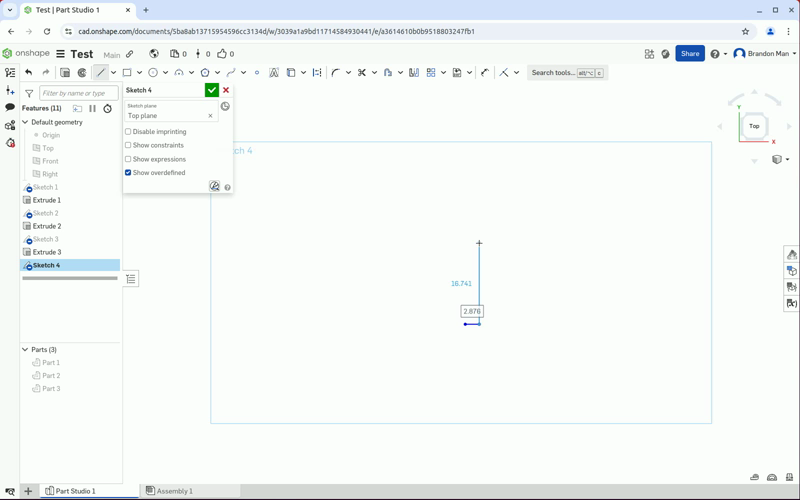
key_up(shift)
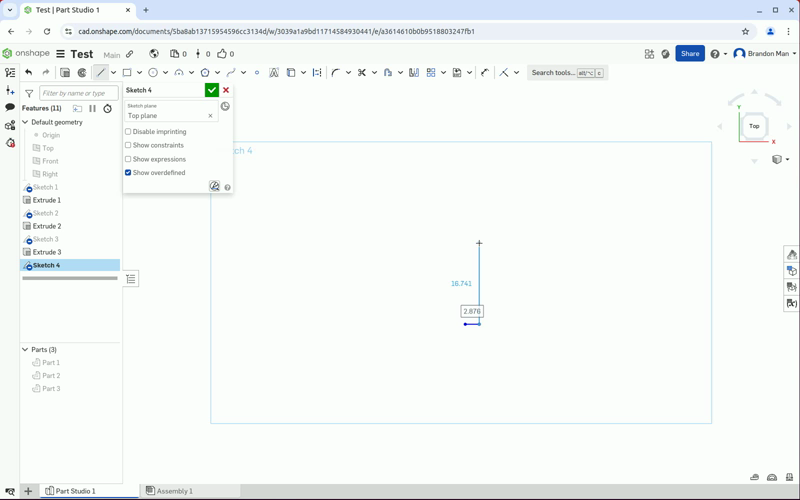
key_down(shift)
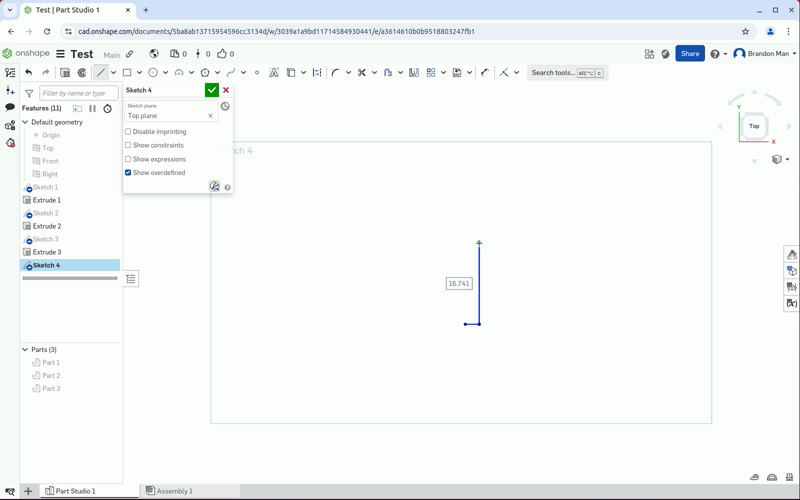
mouse_move(509, 242)
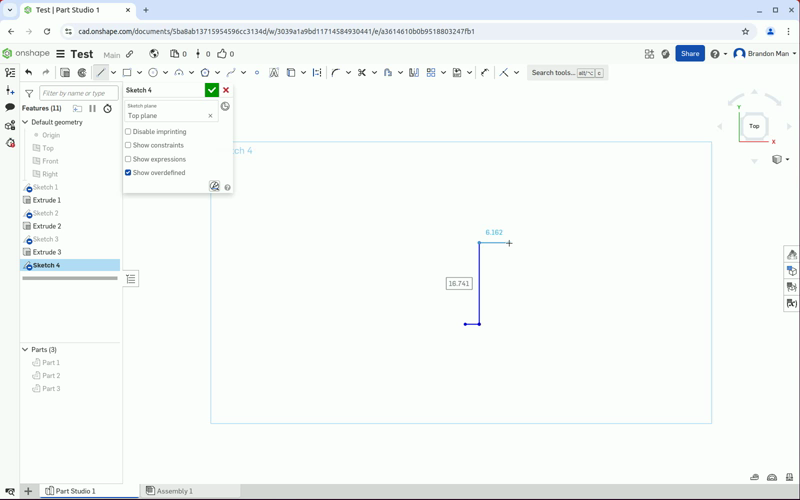
mouse_move(465, 242)
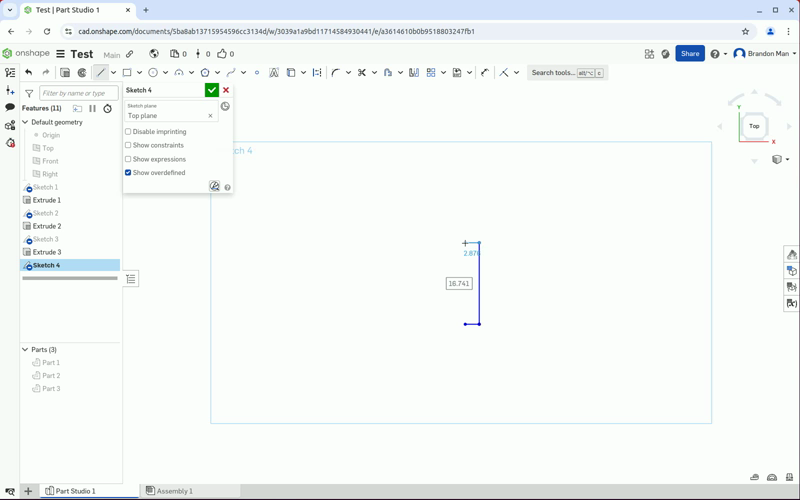
click(465, 242)
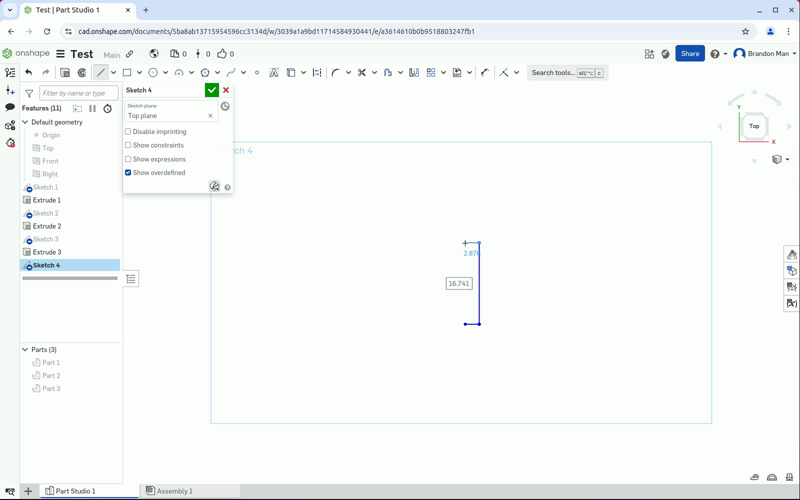
key_up(shift)
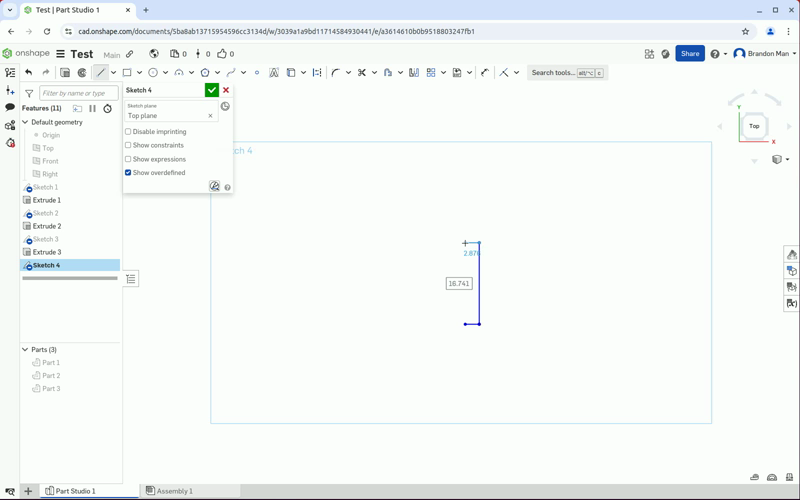
key_down(shift)
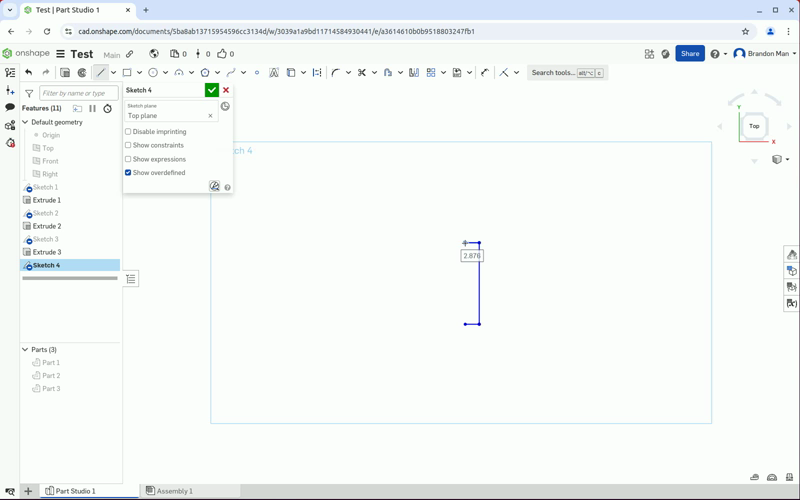
mouse_move(465, 324)
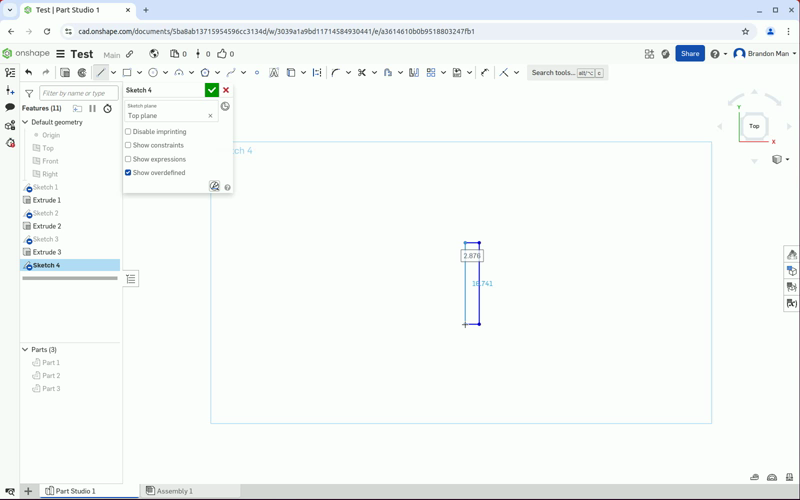
key_up(shift)
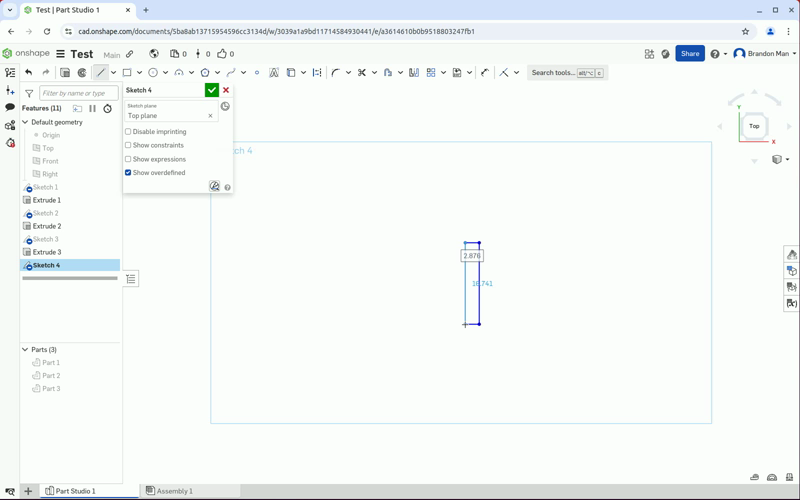
click(465, 324)
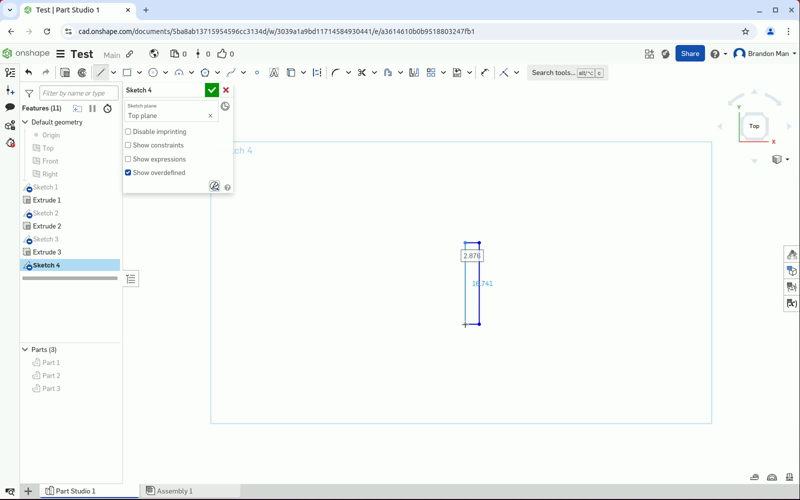
key(esc)
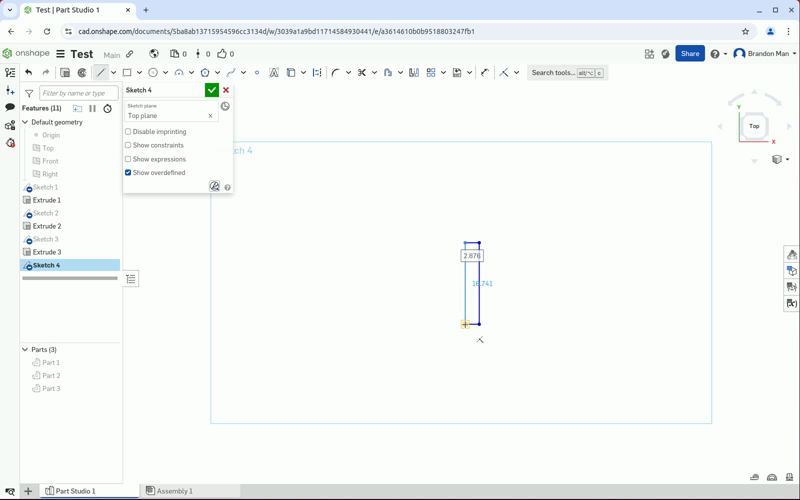
mouse_move(474, 260)
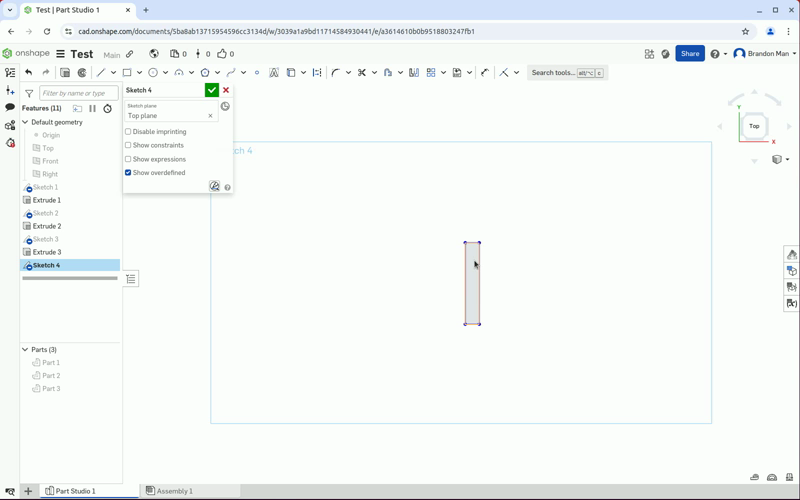
scroll(6)
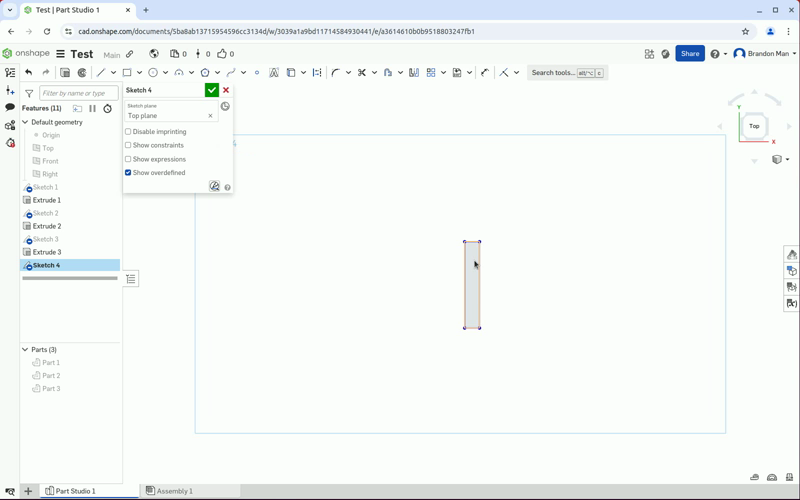
scroll(6)
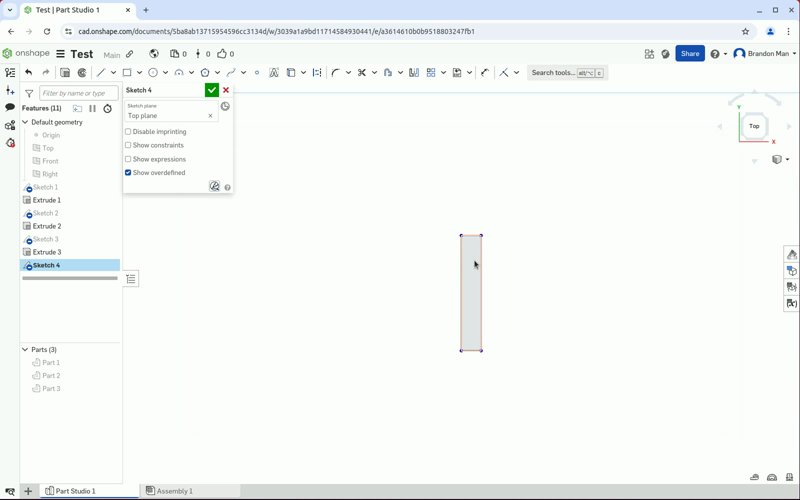
scroll(6)
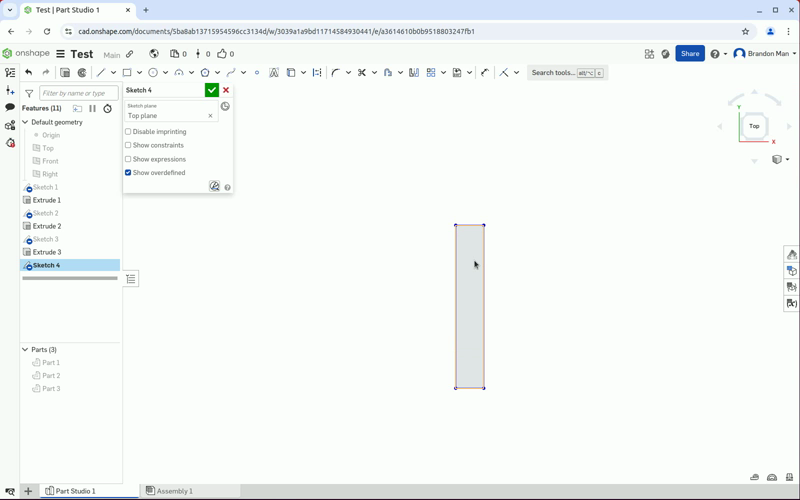
scroll(6)
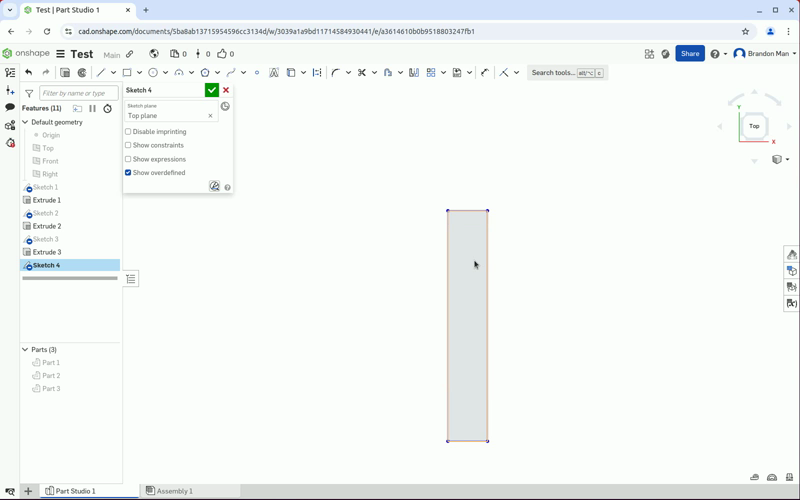
scroll(6)
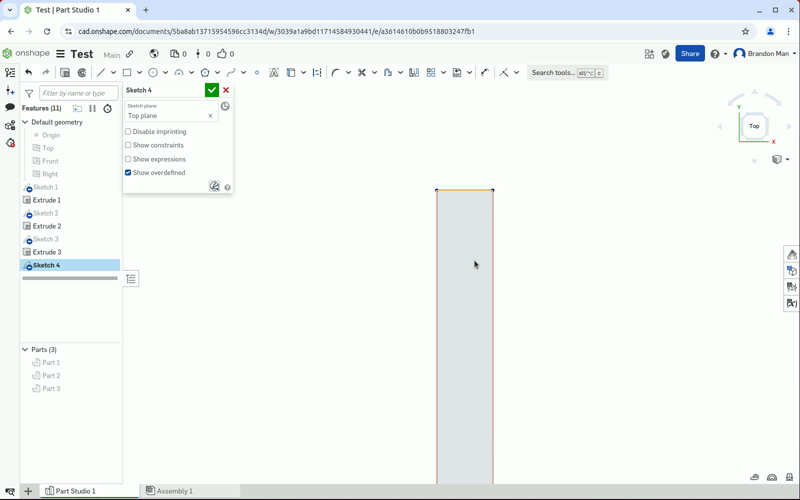
scroll(6)
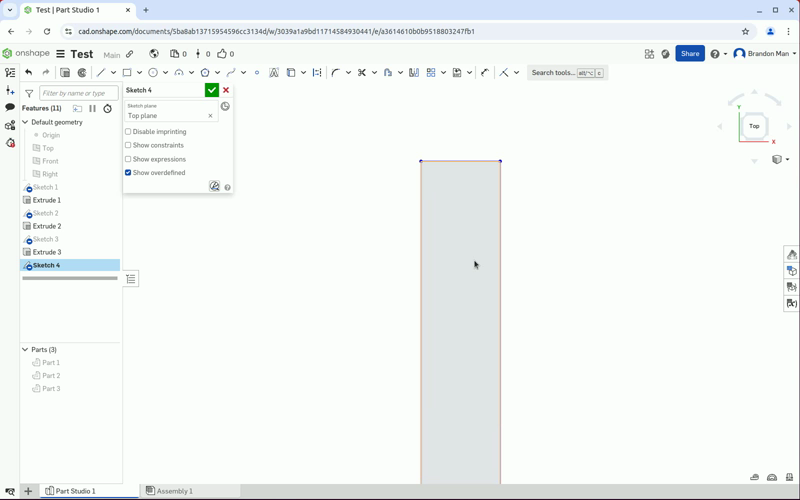
scroll(6)
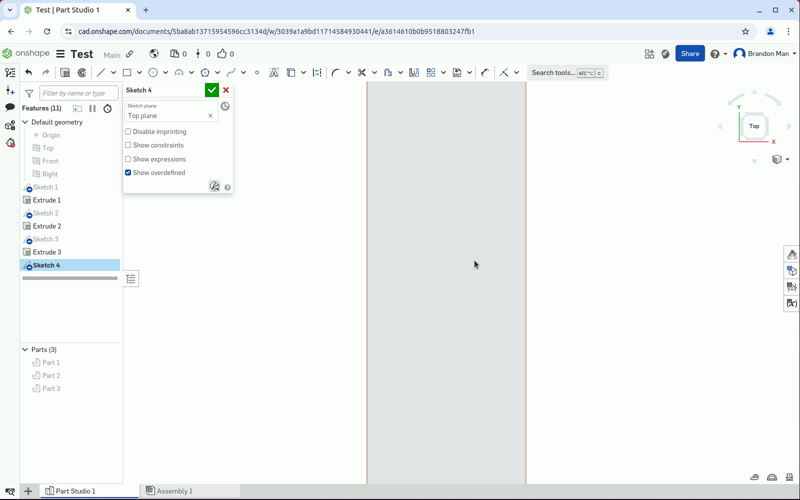
click(474, 260)
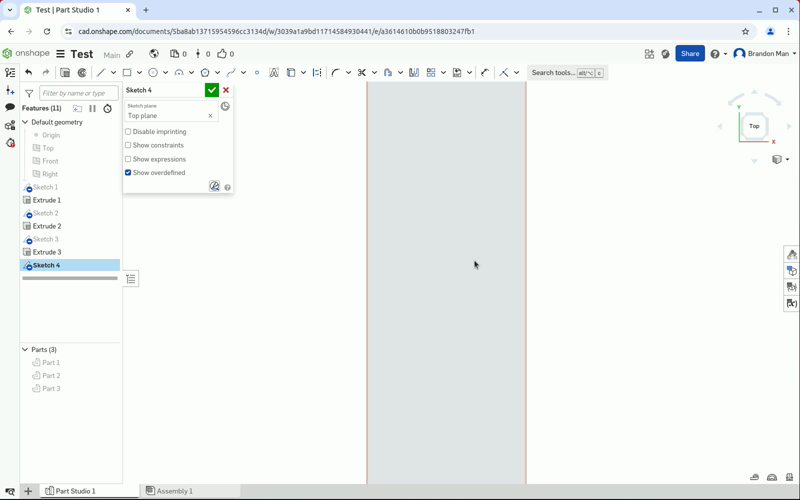
scroll(-6)
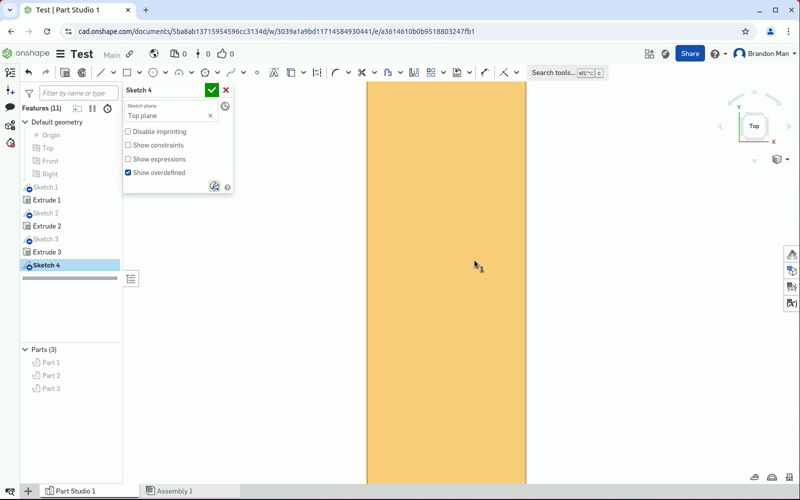
scroll(-6)
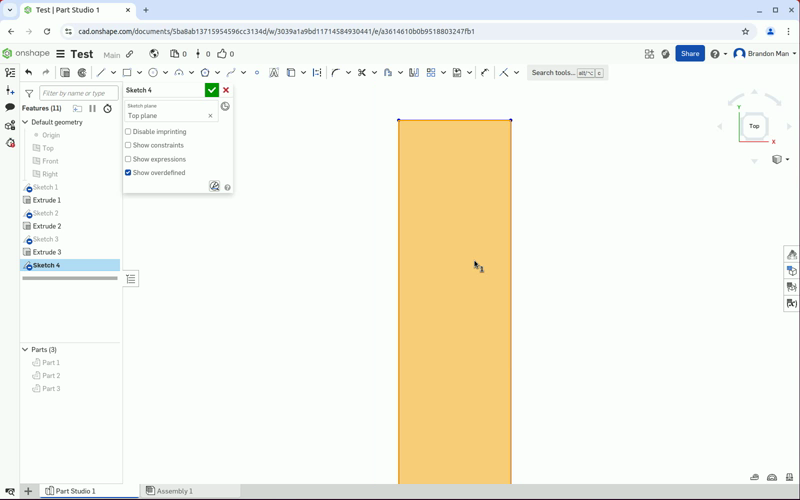
scroll(-6)
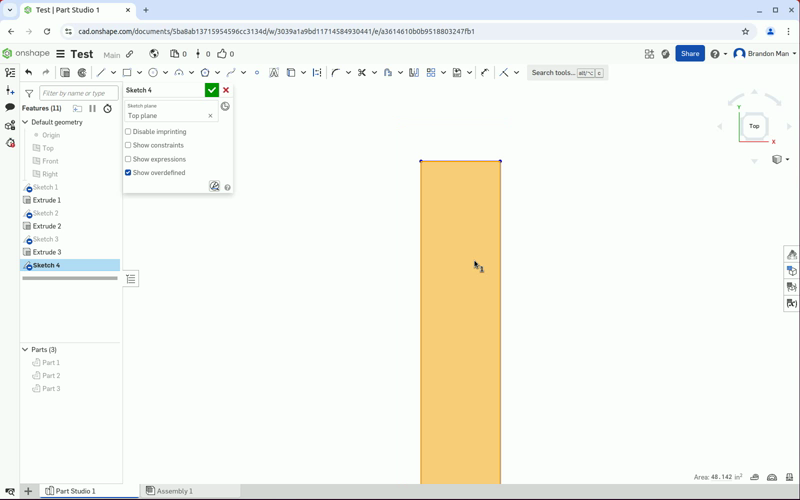
scroll(-6)
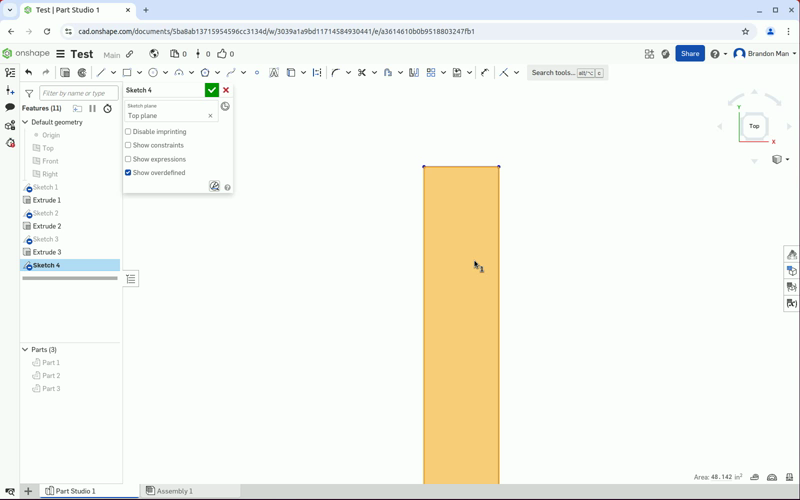
scroll(-6)
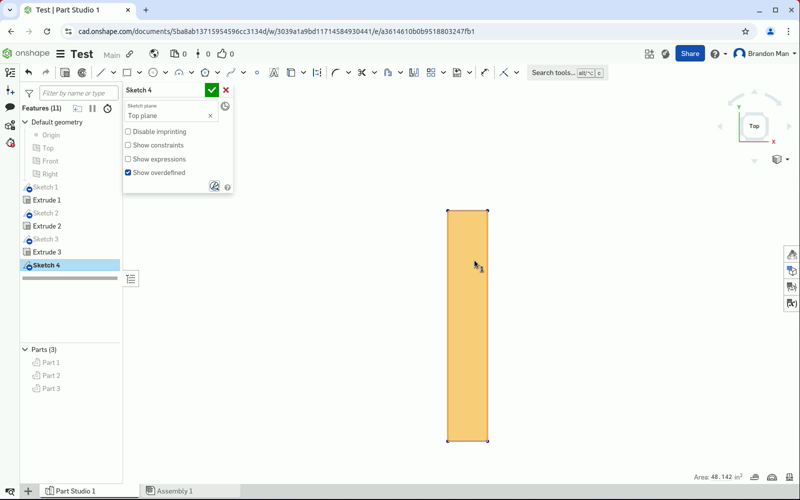
scroll(-6)
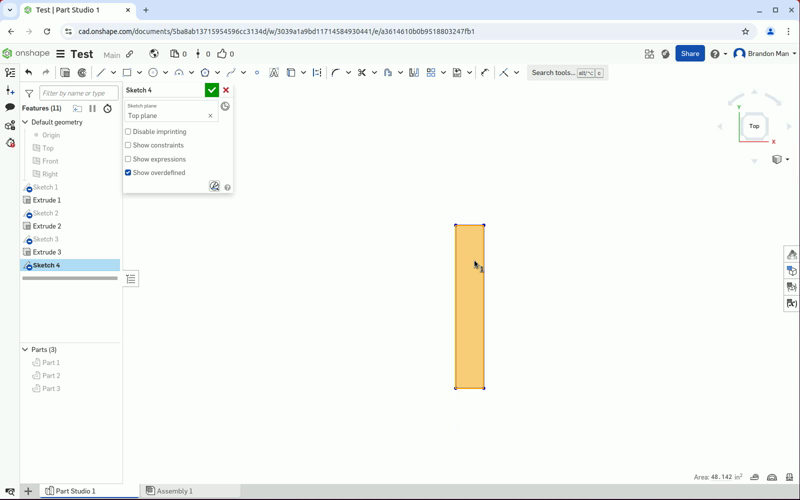
scroll(-6)
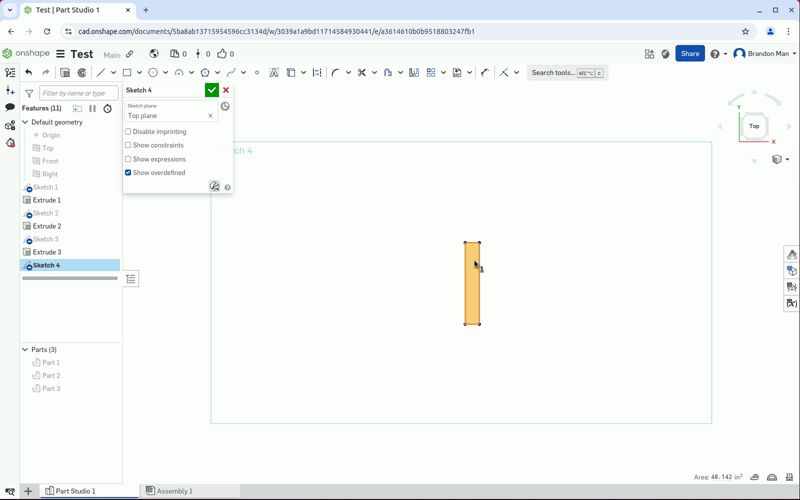
mouse_move(73, 352)
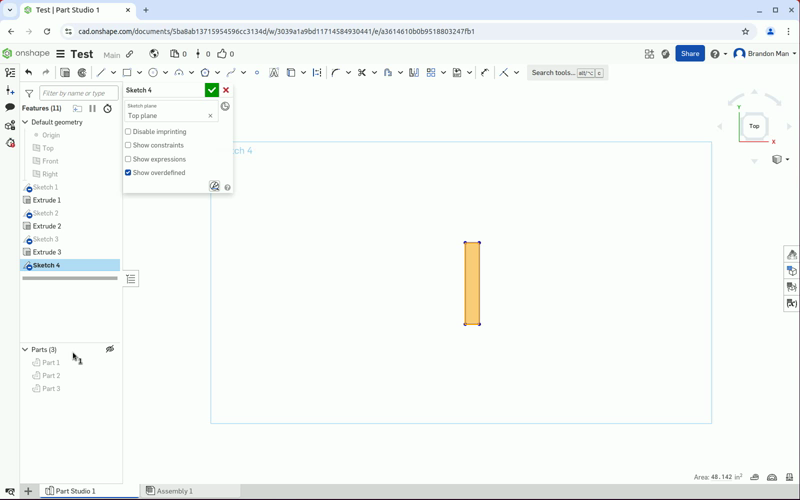
key(shift+y)
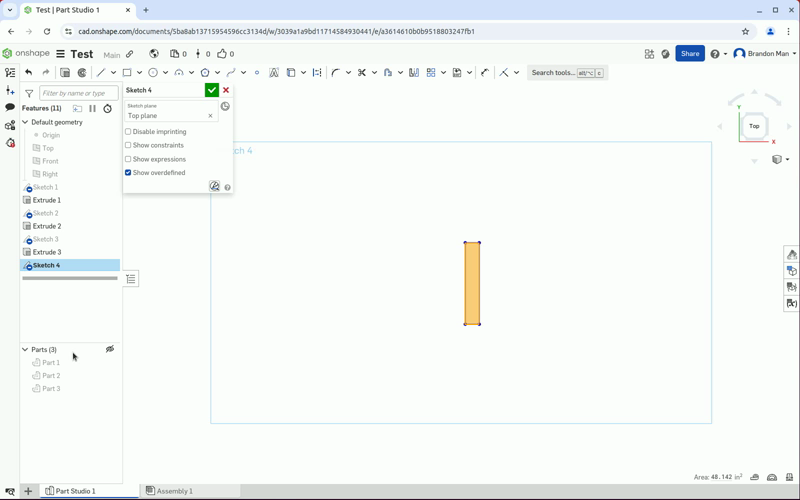
key(shift+e)
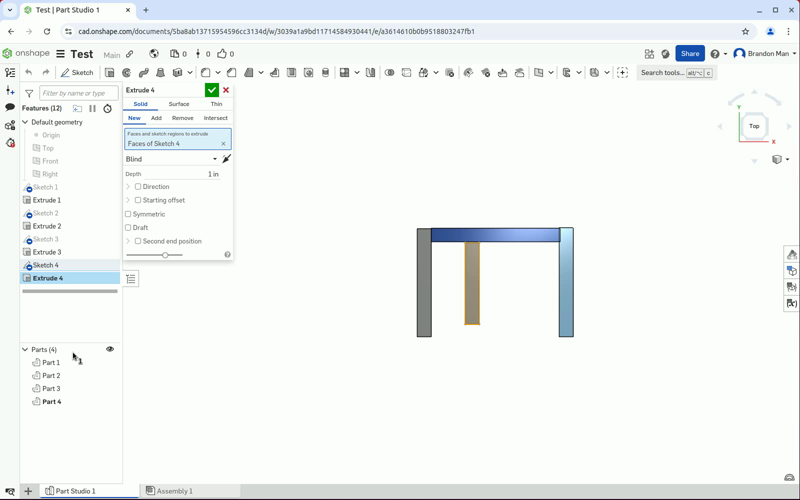
mouse_move(143, 106)
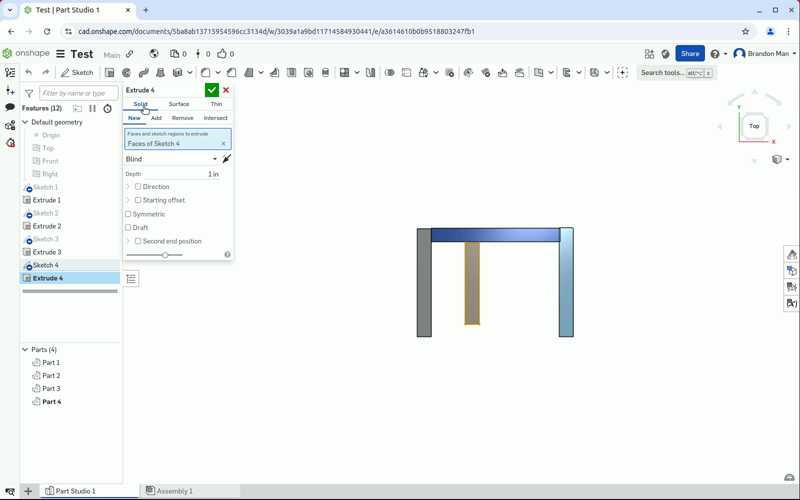
click(143, 106)
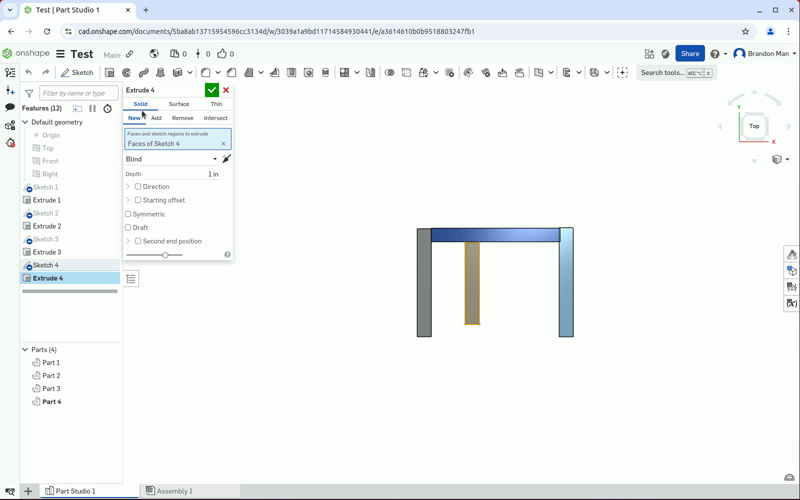
mouse_move(137, 120)
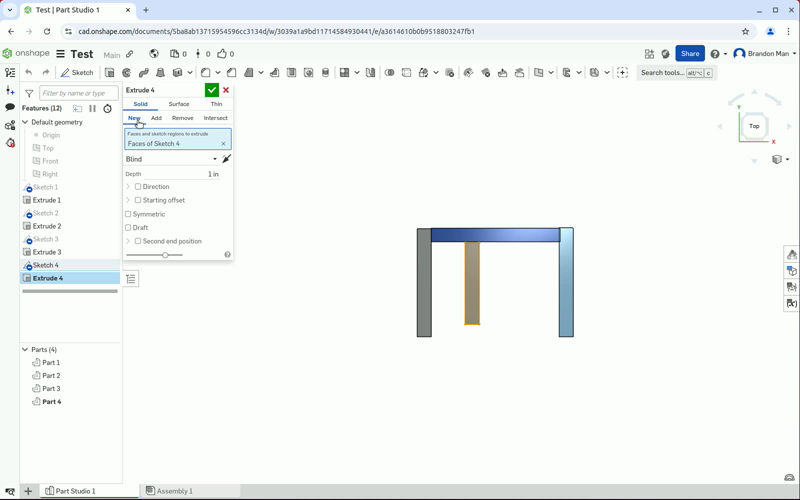
click(137, 120)
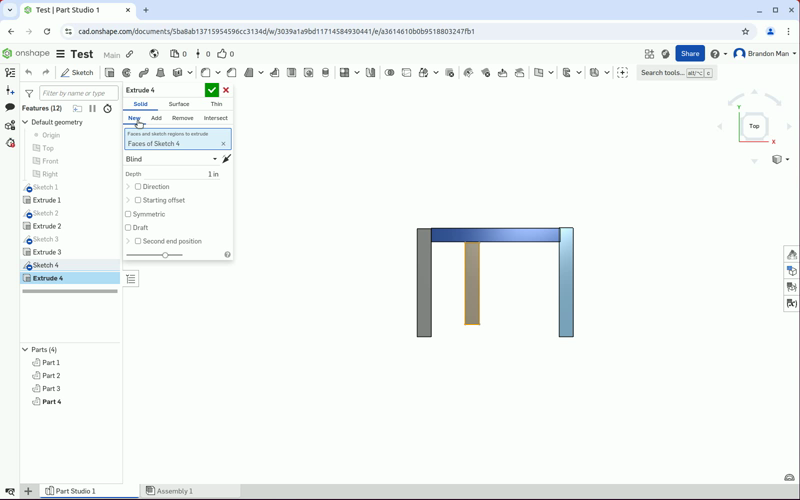
key(tab, 4)
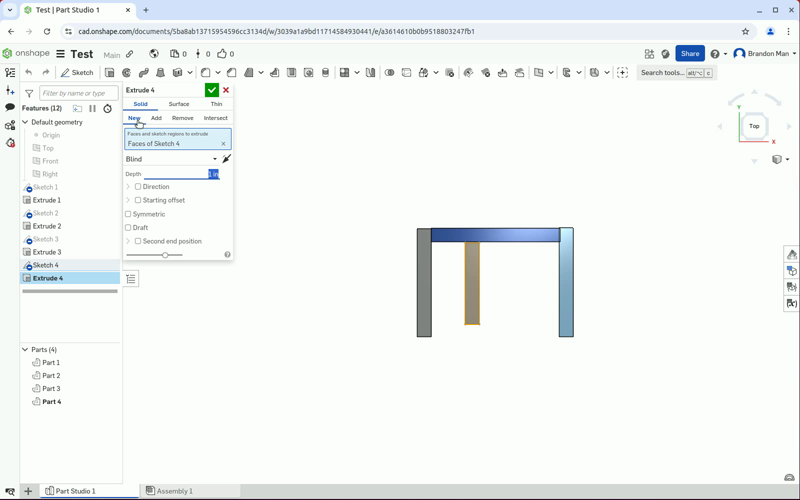
text(5.536)
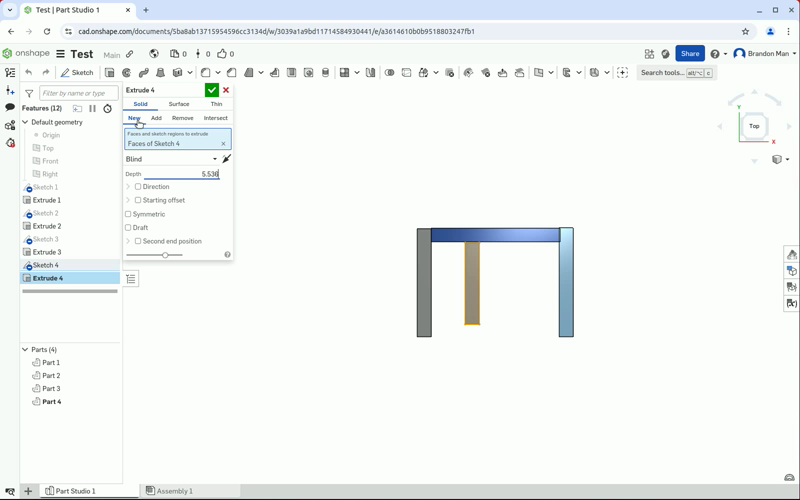
key(enter)
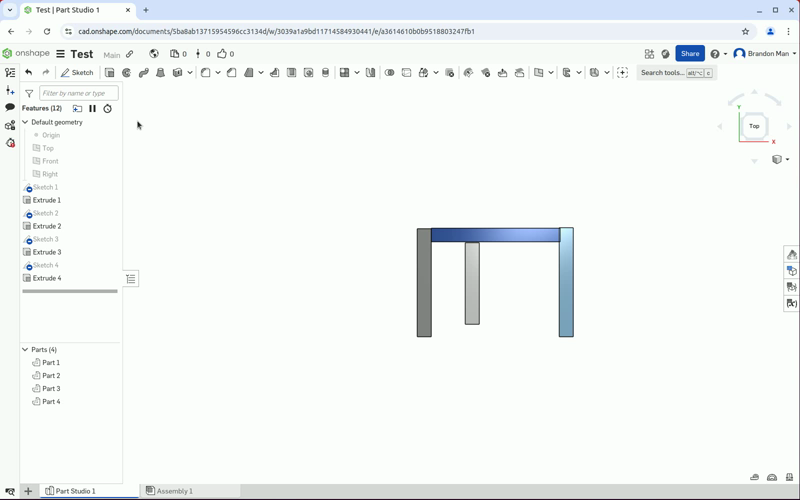
key(shift+h)
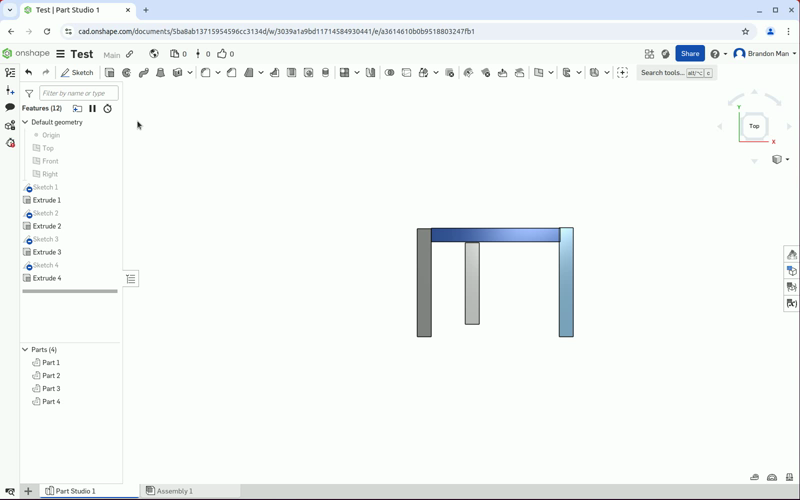
key(shift+h)
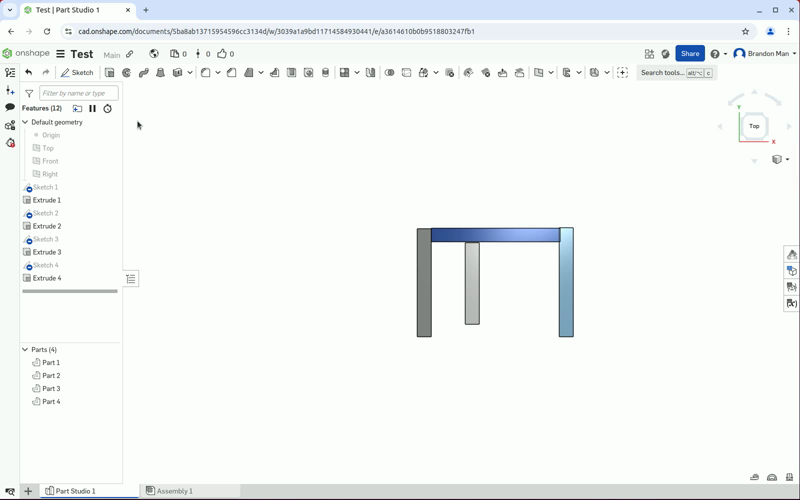
mouse_move(73, 189)
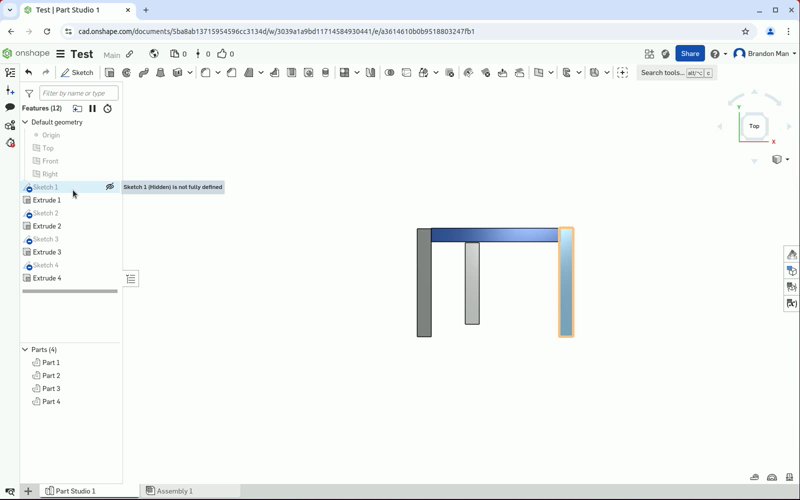
click(73, 189)
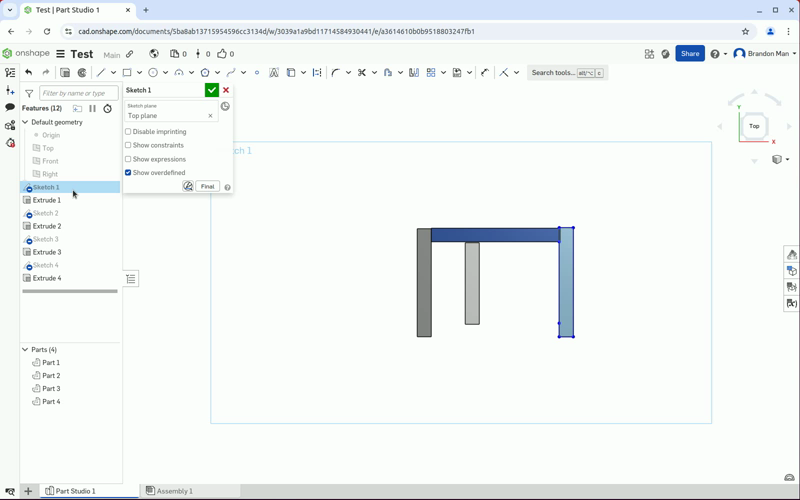
mouse_move(229, 92)
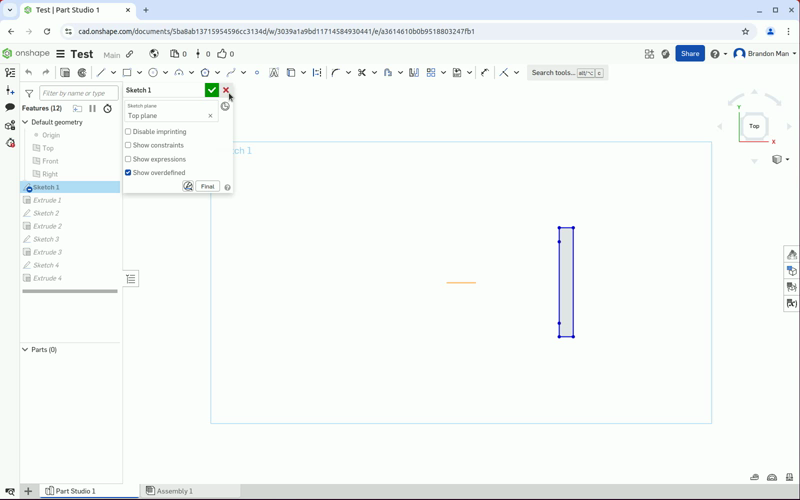
click(229, 92)
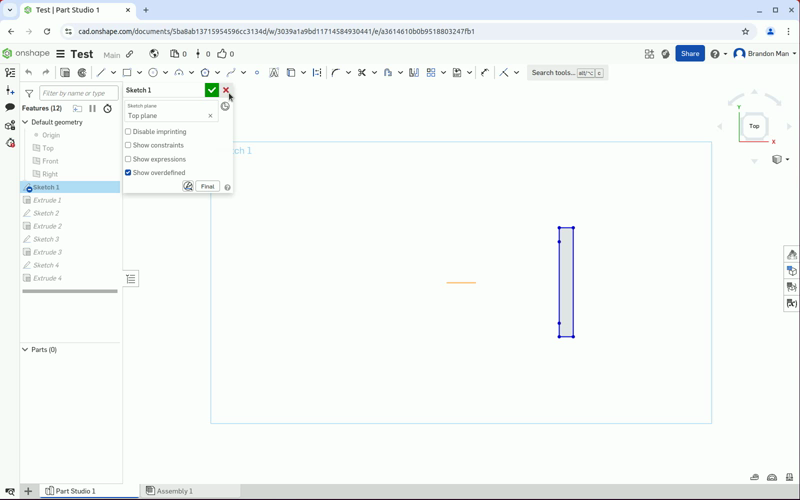
key(shift+s)
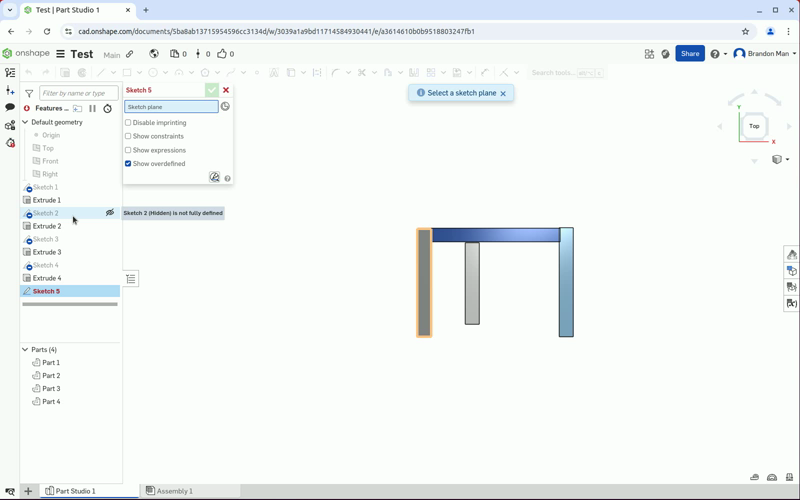
scroll(3)
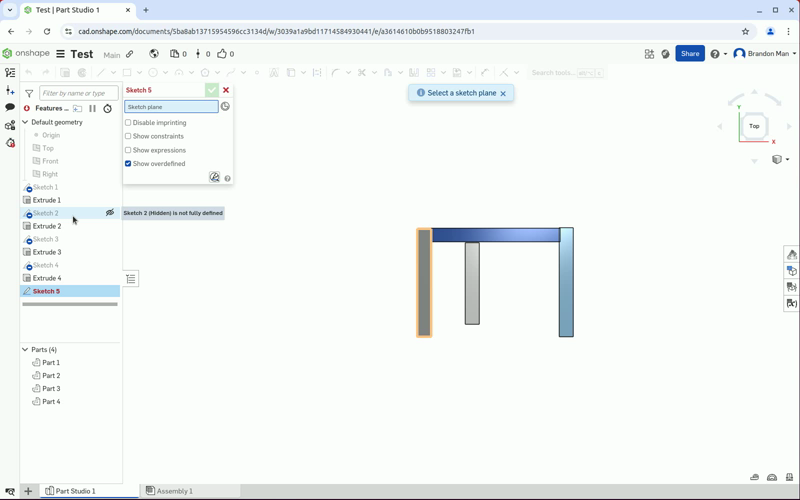
mouse_move(73, 150)
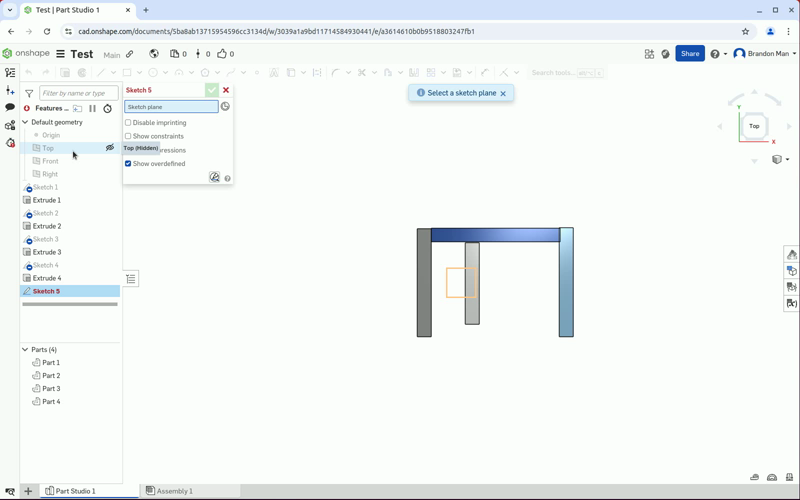
click(73, 150)
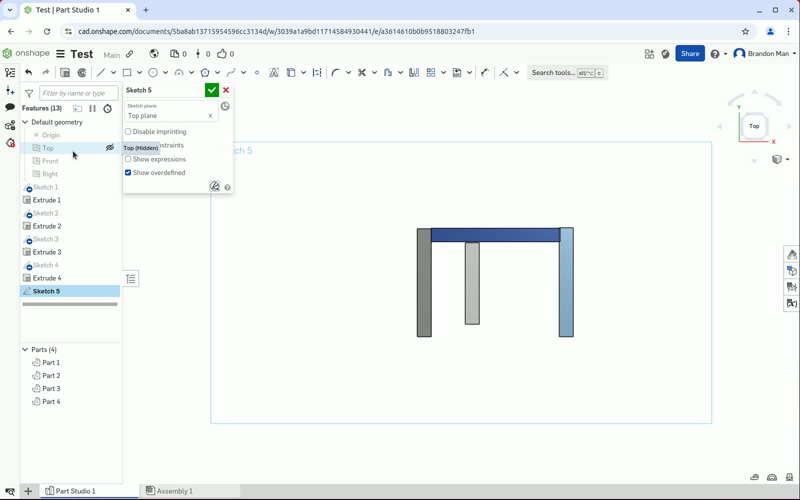
mouse_move(73, 352)
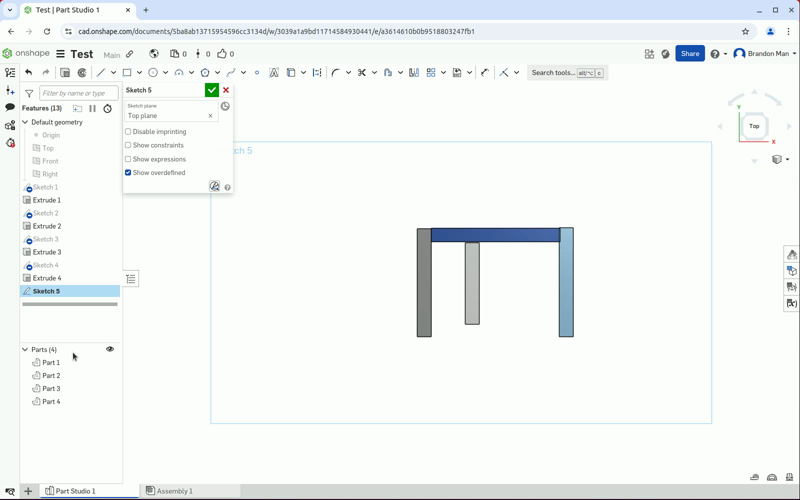
key(y)
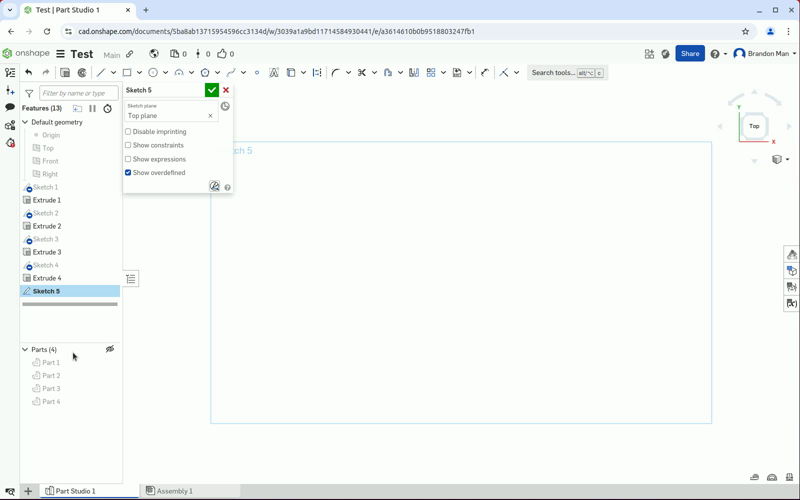
key(l)
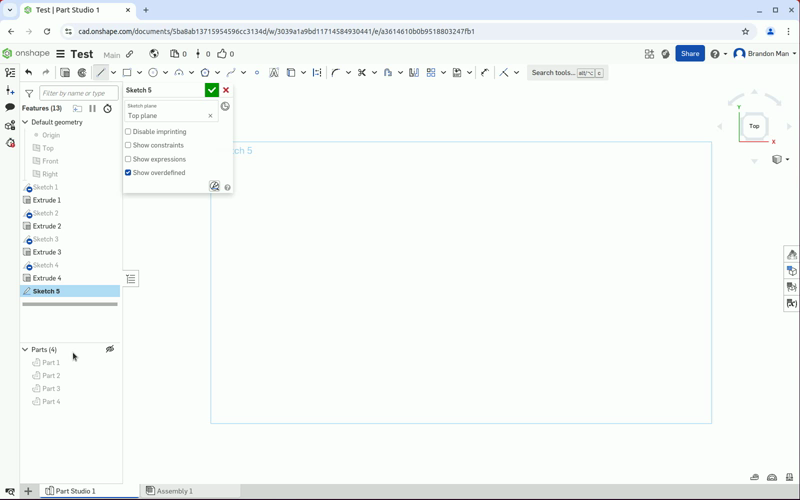
key_down(shift)
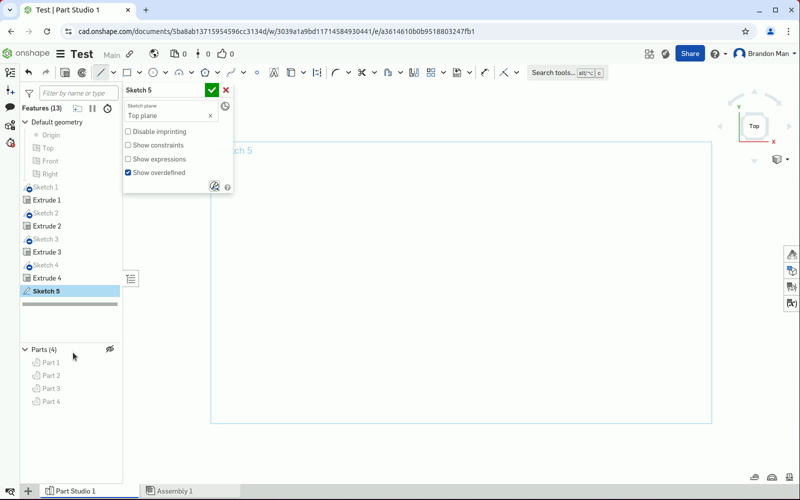
mouse_move(512, 324)
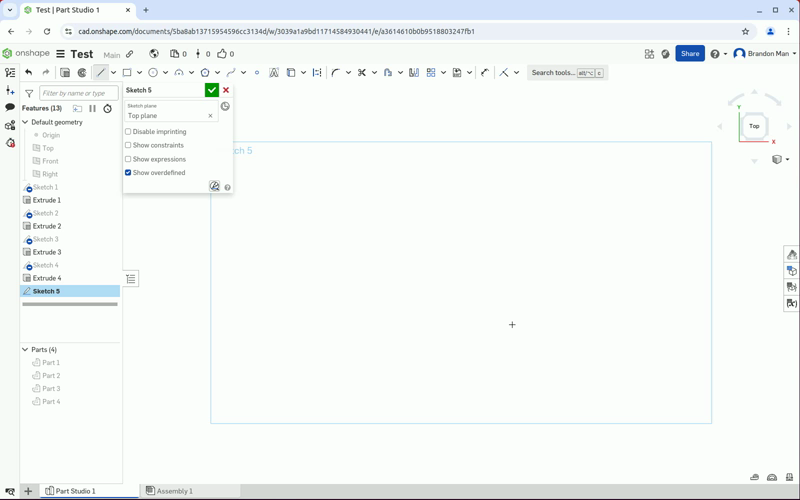
click(512, 324)
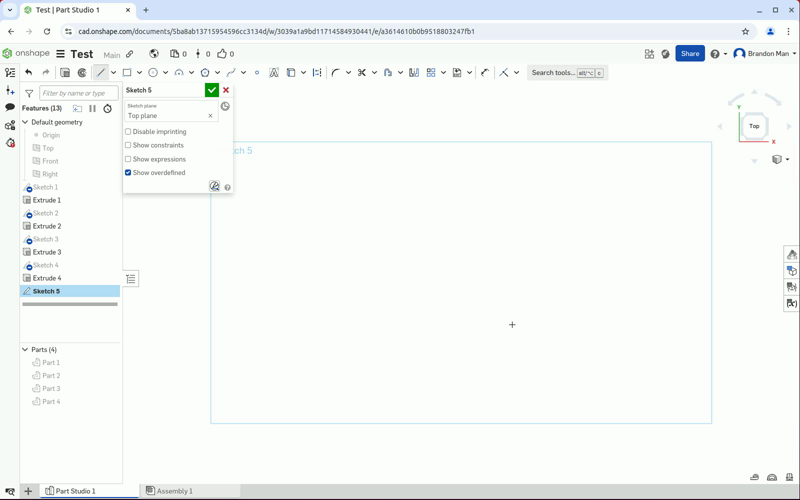
key_up(shift)
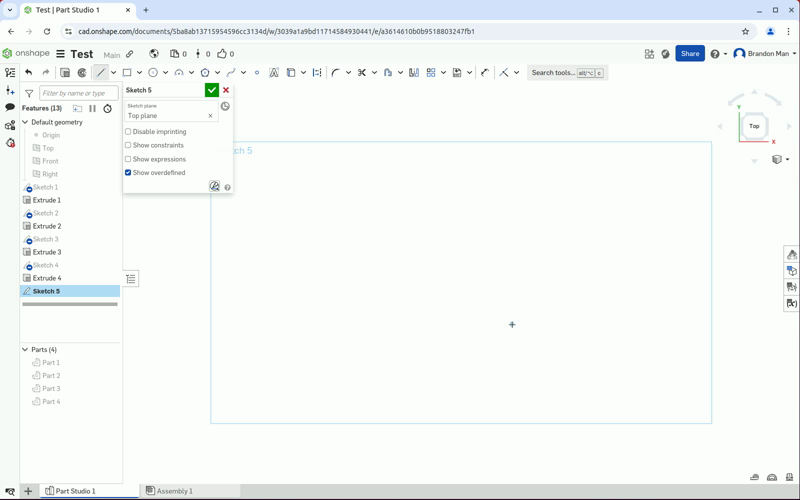
key_down(shift)
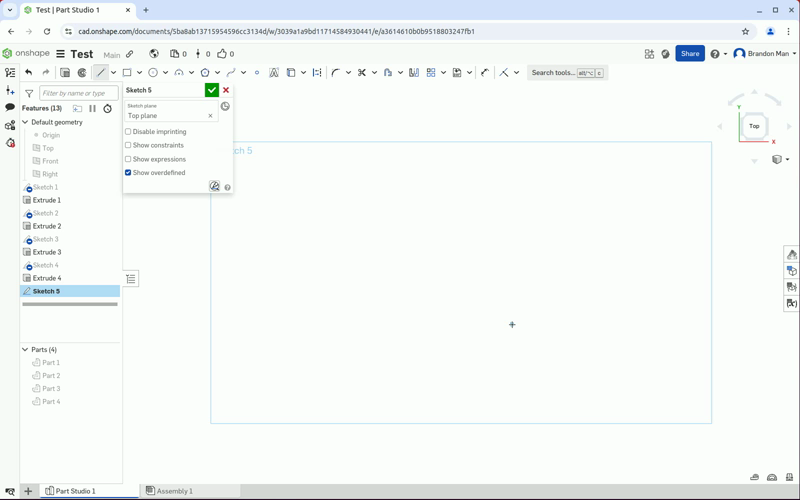
mouse_move(542, 324)
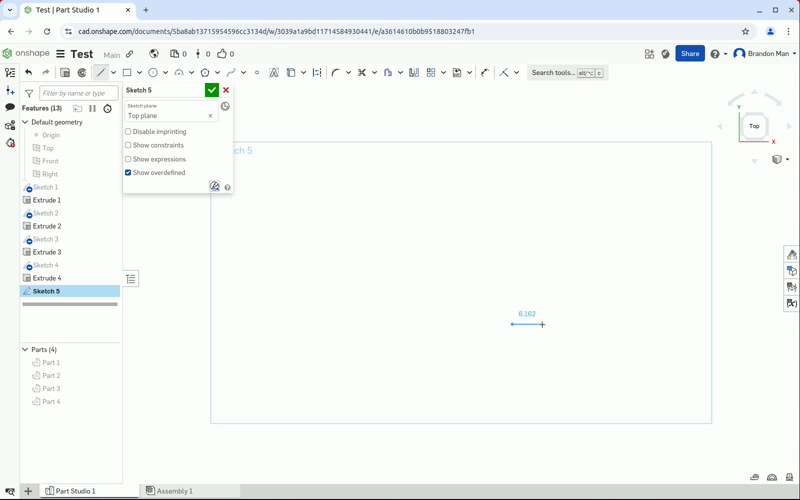
mouse_move(526, 324)
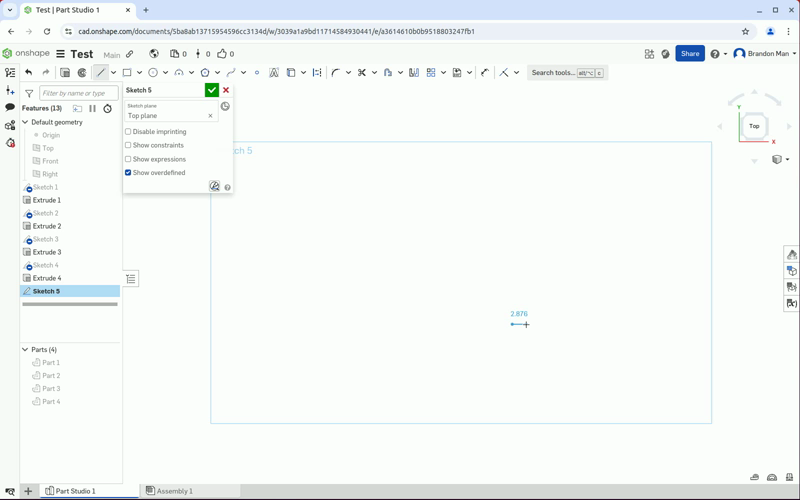
click(526, 324)
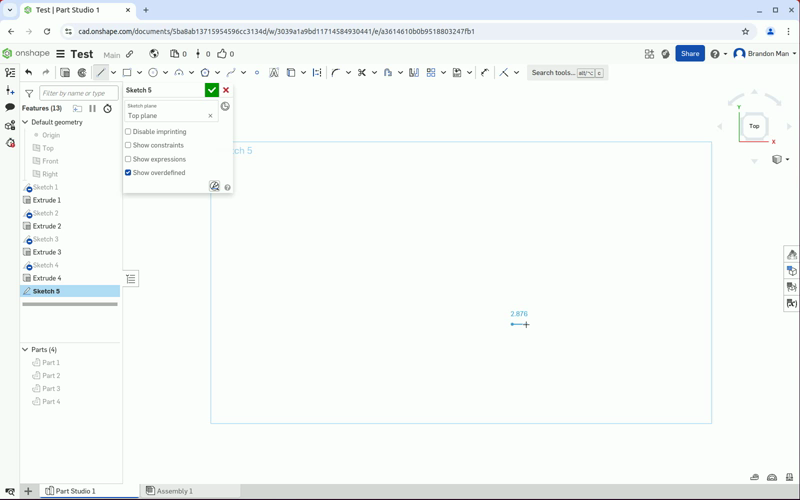
key_up(shift)
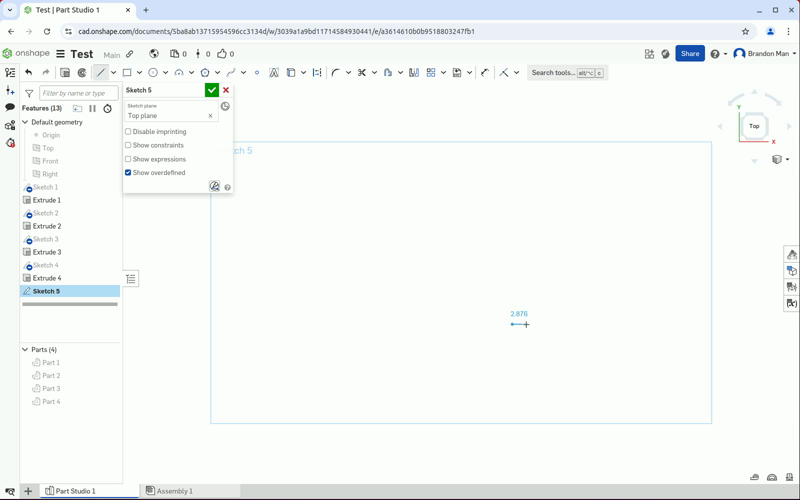
key_down(shift)
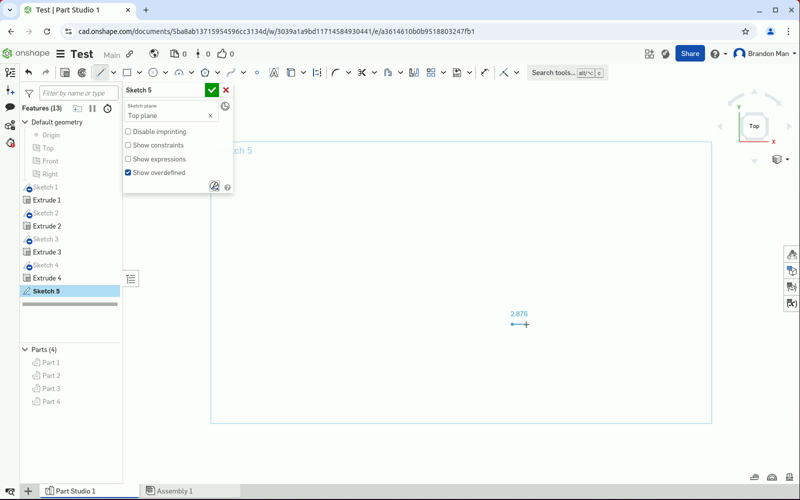
mouse_move(526, 242)
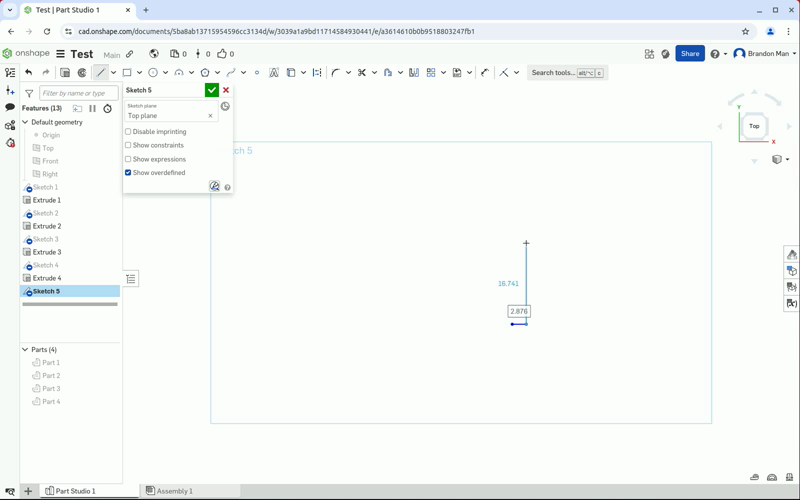
click(526, 242)
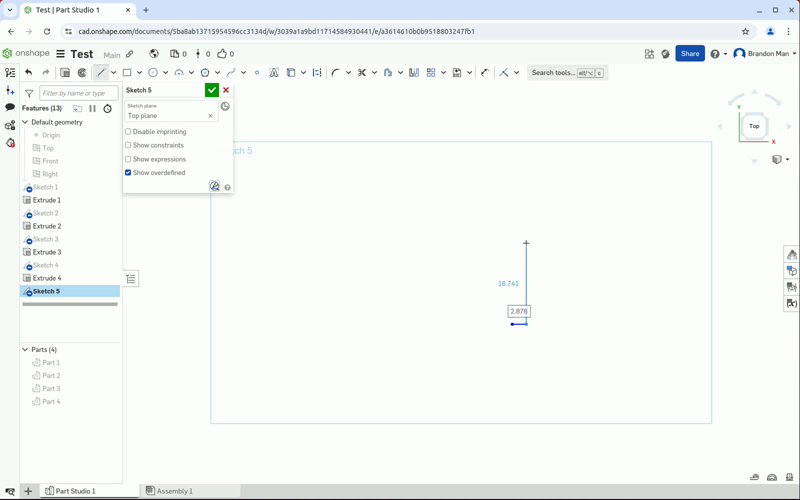
key_up(shift)
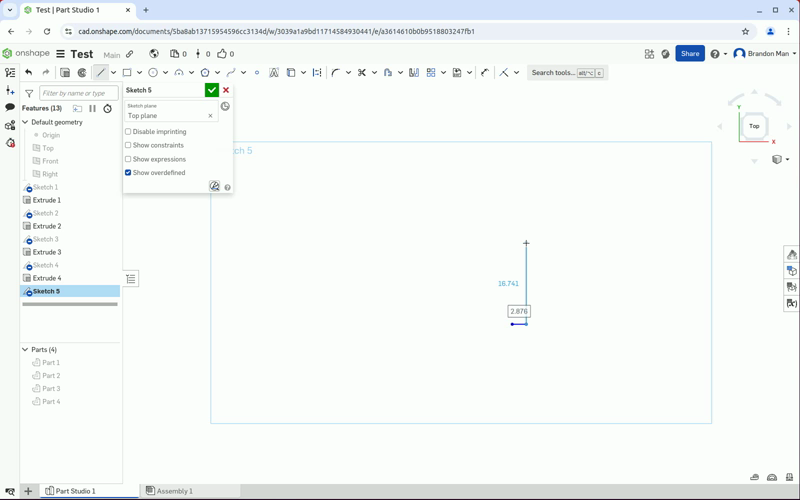
key_down(shift)
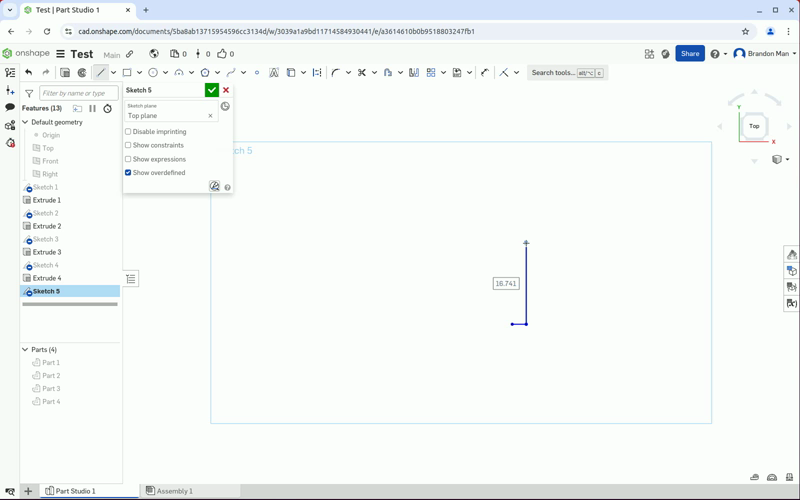
mouse_move(556, 242)
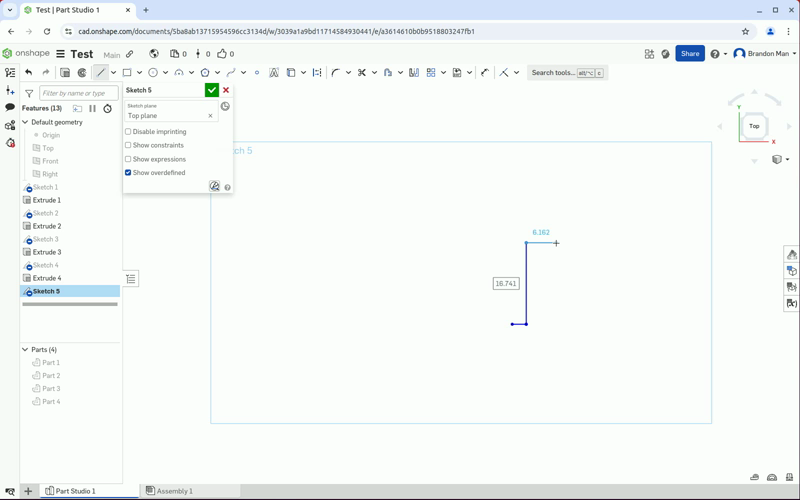
mouse_move(512, 242)
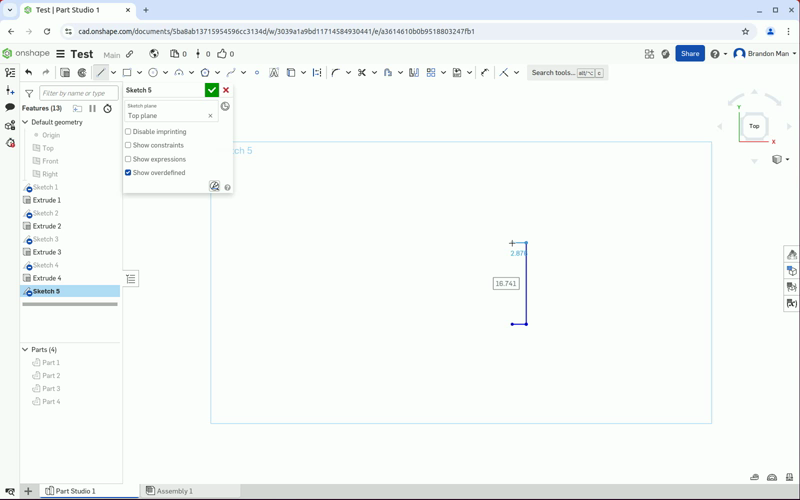
click(512, 242)
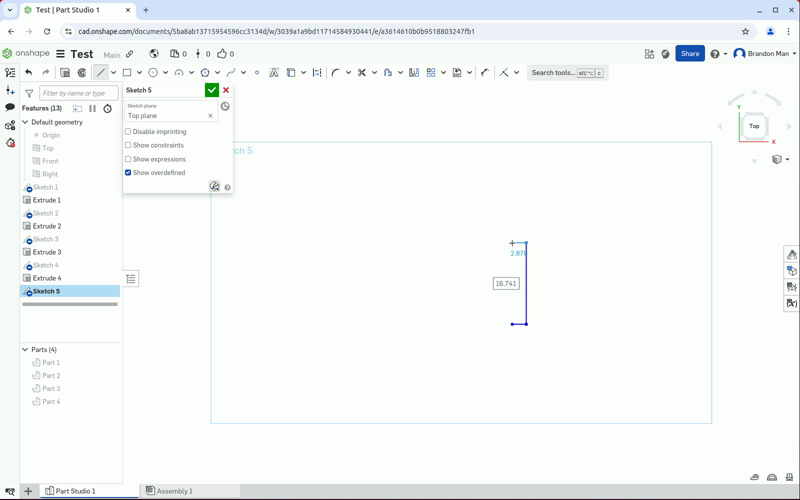
key_up(shift)
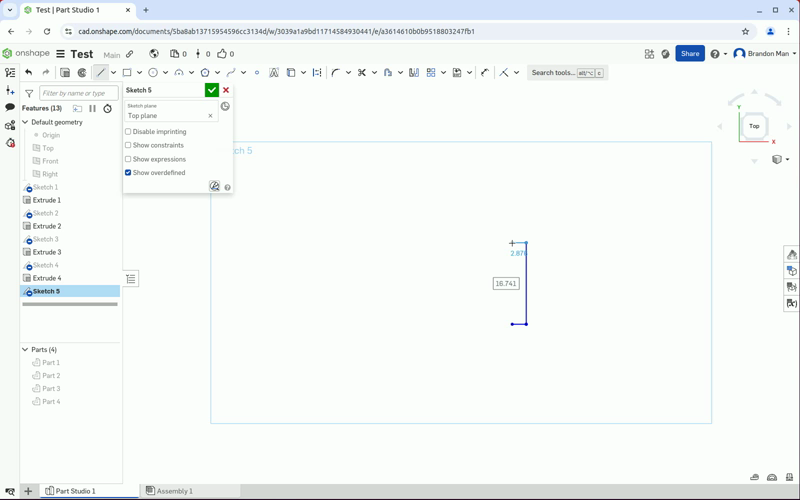
key_down(shift)
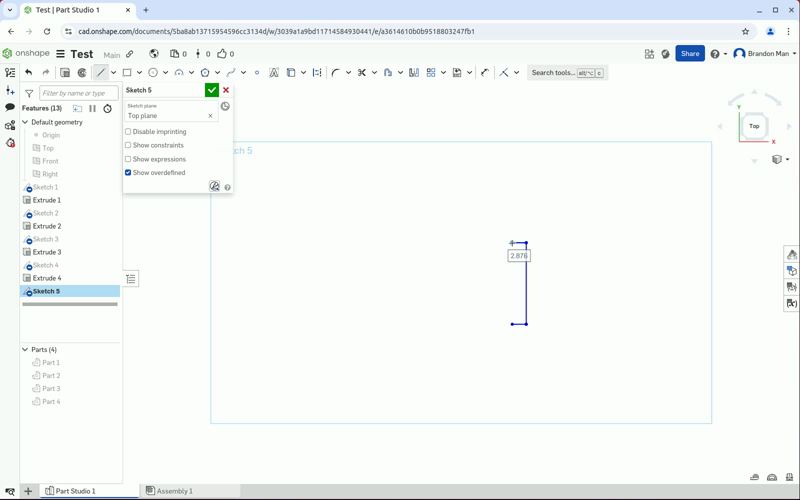
mouse_move(512, 324)
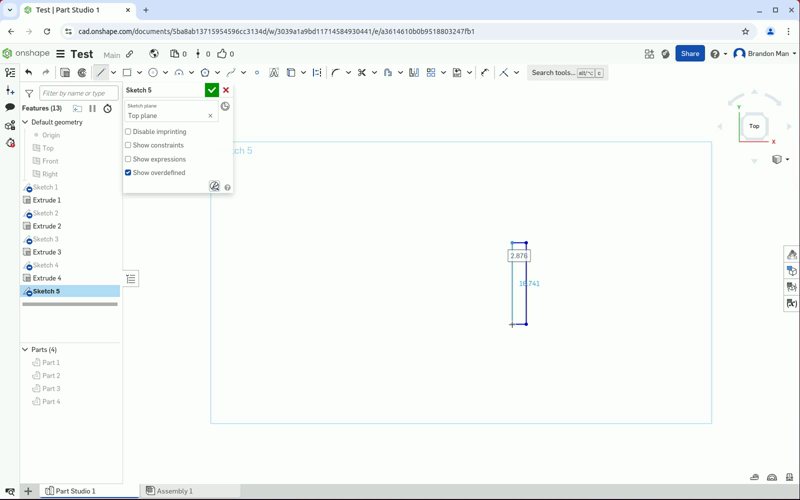
key_up(shift)
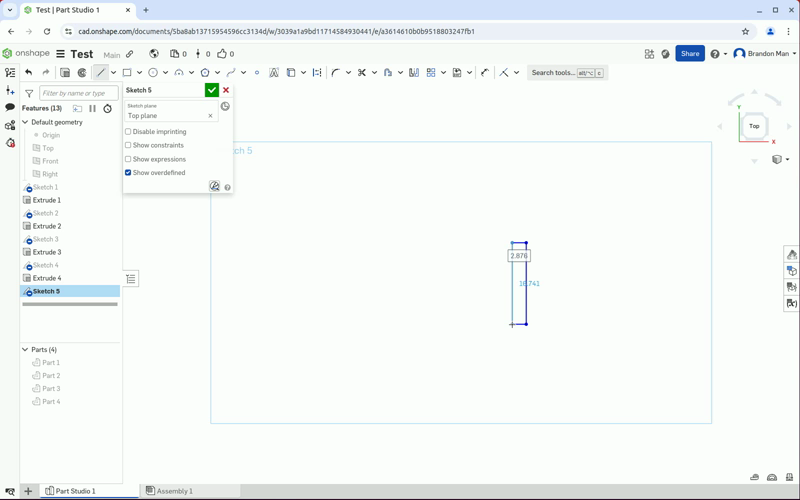
click(512, 324)
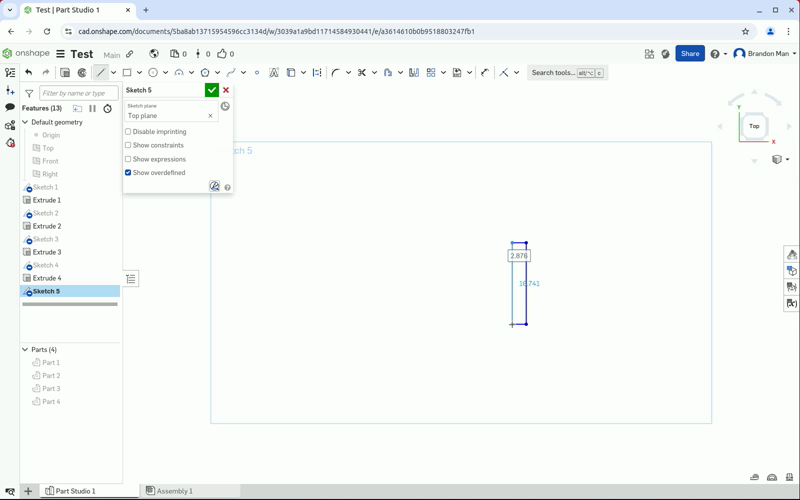
key(esc)
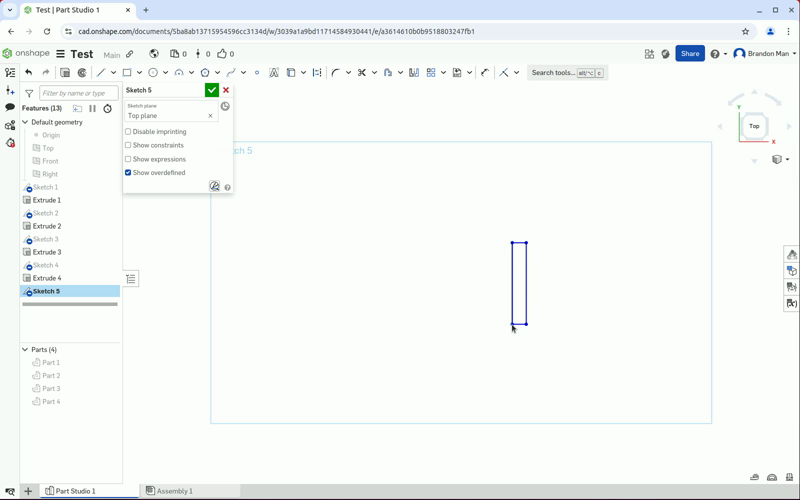
mouse_move(521, 322)
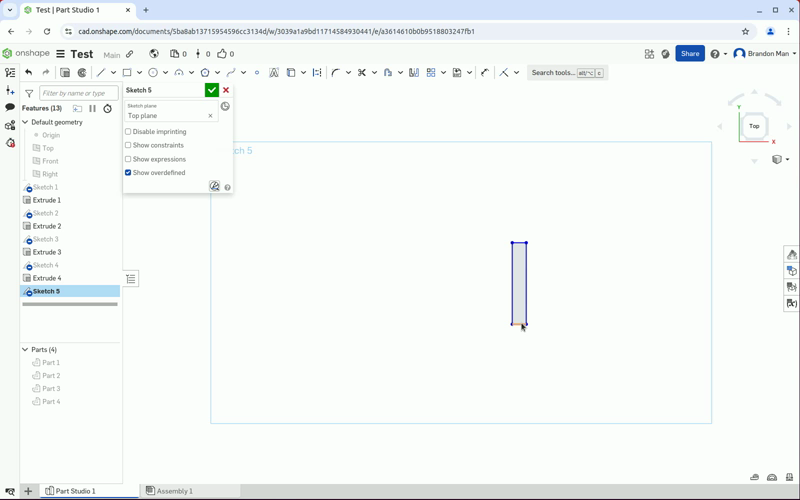
scroll(6)
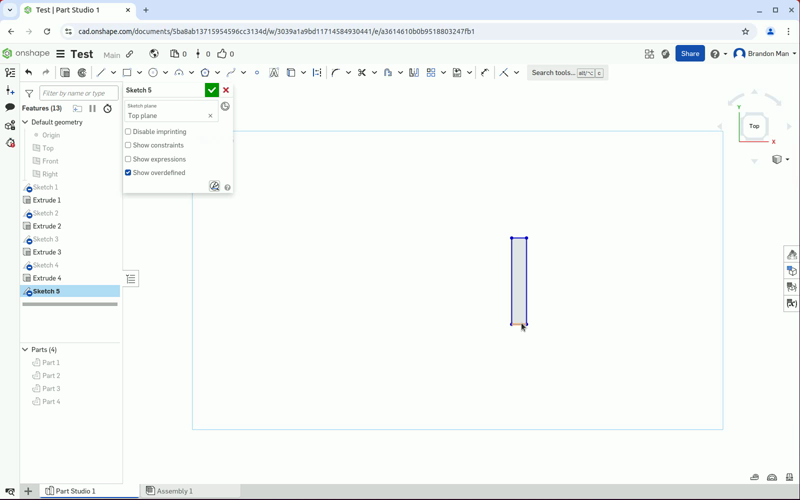
scroll(6)
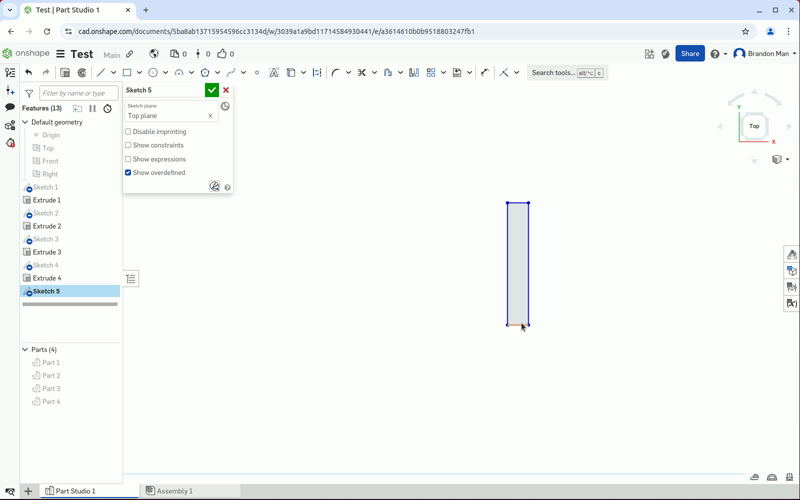
scroll(6)
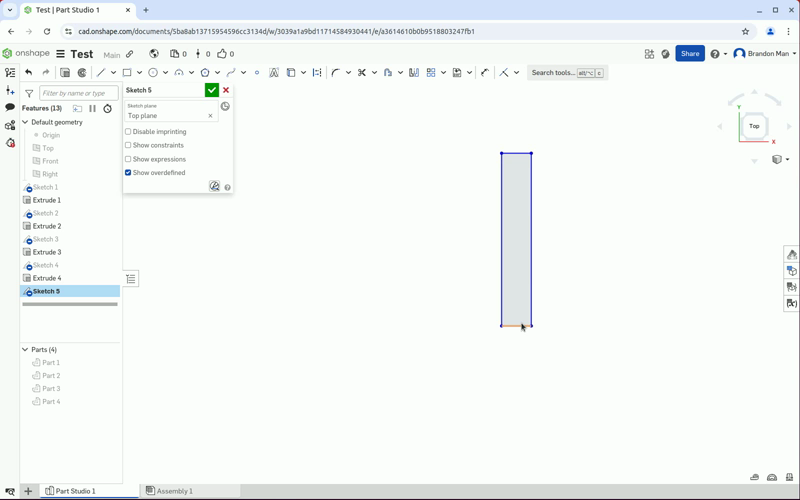
scroll(6)
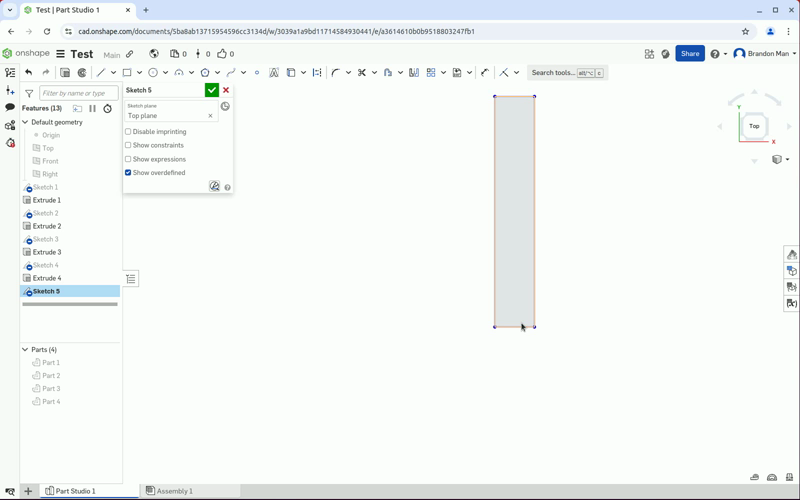
scroll(6)
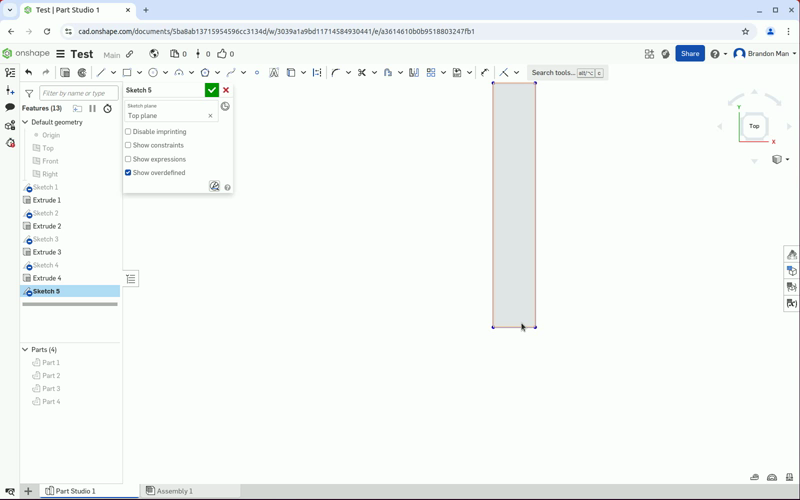
scroll(6)
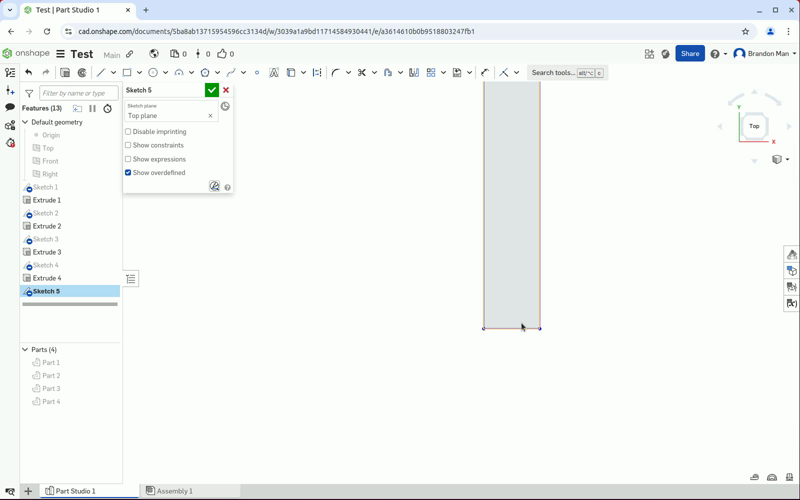
scroll(6)
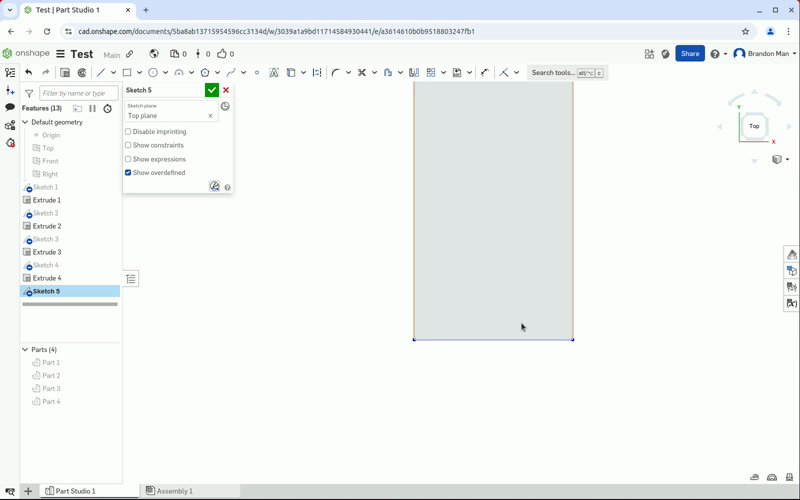
click(521, 322)
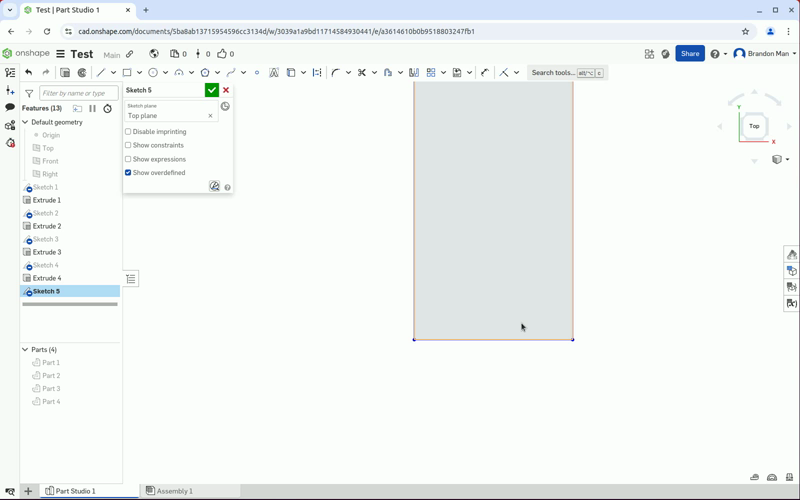
scroll(-6)
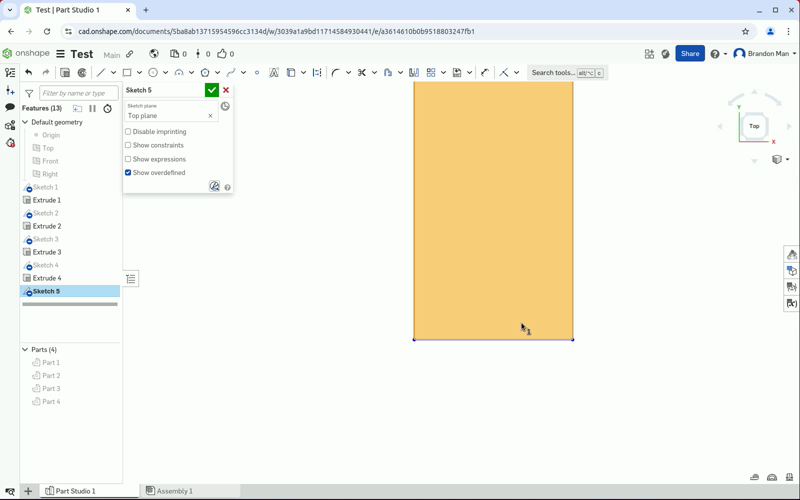
scroll(-6)
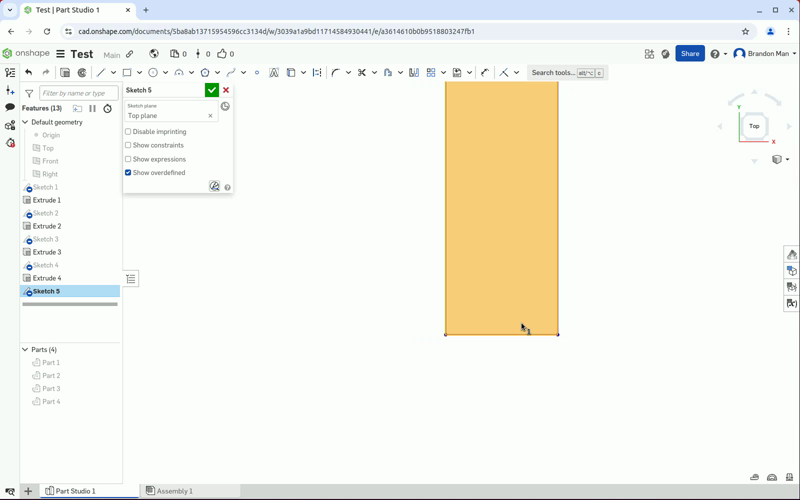
scroll(-6)
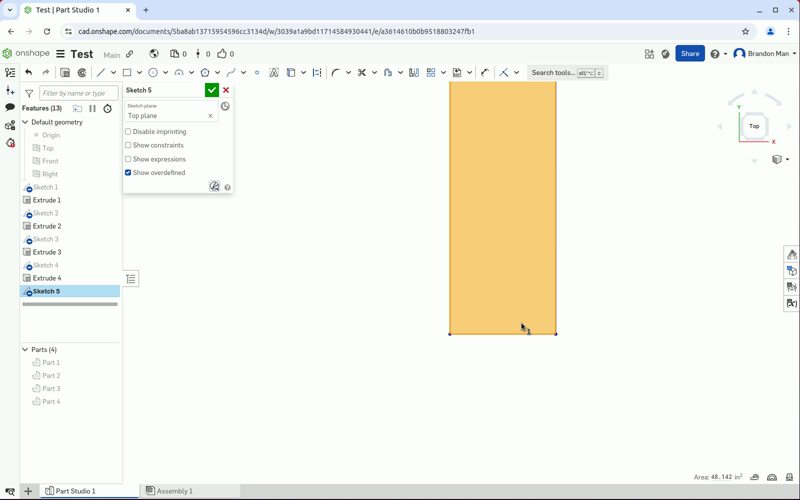
scroll(-6)
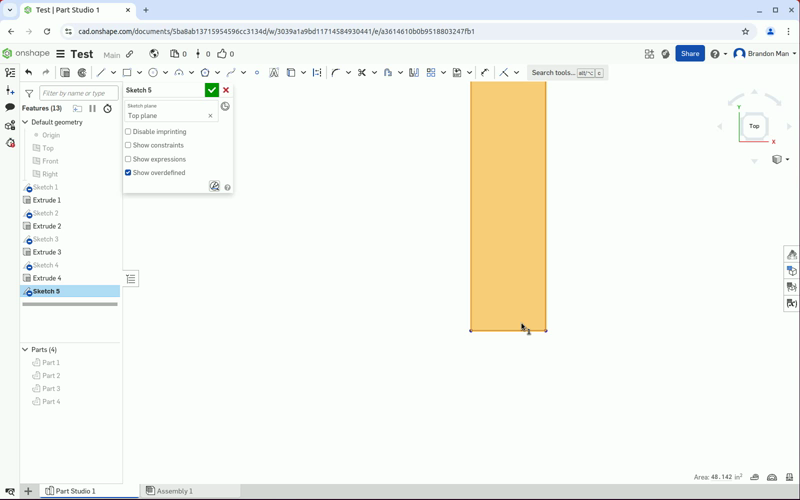
scroll(-6)
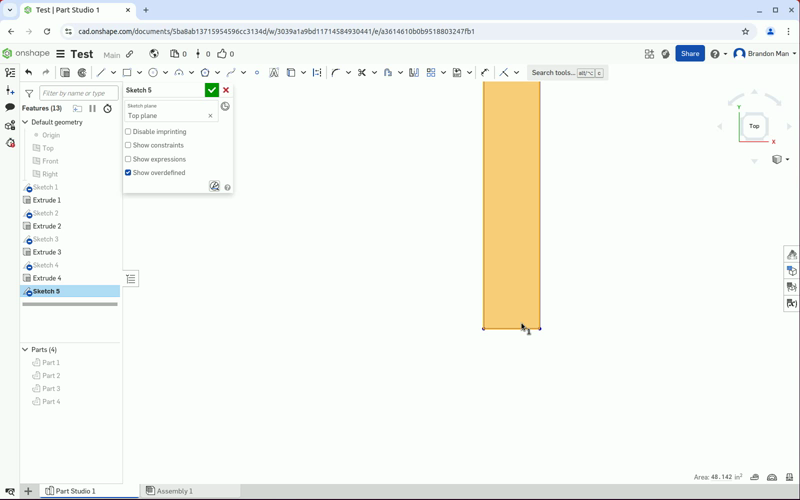
scroll(-6)
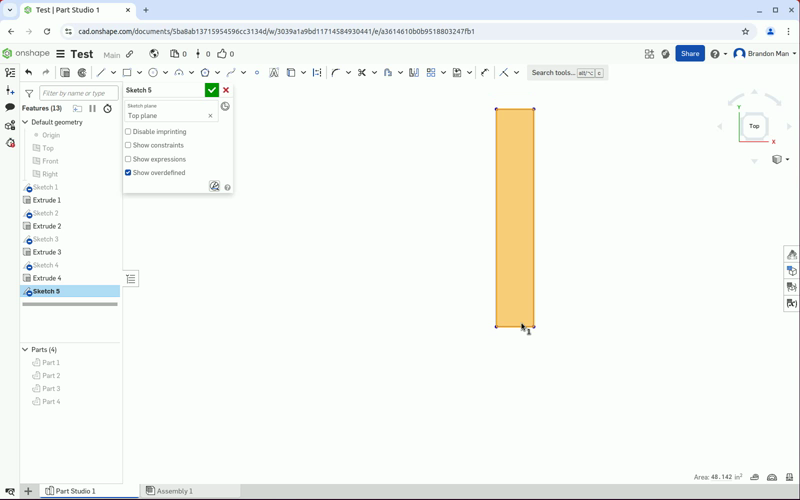
scroll(-6)
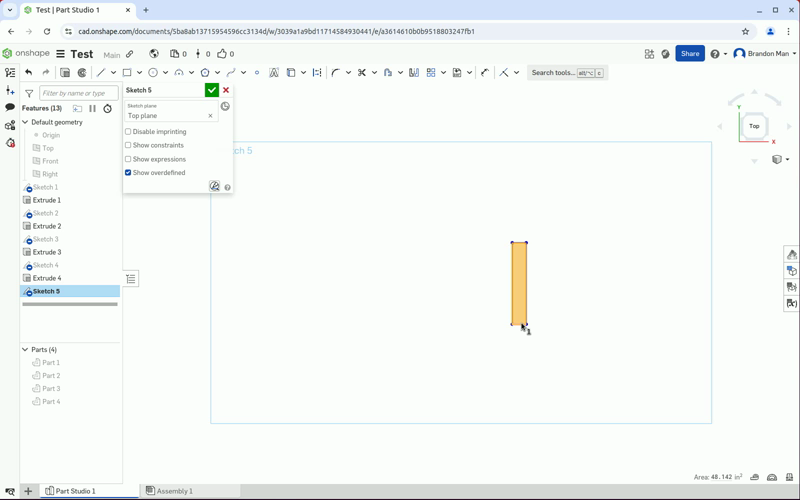
mouse_move(73, 352)
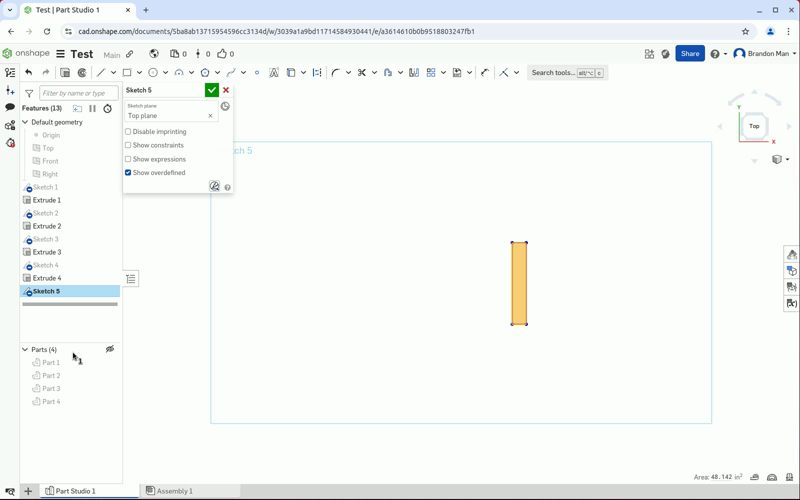
key(shift+y)
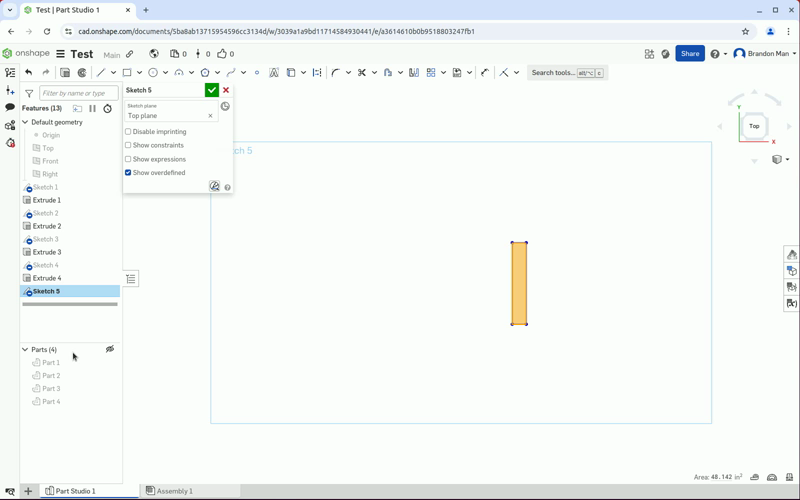
key(shift+e)
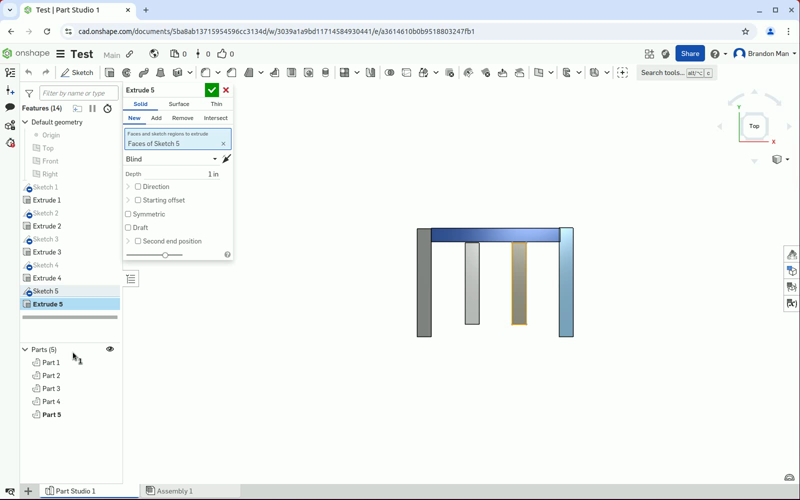
mouse_move(143, 106)
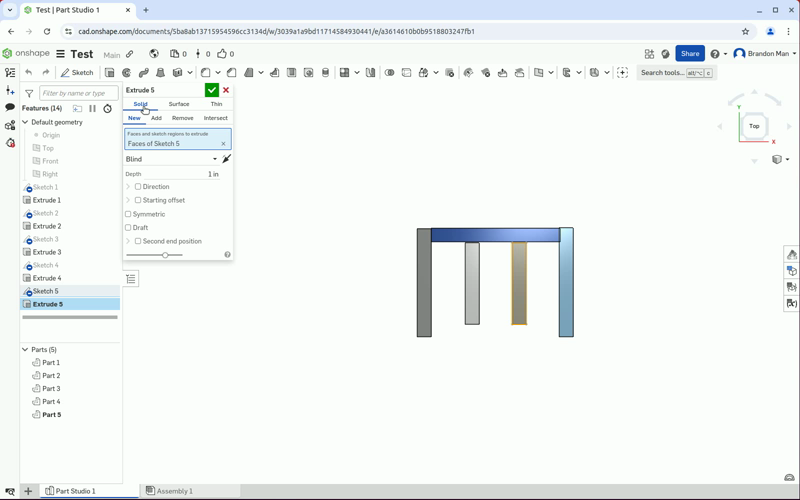
click(143, 106)
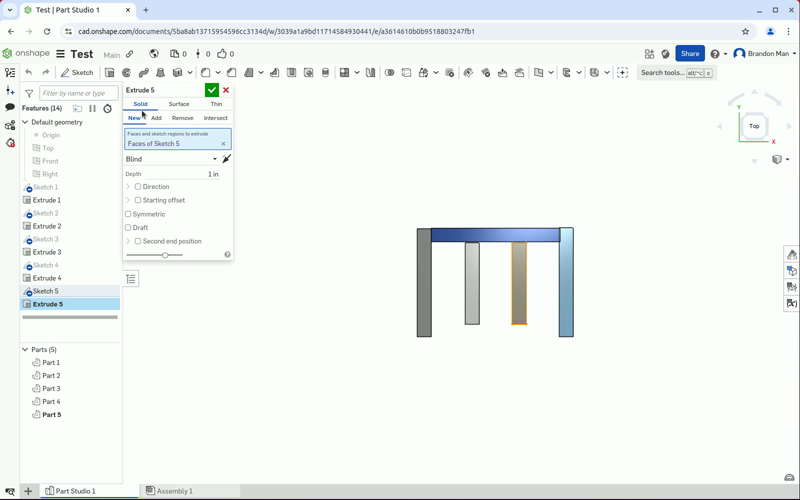
mouse_move(137, 120)
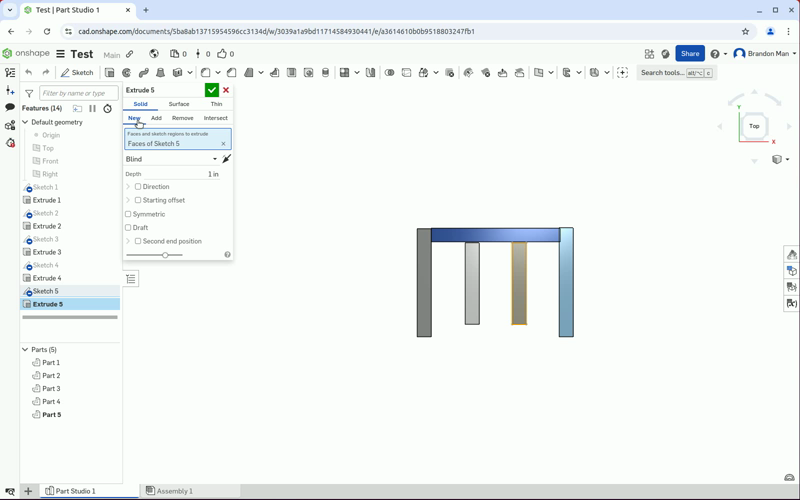
click(137, 120)
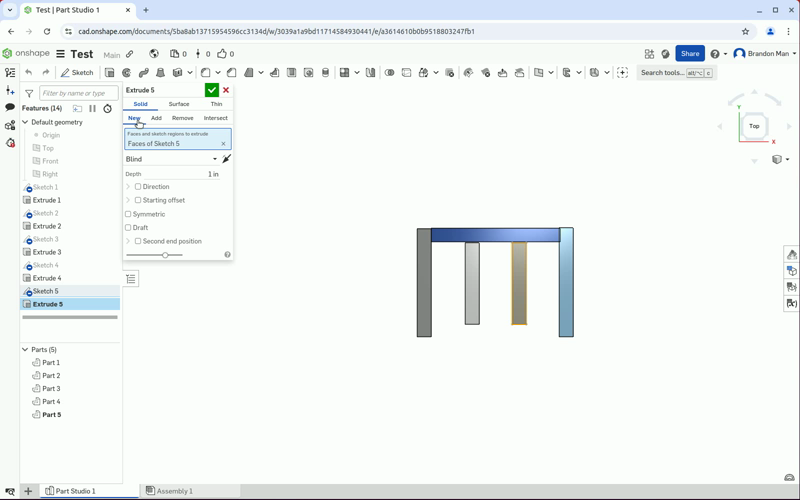
key(tab, 4)
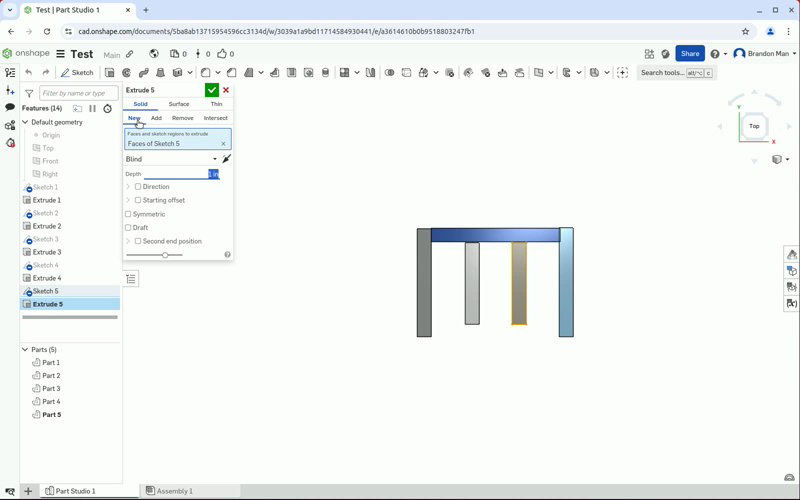
text(5.536)
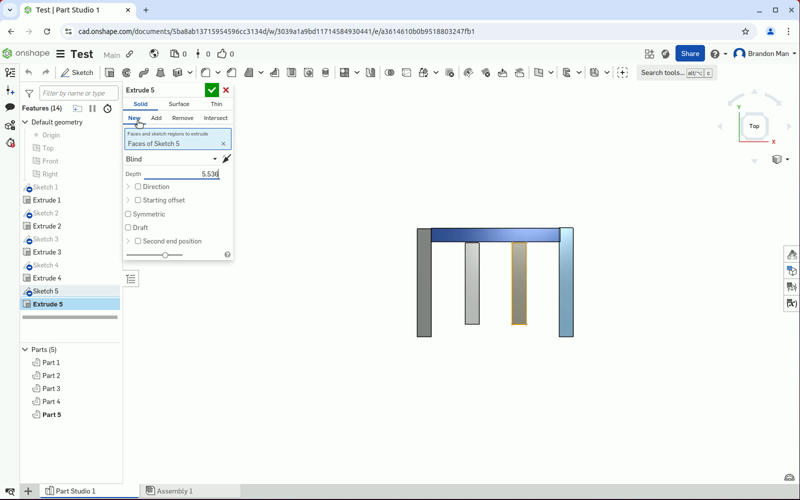
key(enter)
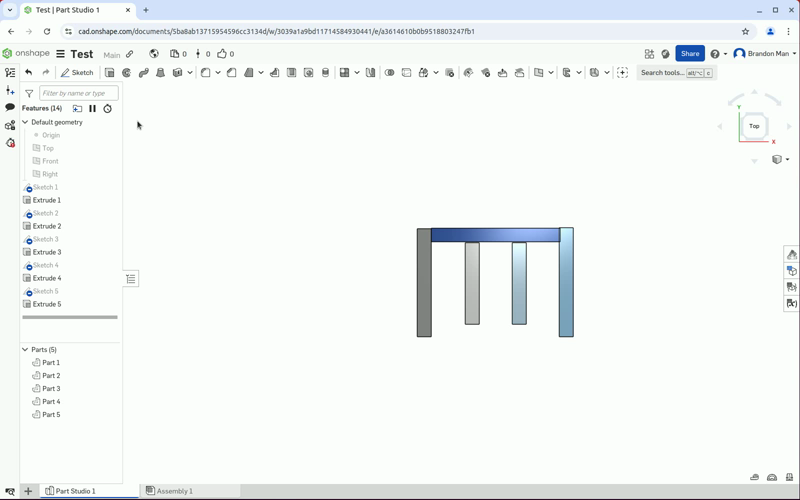
key(shift+h)
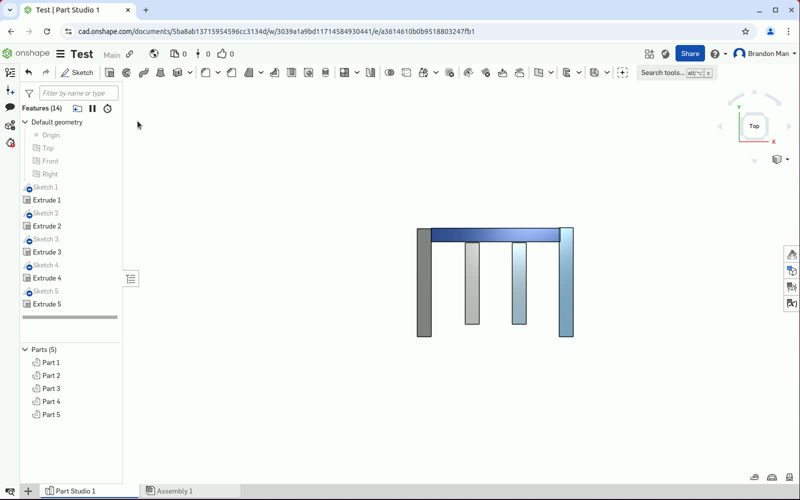
key(shift+h)
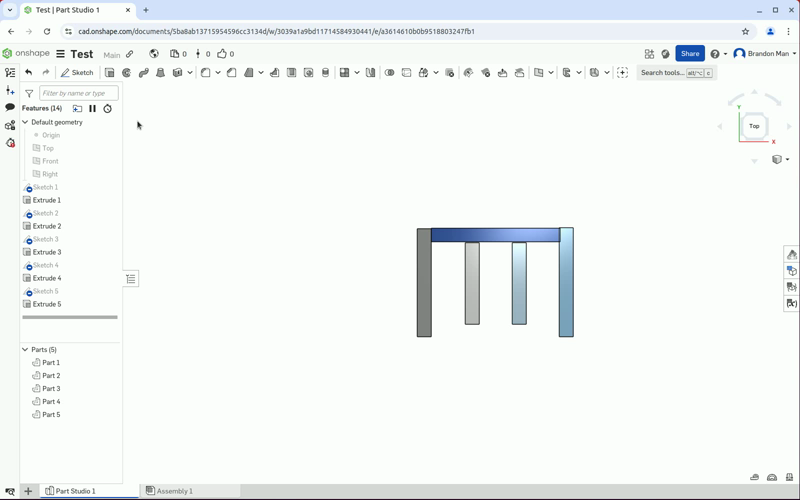
mouse_move(73, 189)
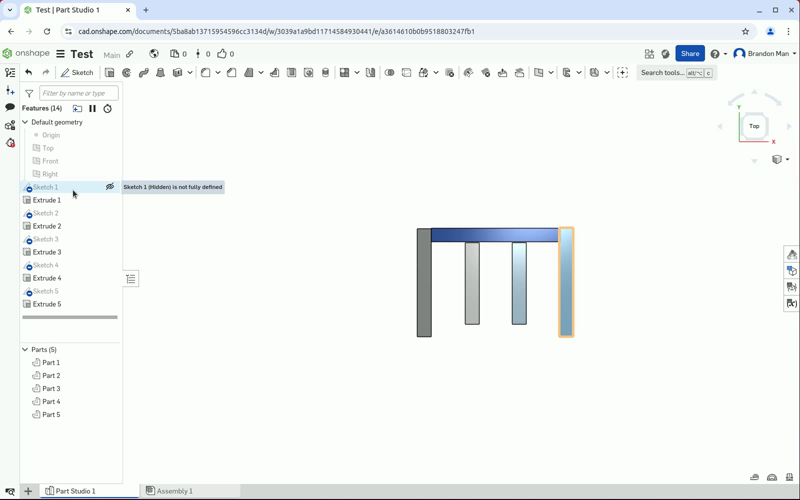
click(73, 189)
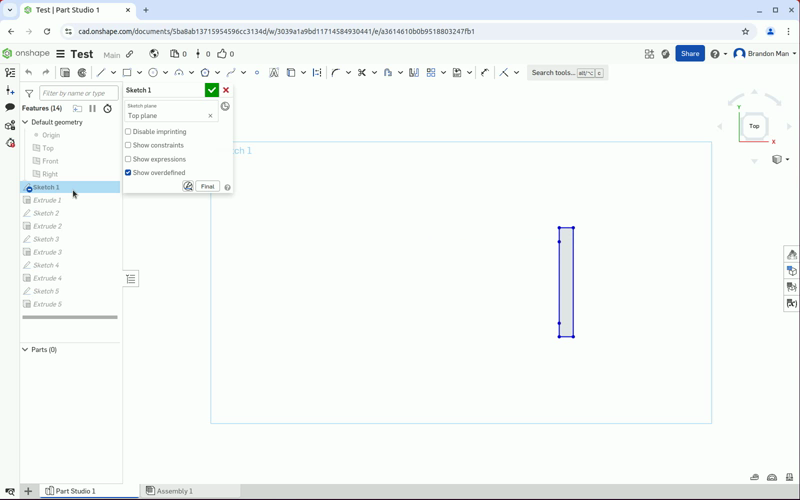
mouse_move(229, 92)
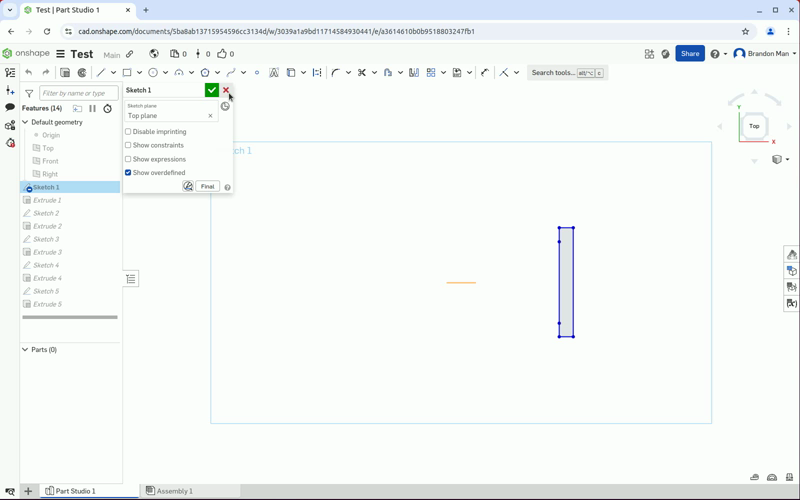
click(229, 92)
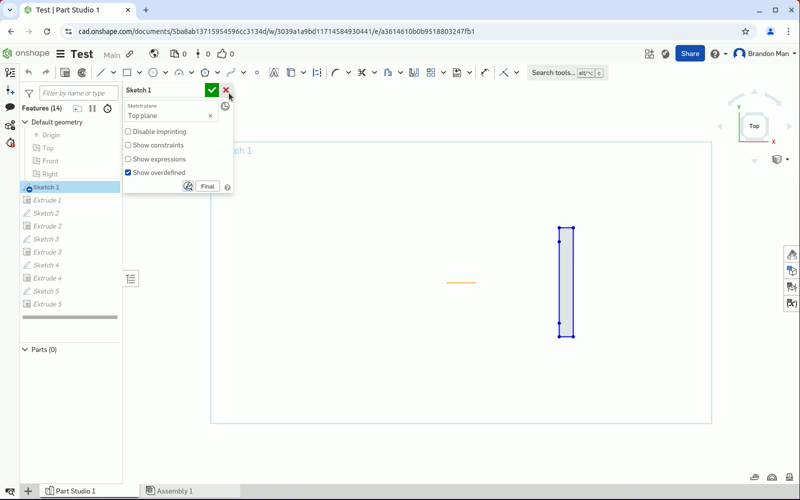
key(shift+s)
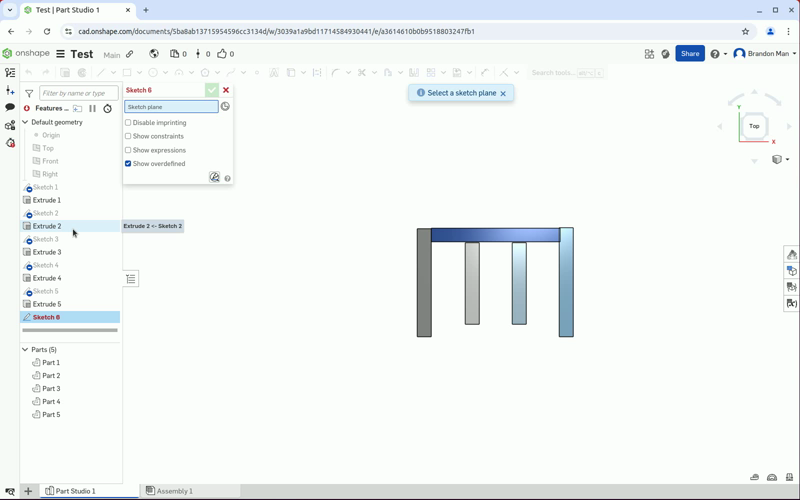
scroll(3)
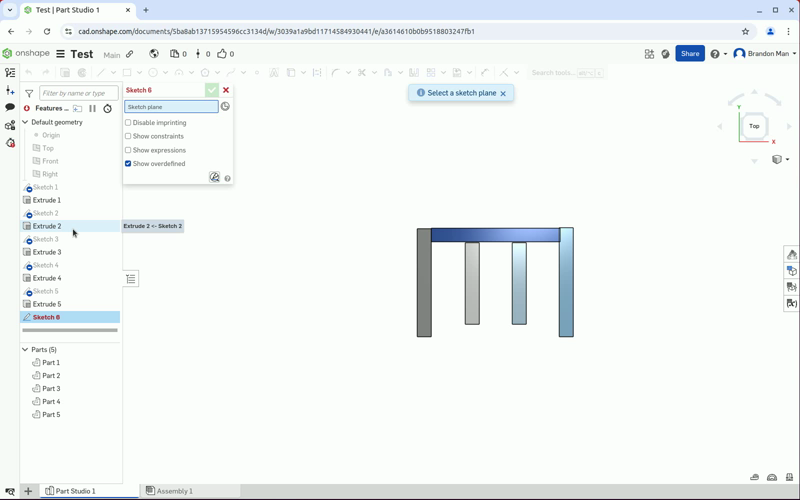
mouse_move(73, 150)
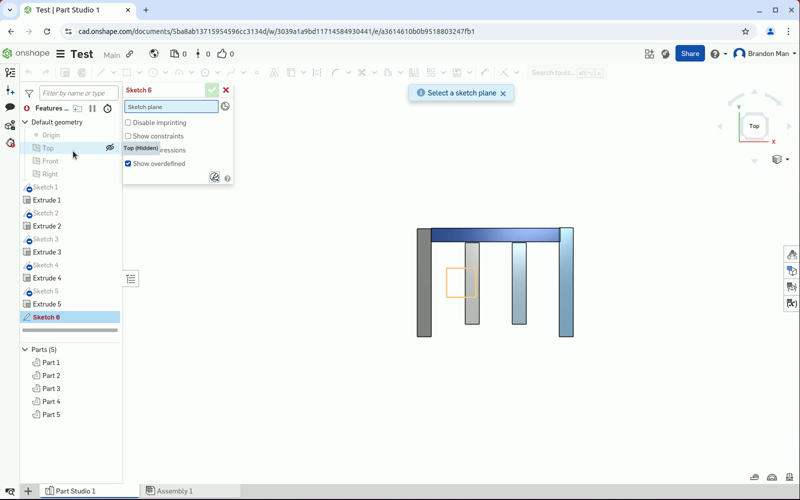
click(73, 150)
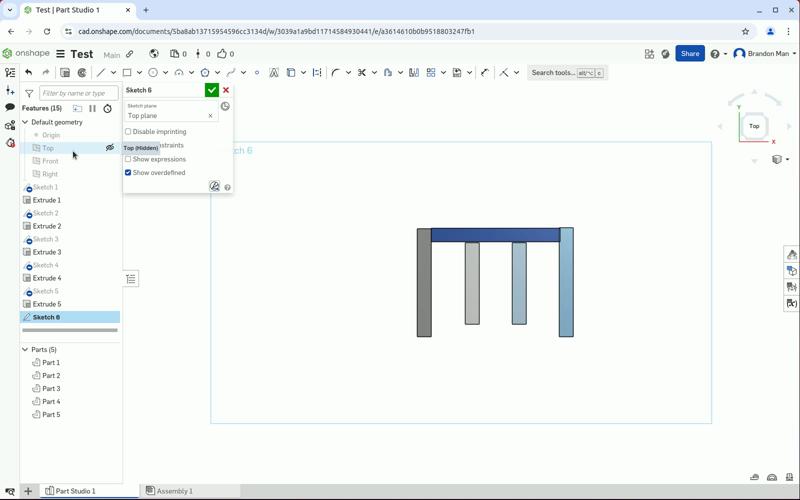
mouse_move(73, 352)
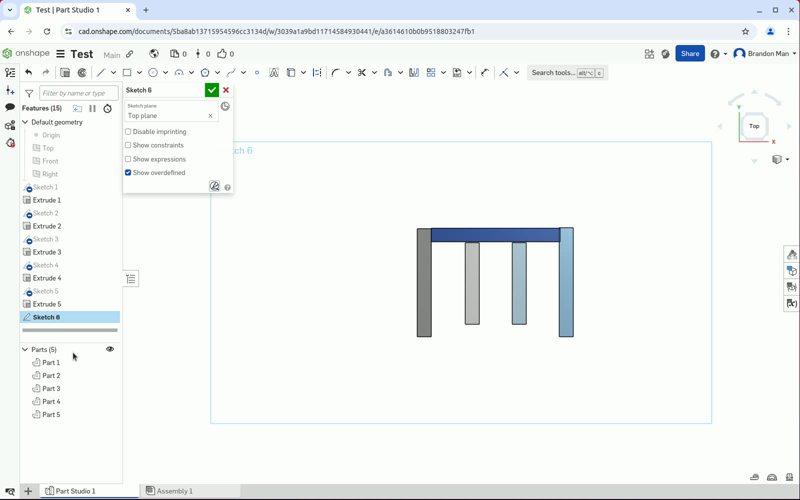
key(y)
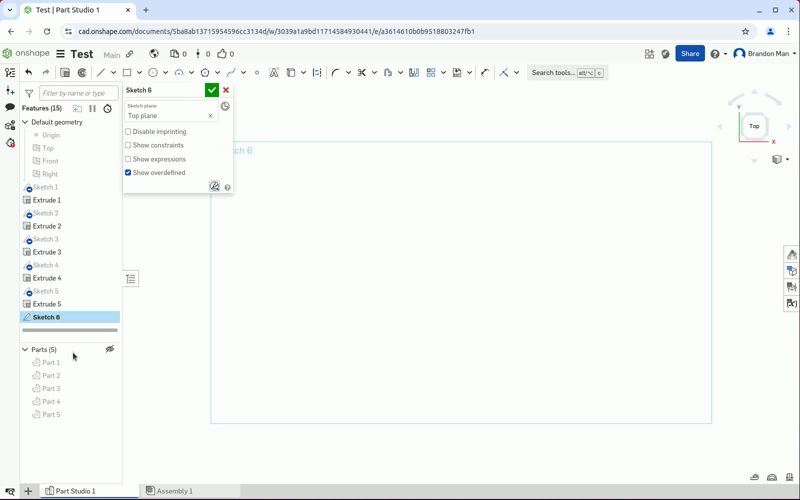
key(l)
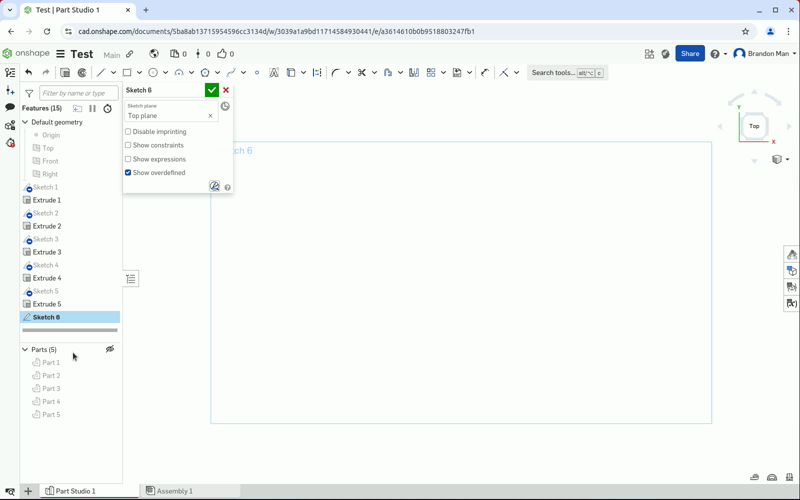
key_down(shift)
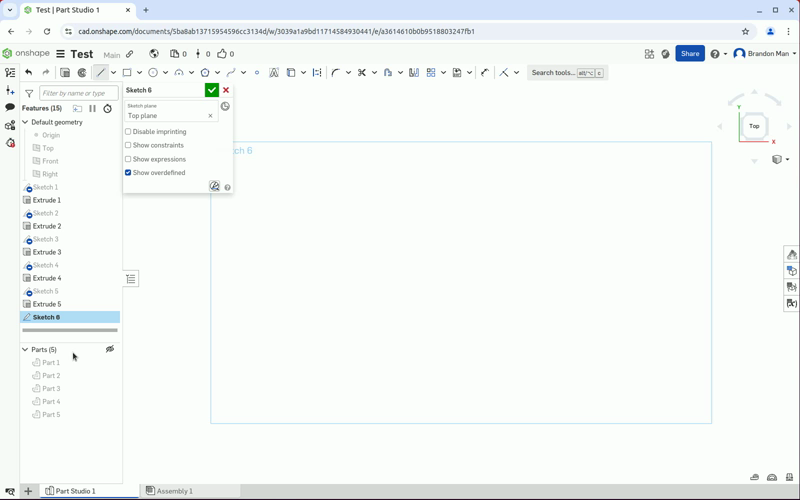
mouse_move(431, 336)
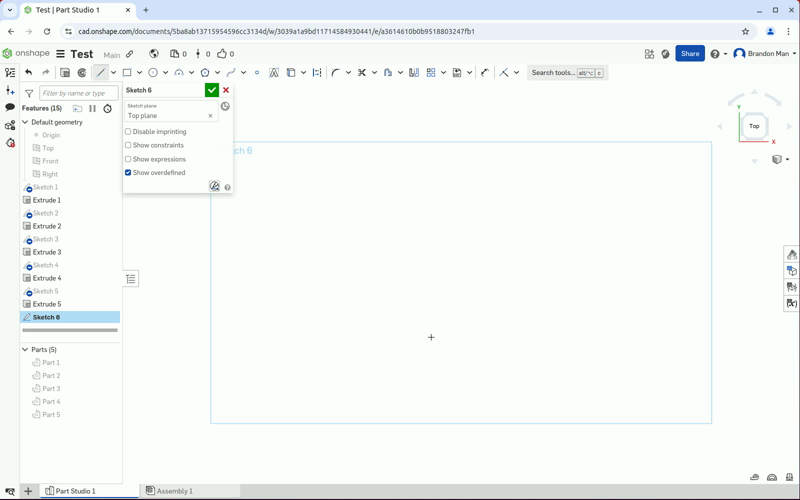
click(431, 336)
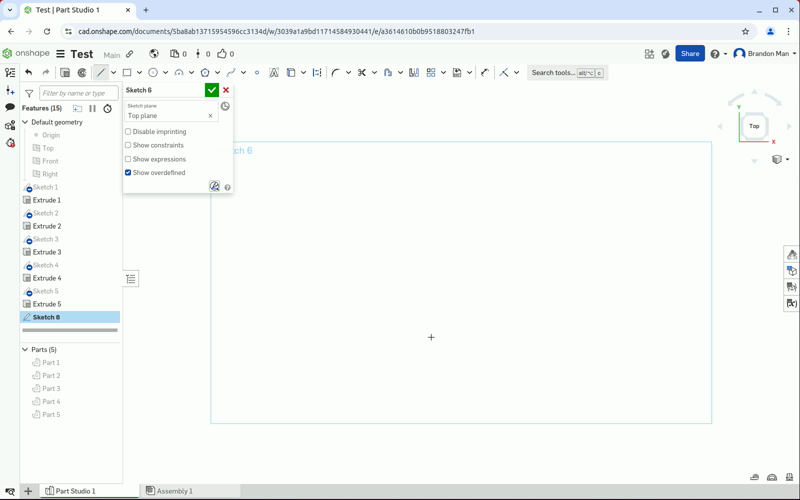
key_up(shift)
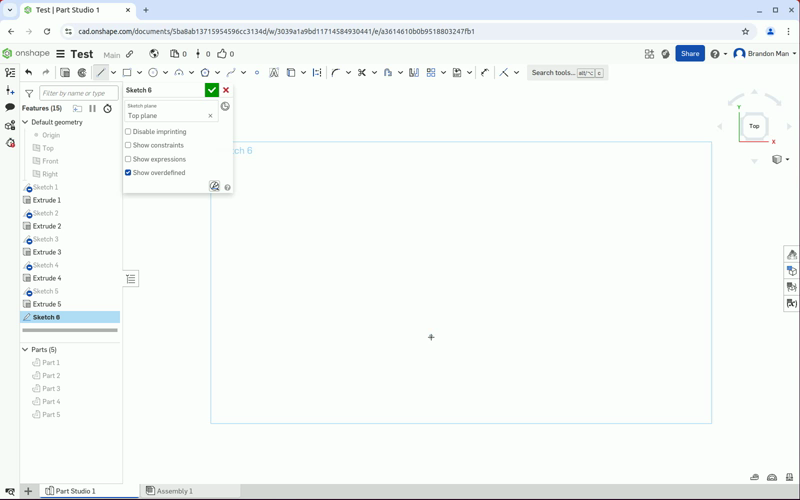
key_down(shift)
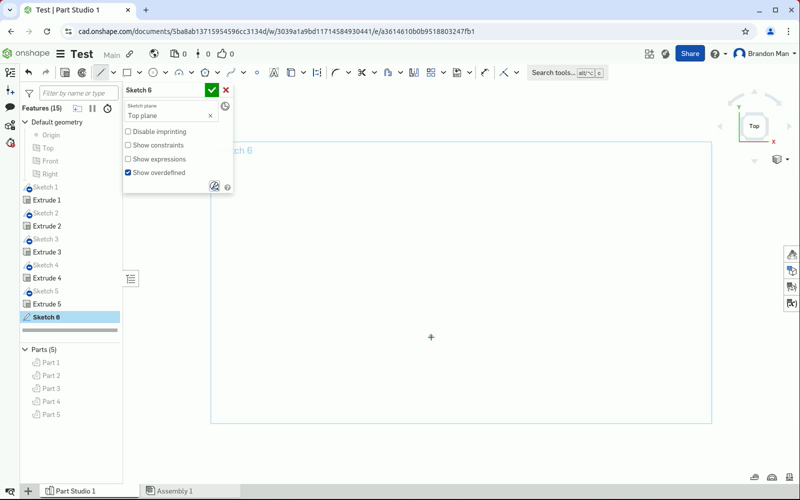
mouse_move(560, 336)
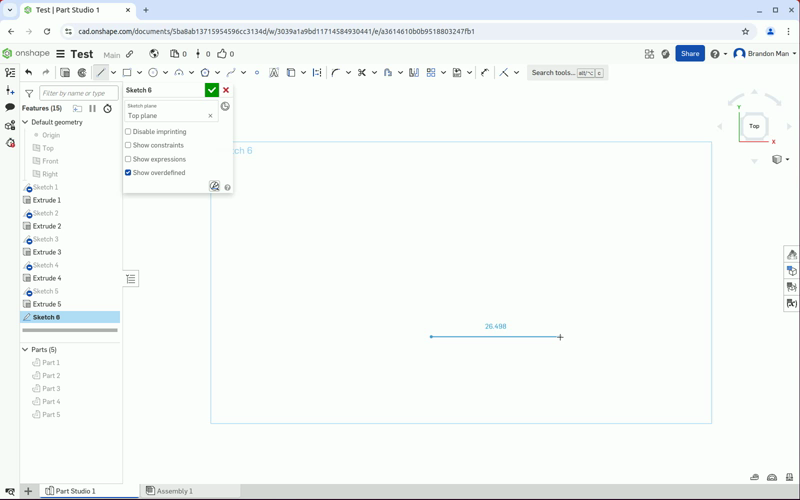
click(560, 336)
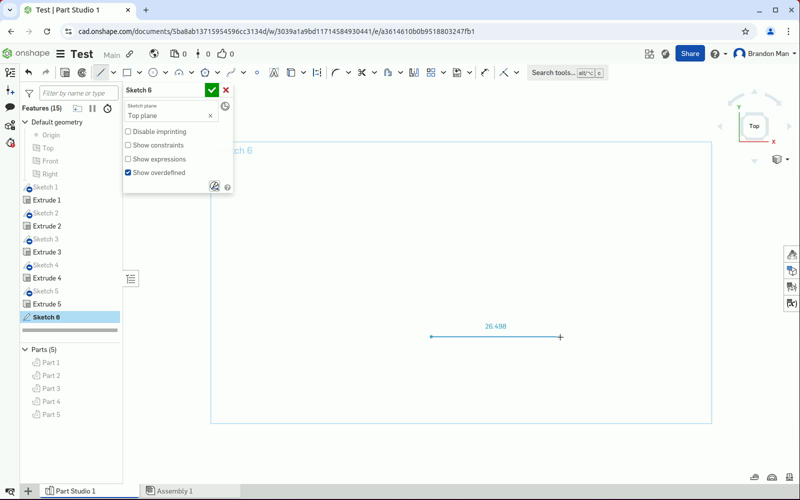
key_up(shift)
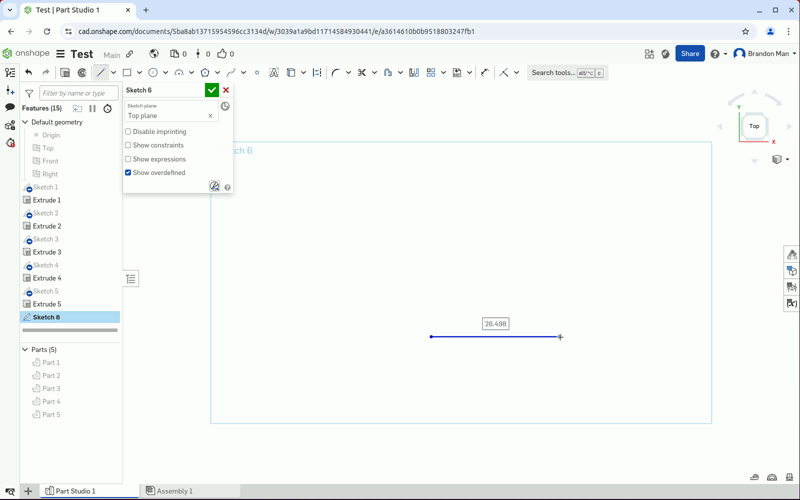
key_down(shift)
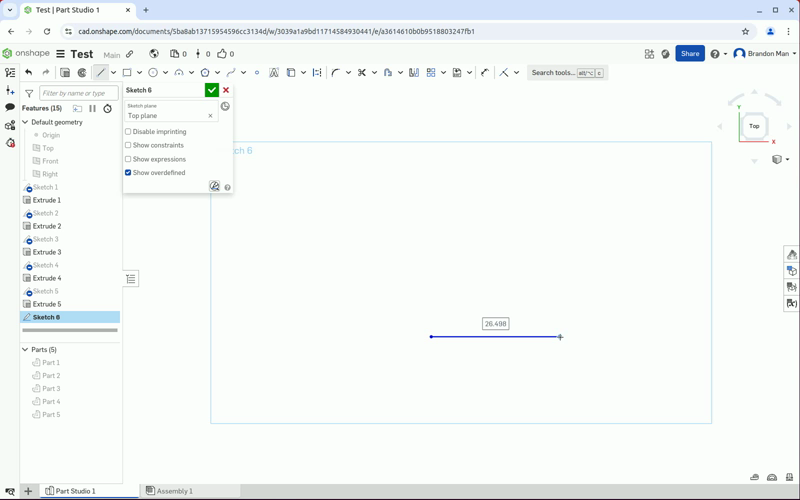
mouse_move(589, 336)
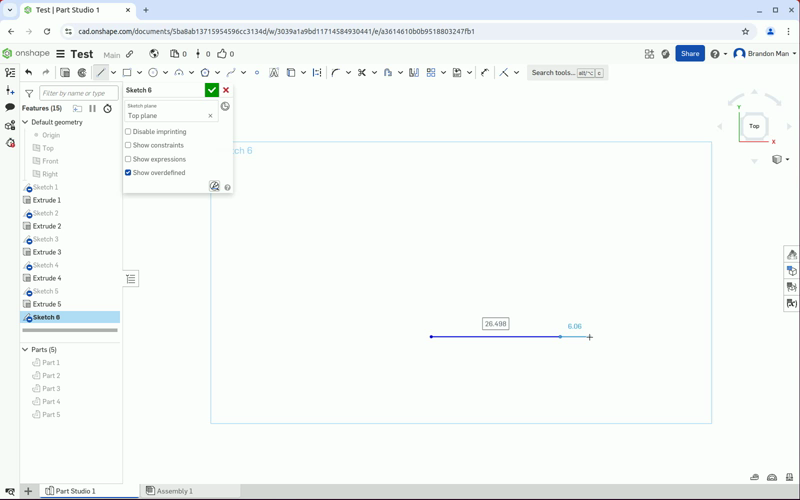
mouse_move(560, 323)
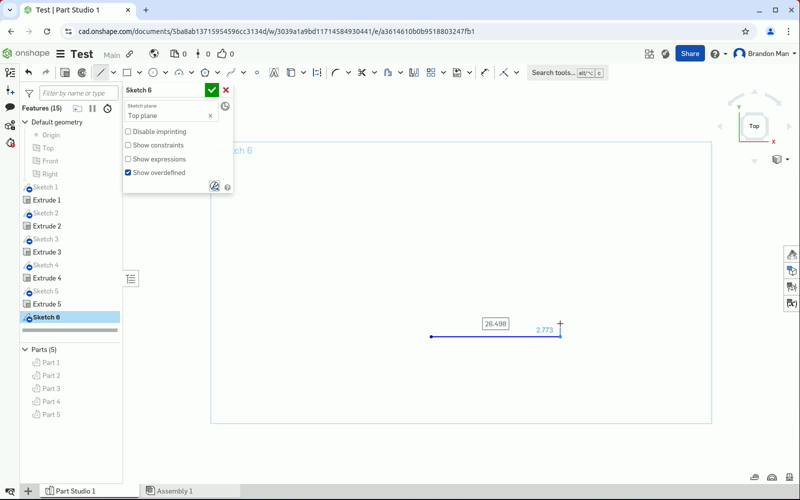
click(560, 323)
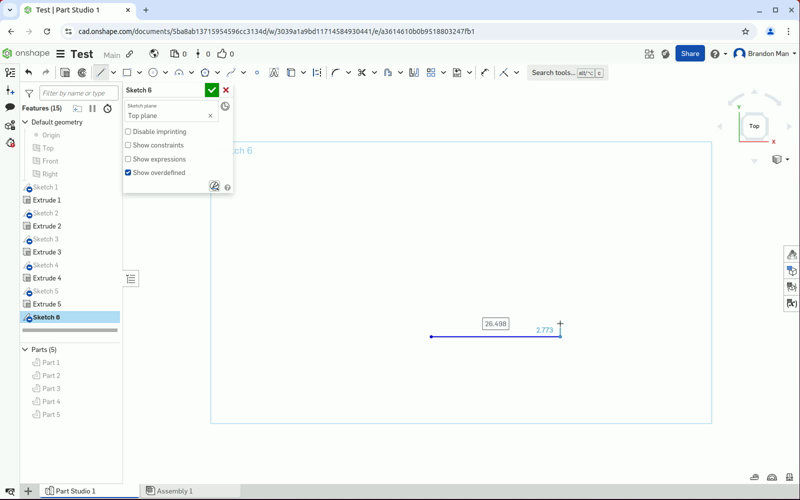
key_up(shift)
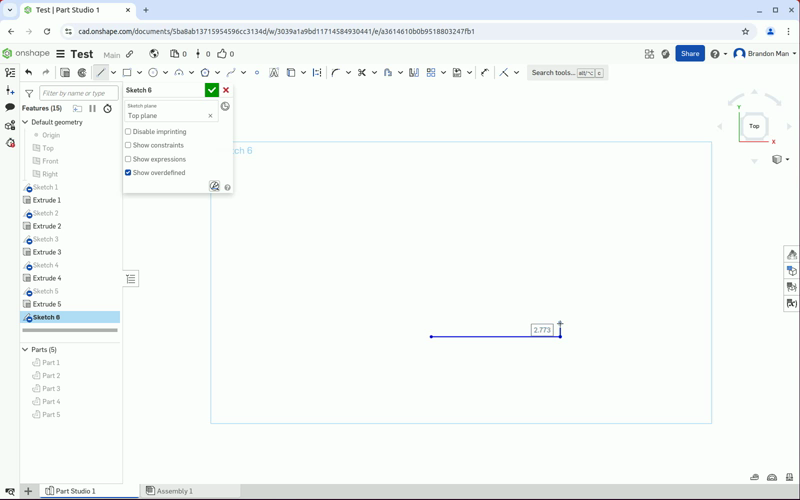
key_down(shift)
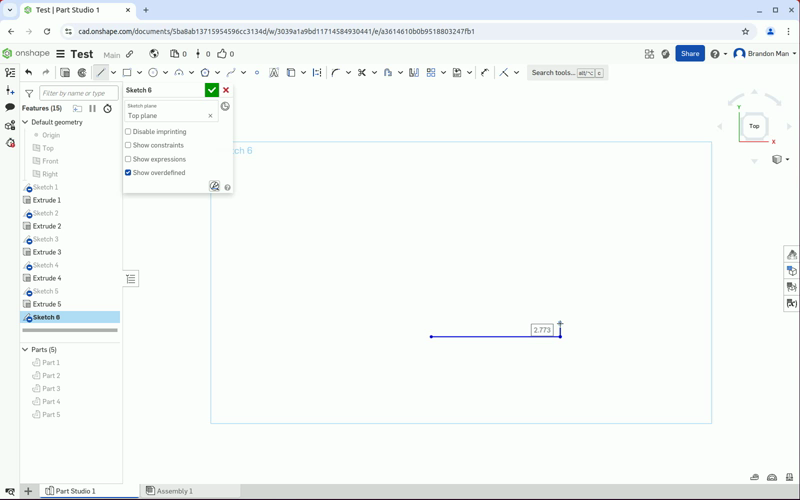
mouse_move(589, 323)
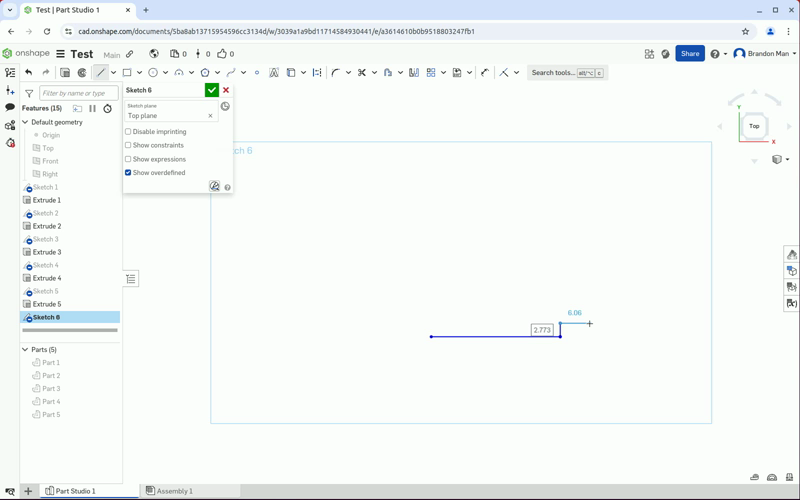
mouse_move(526, 323)
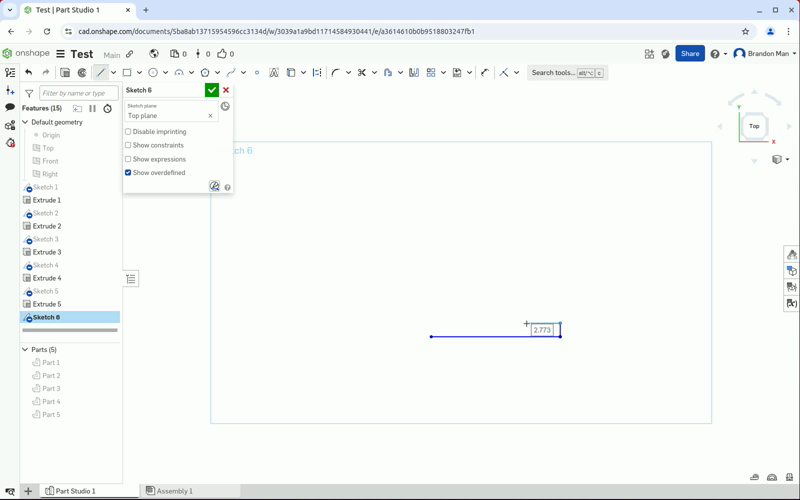
click(526, 323)
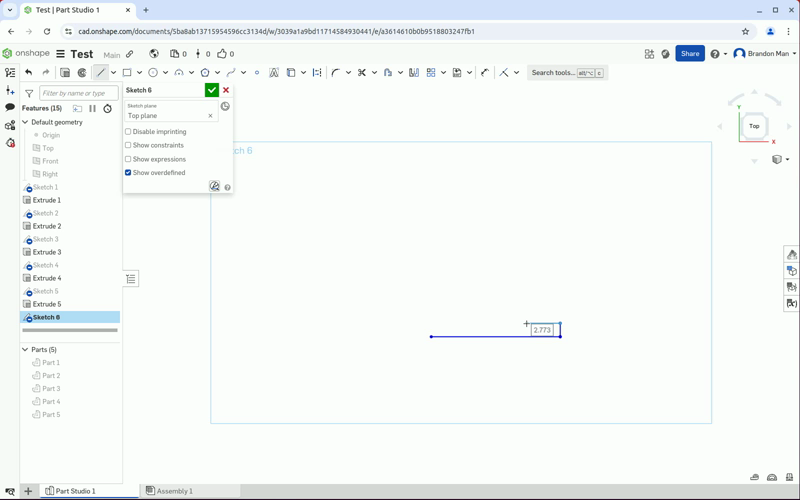
key_up(shift)
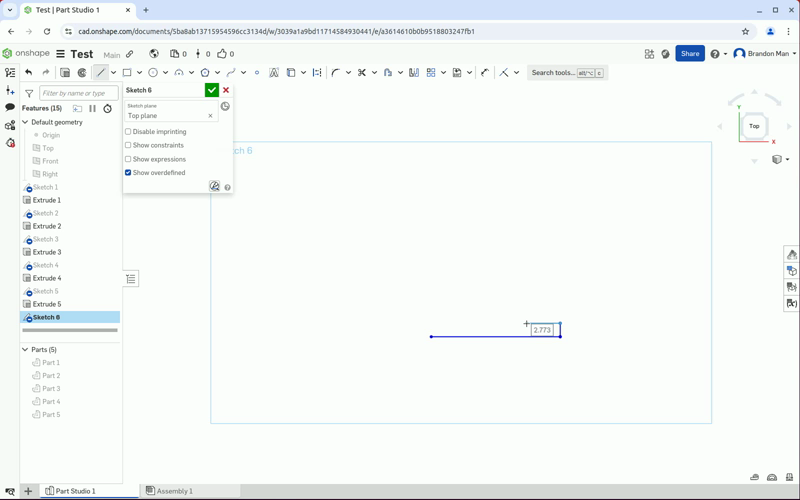
key_down(shift)
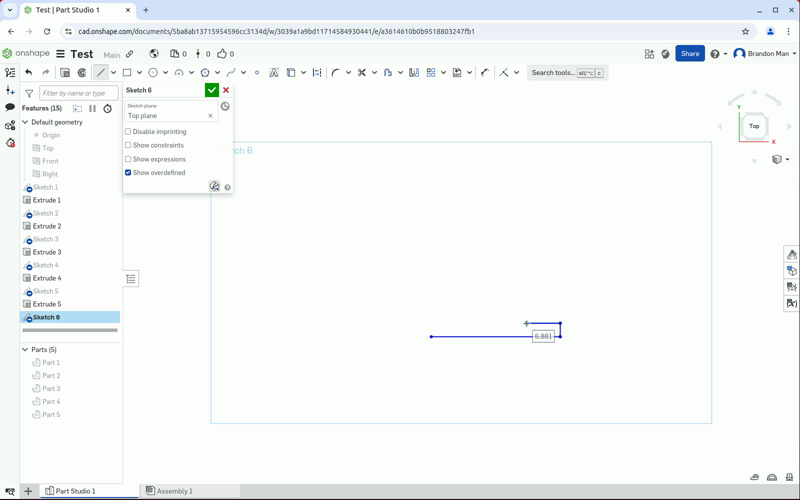
mouse_move(556, 323)
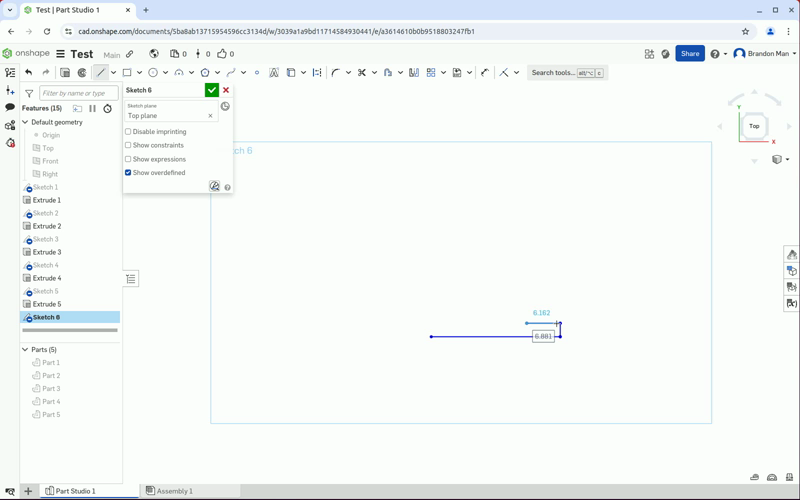
mouse_move(512, 323)
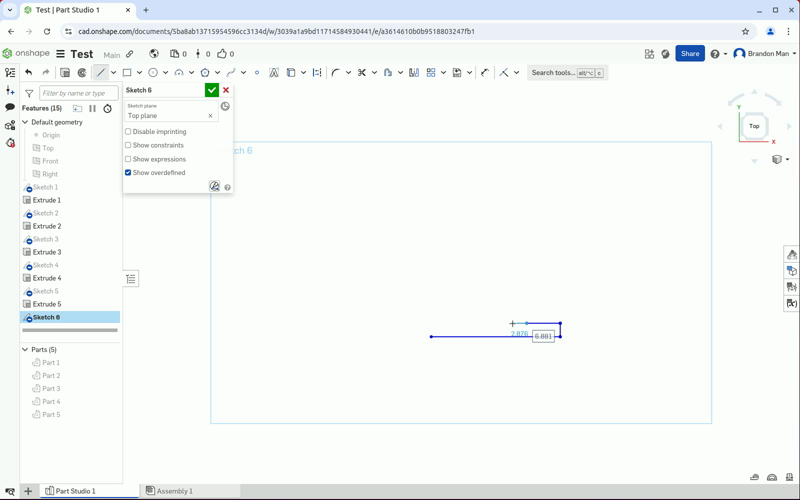
click(512, 323)
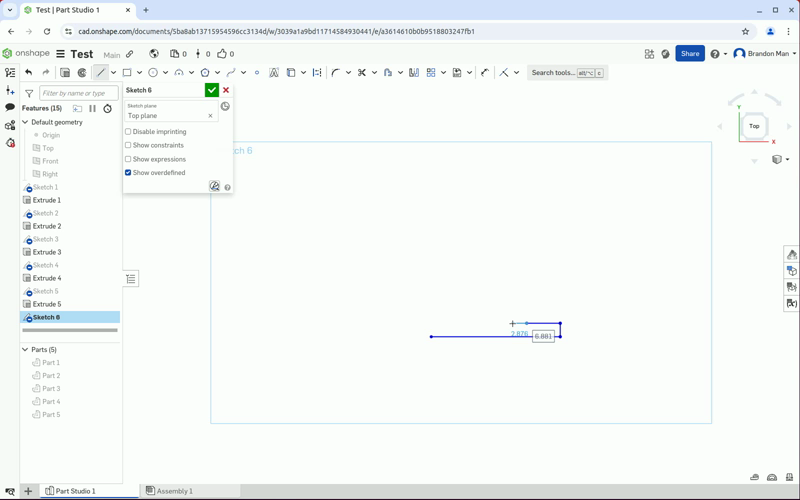
key_up(shift)
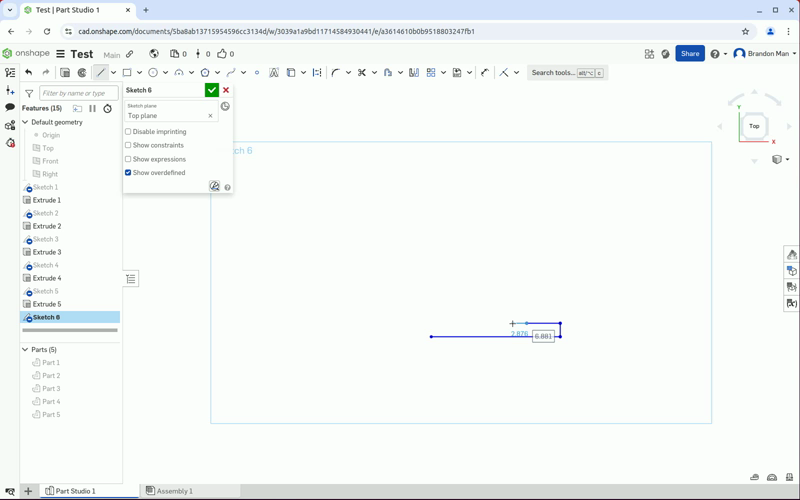
key_down(shift)
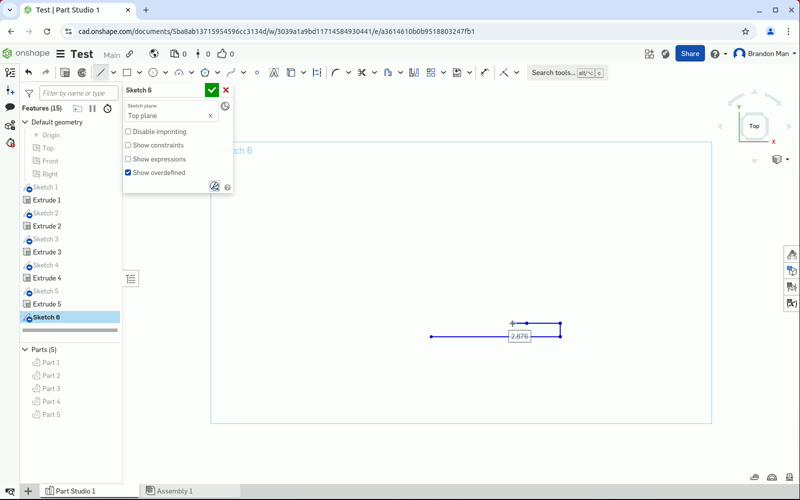
mouse_move(542, 323)
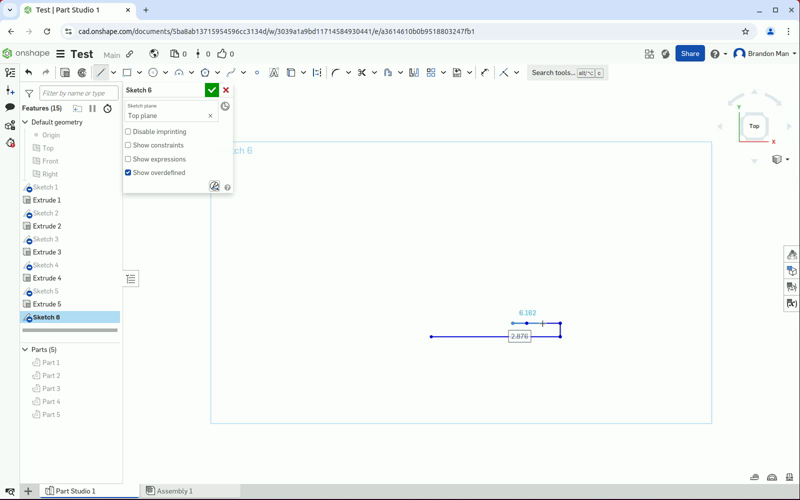
mouse_move(479, 323)
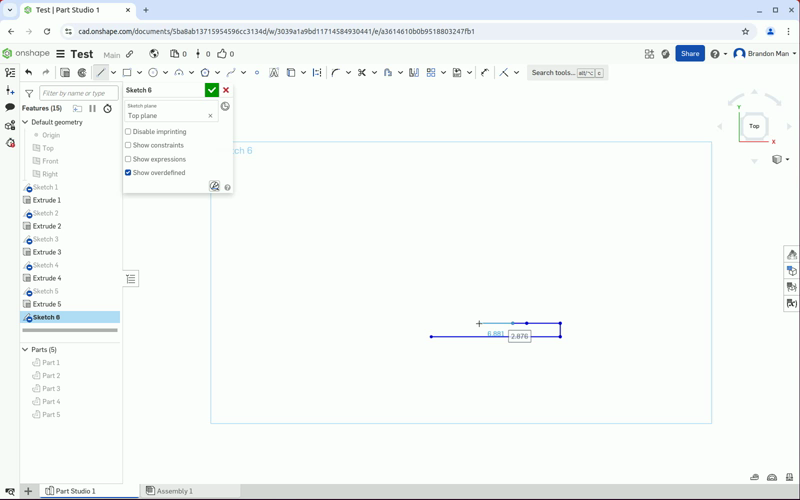
click(479, 323)
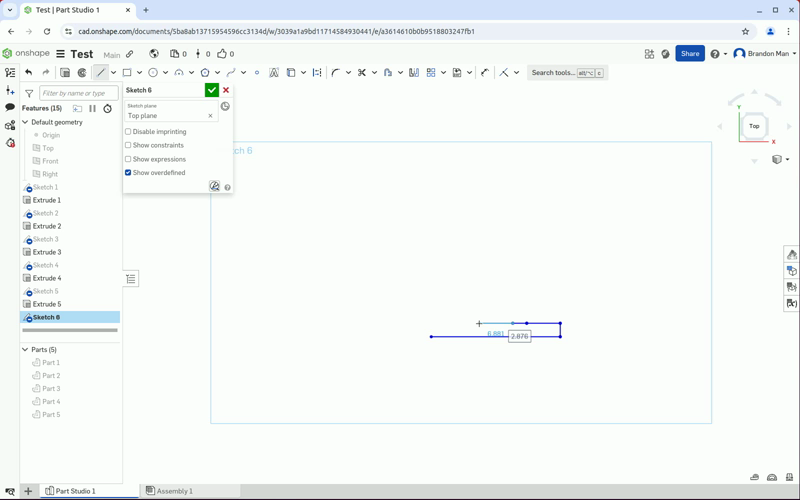
key_up(shift)
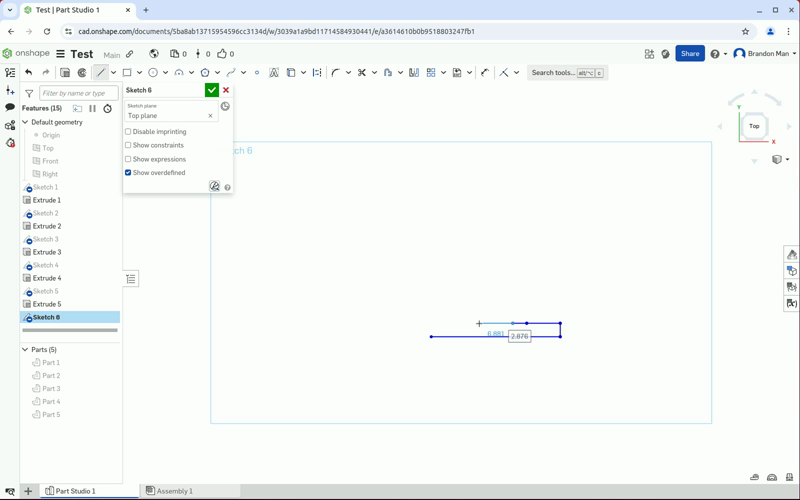
key_down(shift)
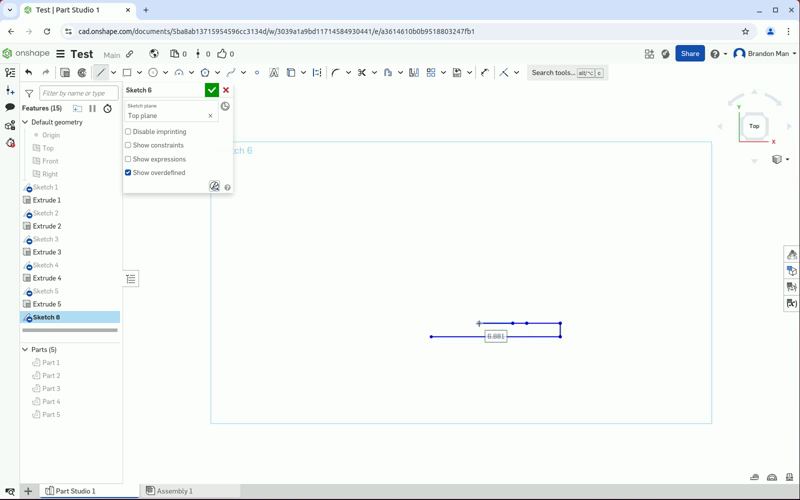
mouse_move(509, 323)
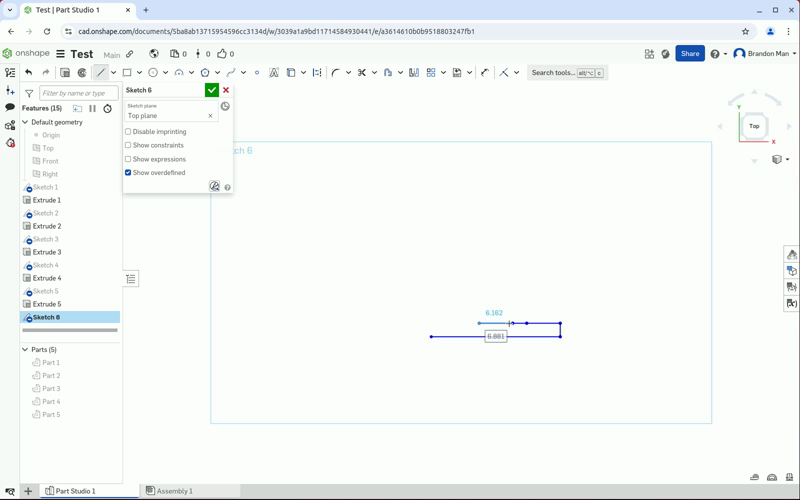
mouse_move(465, 323)
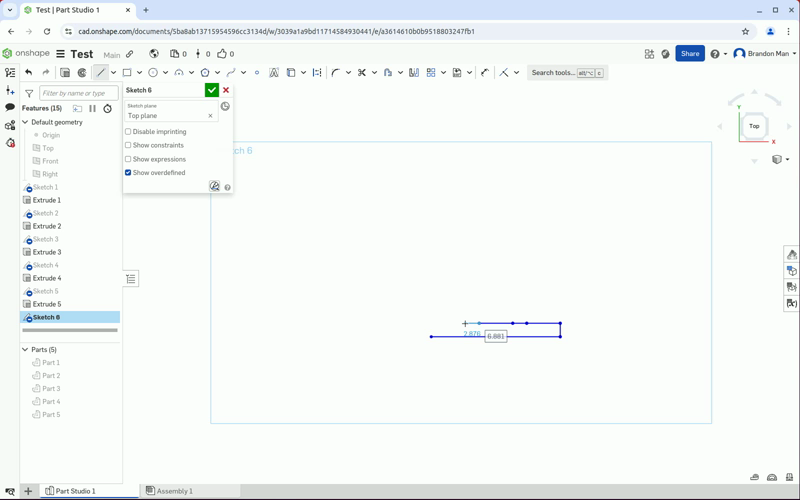
click(465, 323)
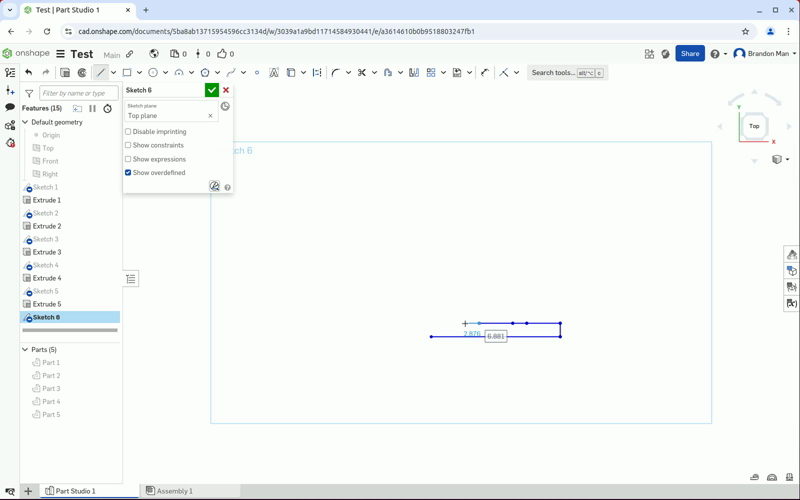
key_up(shift)
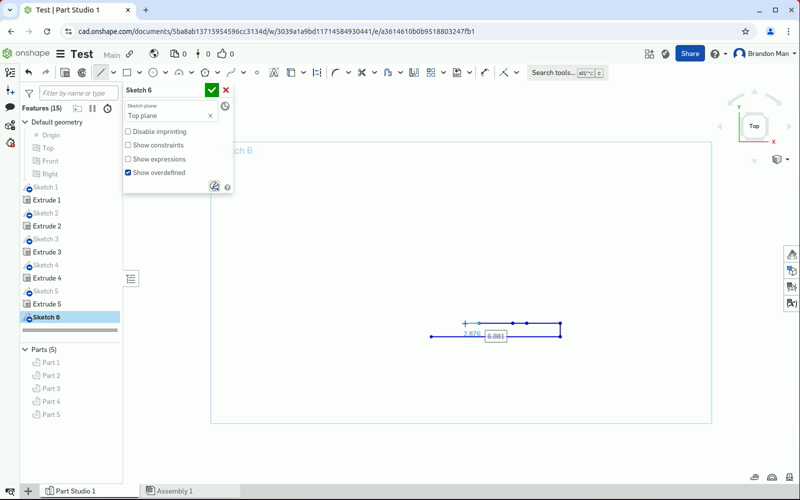
key_down(shift)
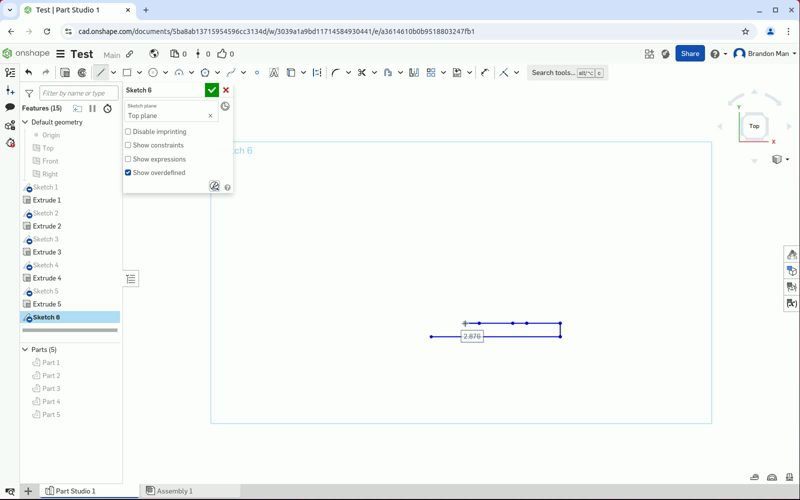
mouse_move(495, 323)
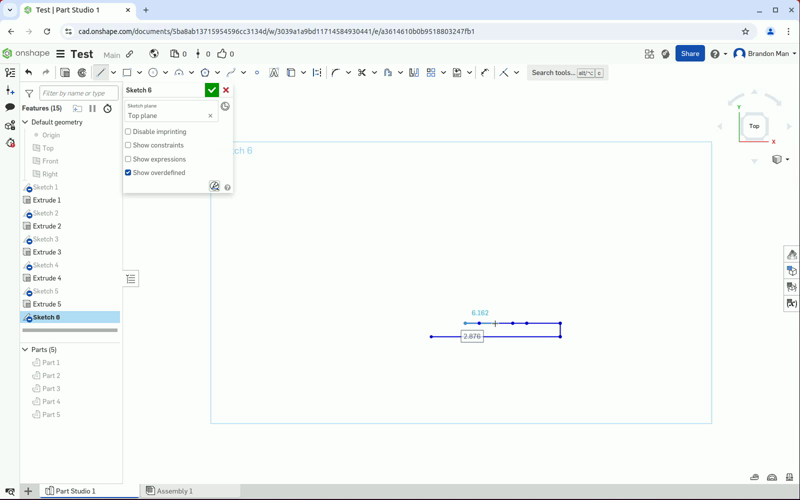
mouse_move(431, 323)
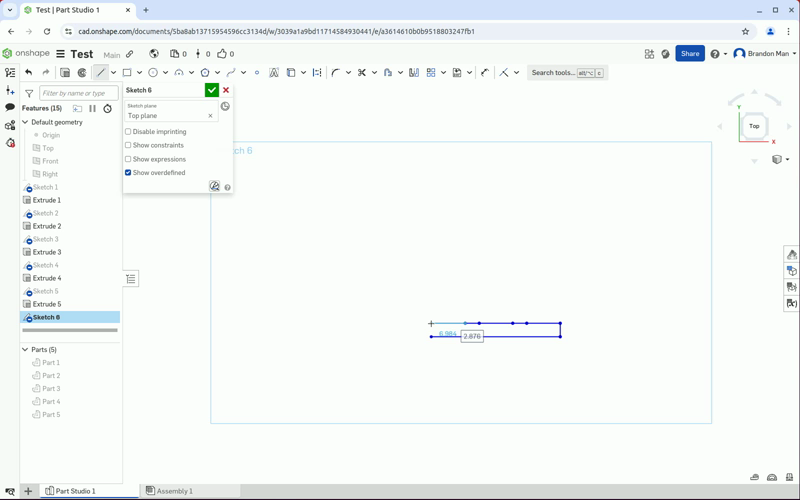
click(431, 323)
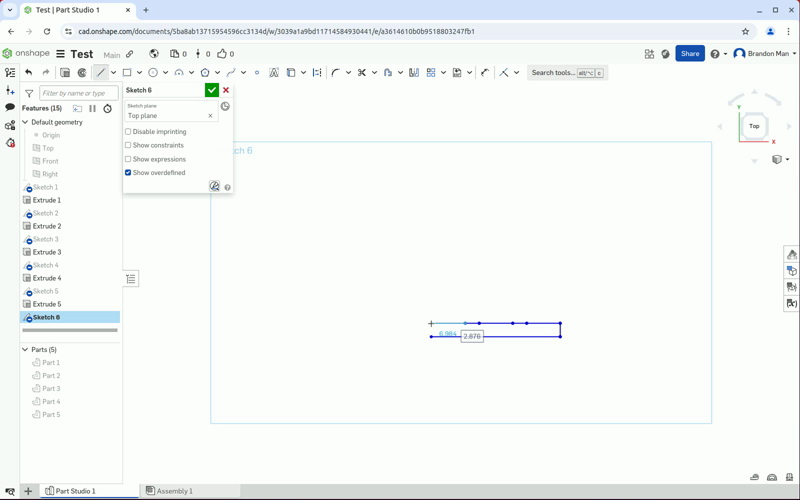
key_up(shift)
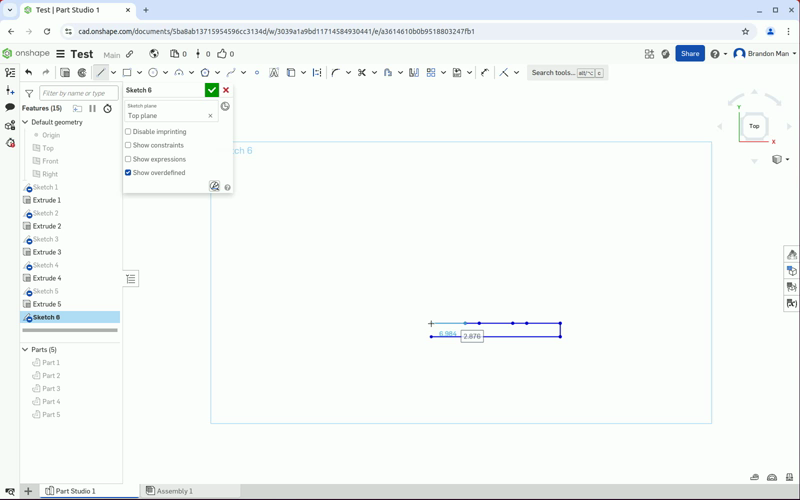
mouse_move(461, 323)
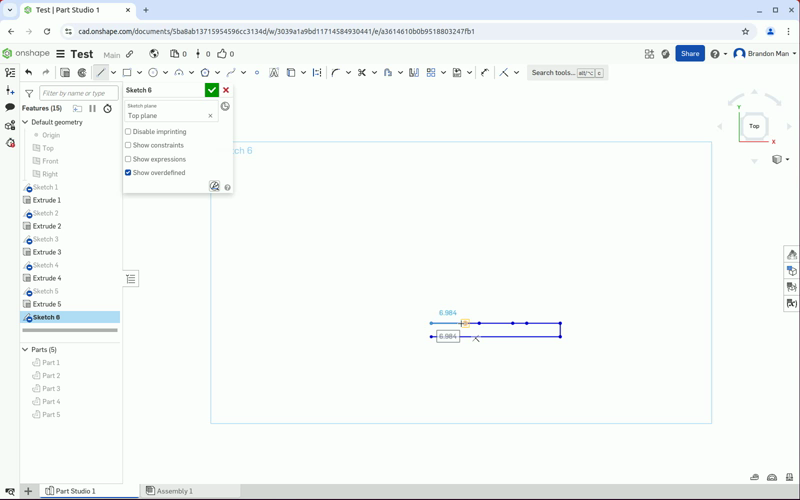
key_down(shift)
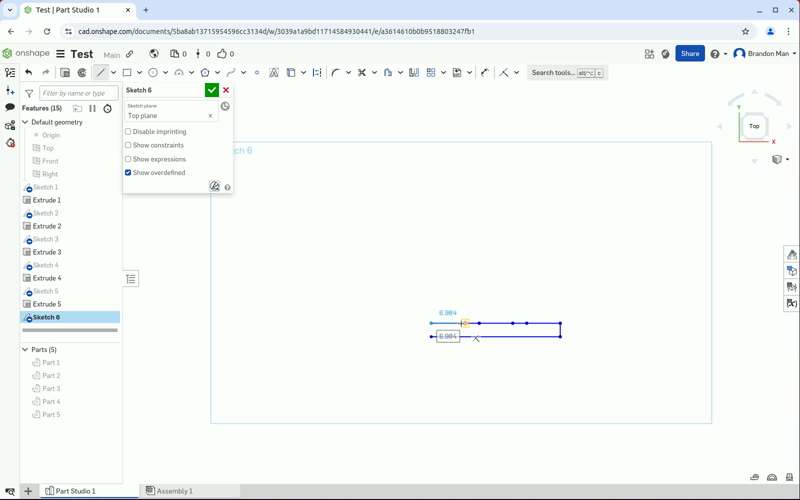
mouse_move(431, 336)
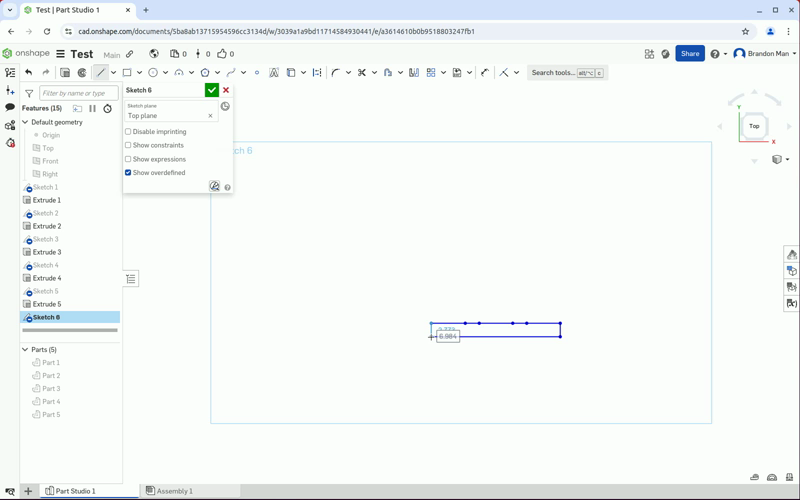
key_up(shift)
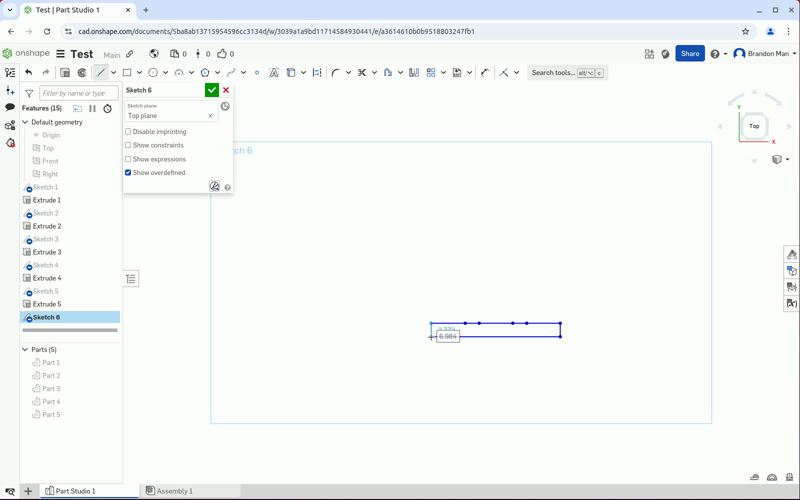
click(431, 336)
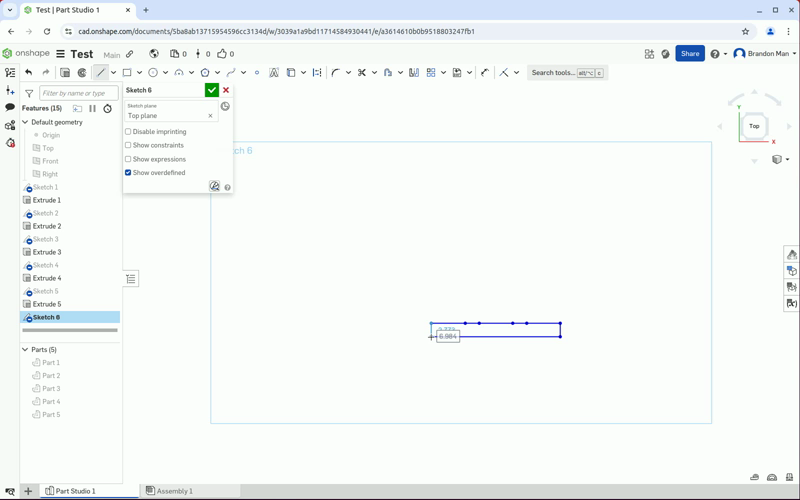
key(esc)
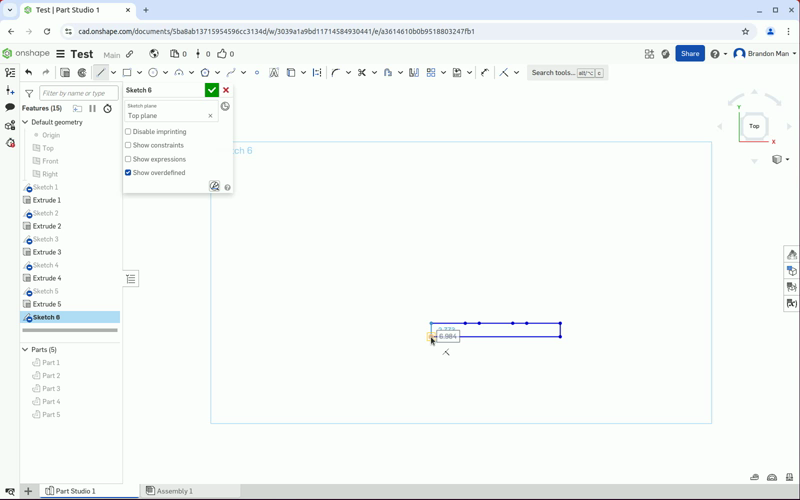
mouse_move(464, 329)
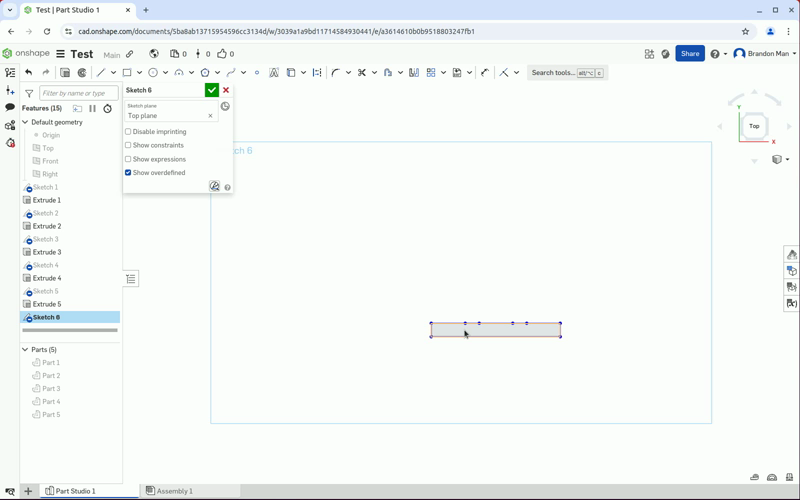
scroll(6)
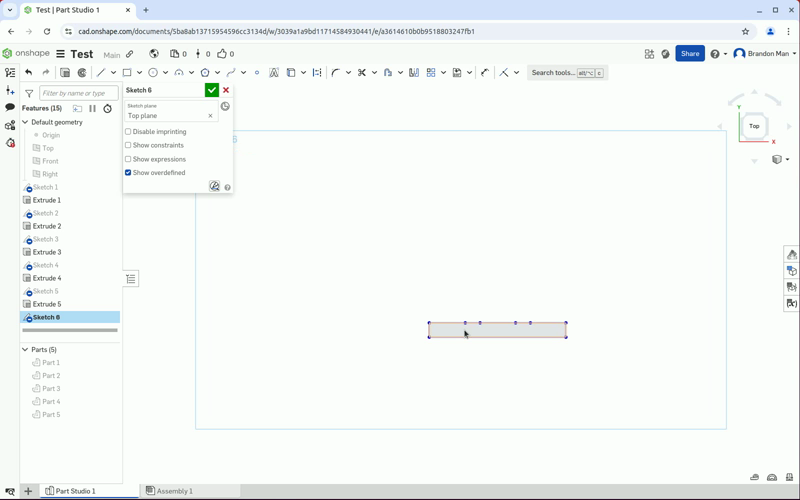
scroll(6)
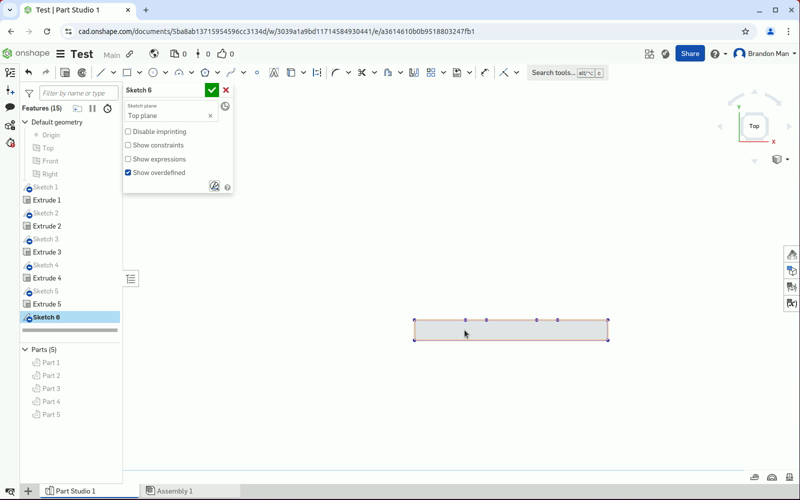
scroll(6)
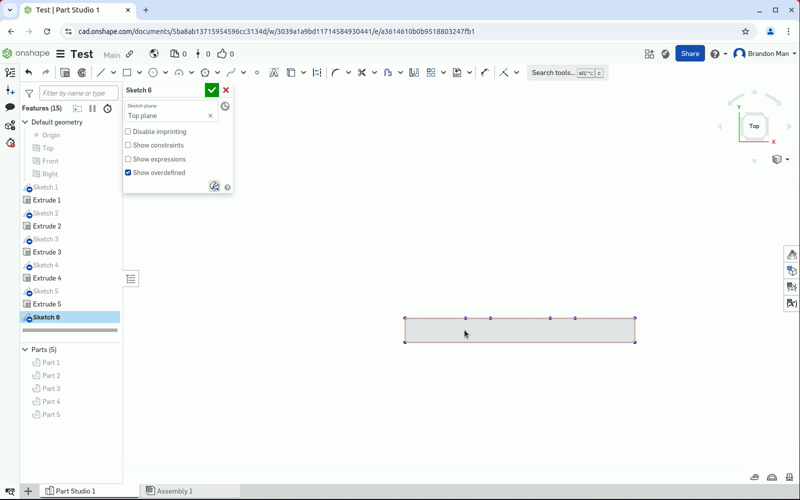
scroll(6)
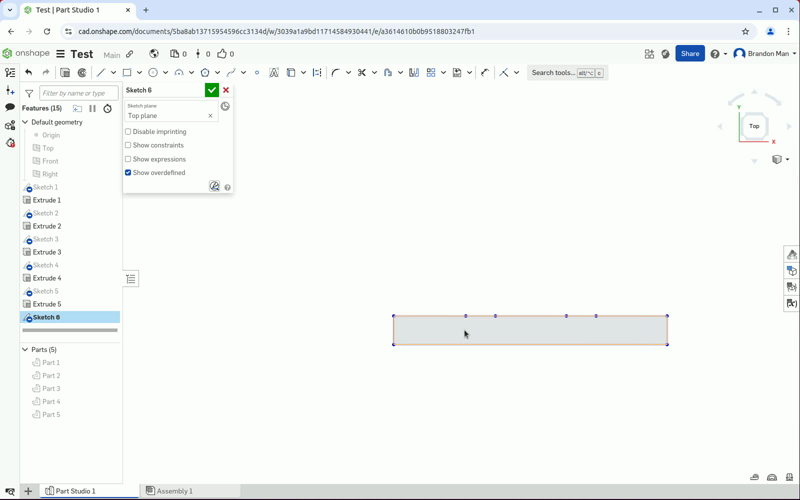
scroll(6)
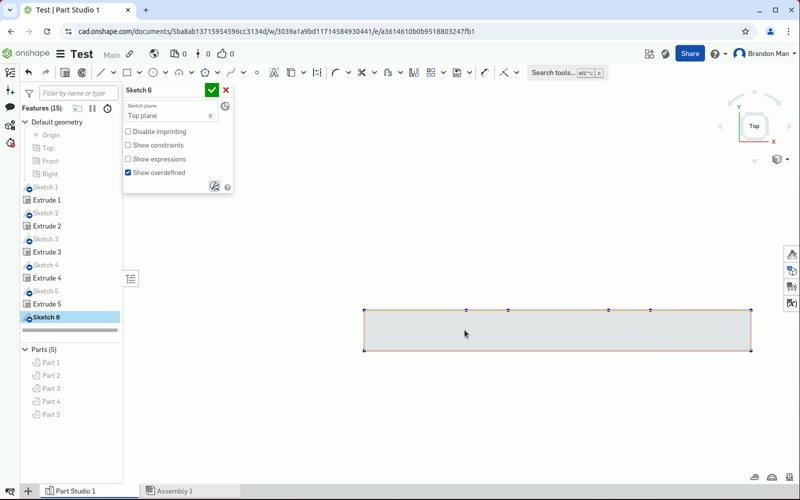
scroll(6)
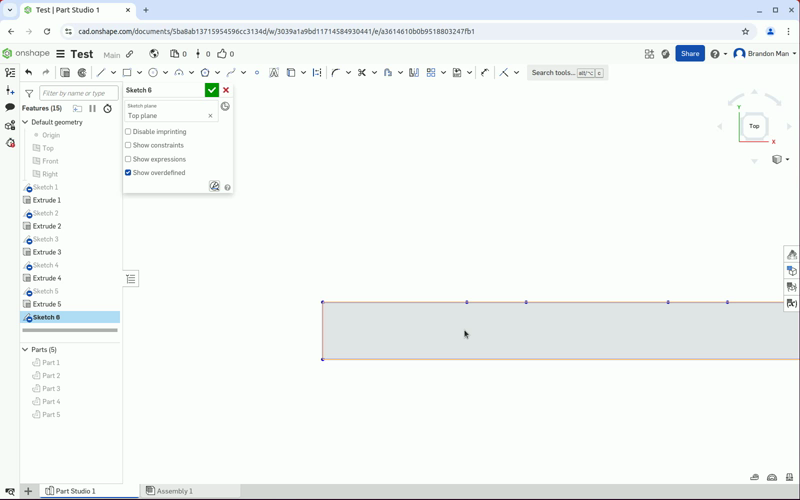
scroll(6)
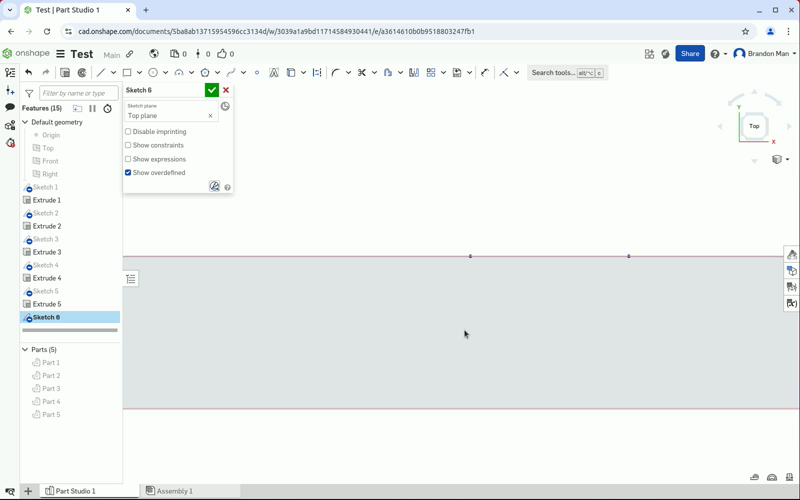
click(464, 329)
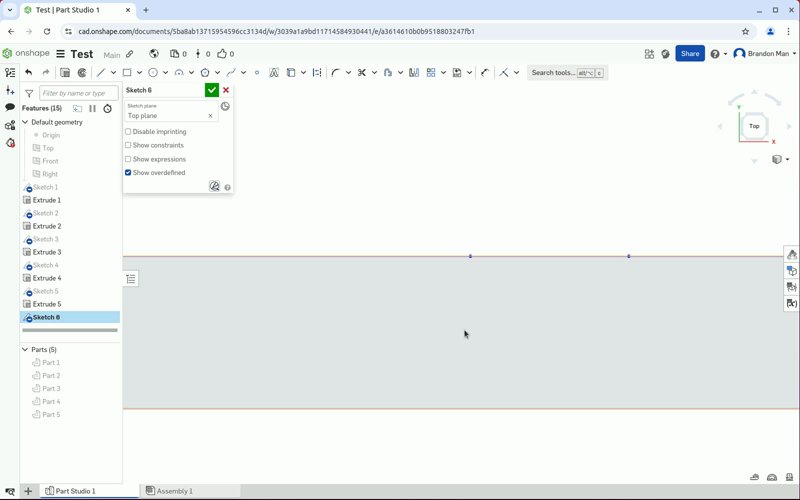
scroll(-6)
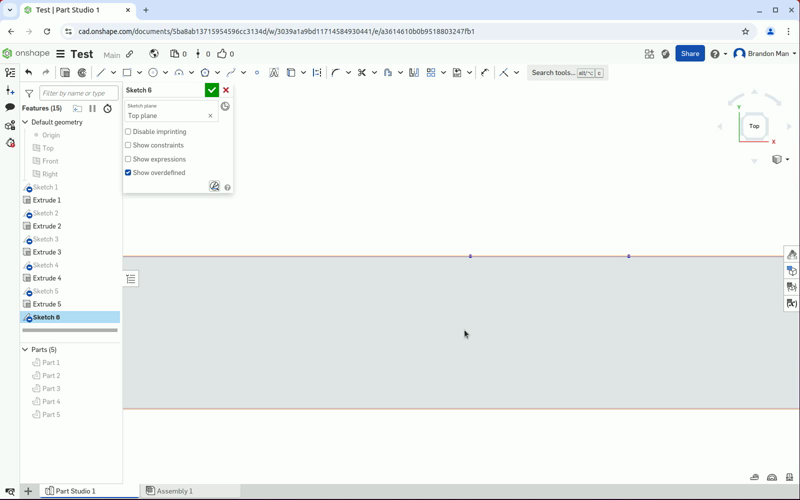
scroll(-6)
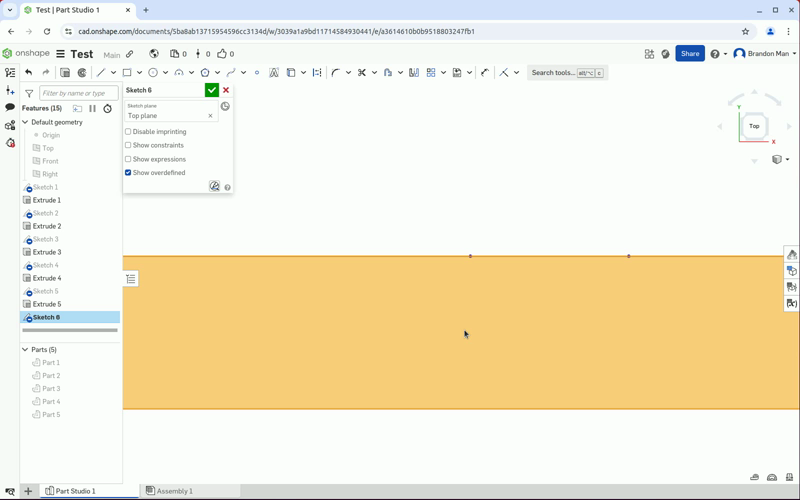
scroll(-6)
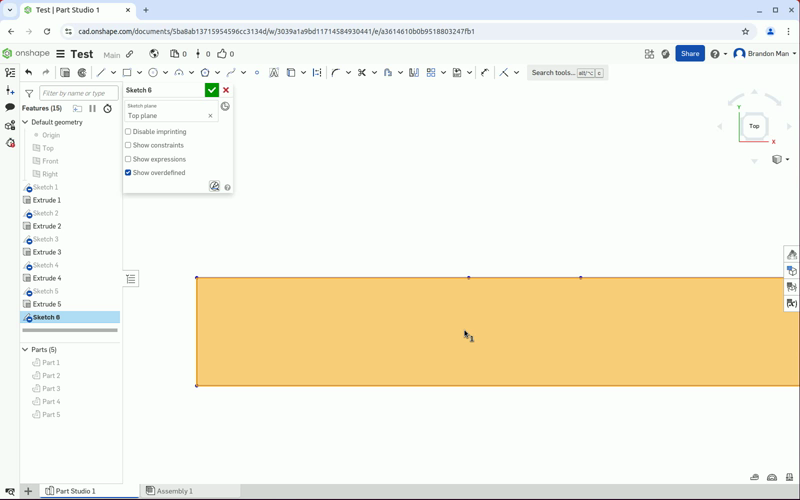
scroll(-6)
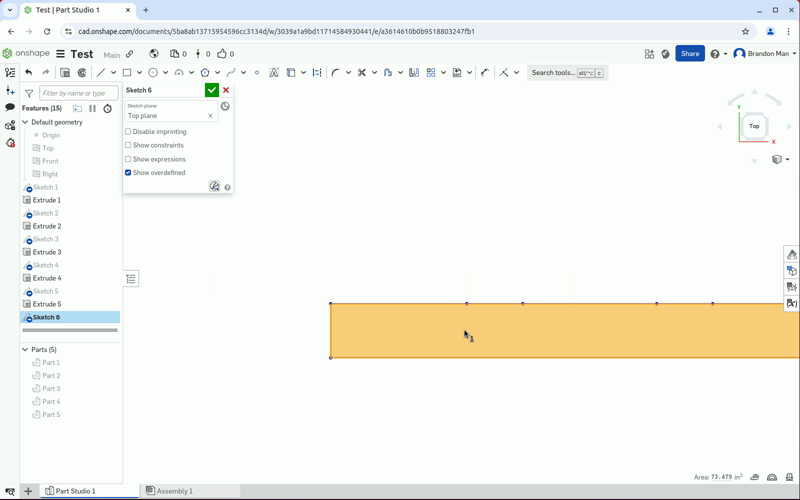
scroll(-6)
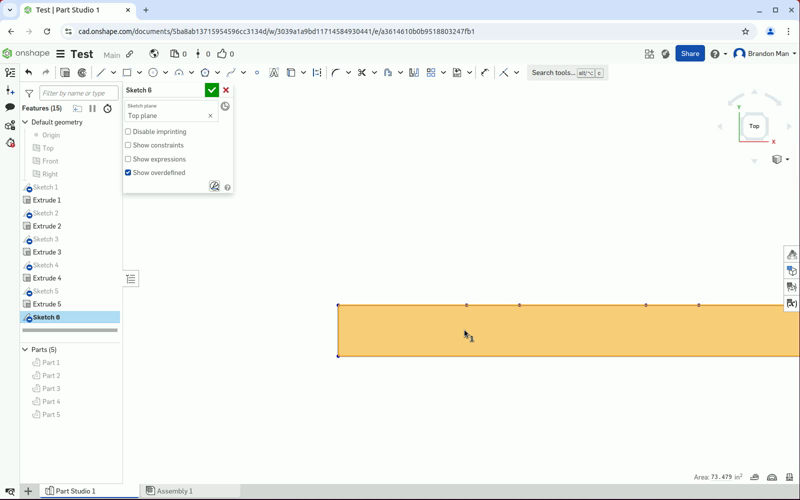
scroll(-6)
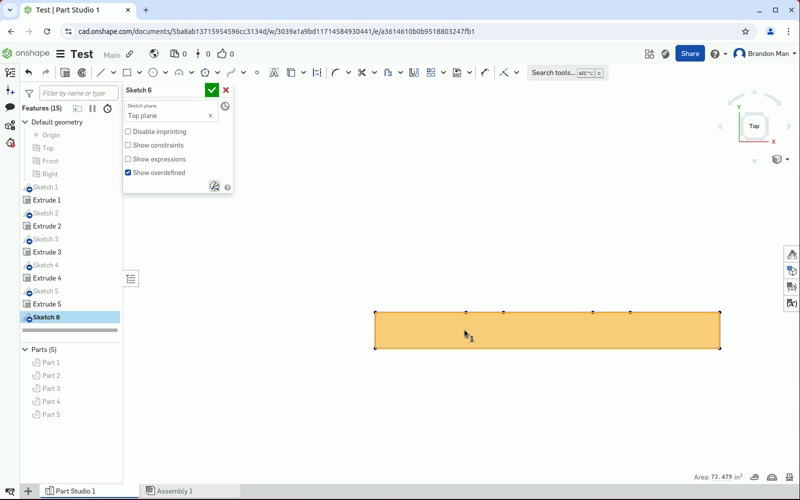
scroll(-6)
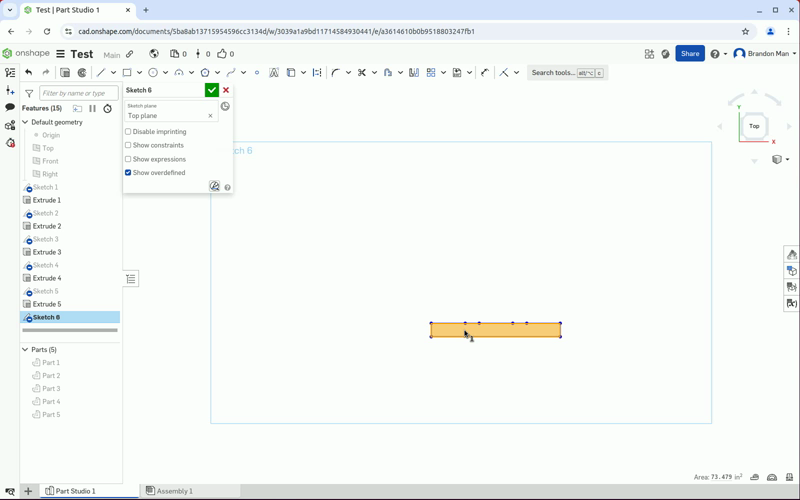
mouse_move(73, 352)
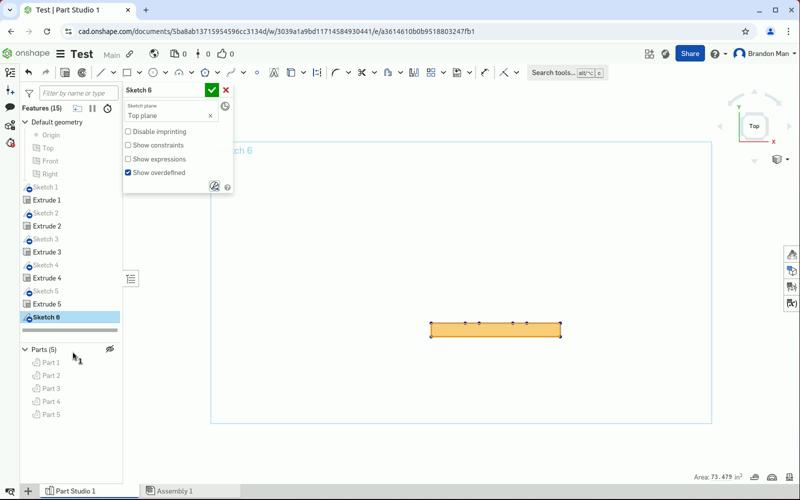
key(shift+y)
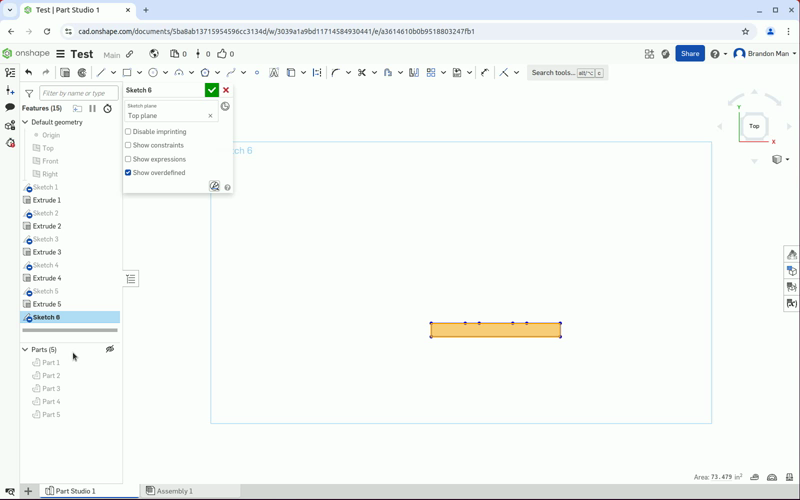
key(shift+e)
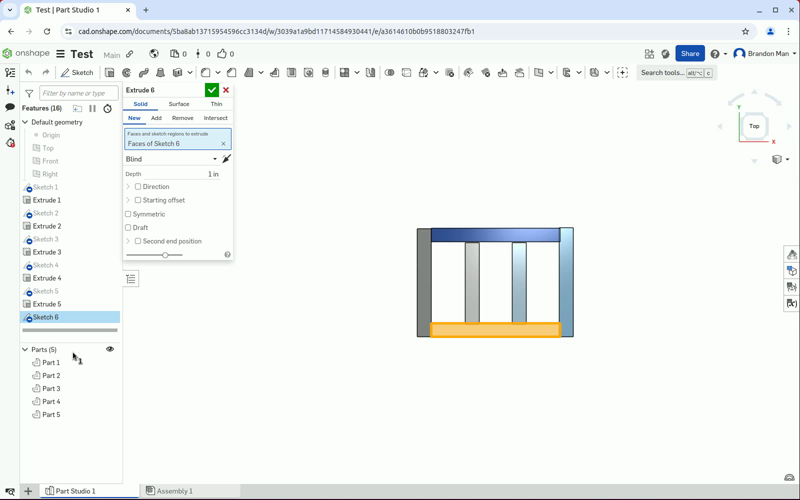
mouse_move(143, 106)
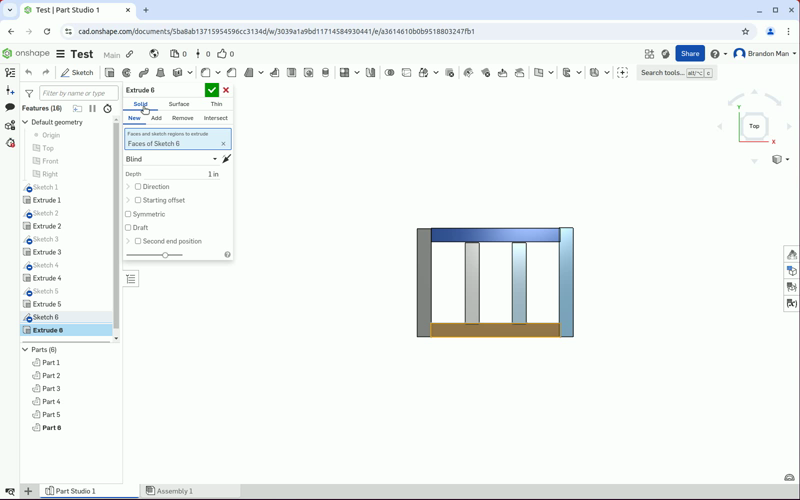
click(143, 106)
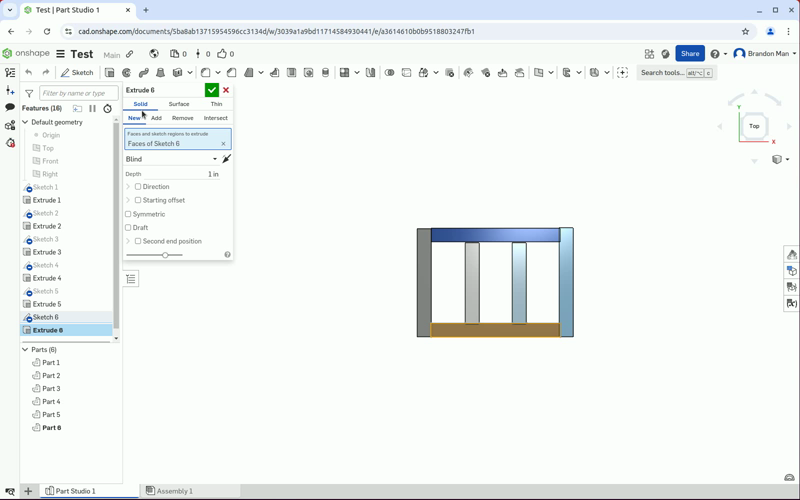
mouse_move(137, 120)
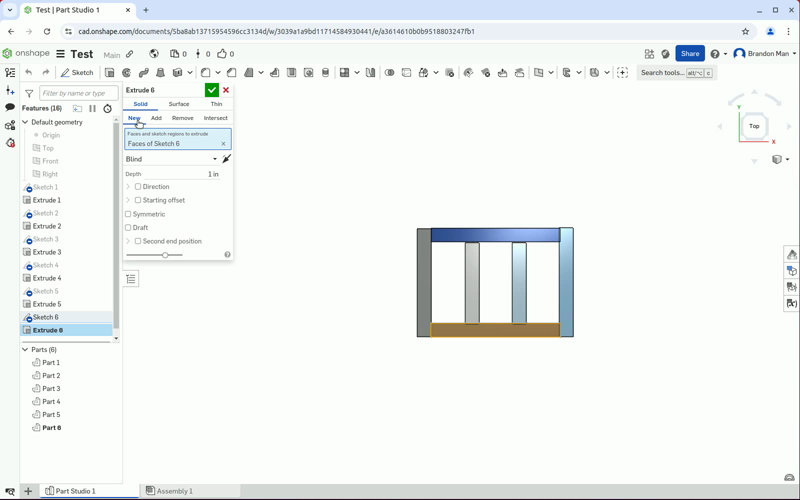
click(137, 120)
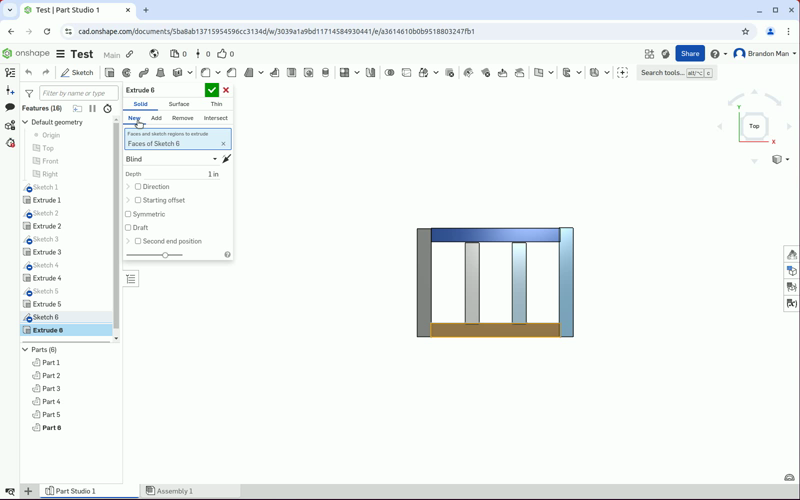
key(tab, 4)
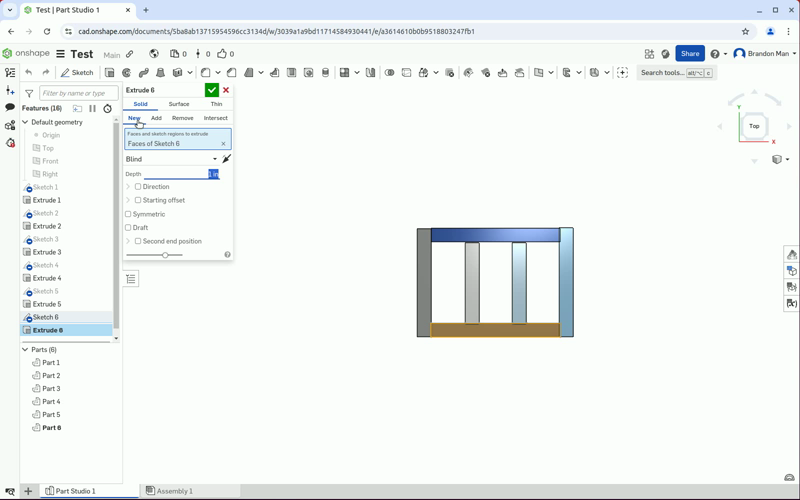
text(5.536)
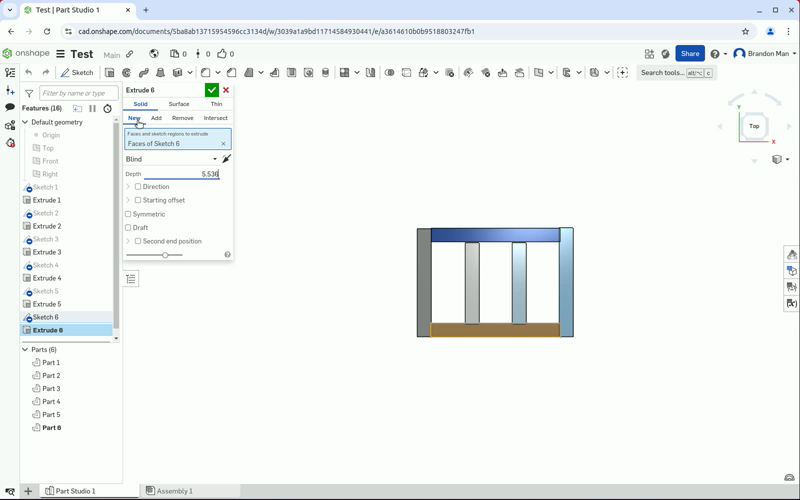
key(enter)
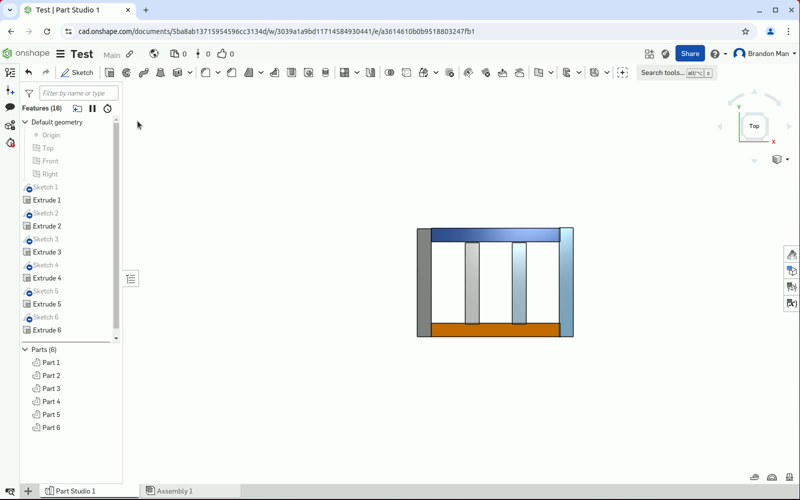
key(shift+h)
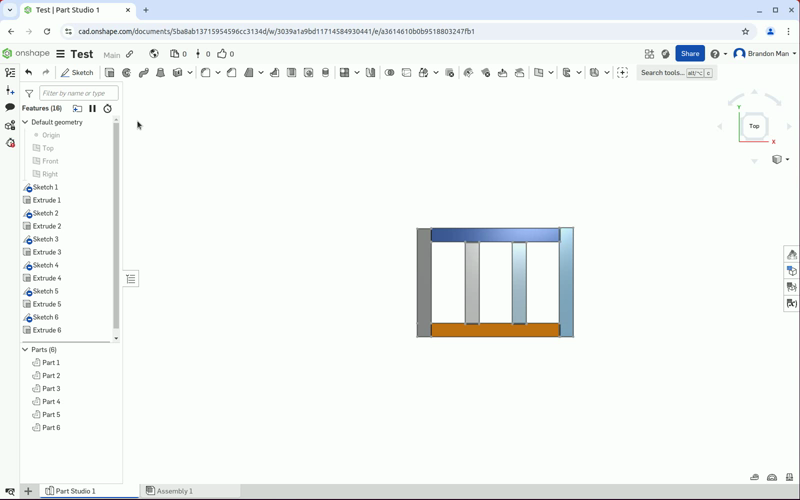
key(shift+h)
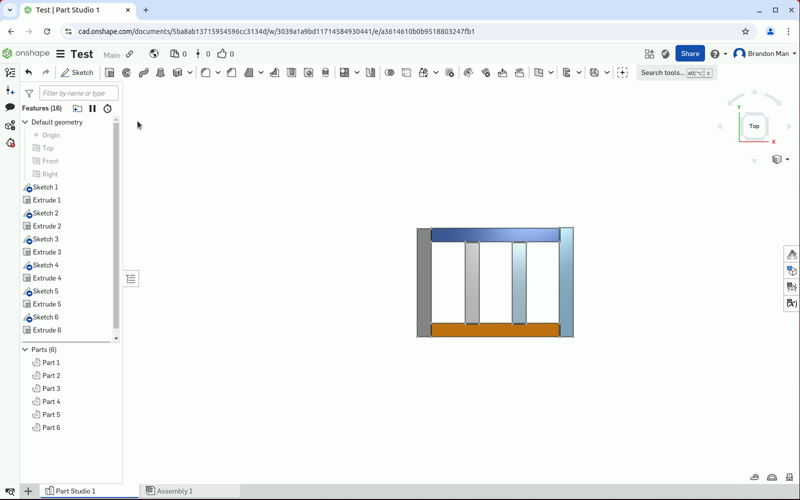
key(shift+7)
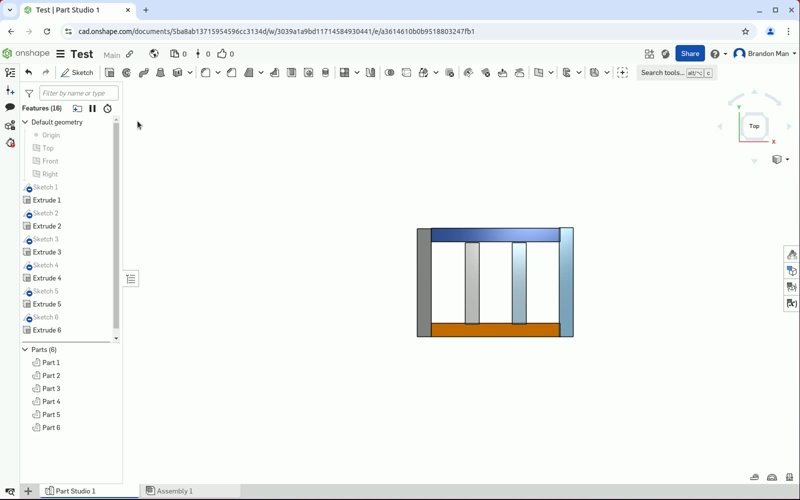
key(up, 3)
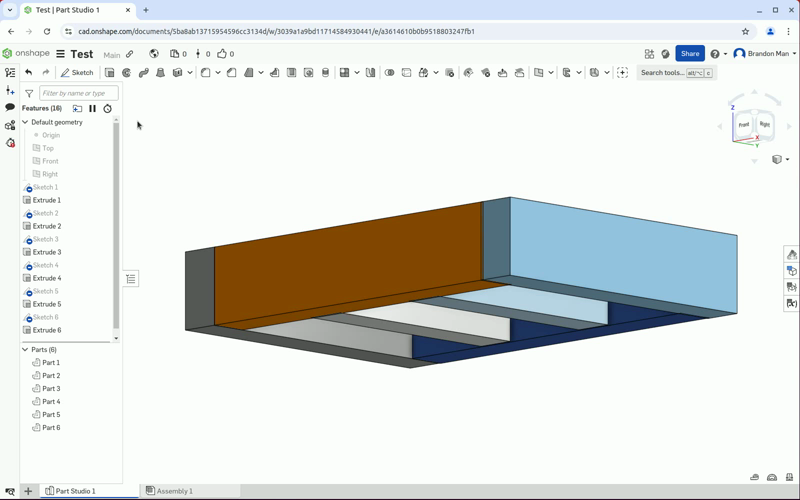
key(left, 3)
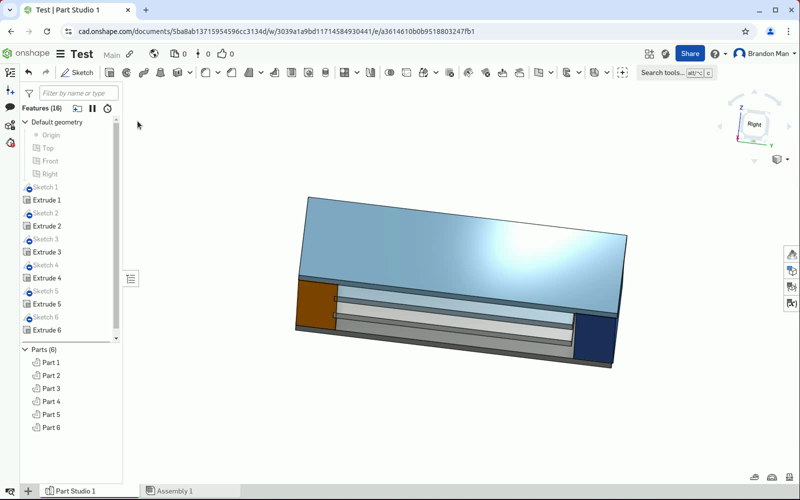
key(right, 3)
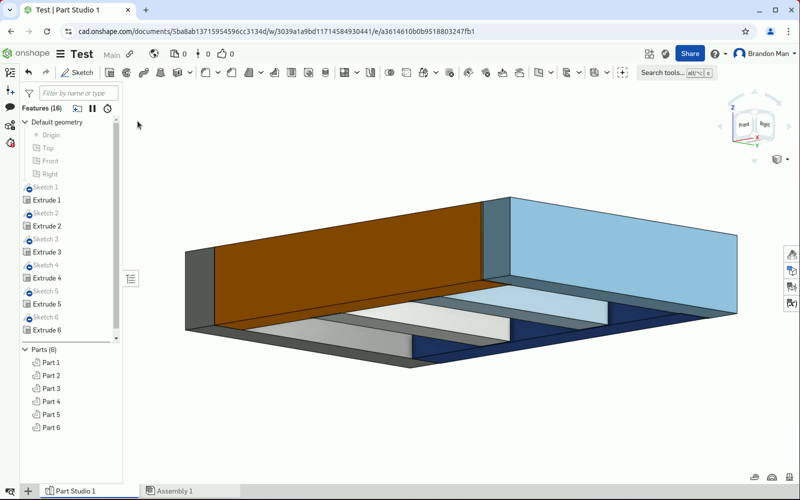
key(down, 3)
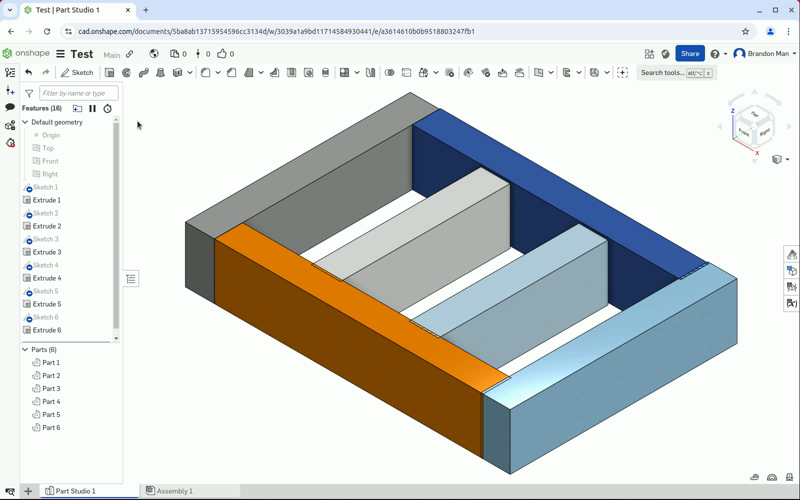
mouse_move(69, 189)
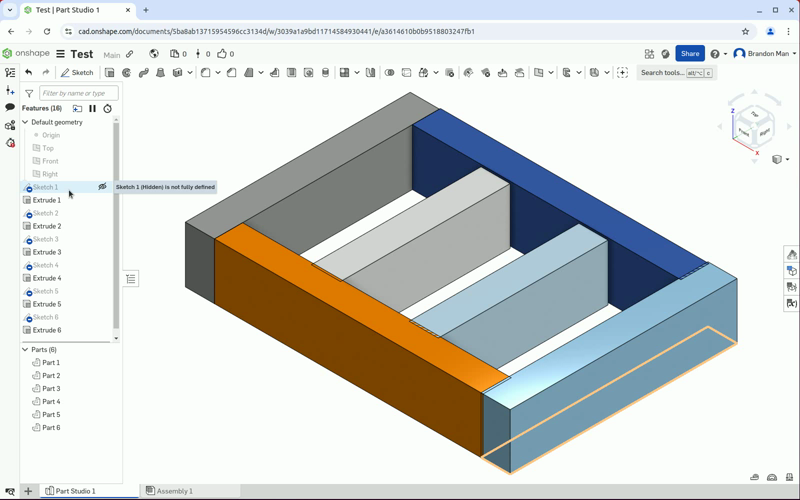
click(69, 189)